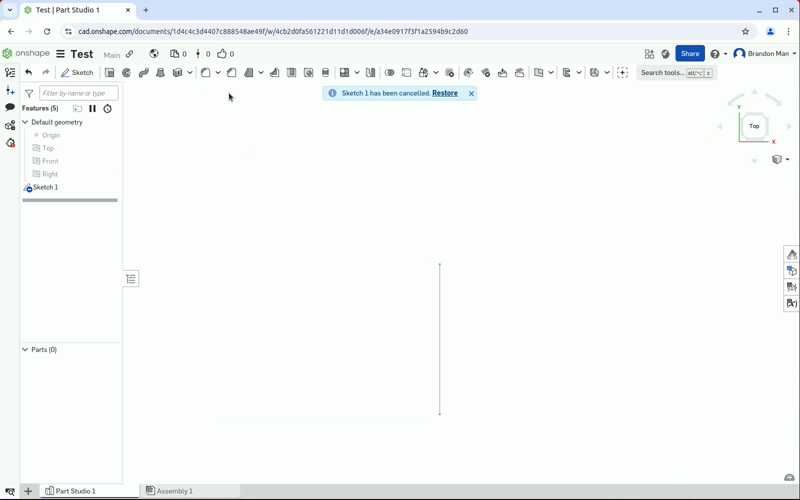
key(shift+h)
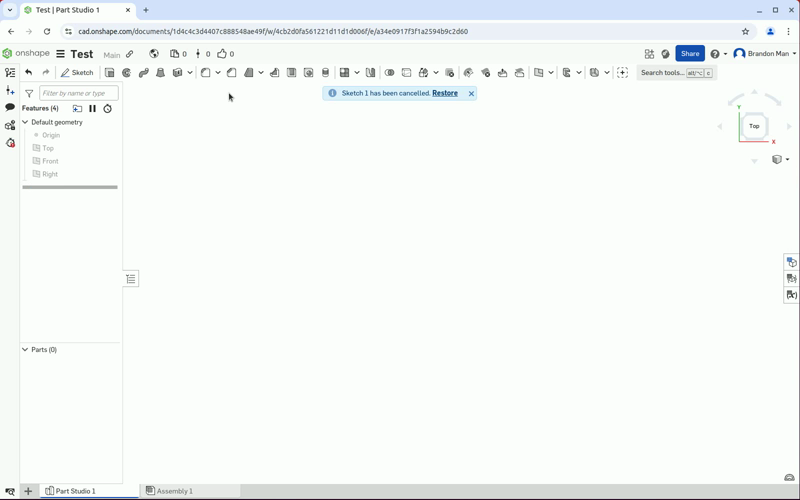
mouse_move(73, 352)
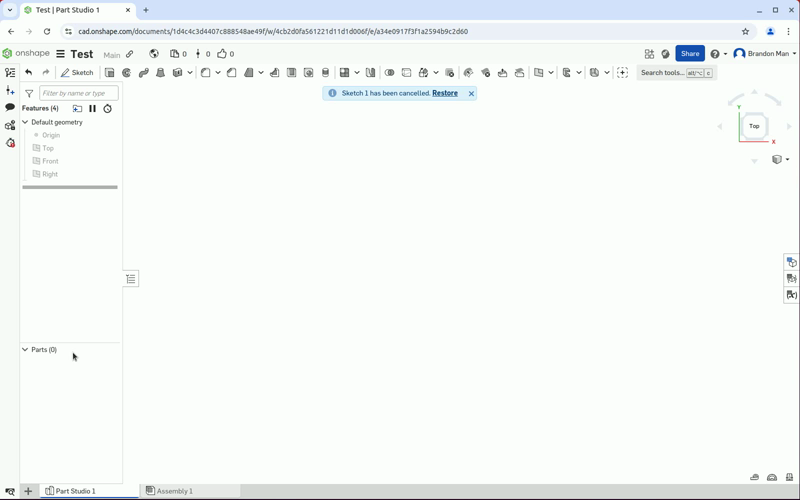
key(y)
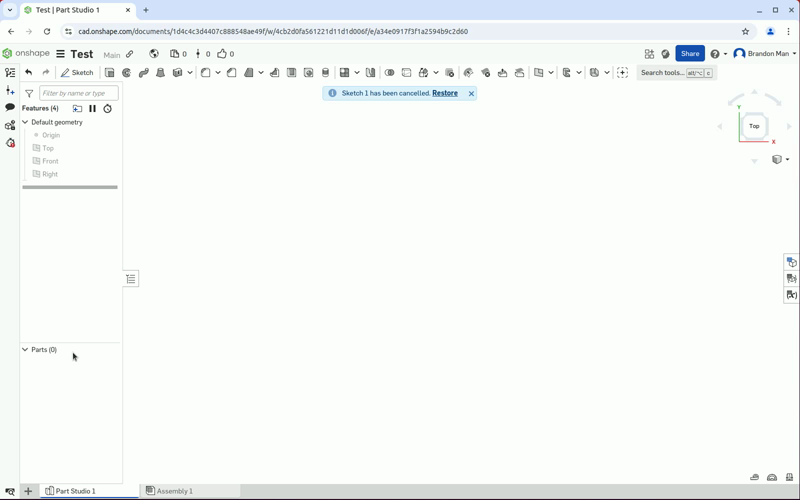
key(shift+p)
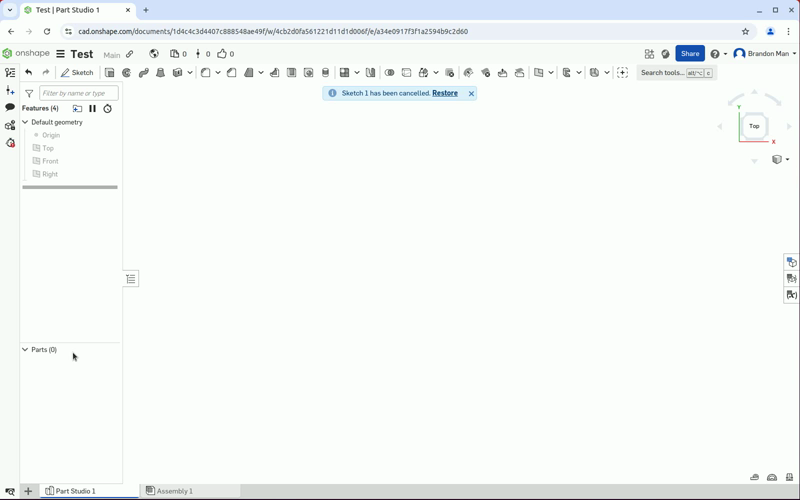
key(space)
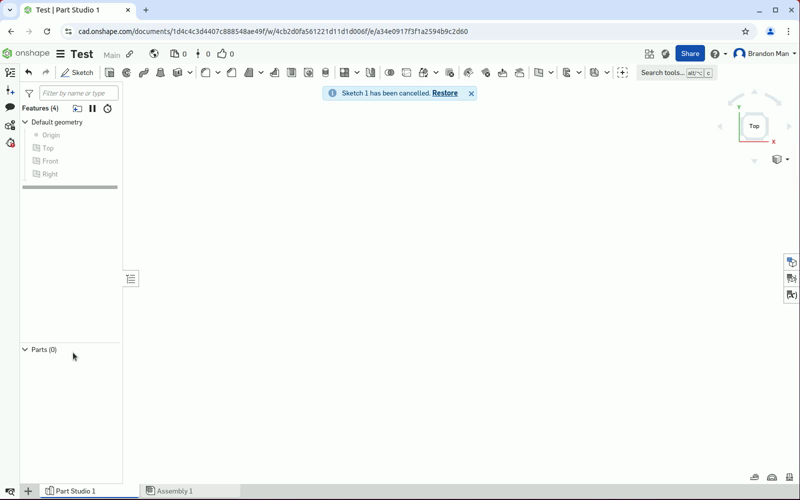
key_down(shift)
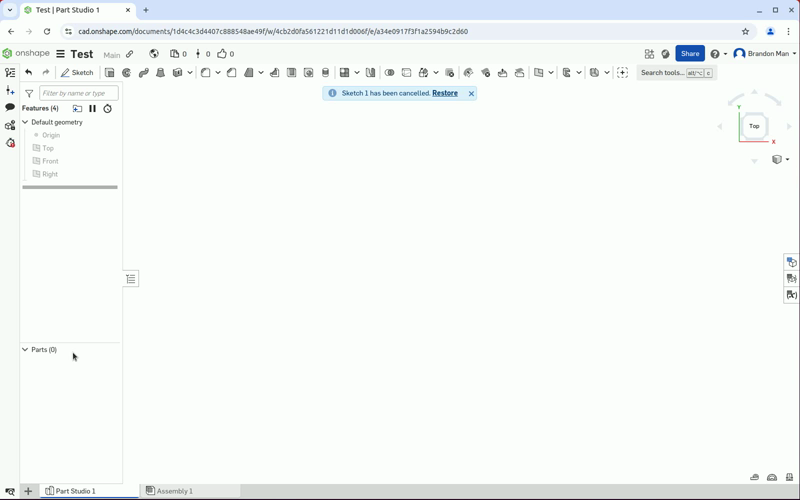
key(up)
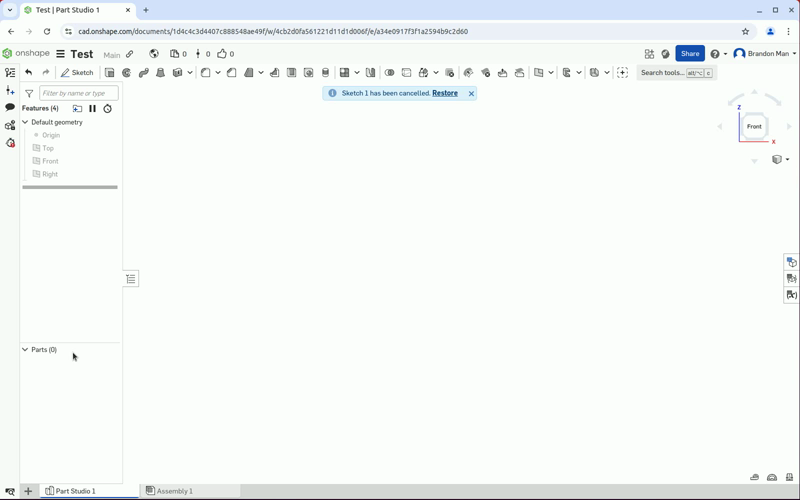
key_up(shift)
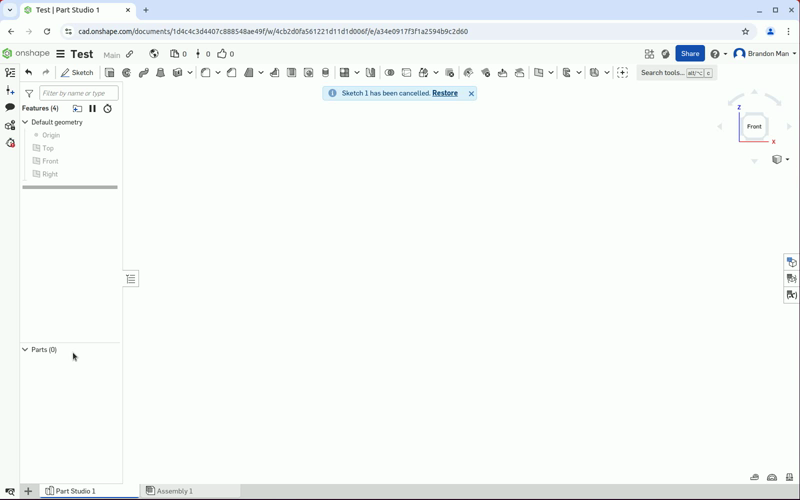
mouse_move(73, 352)
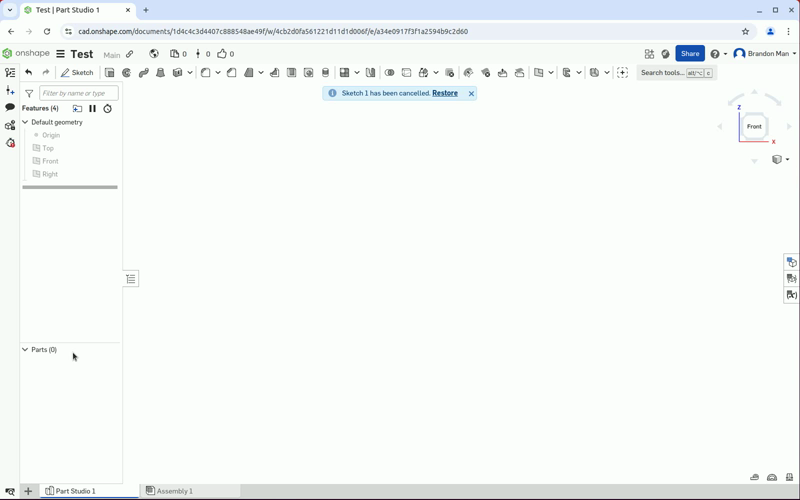
key(shift+y)
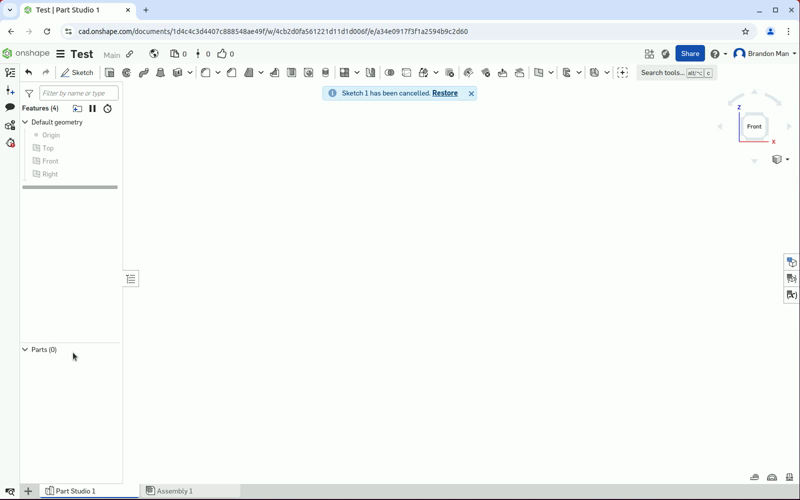
key(shift+s)
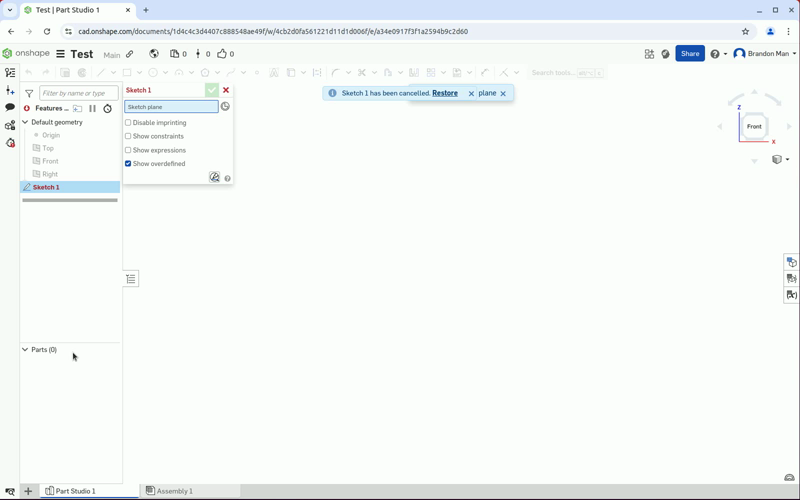
mouse_move(73, 163)
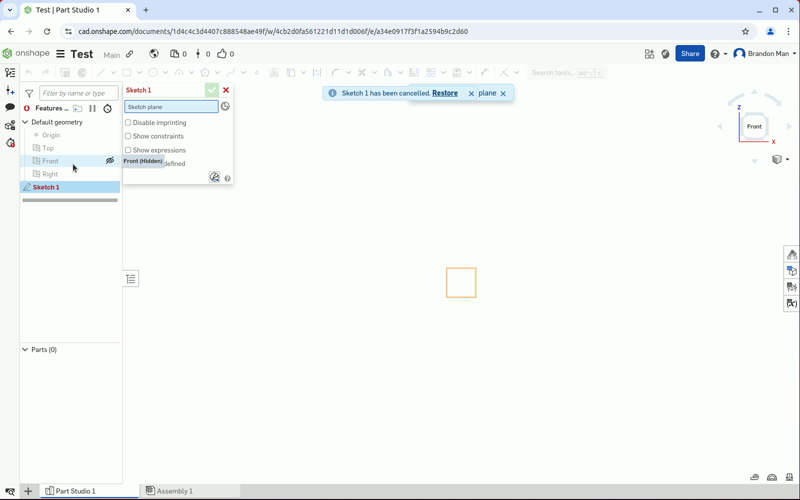
click(73, 163)
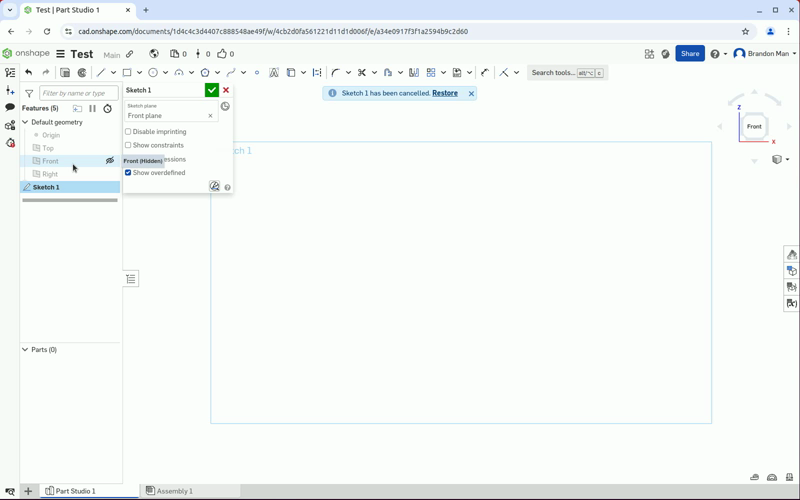
mouse_move(73, 352)
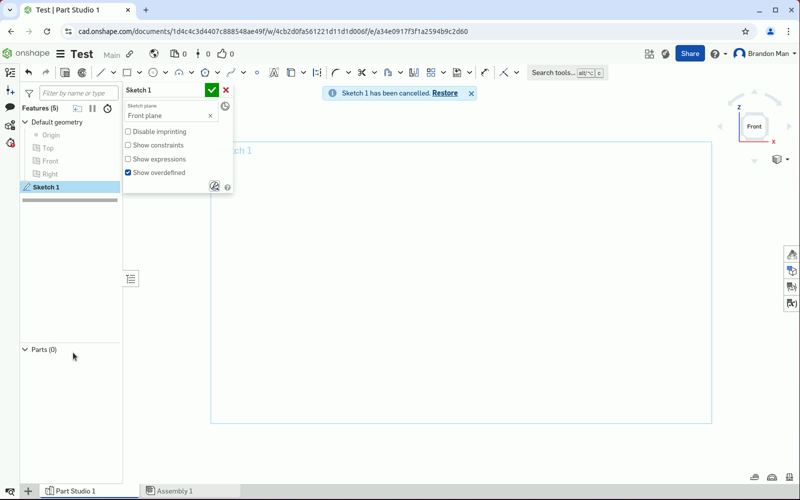
key(y)
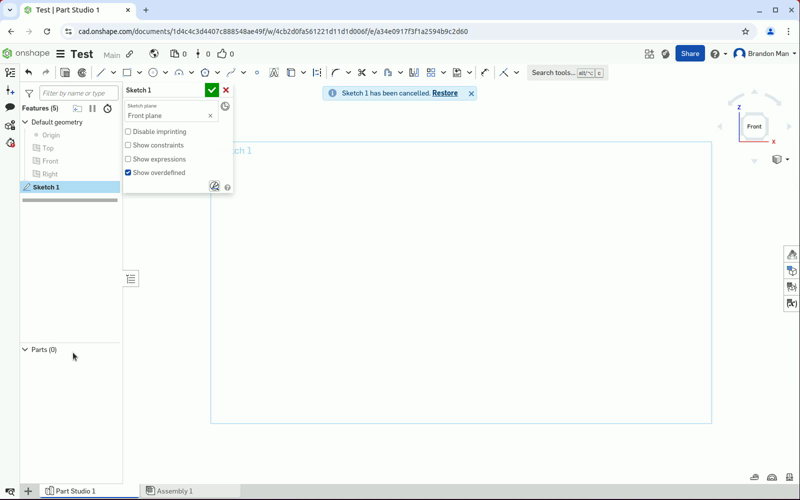
key(c)
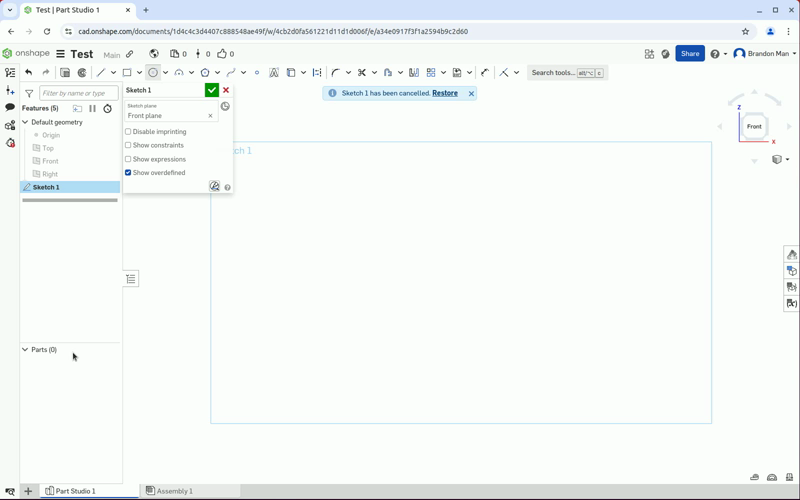
key_down(shift)
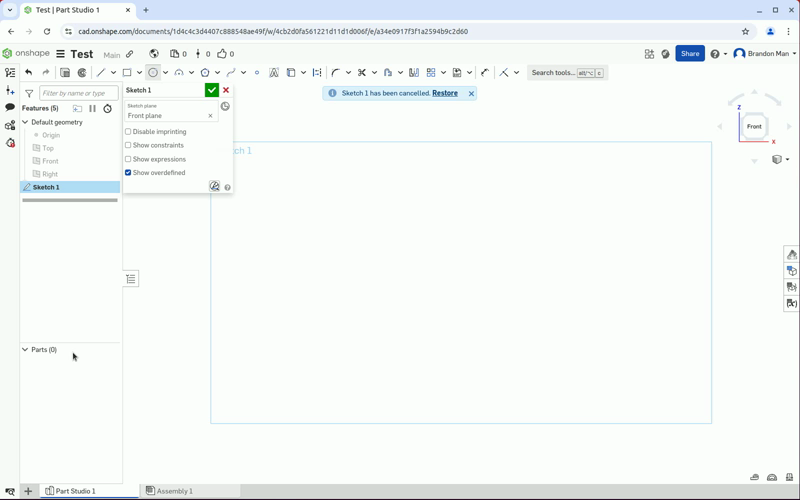
mouse_move(558, 282)
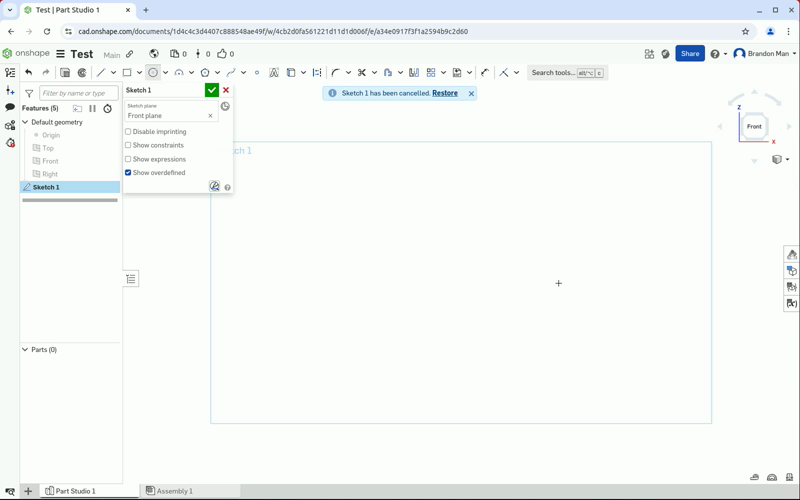
click(558, 282)
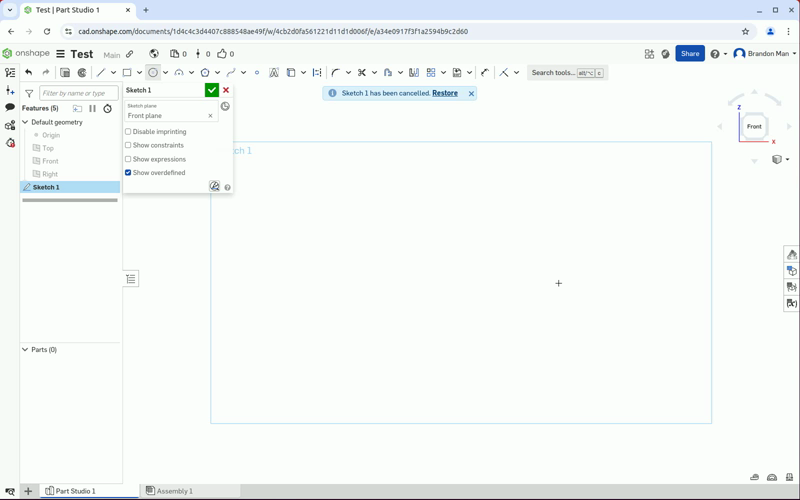
key_up(shift)
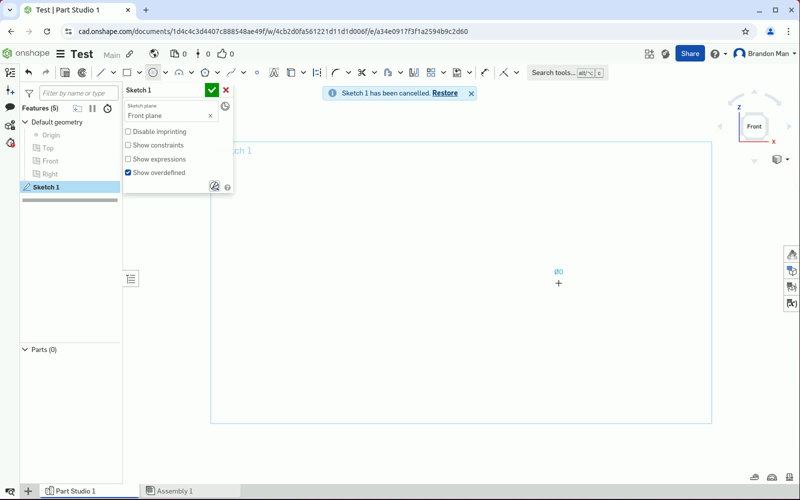
mouse_move(574, 282)
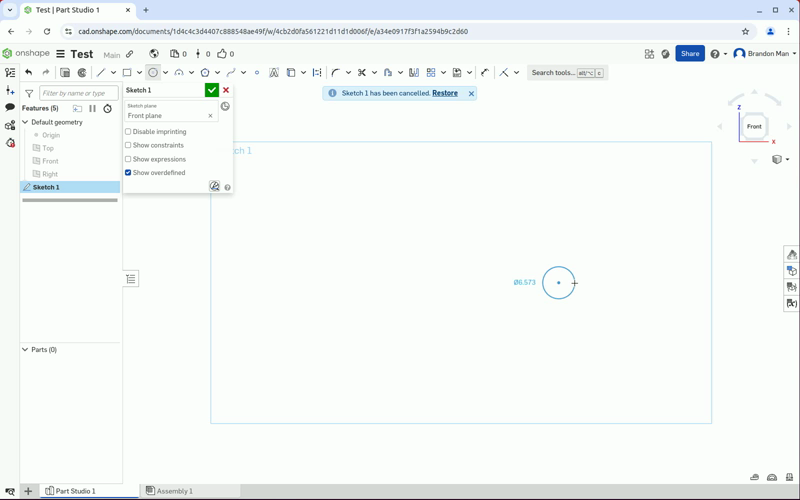
click(574, 282)
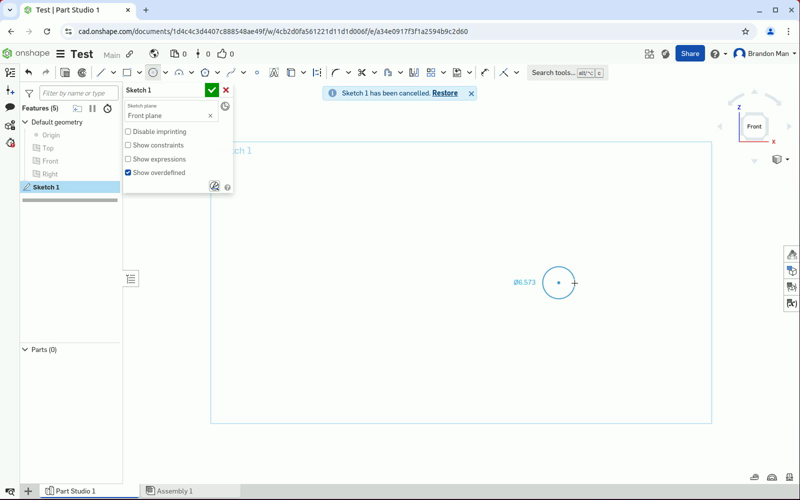
key(esc)
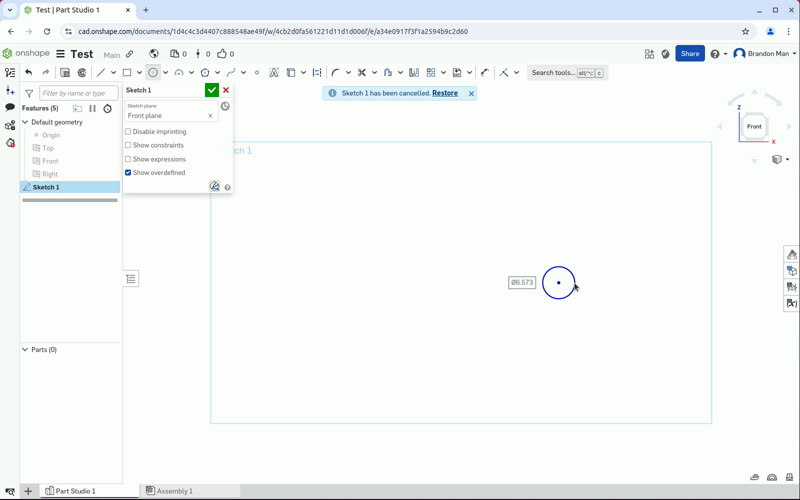
key(l)
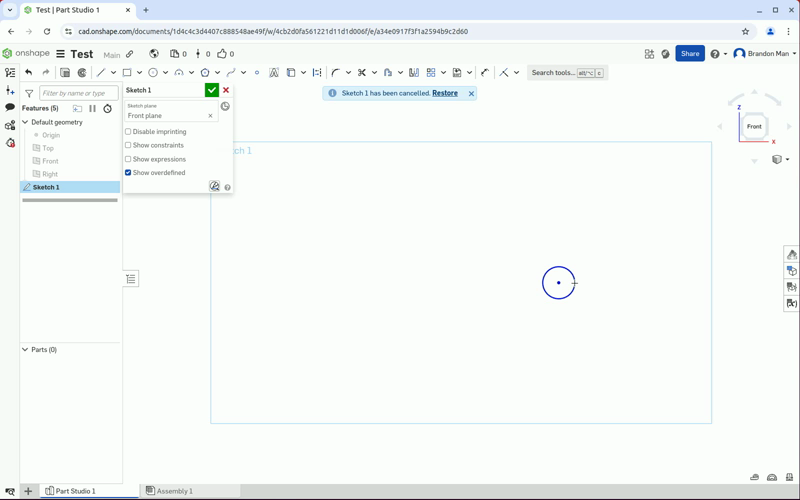
key_down(shift)
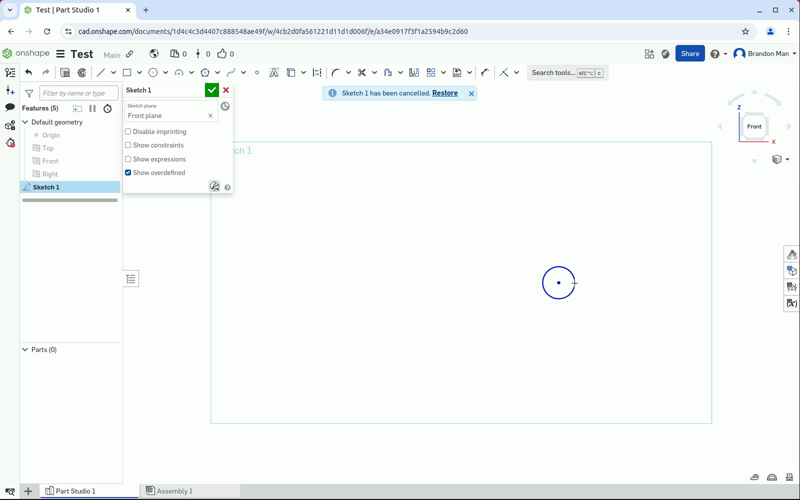
mouse_move(550, 280)
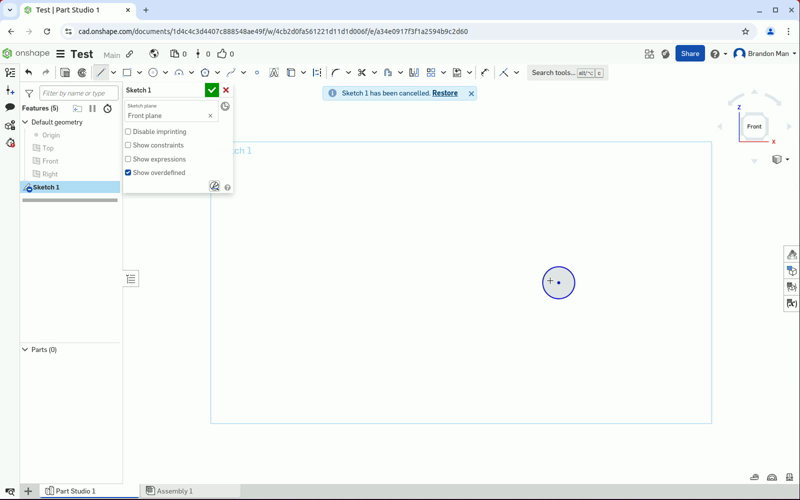
click(550, 280)
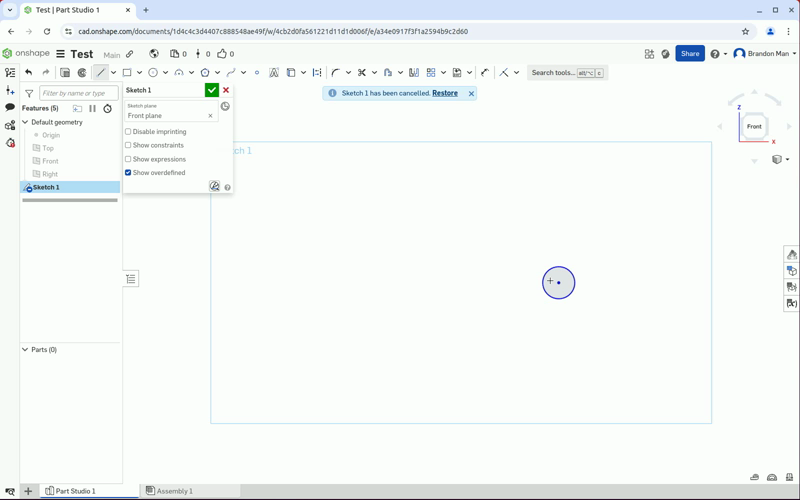
key_up(shift)
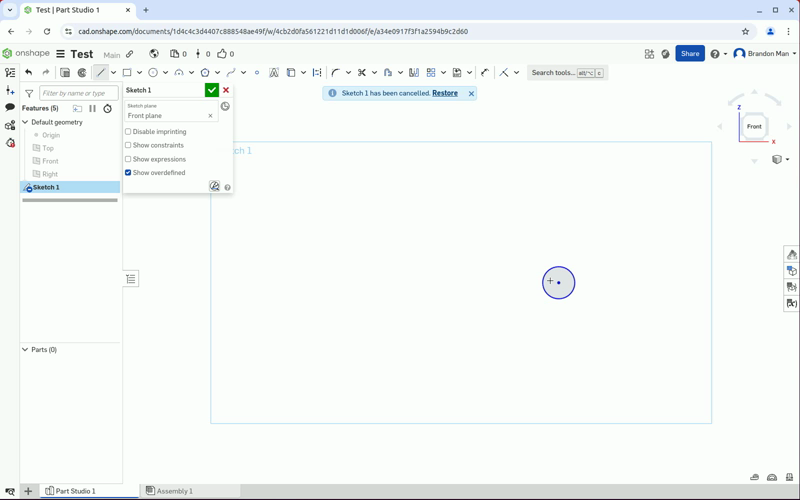
key_down(shift)
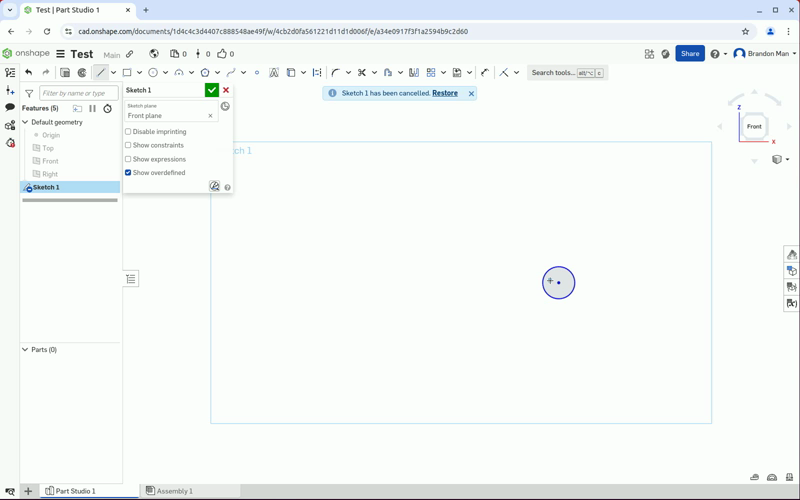
mouse_move(580, 280)
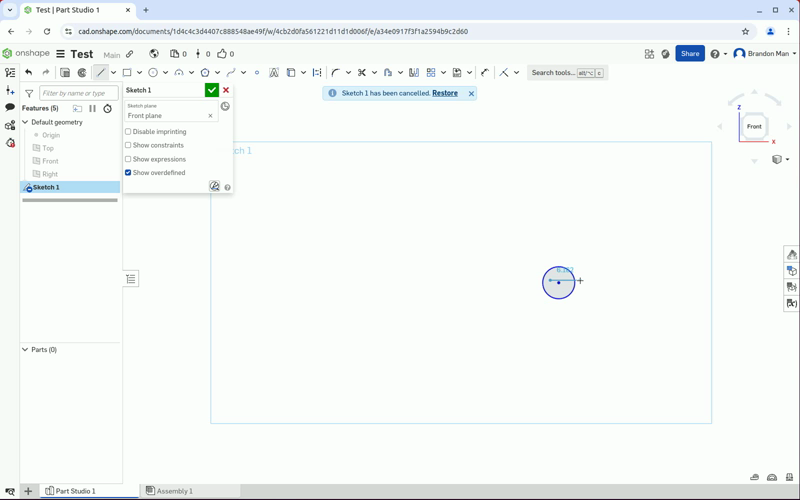
mouse_move(553, 290)
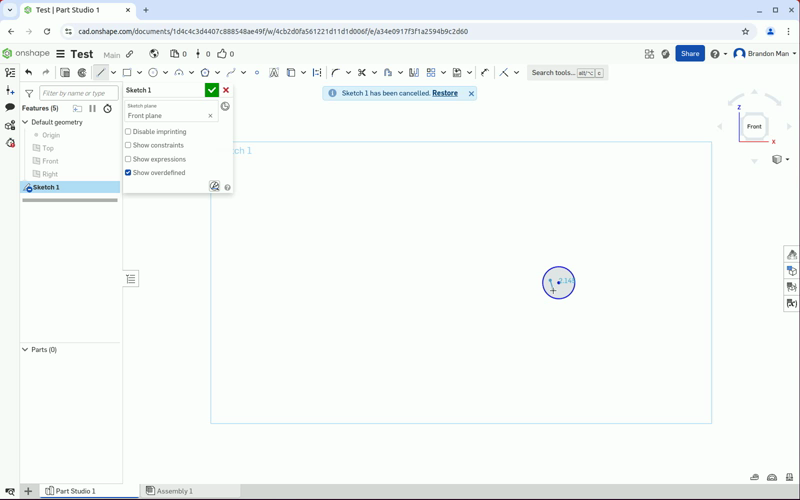
click(553, 290)
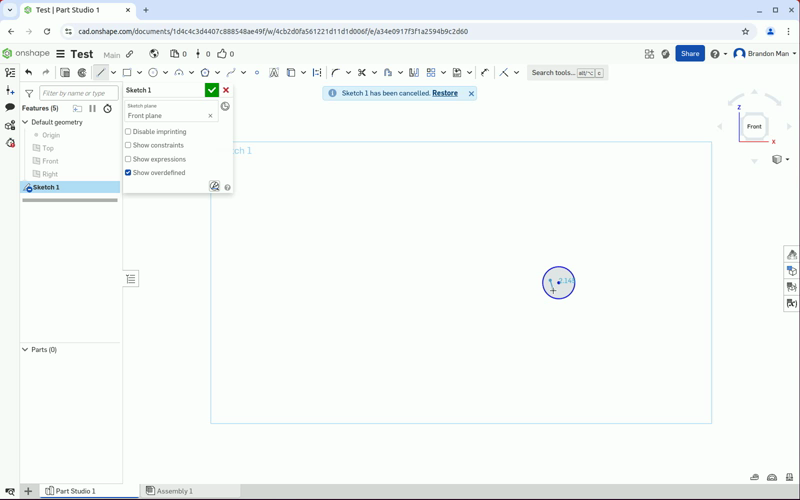
key_up(shift)
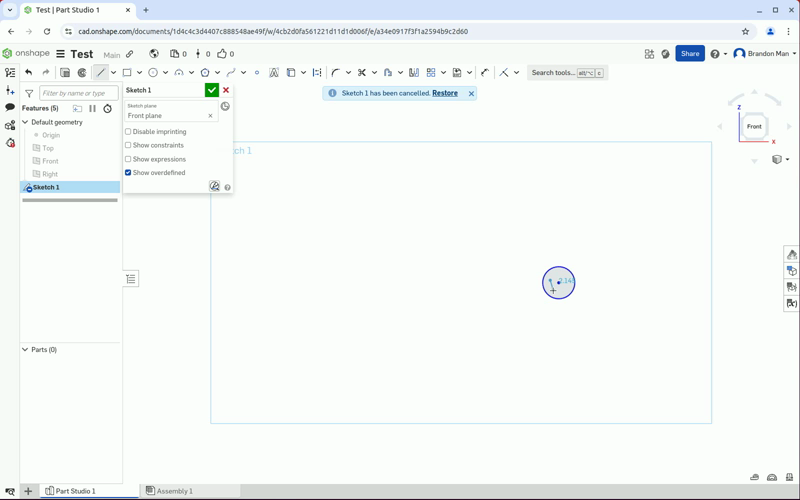
key_down(shift)
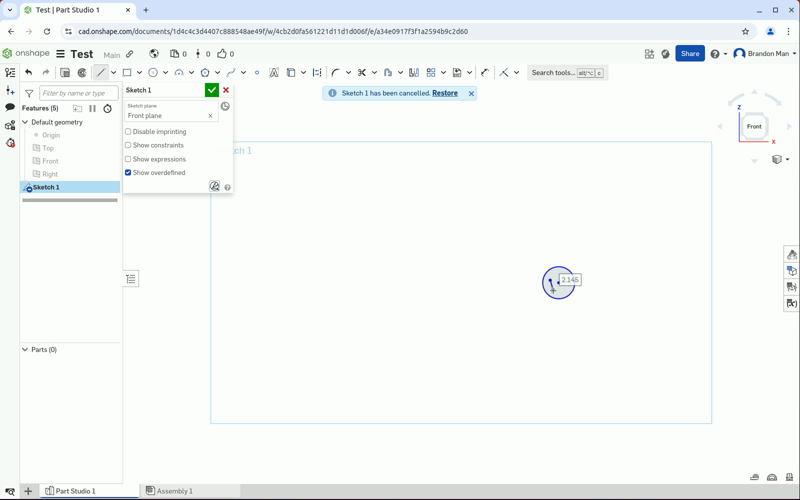
mouse_move(583, 290)
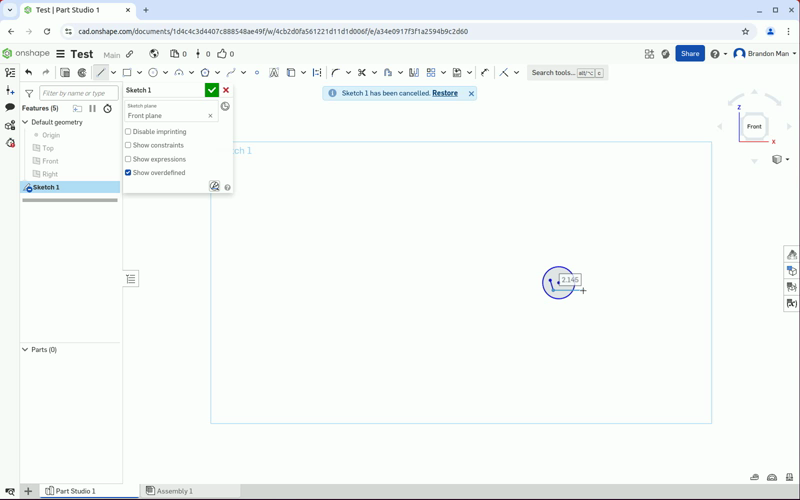
mouse_move(564, 290)
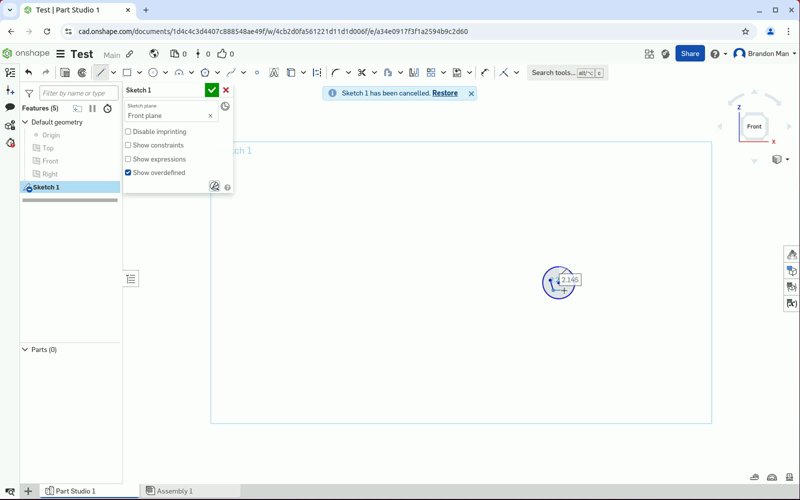
click(564, 290)
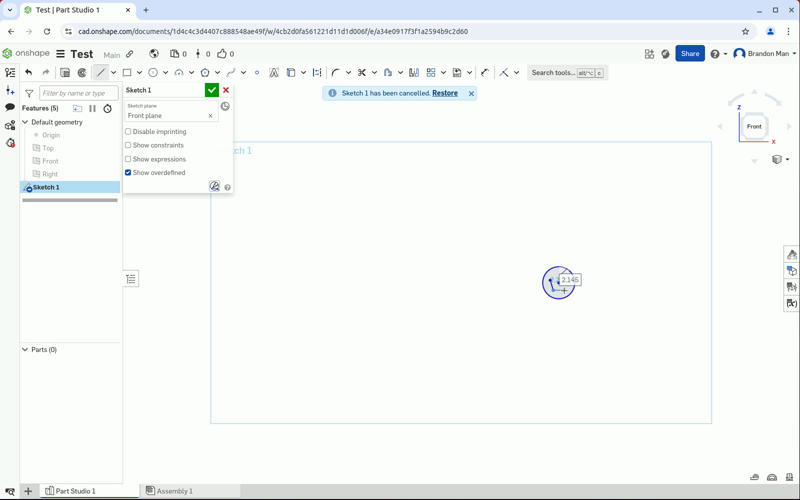
key_up(shift)
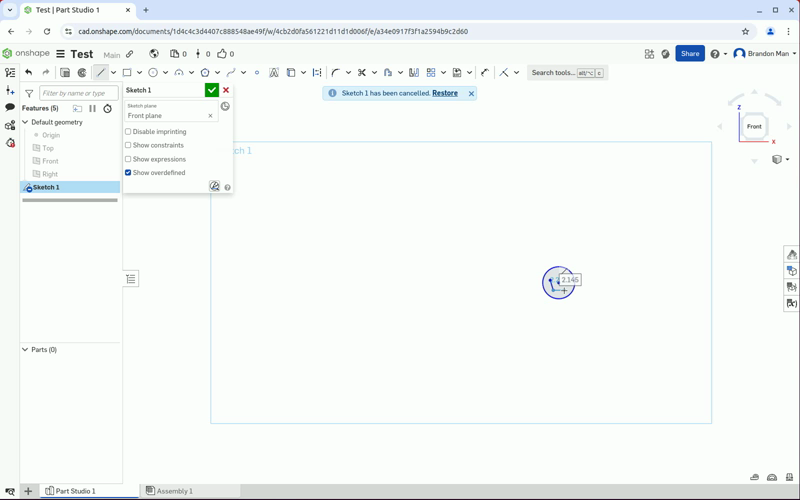
key_down(shift)
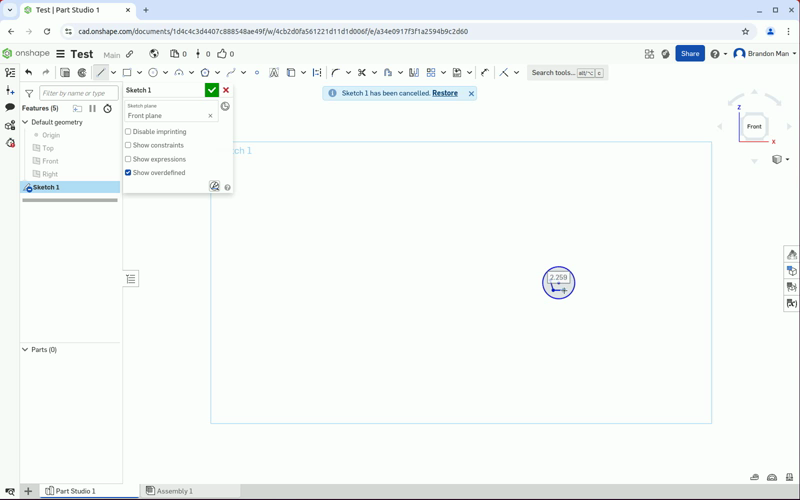
mouse_move(589, 290)
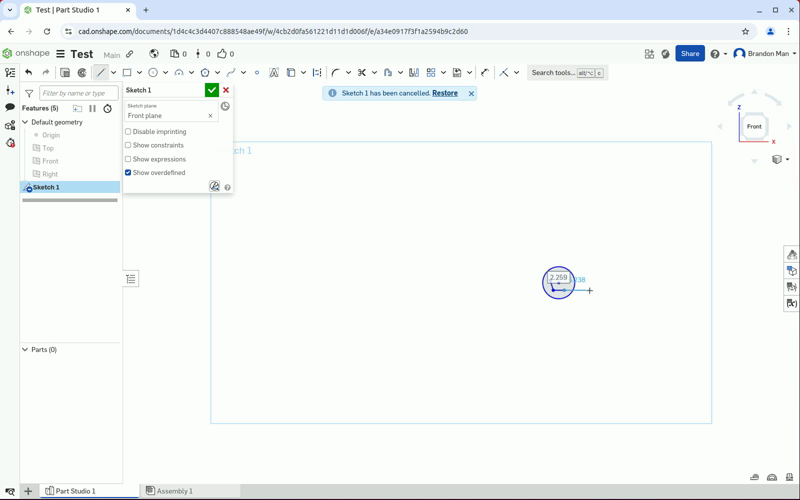
mouse_move(567, 280)
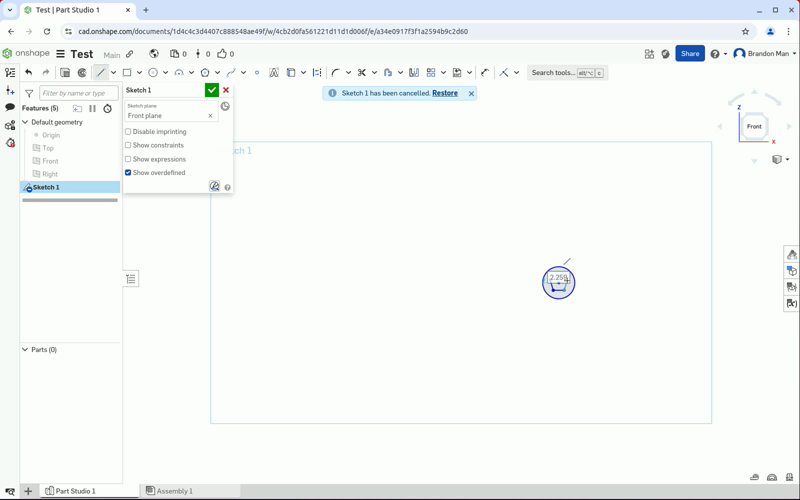
click(567, 280)
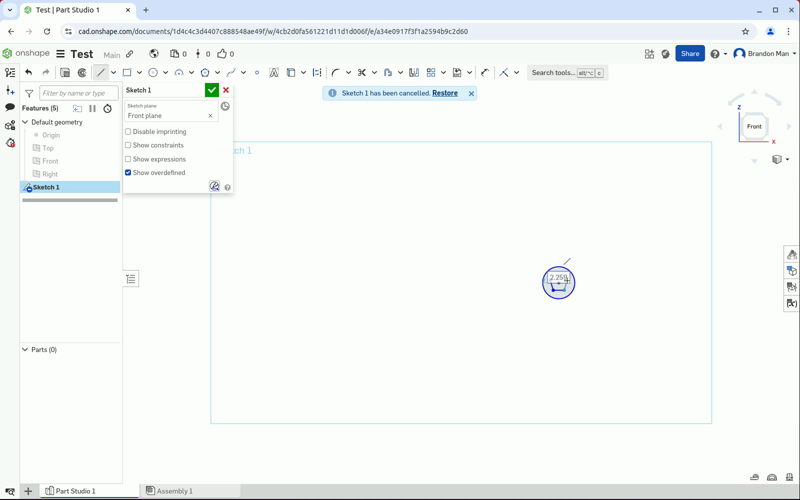
key_up(shift)
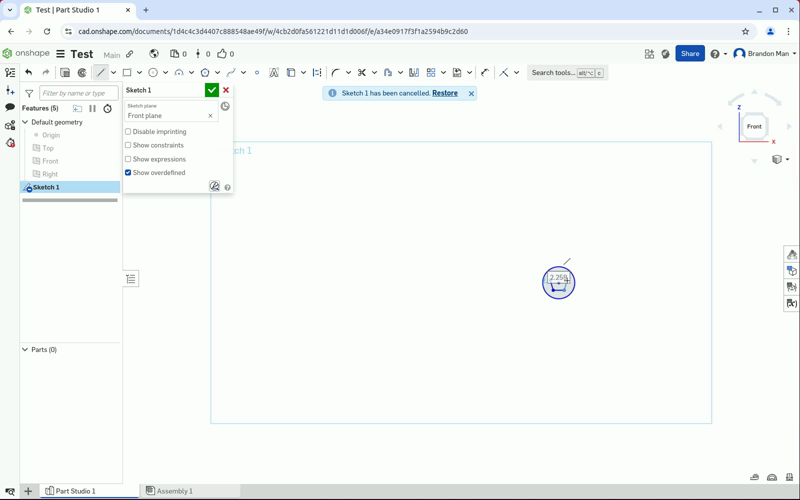
key_down(shift)
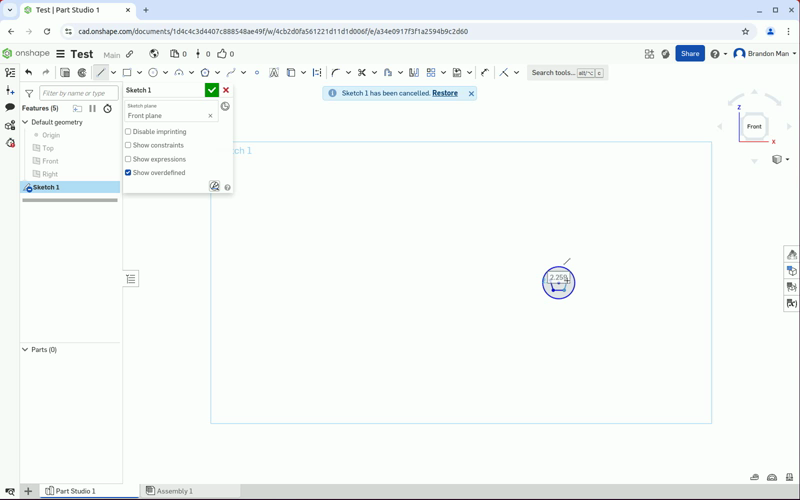
mouse_move(589, 280)
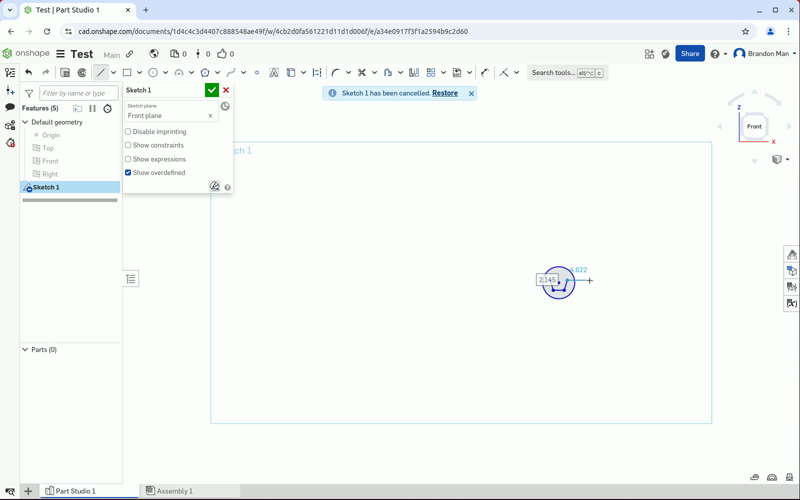
mouse_move(558, 273)
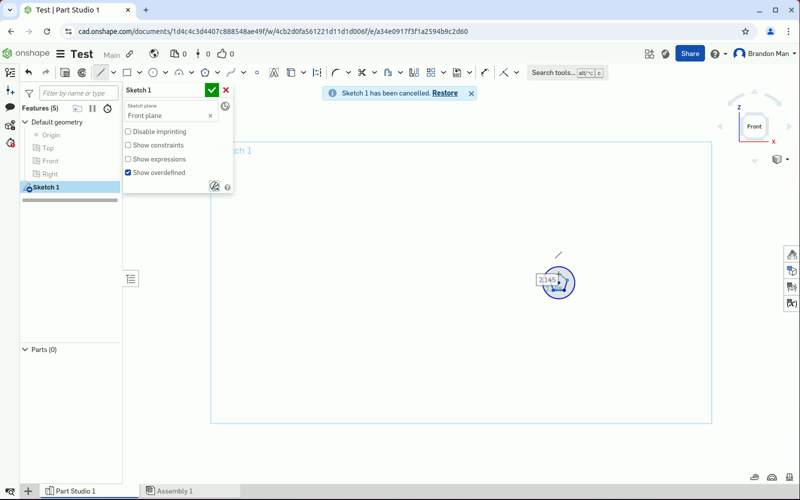
click(558, 273)
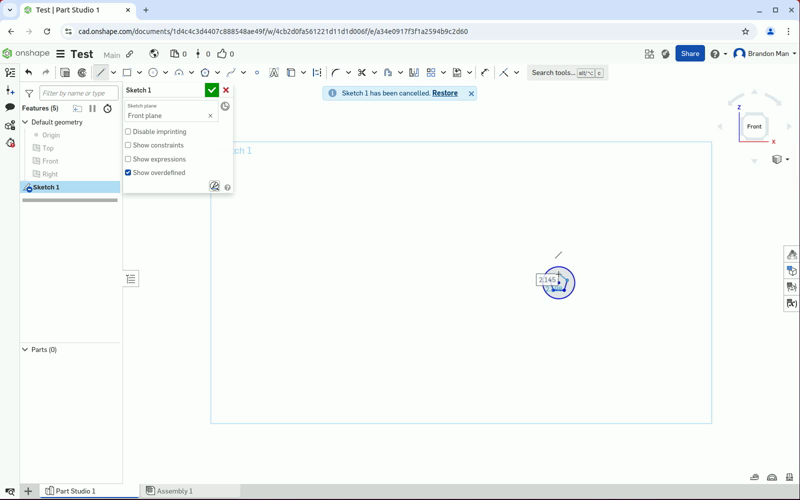
key_up(shift)
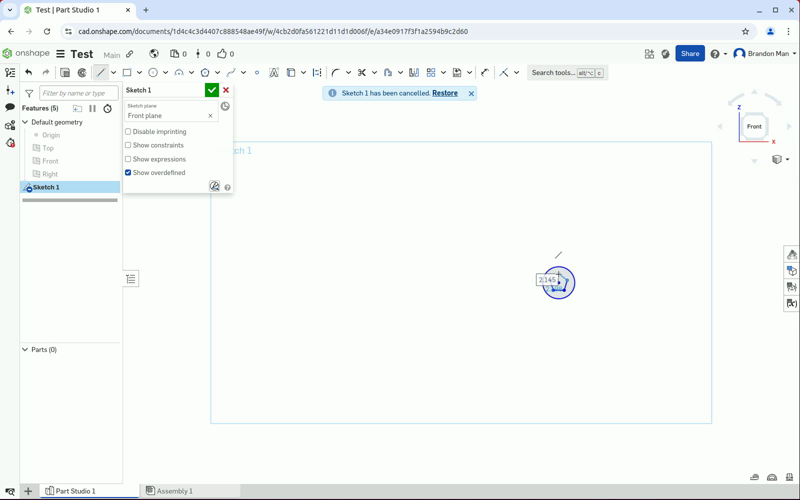
mouse_move(588, 273)
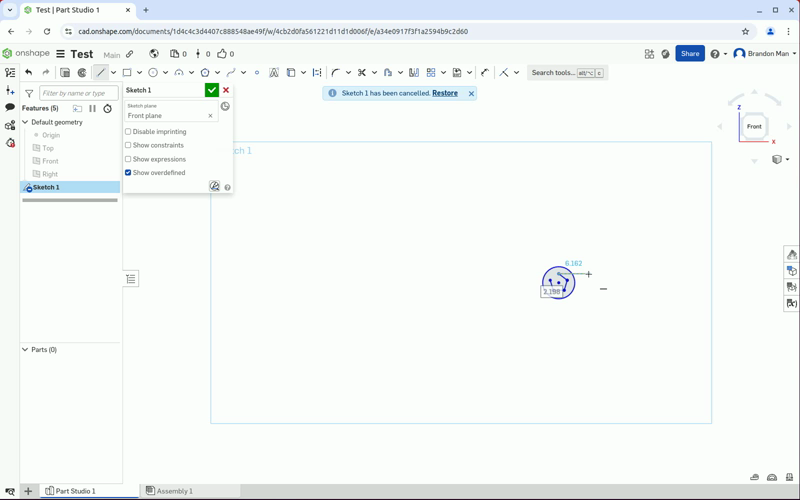
key_down(shift)
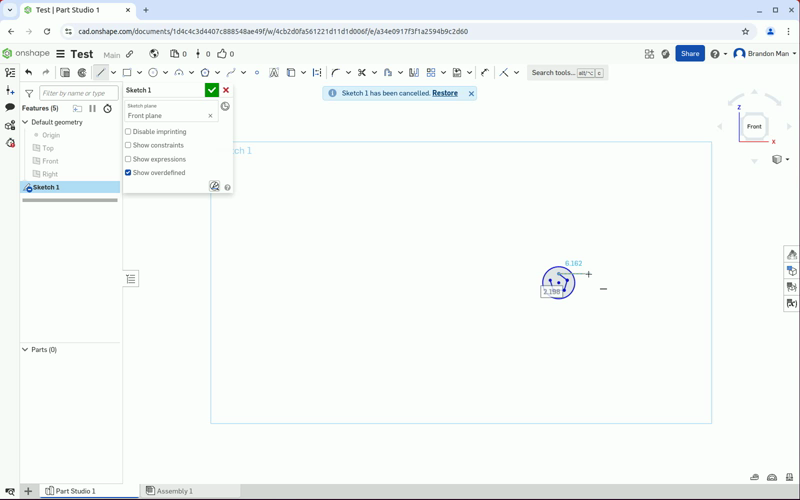
mouse_move(550, 280)
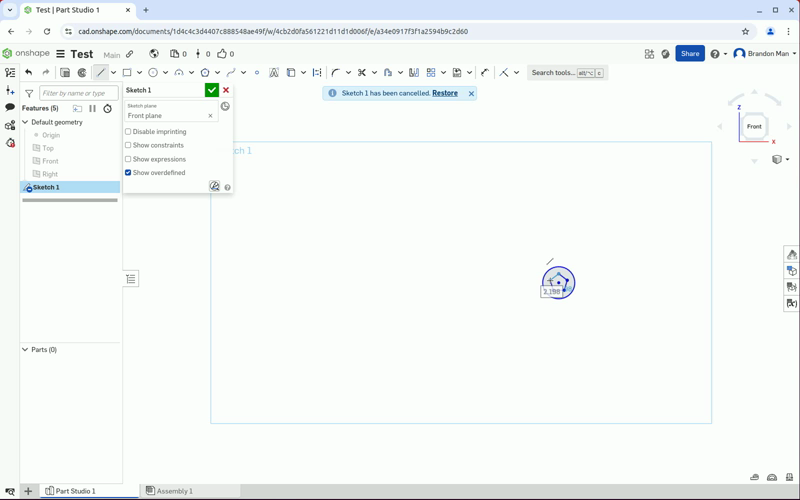
key_up(shift)
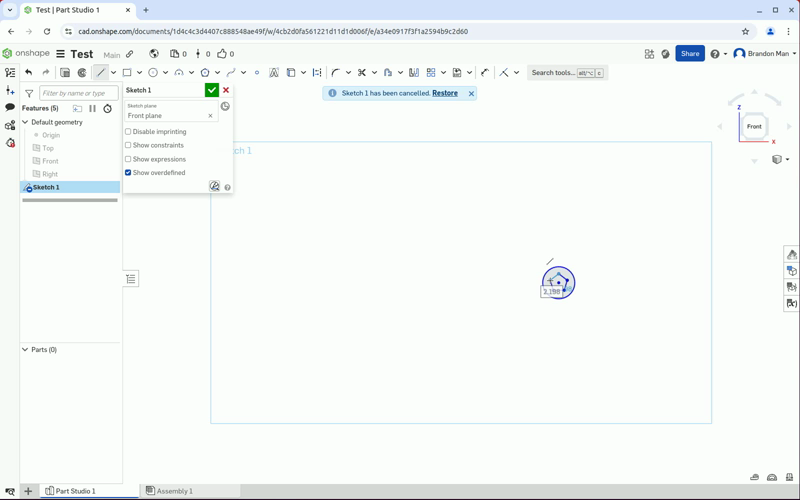
click(550, 280)
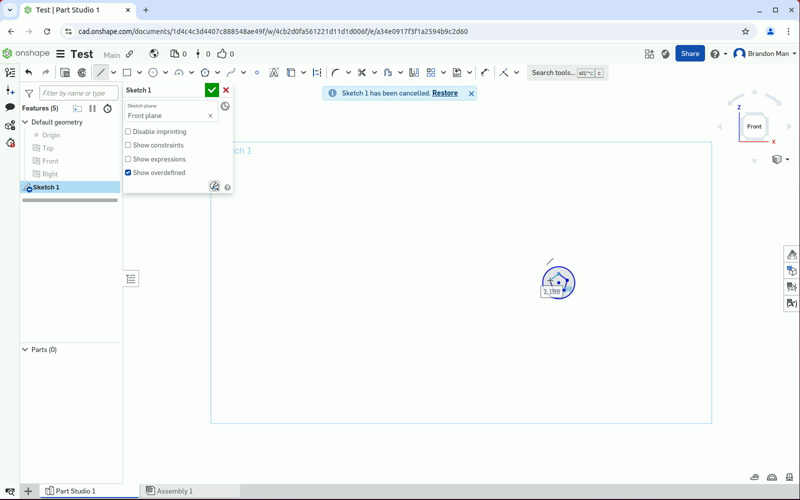
key(esc)
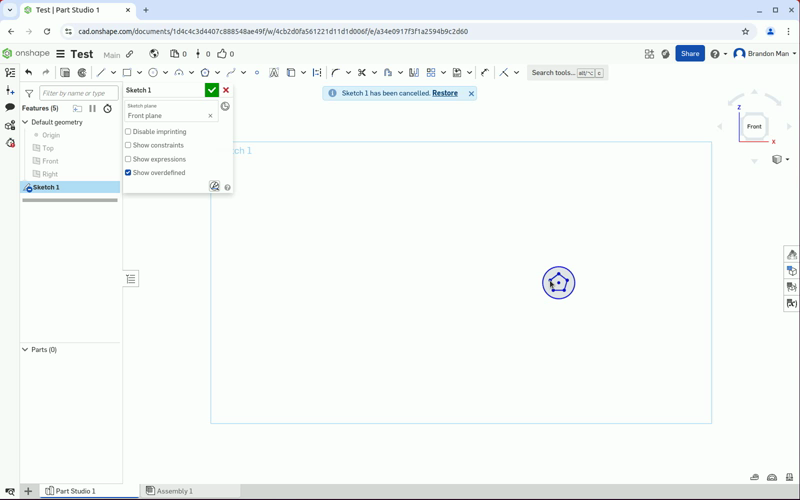
mouse_move(561, 271)
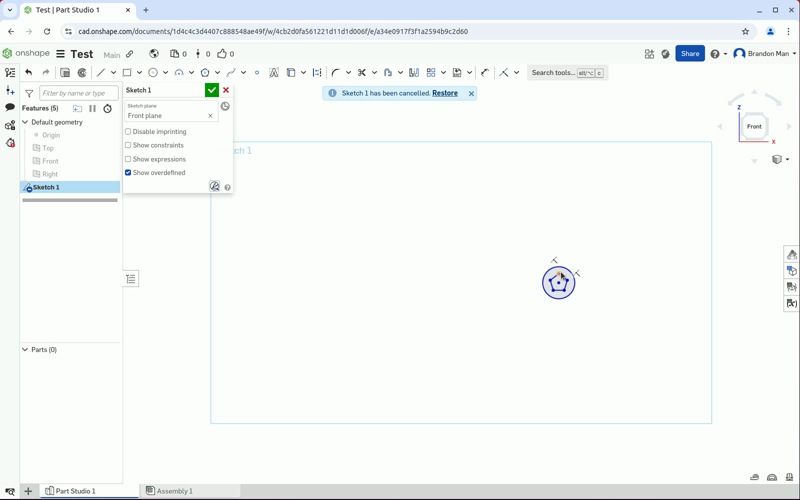
scroll(6)
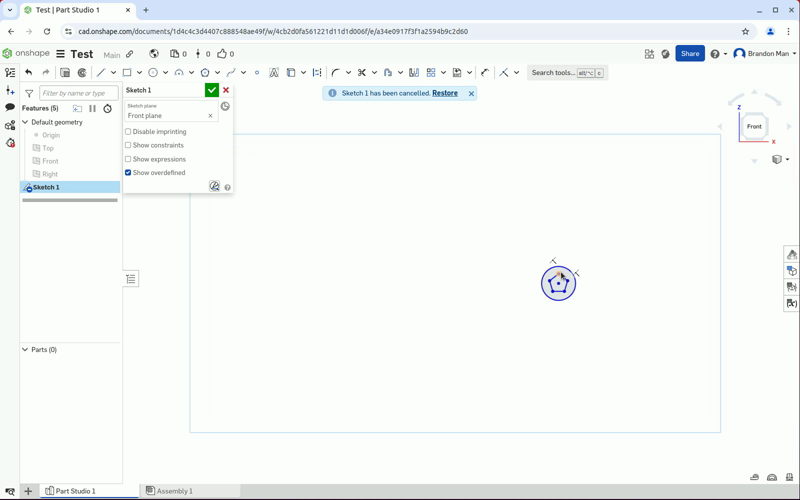
scroll(6)
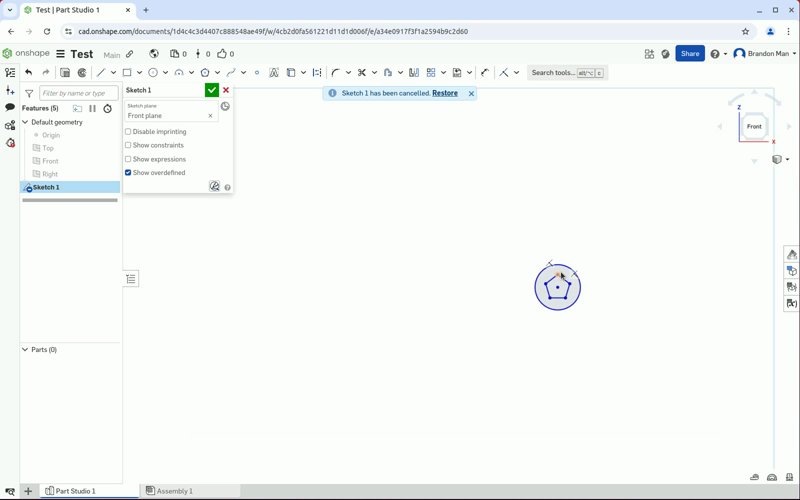
scroll(6)
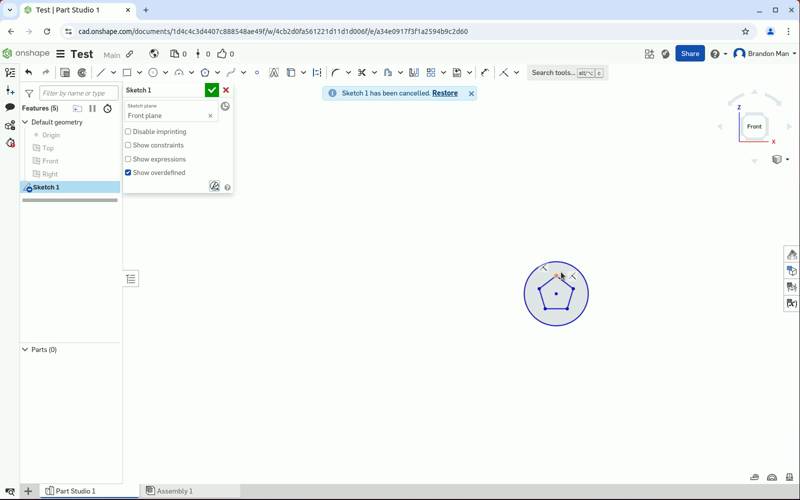
scroll(6)
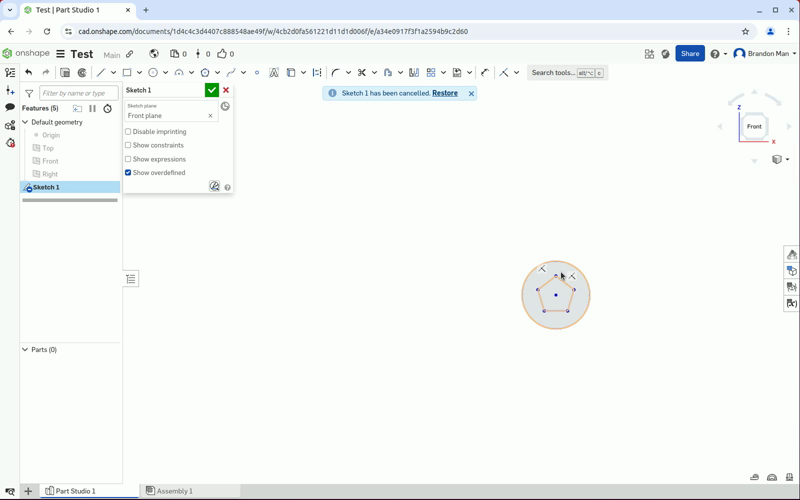
scroll(6)
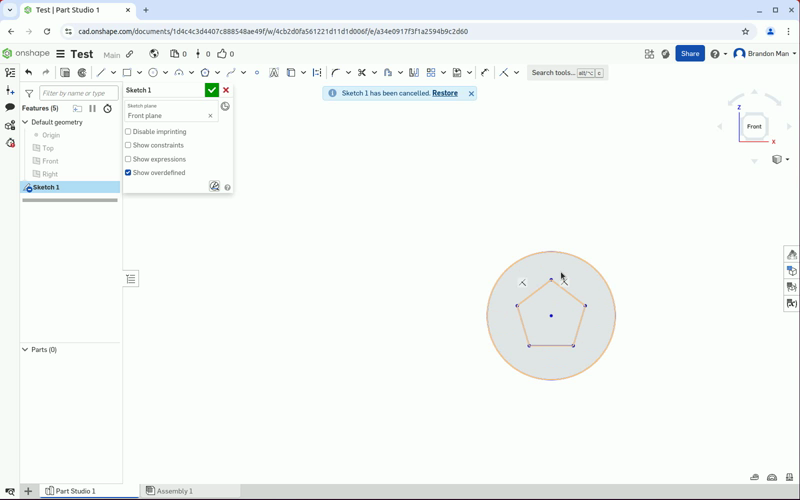
scroll(6)
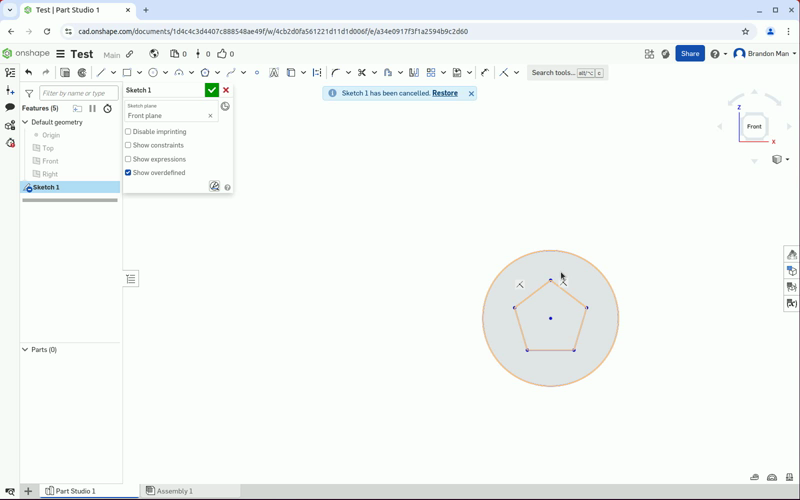
scroll(6)
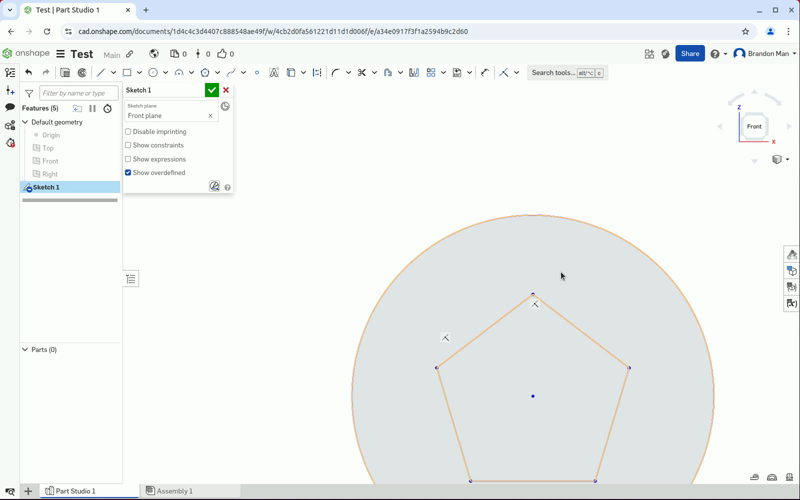
click(561, 271)
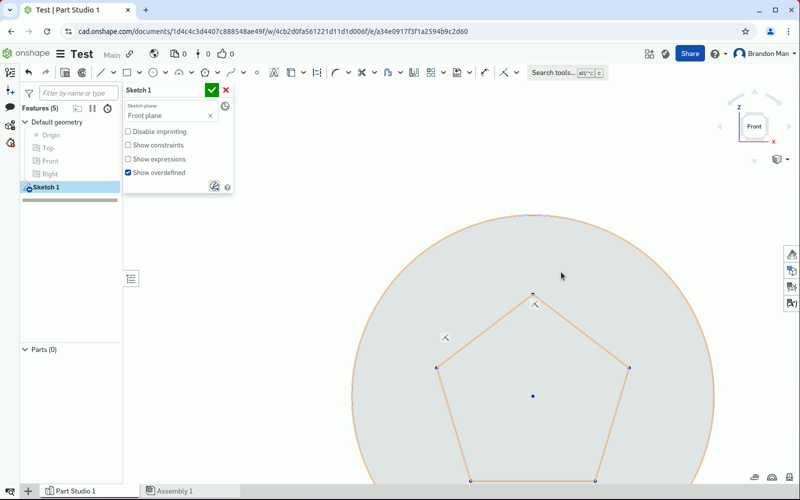
scroll(-6)
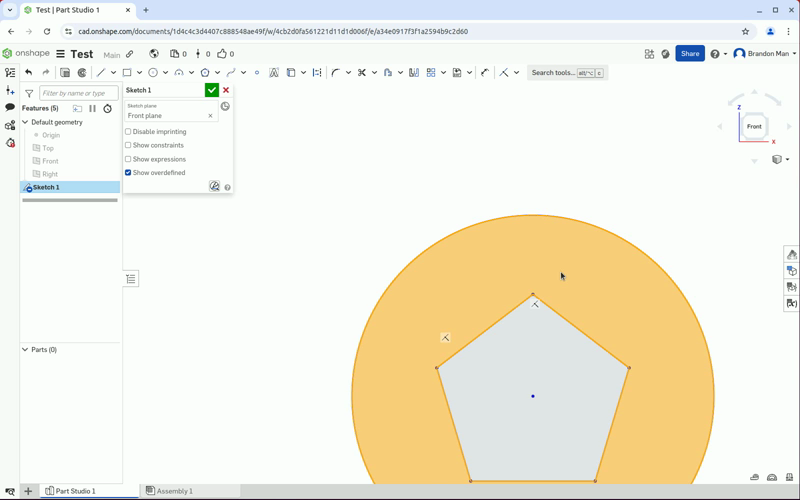
scroll(-6)
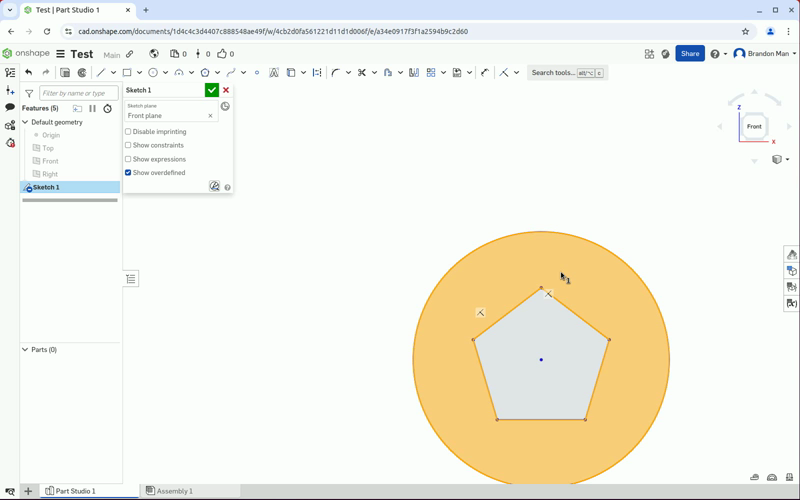
scroll(-6)
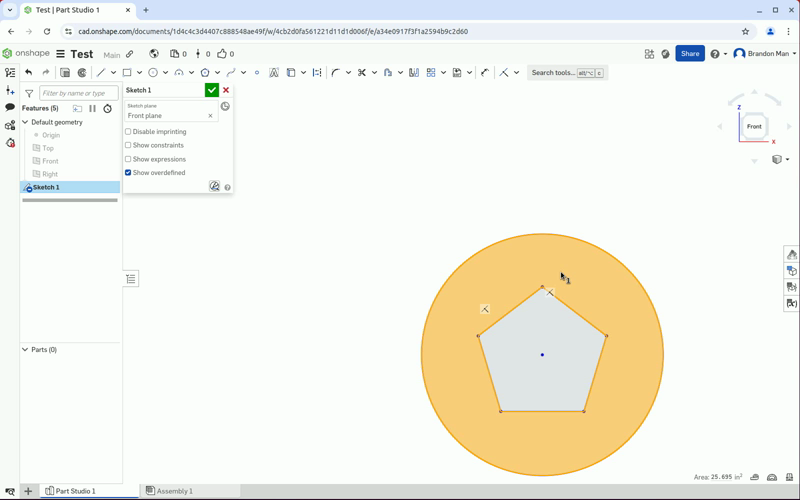
scroll(-6)
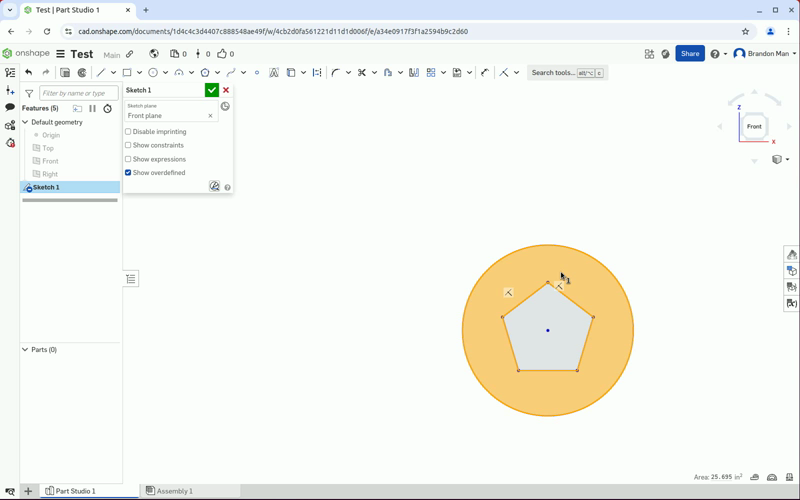
scroll(-6)
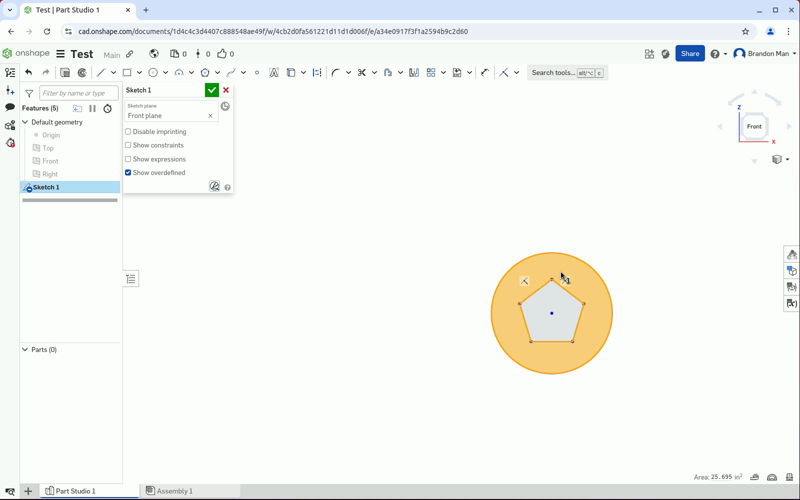
scroll(-6)
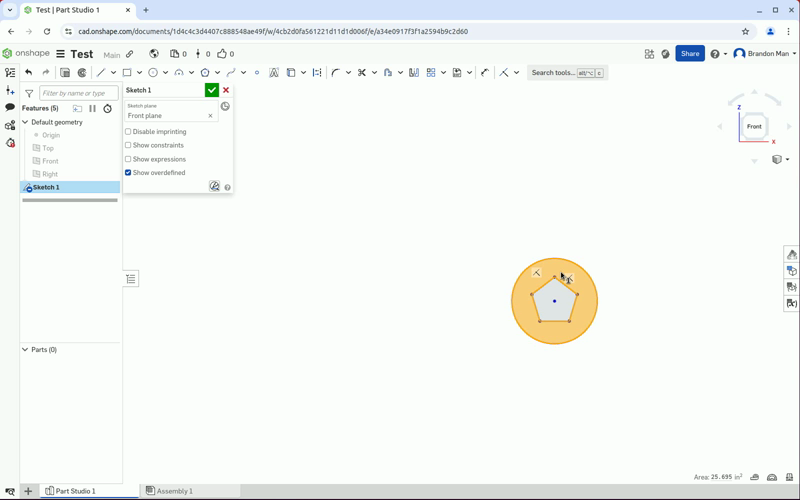
scroll(-6)
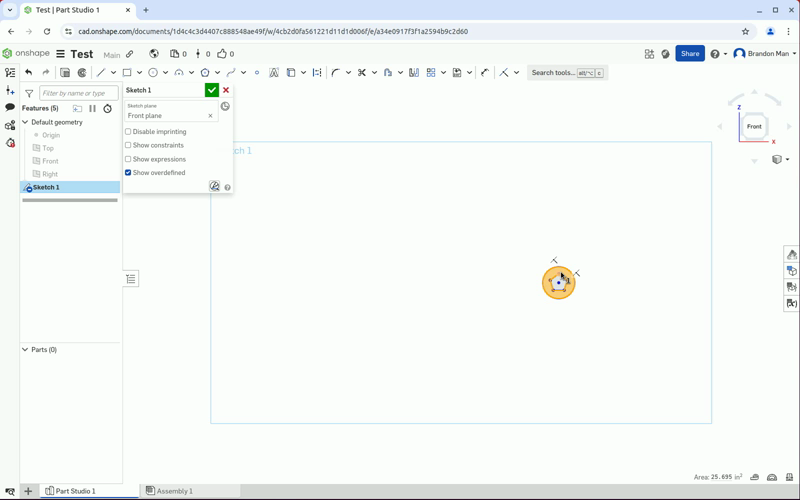
mouse_move(73, 352)
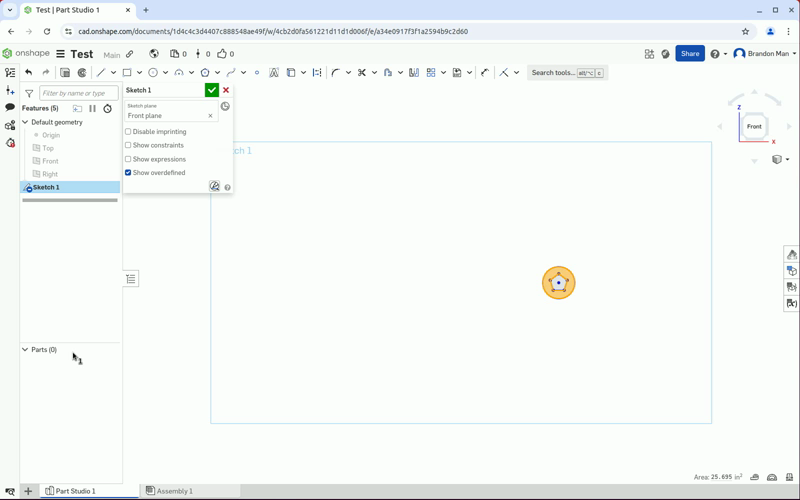
key(shift+y)
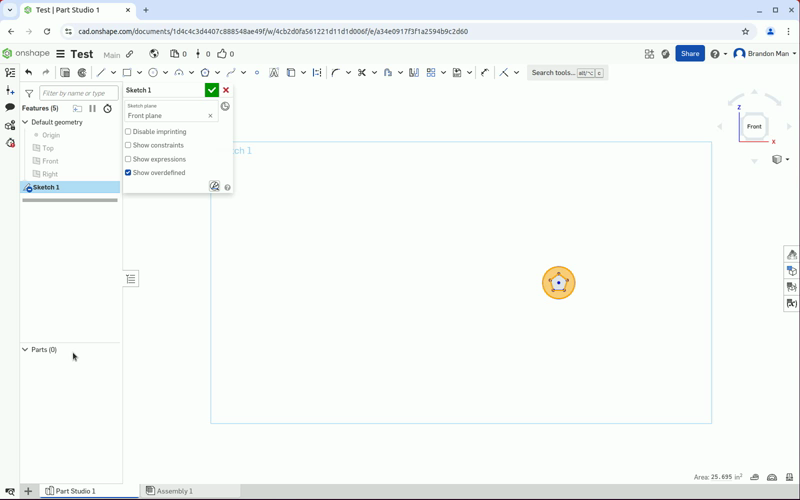
key(shift+e)
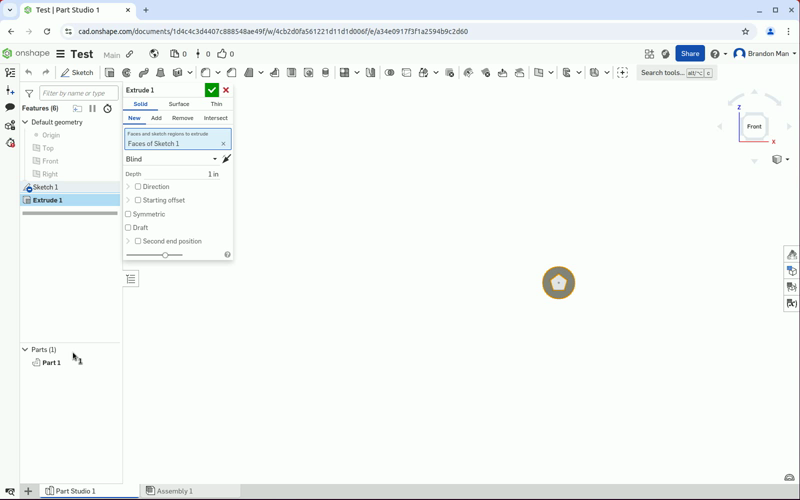
mouse_move(143, 106)
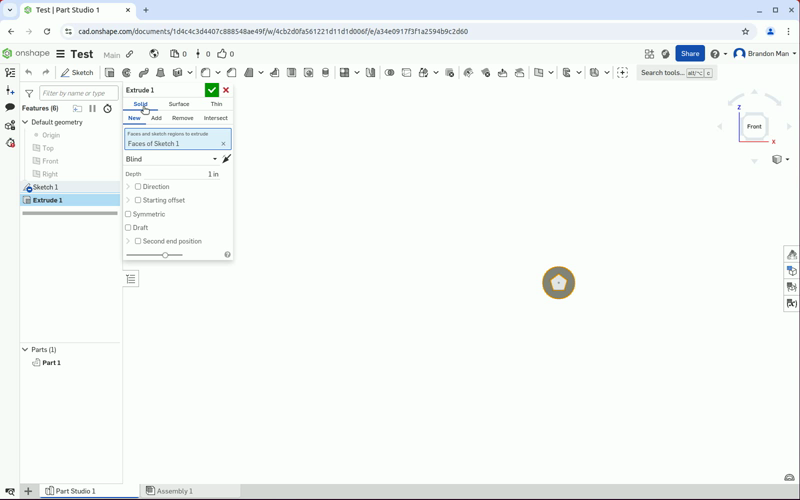
click(143, 106)
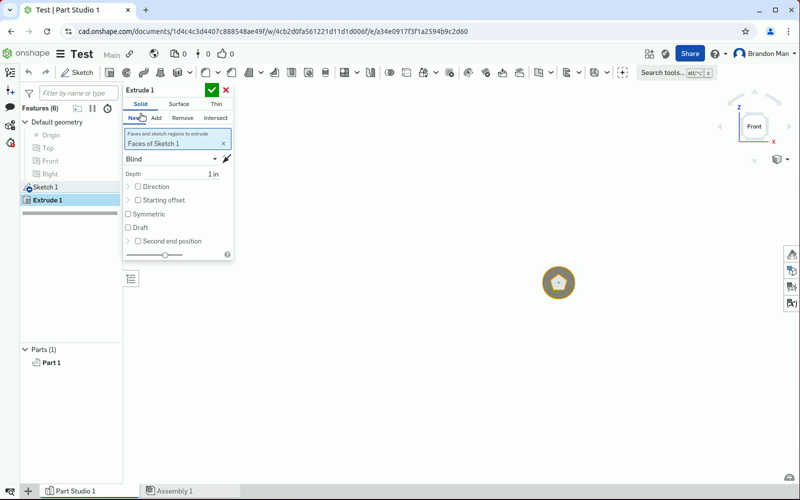
mouse_move(137, 120)
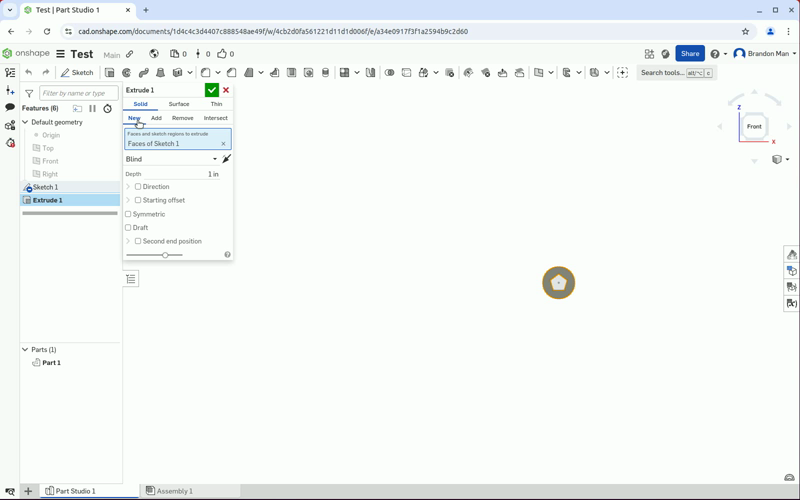
click(137, 120)
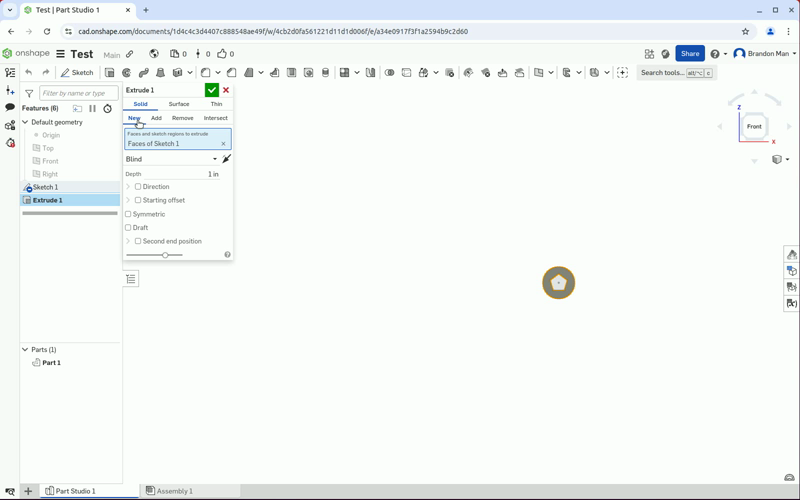
key(tab, 4)
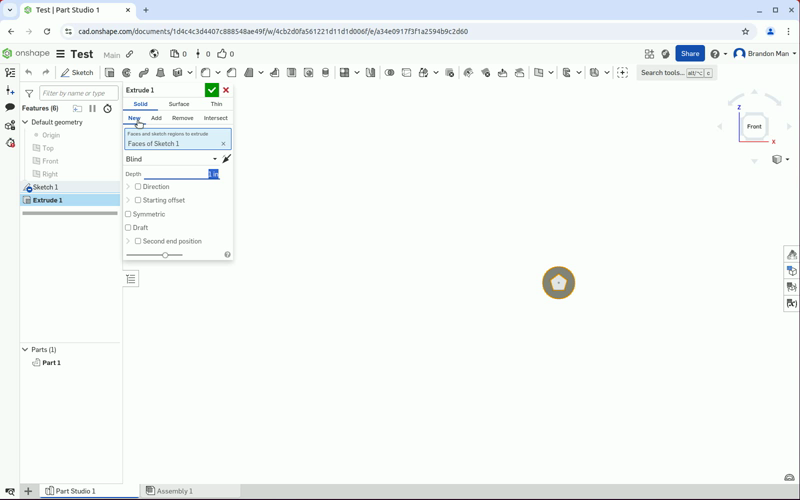
text(1.444)
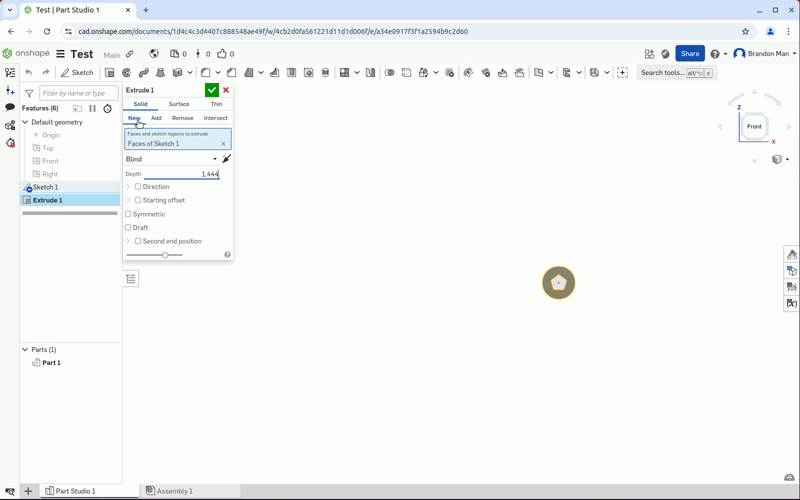
key(enter)
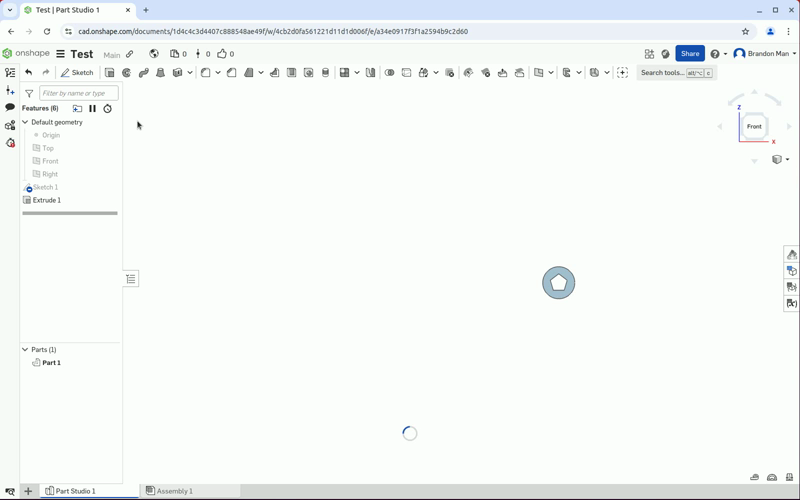
key(shift+h)
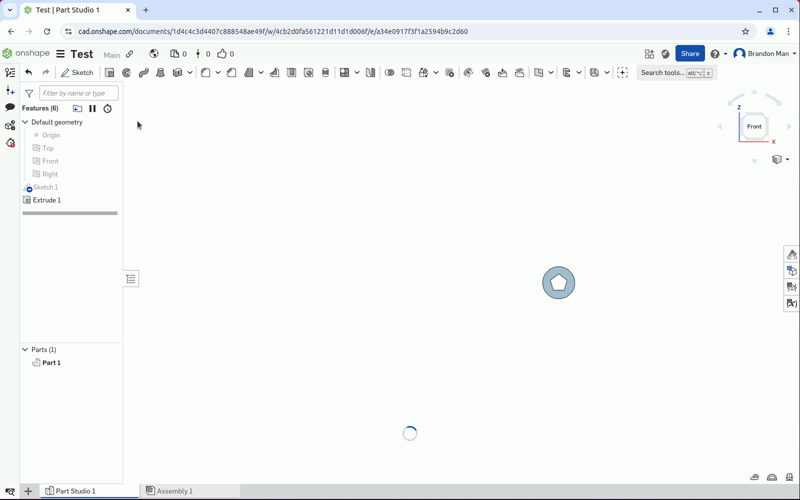
key(shift+h)
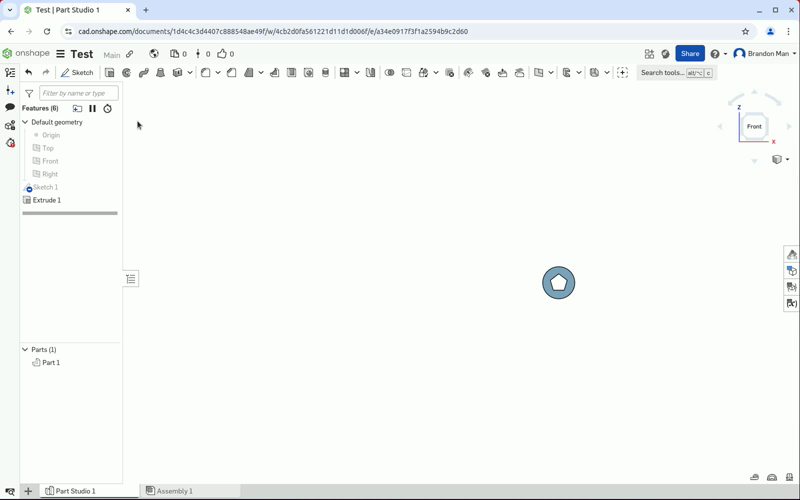
mouse_move(73, 189)
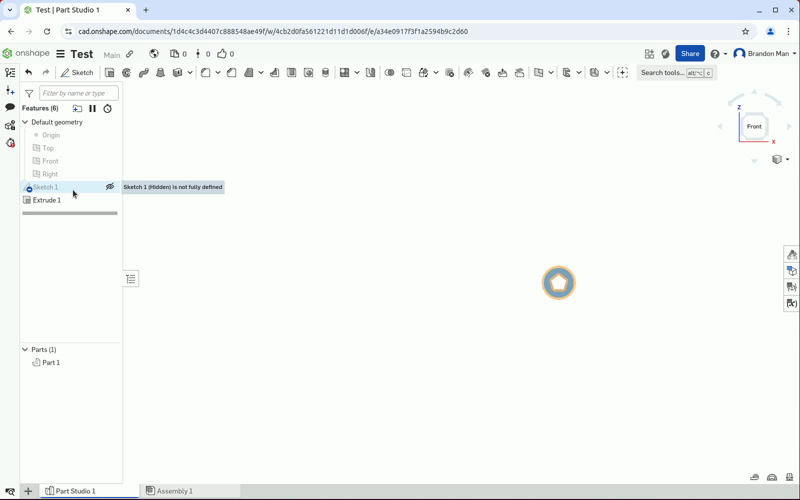
click(73, 189)
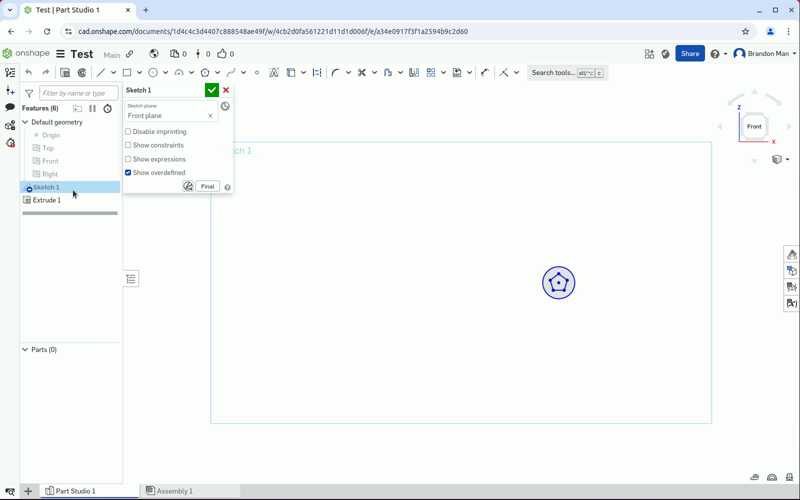
mouse_move(229, 92)
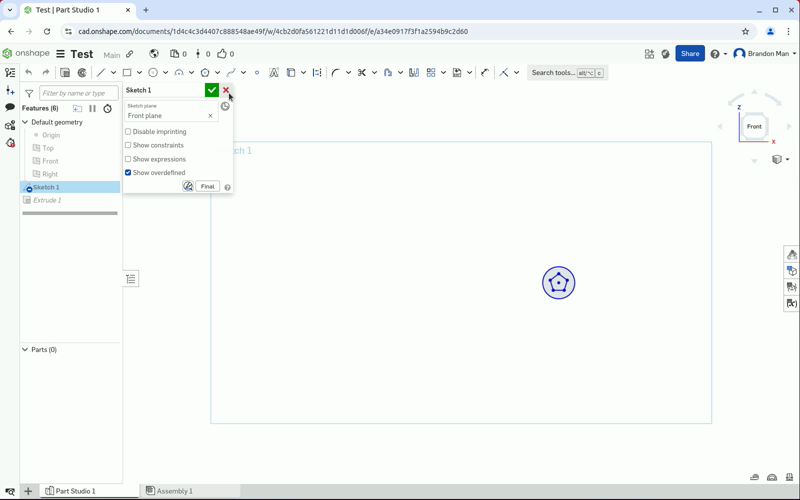
click(229, 92)
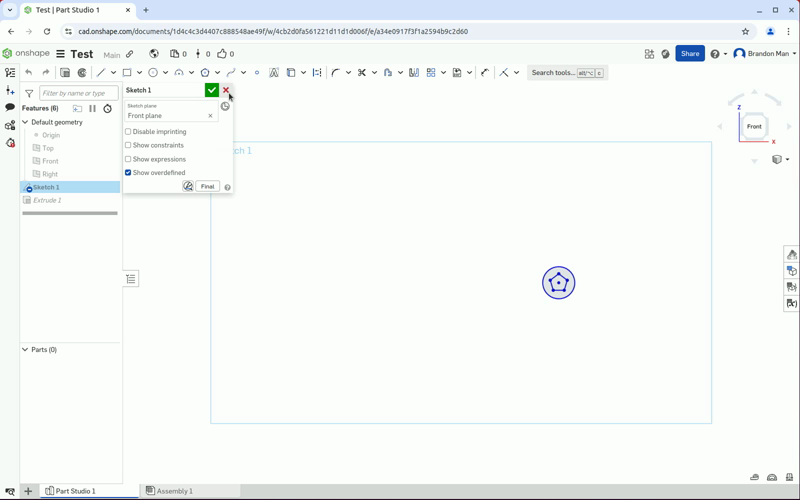
key(shift+s)
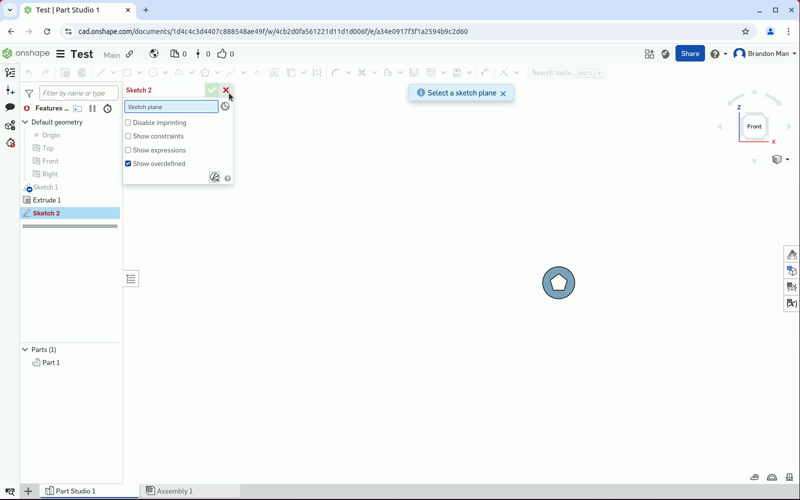
mouse_move(73, 163)
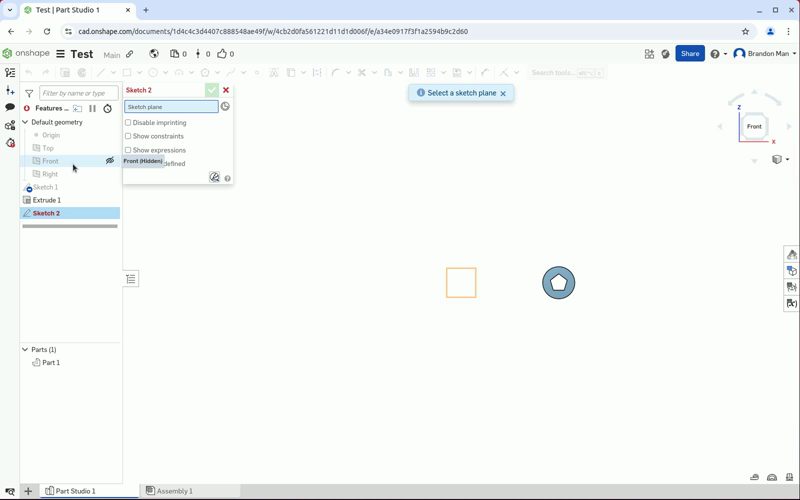
click(73, 163)
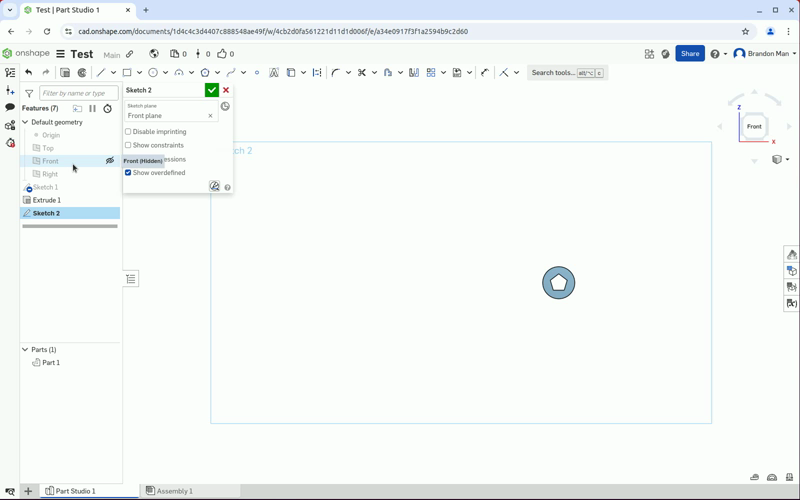
mouse_move(73, 352)
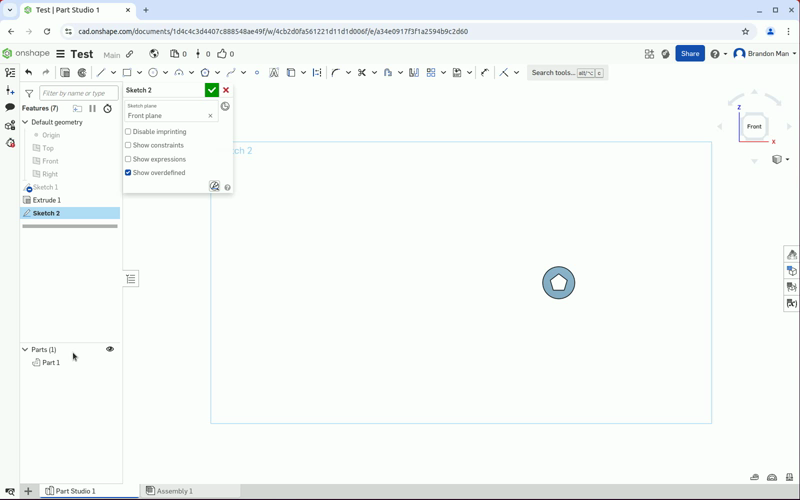
key(y)
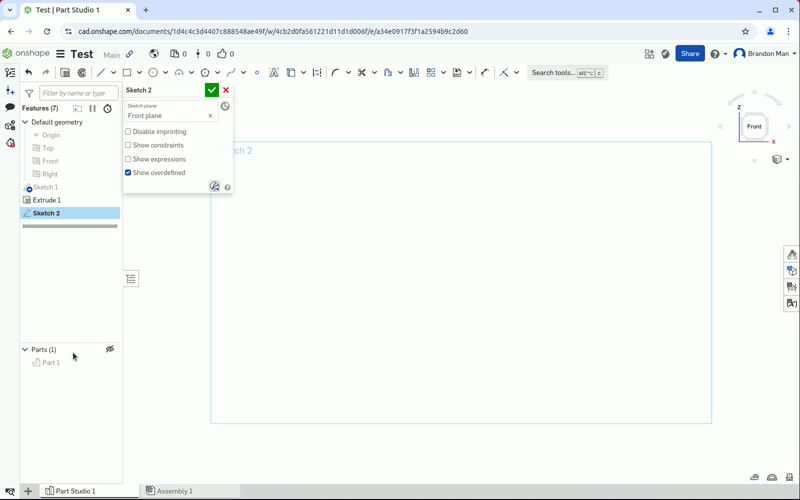
key(a)
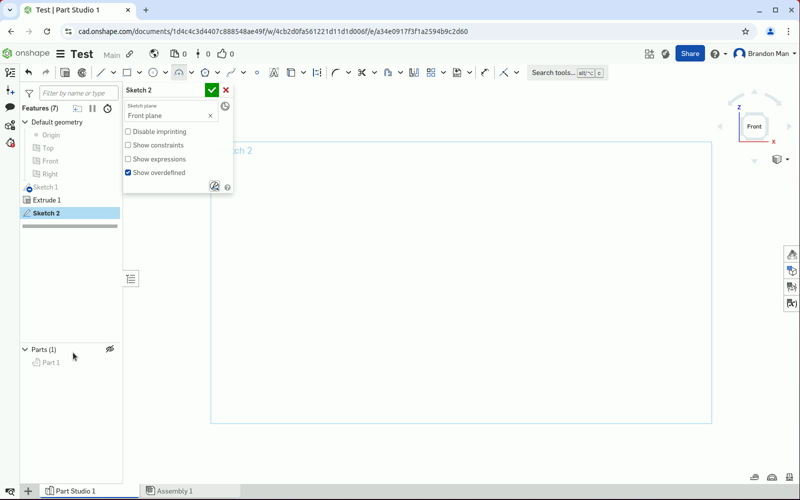
key_down(shift)
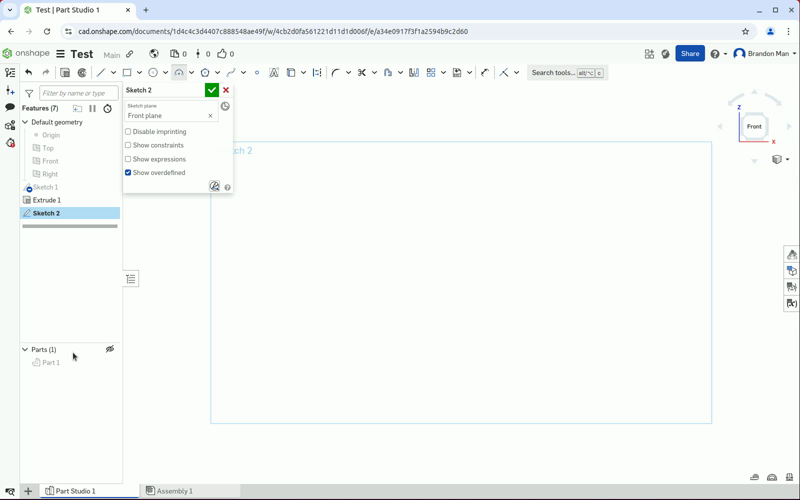
mouse_move(480, 294)
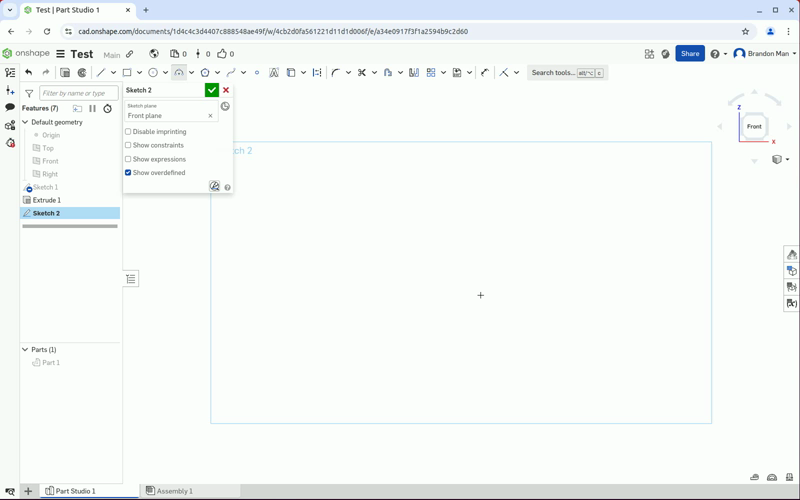
click(480, 294)
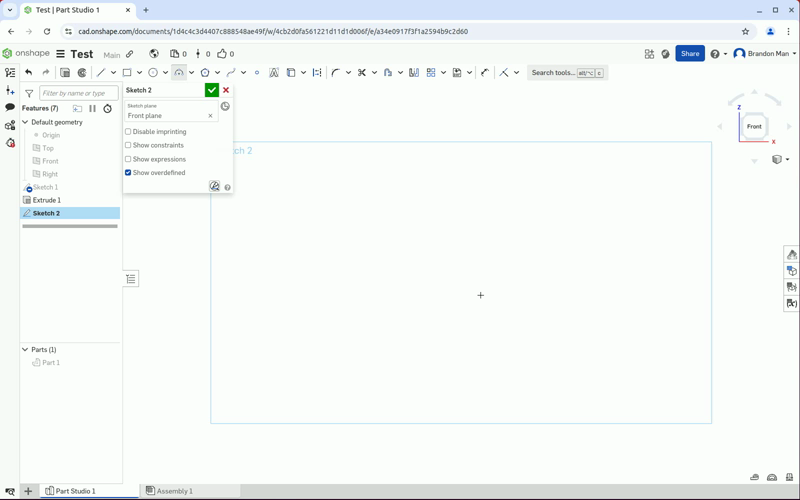
key_up(shift)
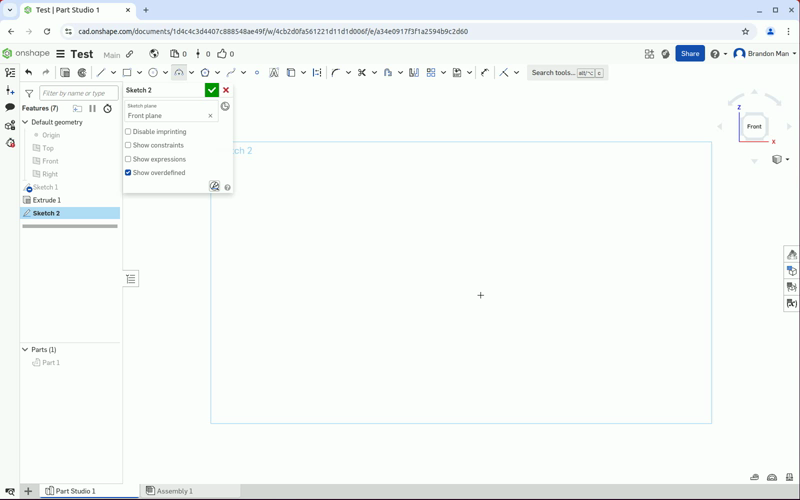
key_down(shift)
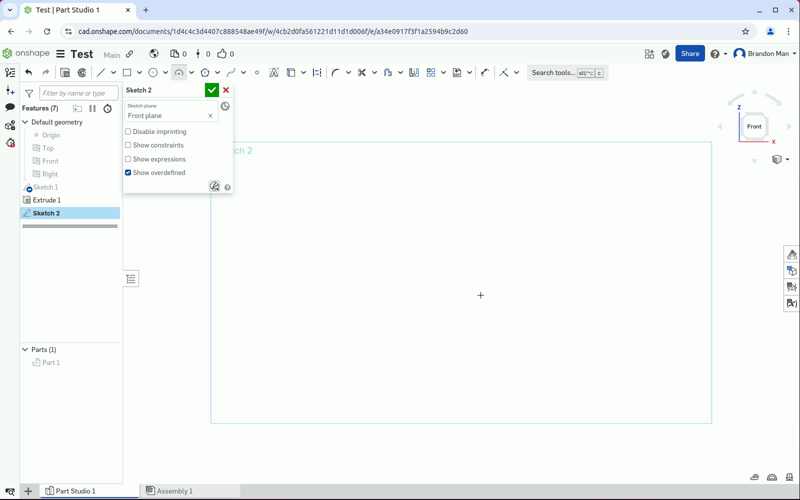
mouse_move(487, 291)
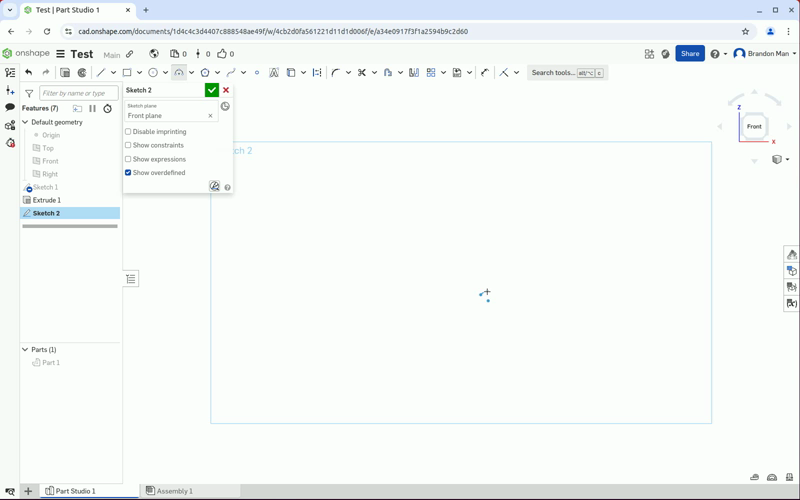
click(487, 291)
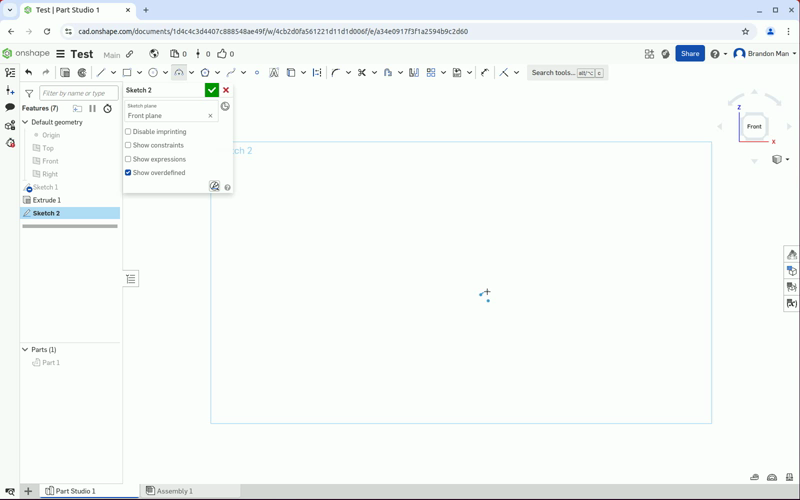
mouse_move(483, 291)
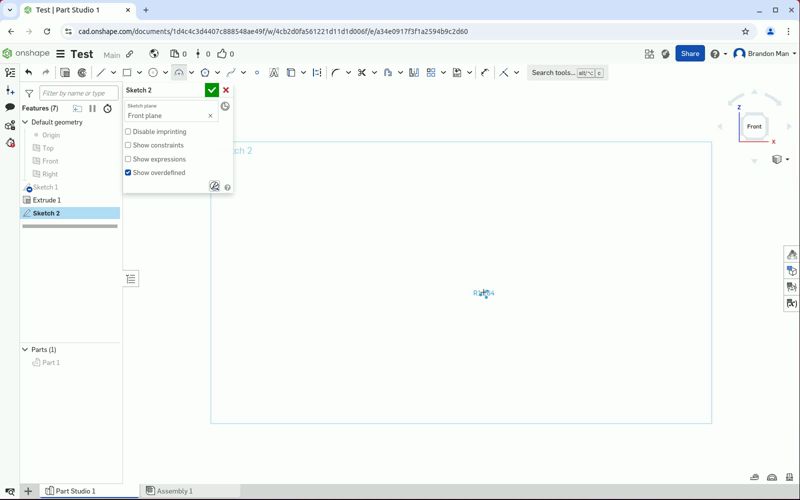
click(483, 291)
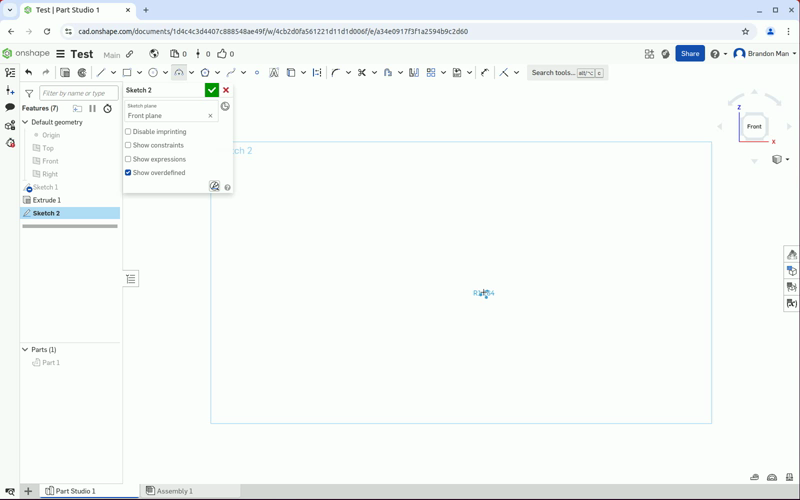
key_up(shift)
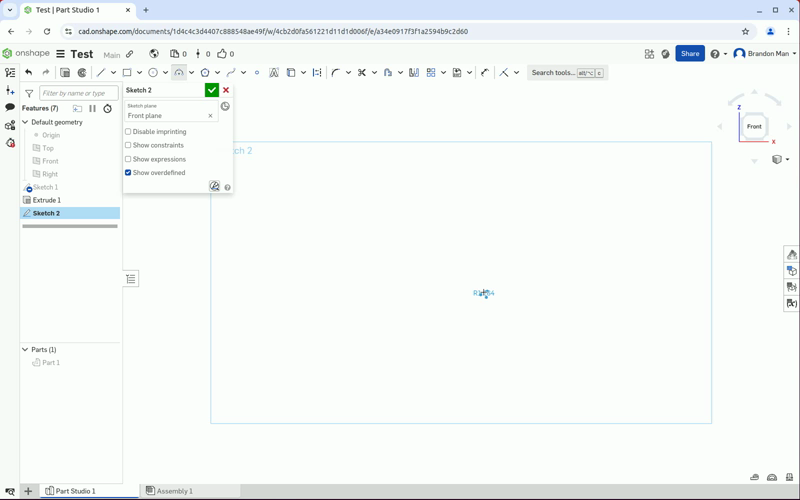
key(esc)
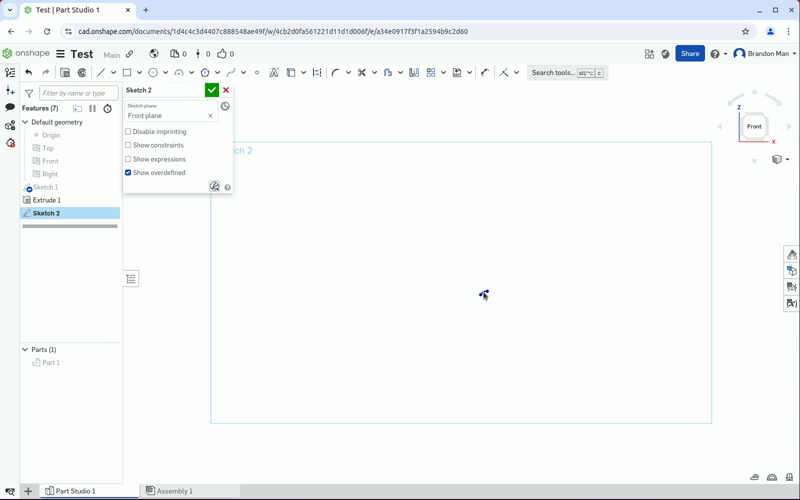
key(l)
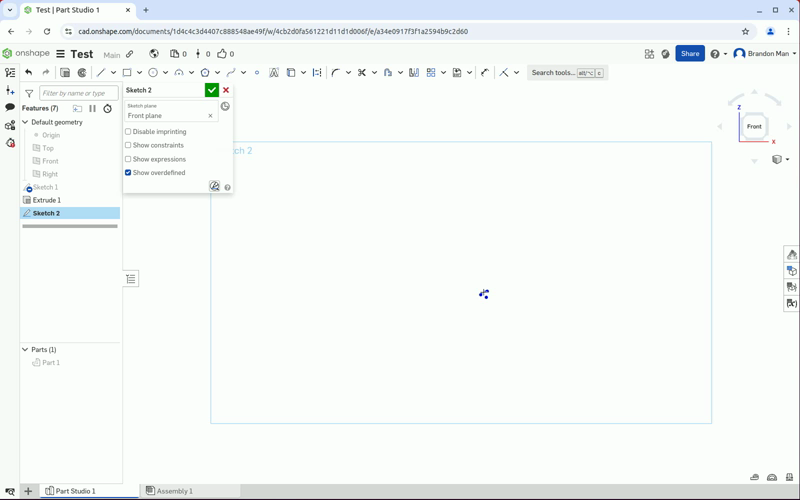
mouse_move(487, 291)
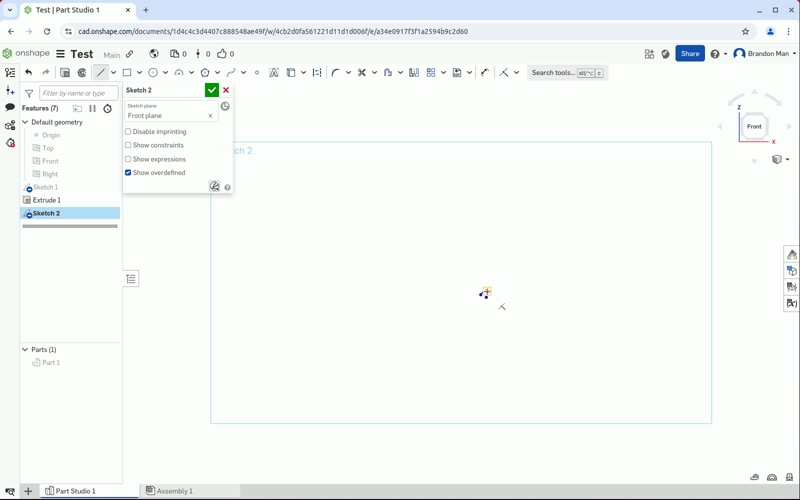
scroll(6)
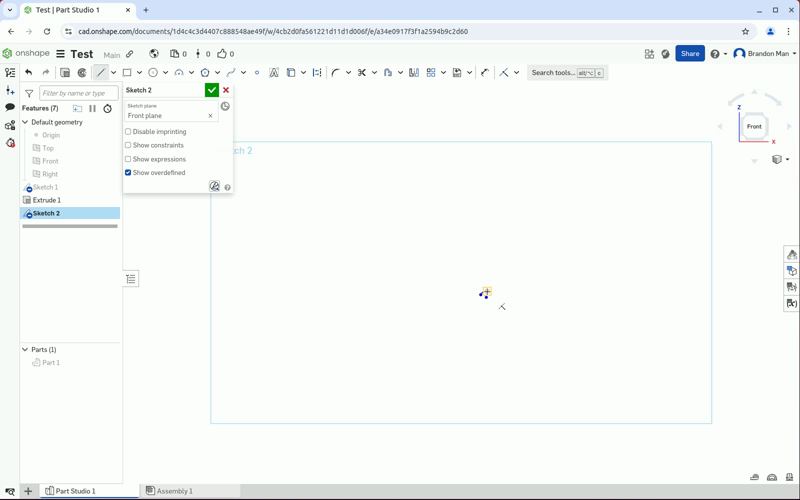
scroll(6)
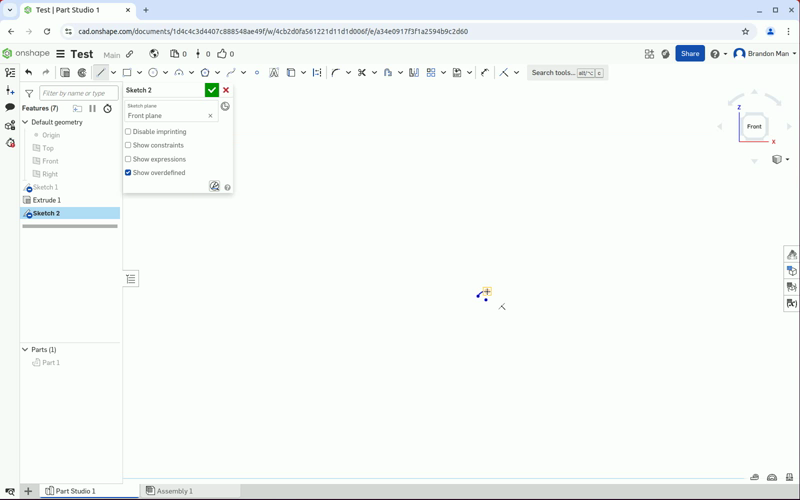
scroll(6)
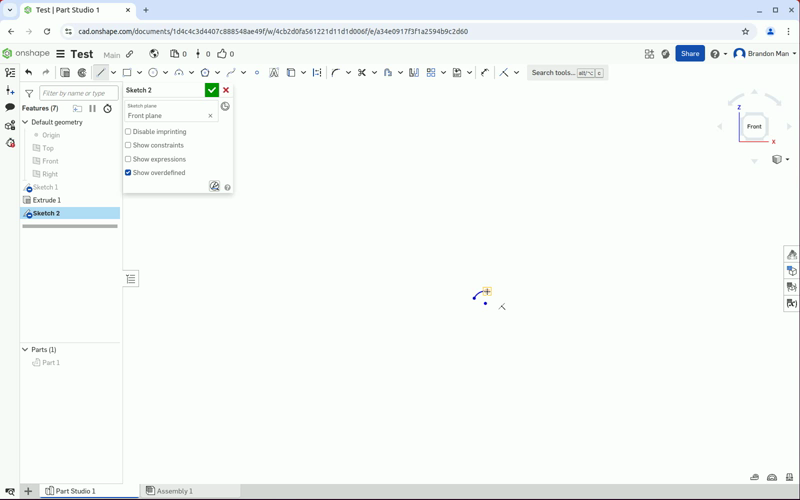
scroll(6)
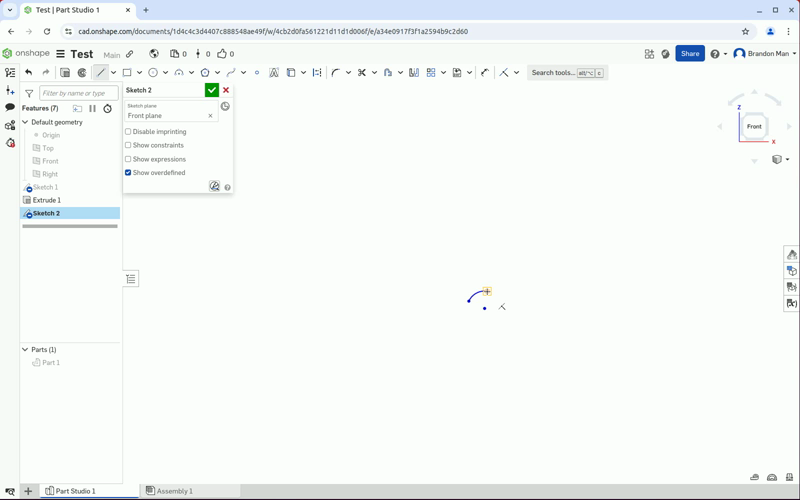
scroll(6)
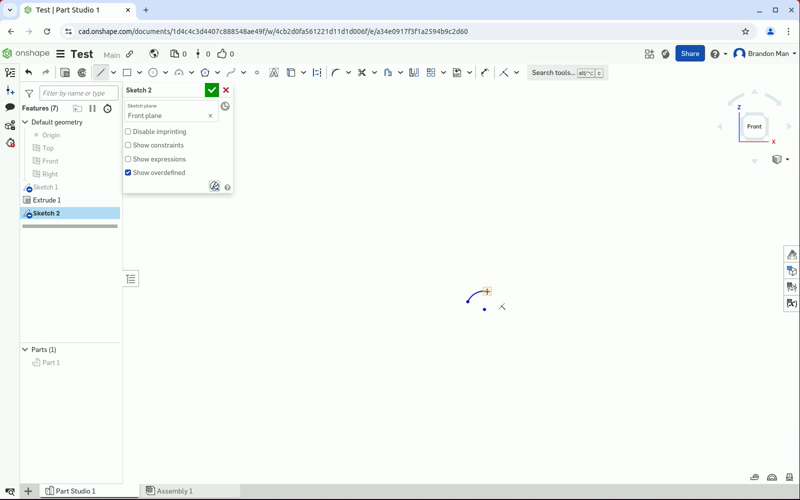
scroll(6)
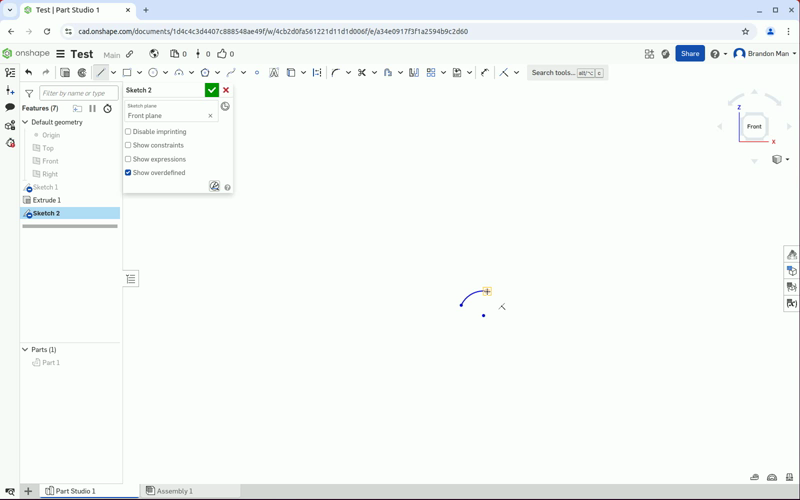
scroll(6)
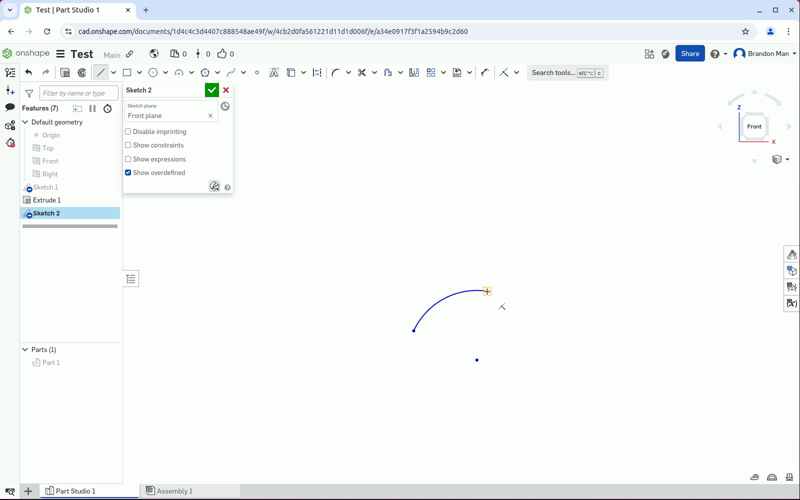
click(487, 291)
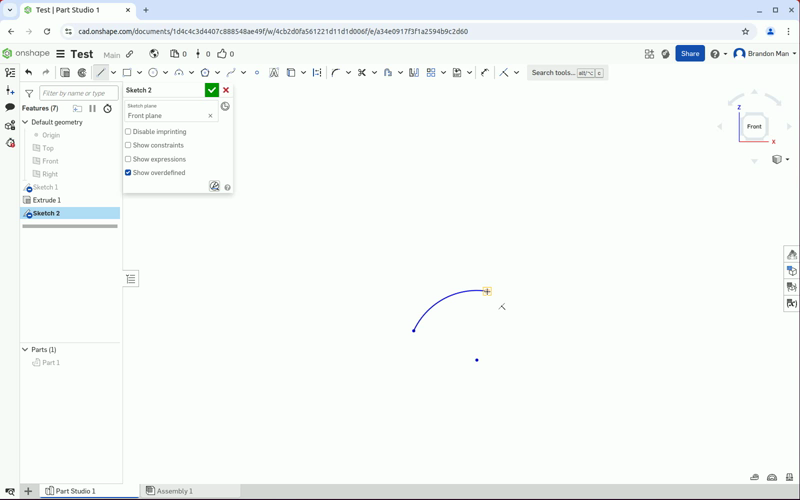
scroll(-6)
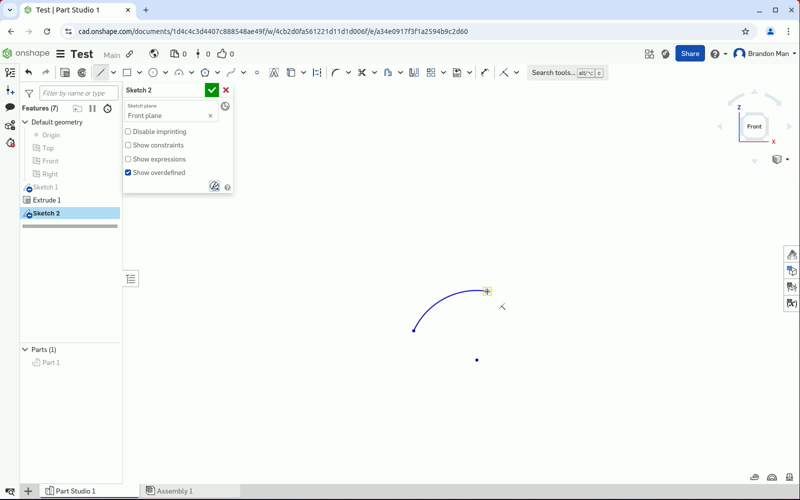
scroll(-6)
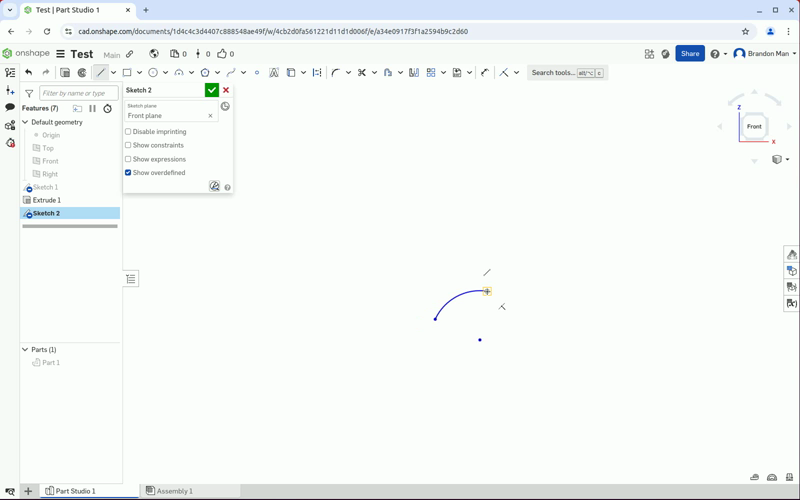
scroll(-6)
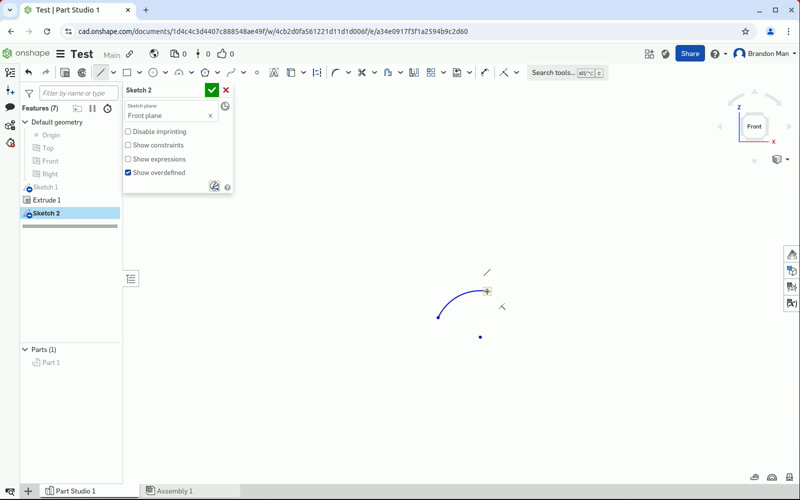
scroll(-6)
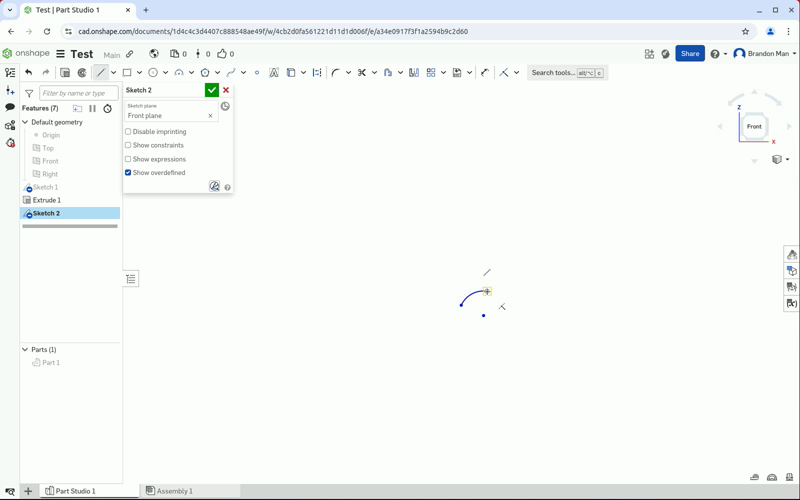
scroll(-6)
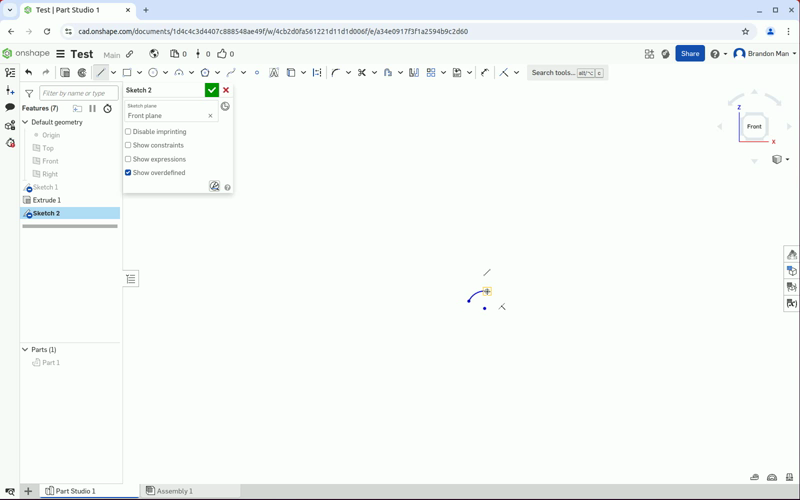
scroll(-6)
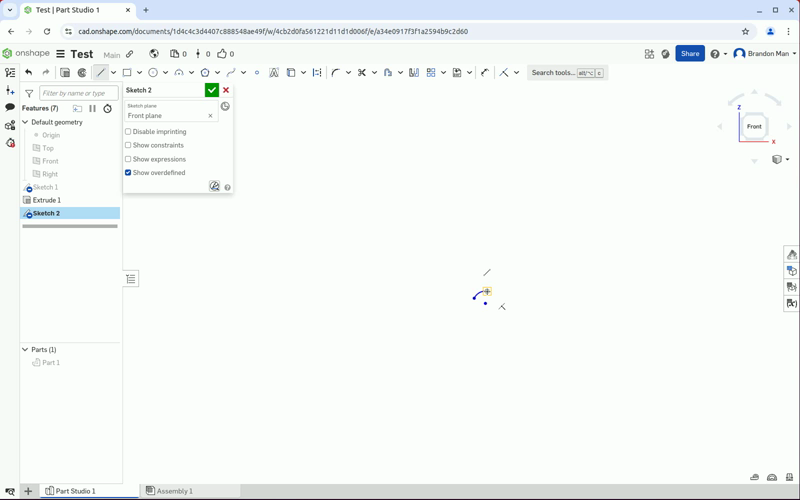
scroll(-6)
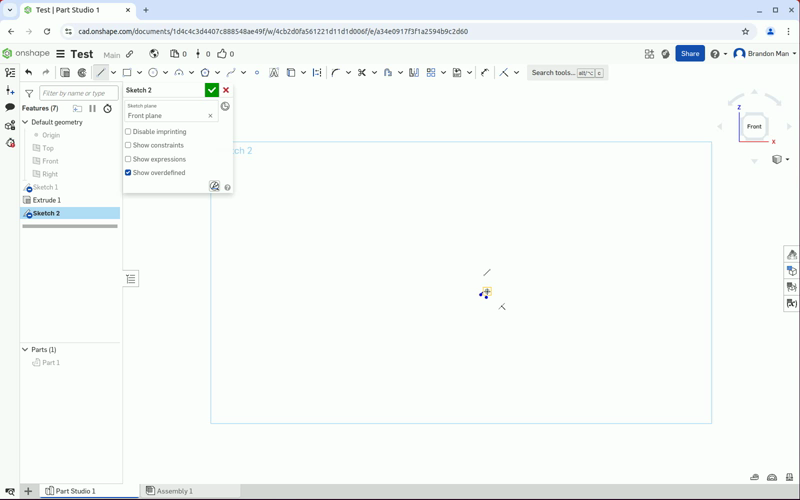
key_down(shift)
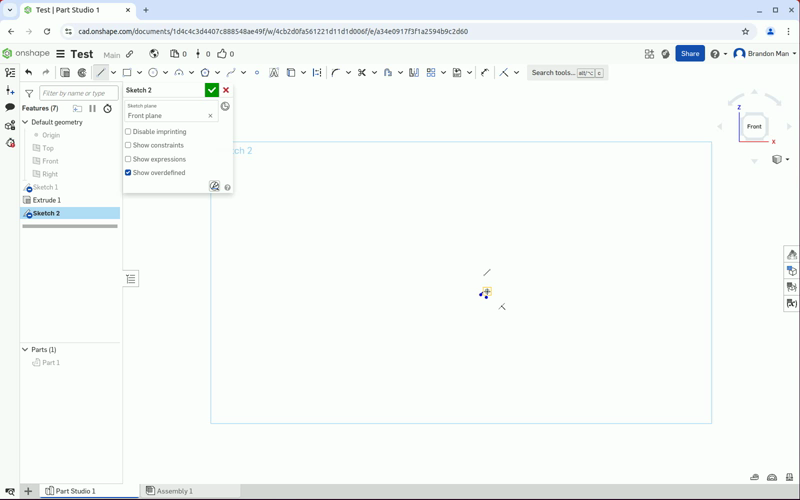
mouse_move(517, 291)
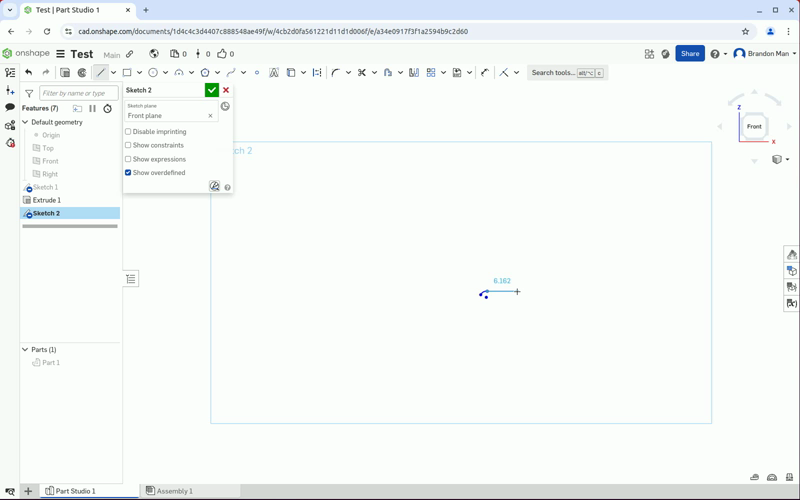
mouse_move(513, 291)
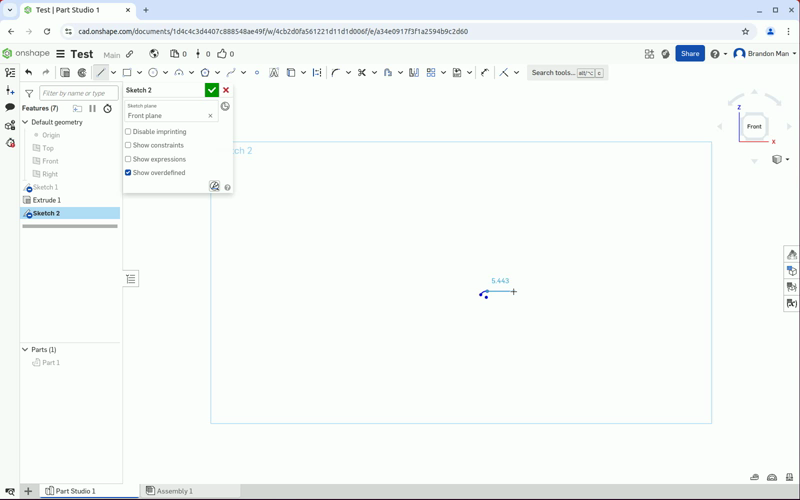
click(513, 291)
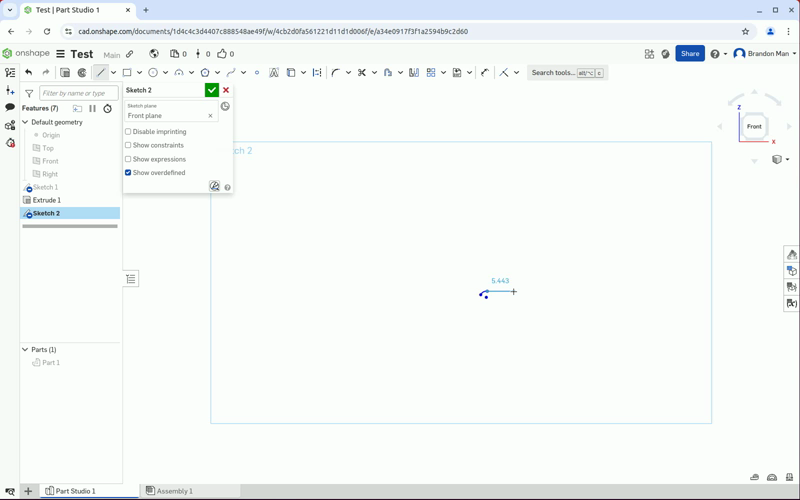
key_up(shift)
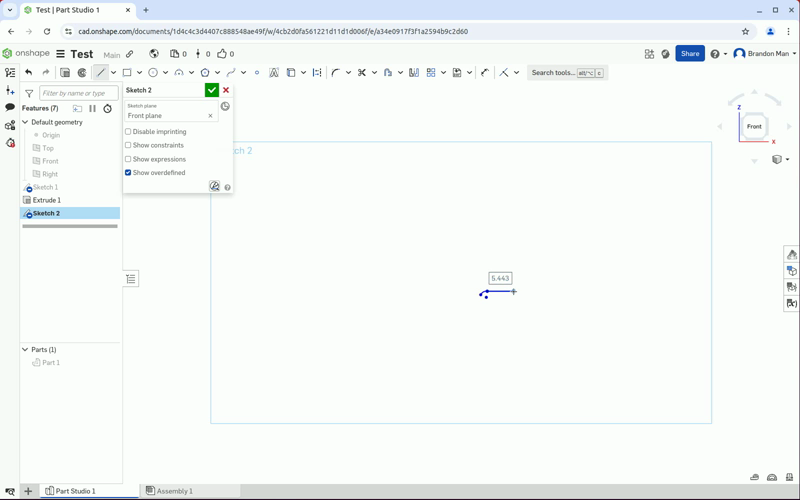
key_down(shift)
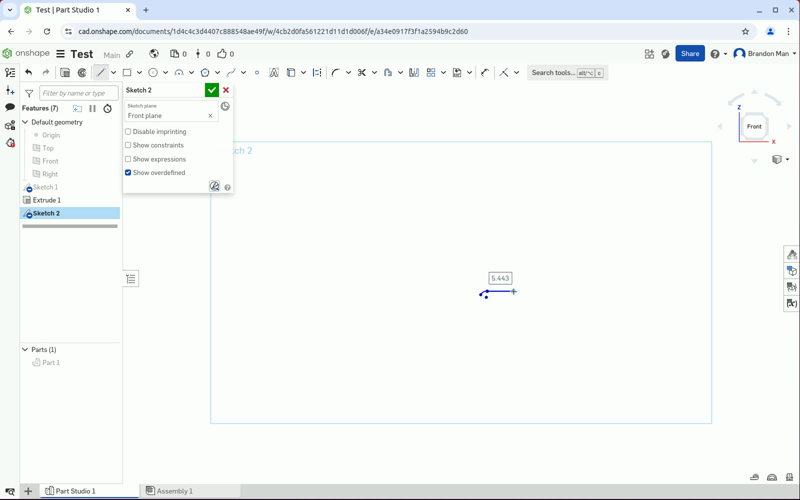
mouse_move(543, 291)
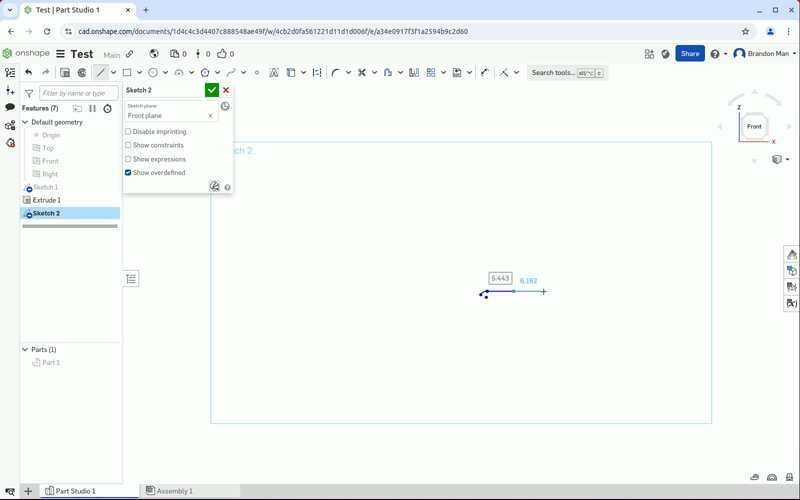
mouse_move(542, 291)
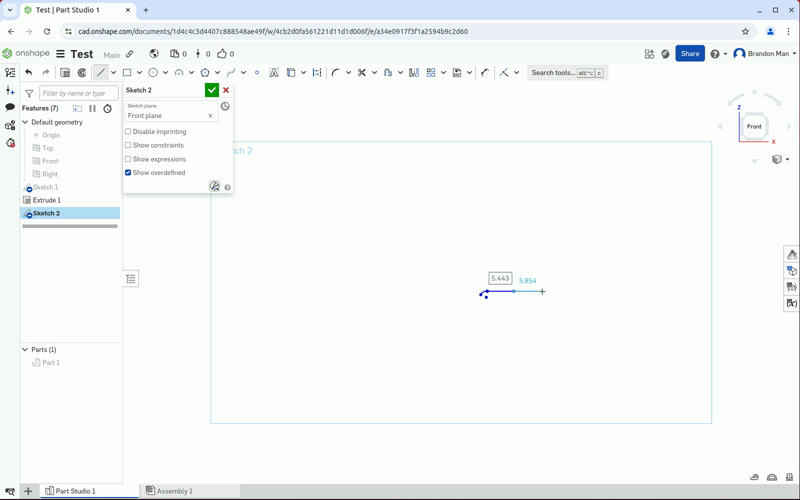
click(542, 291)
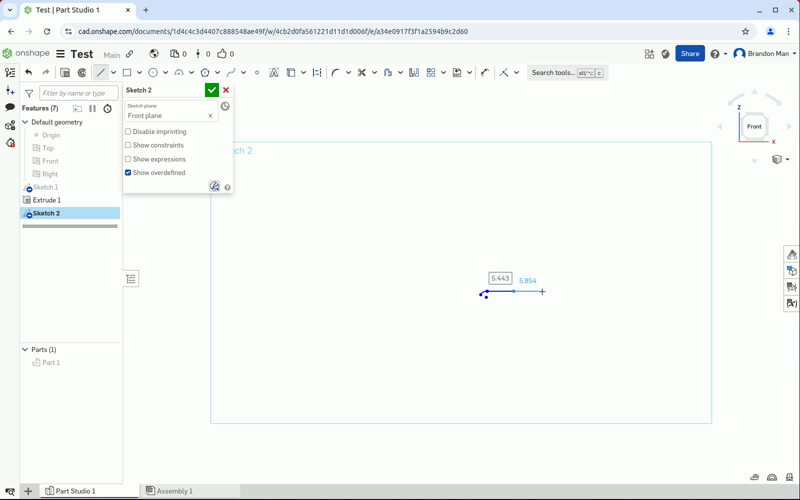
key_up(shift)
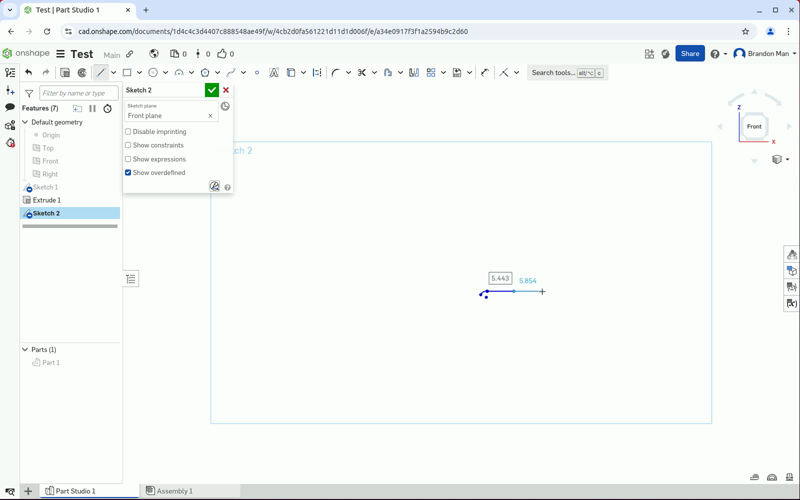
key(esc)
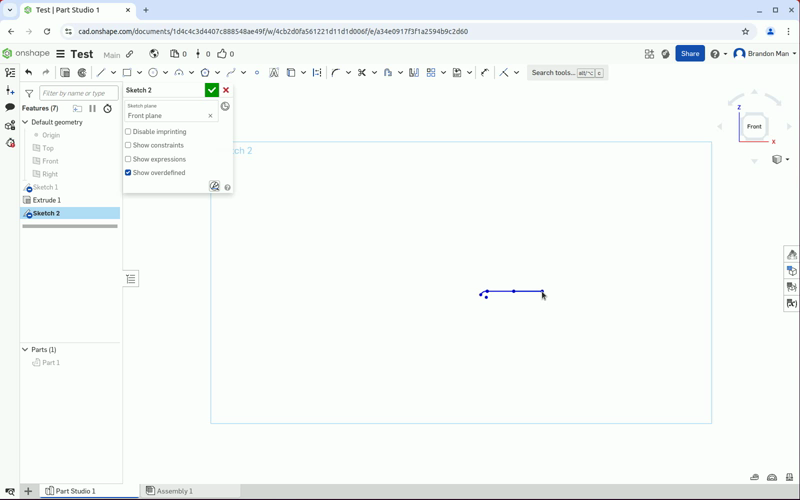
key(a)
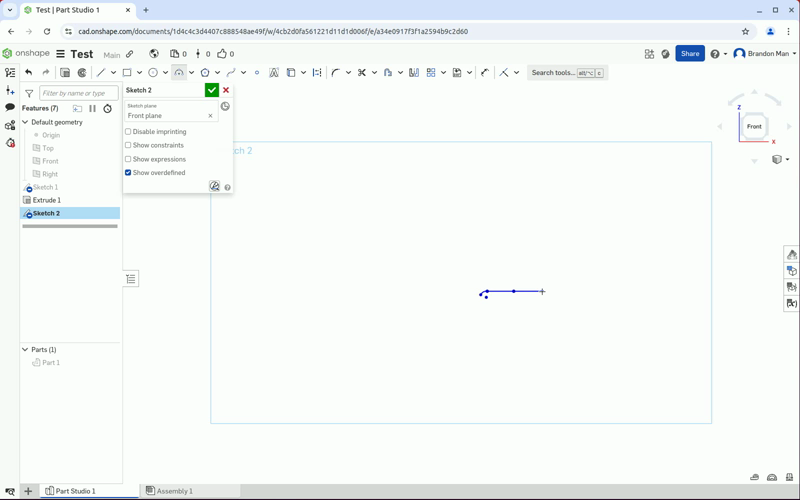
mouse_move(542, 291)
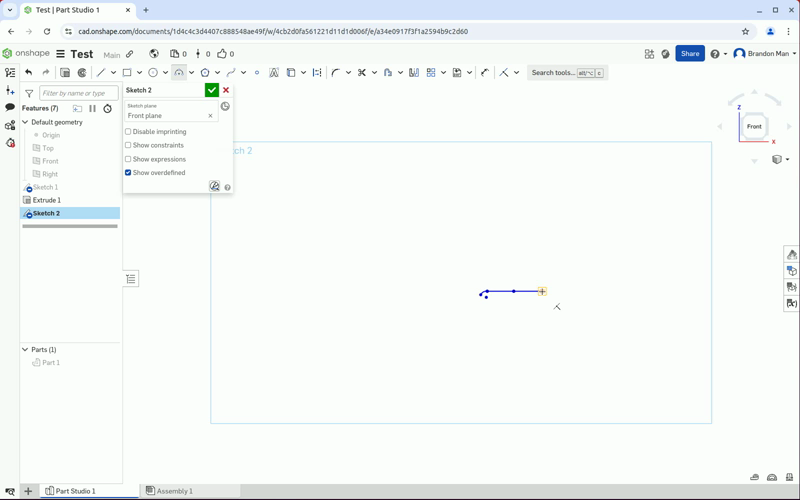
click(542, 291)
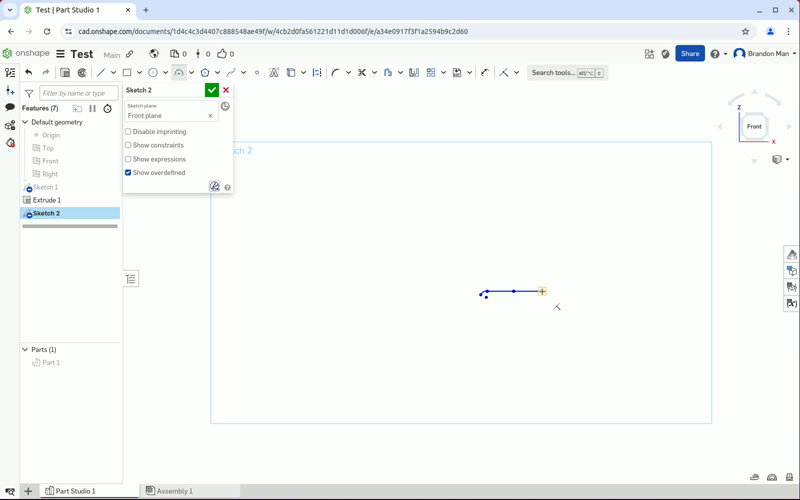
key_down(shift)
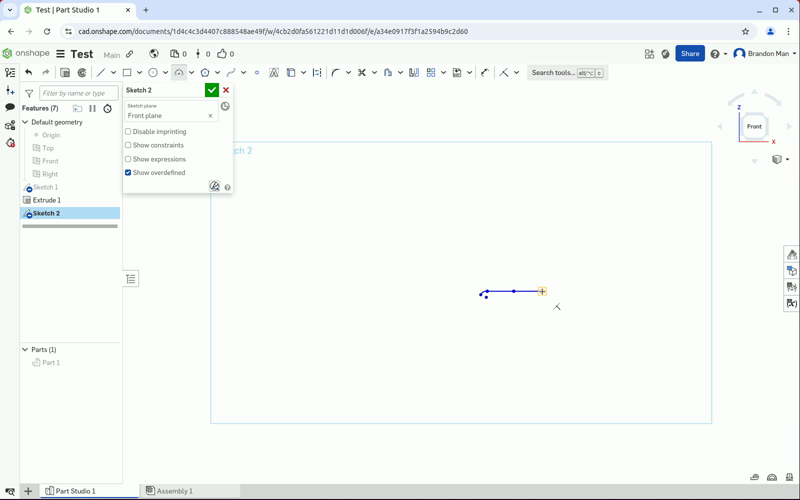
mouse_move(548, 293)
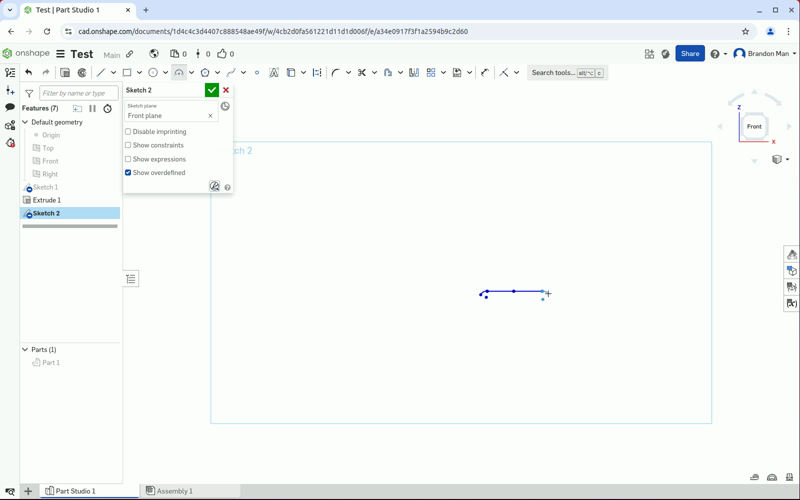
scroll(6)
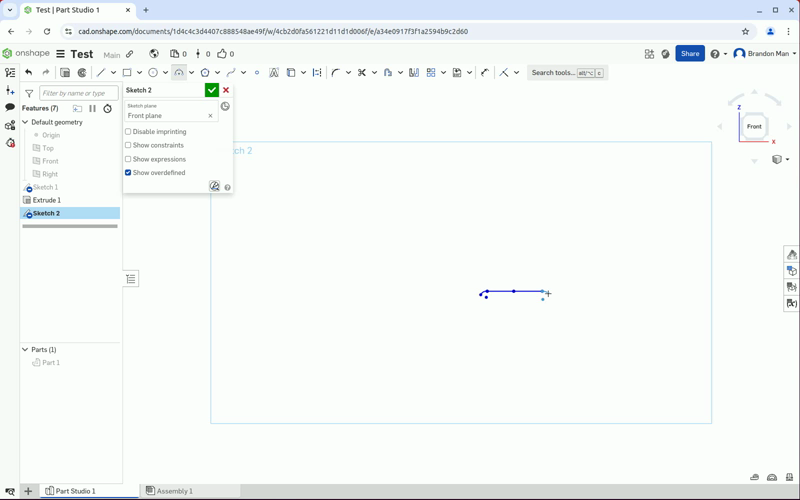
scroll(6)
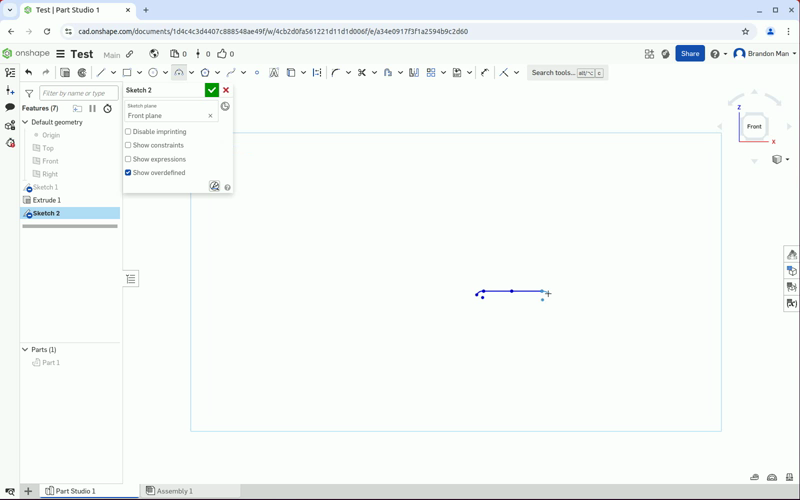
scroll(6)
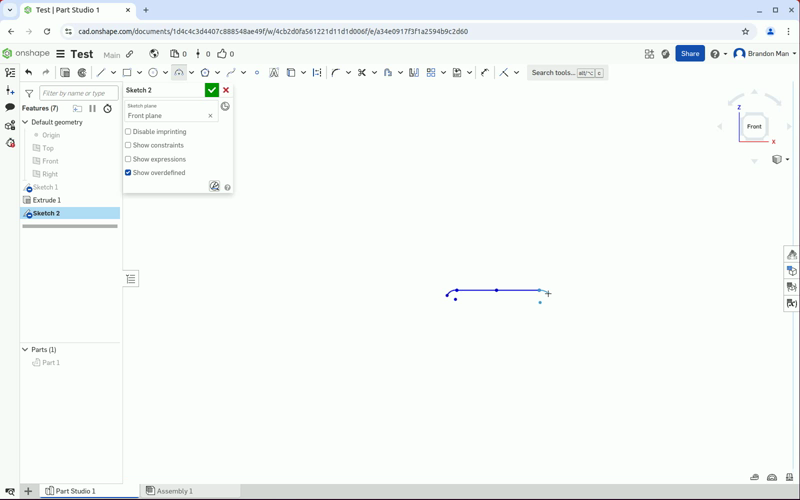
scroll(6)
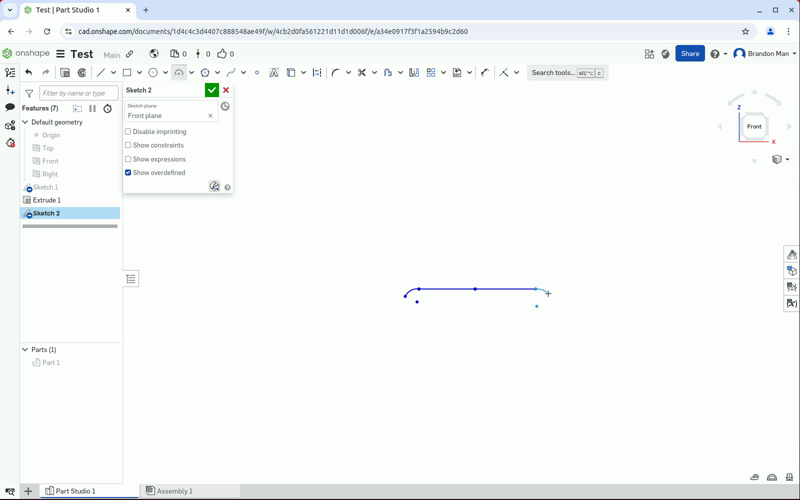
scroll(6)
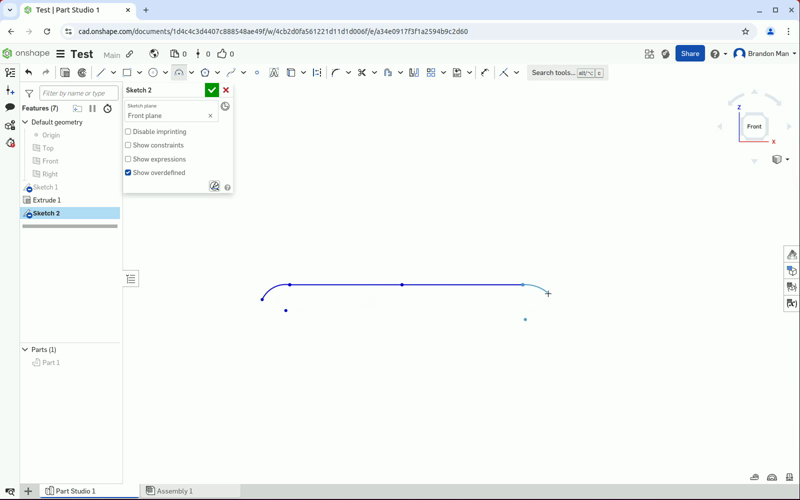
scroll(6)
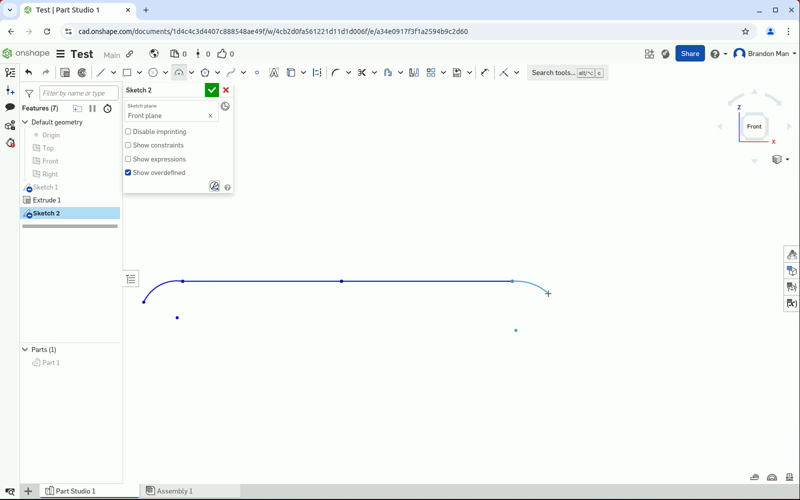
scroll(6)
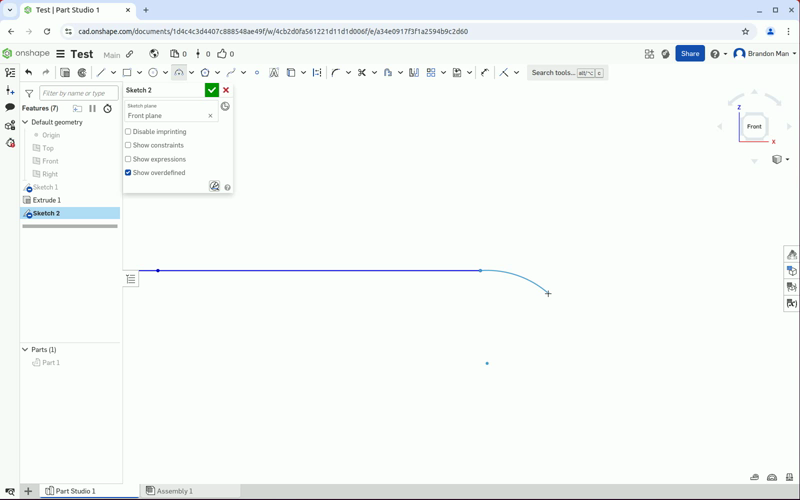
click(548, 293)
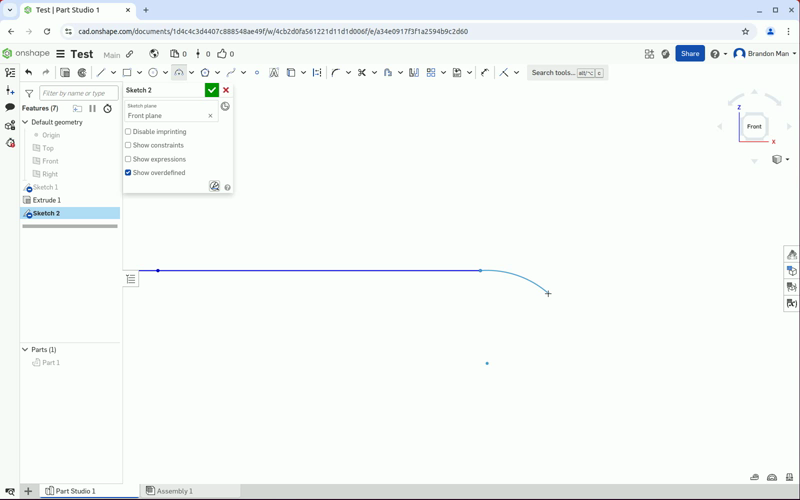
scroll(-6)
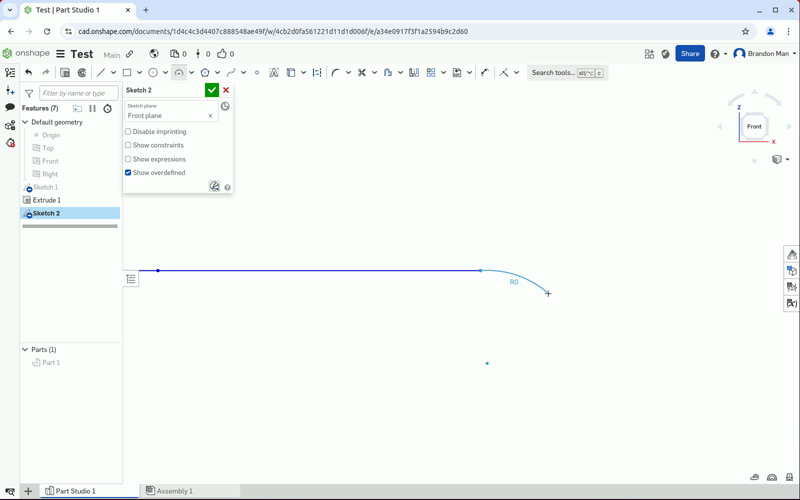
scroll(-6)
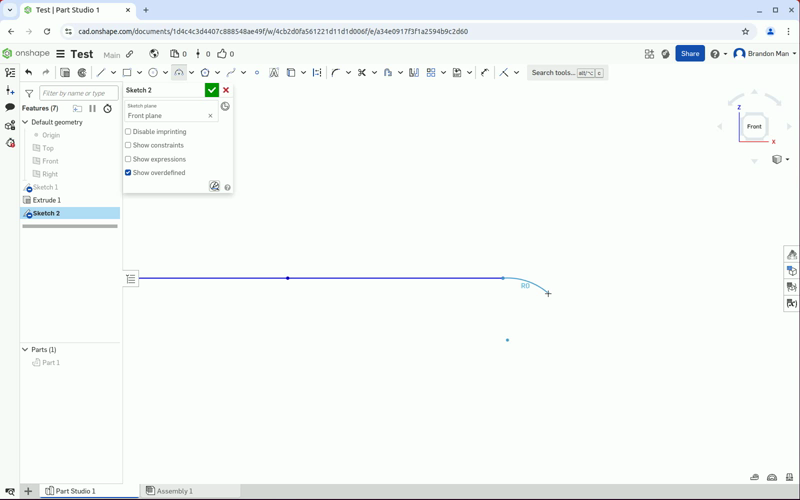
scroll(-6)
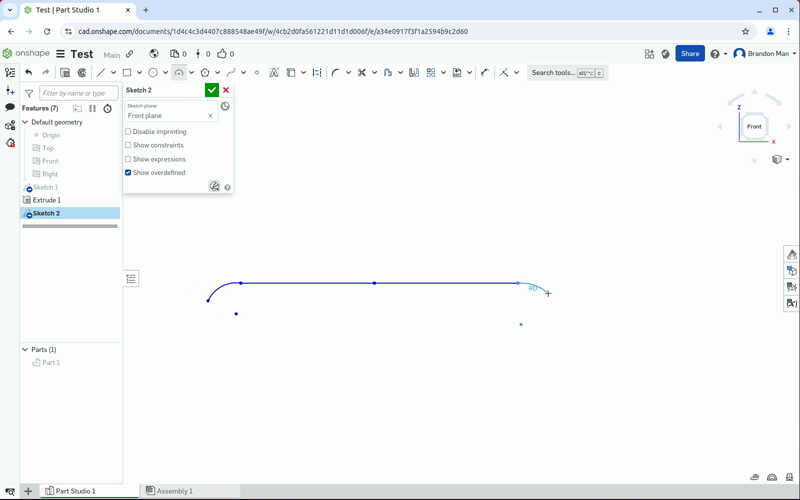
scroll(-6)
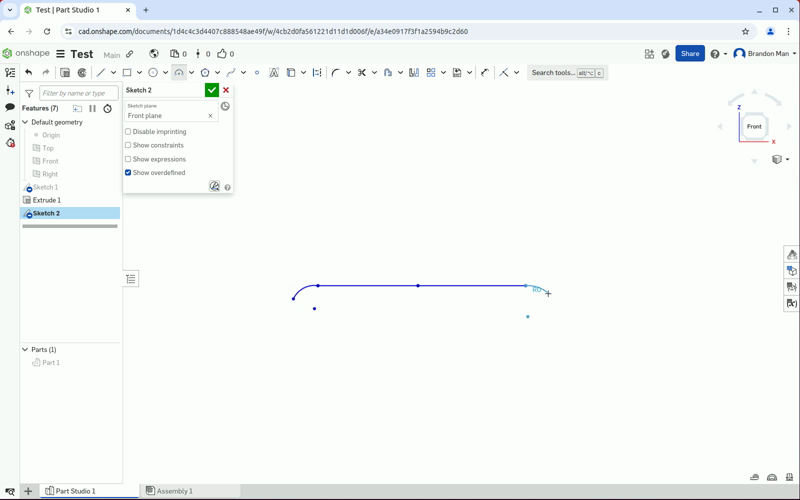
scroll(-6)
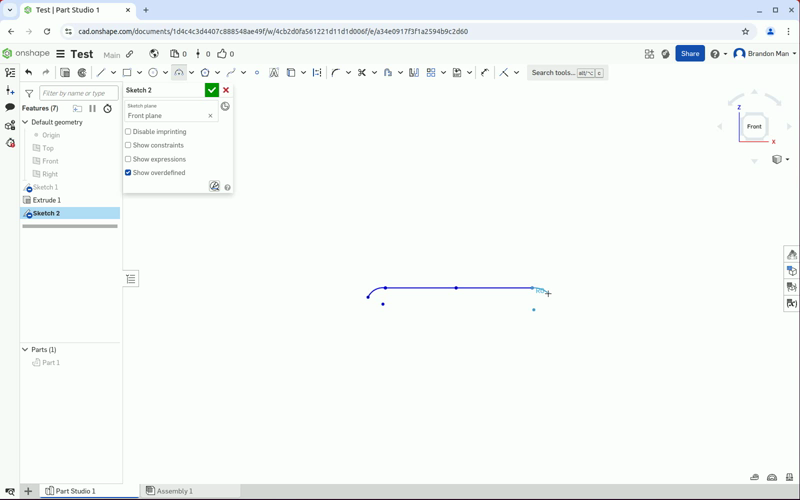
scroll(-6)
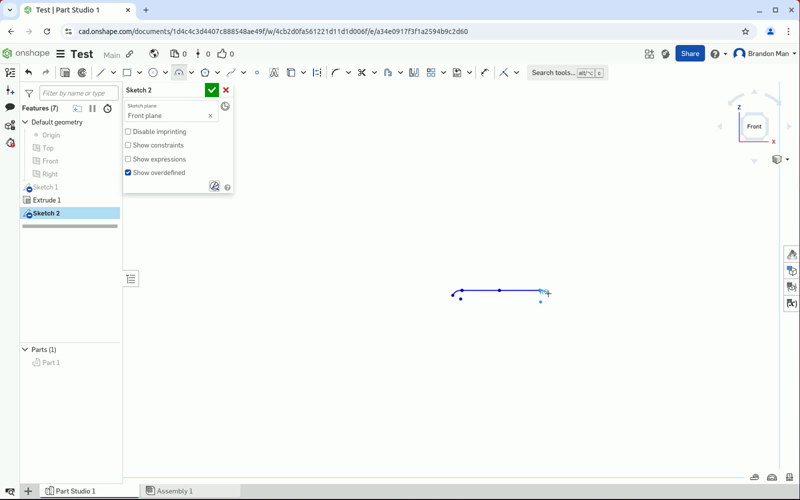
scroll(-6)
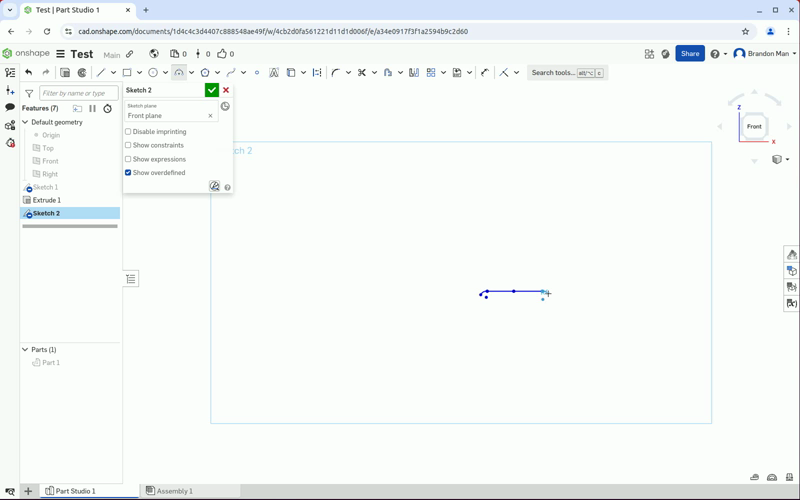
mouse_move(545, 291)
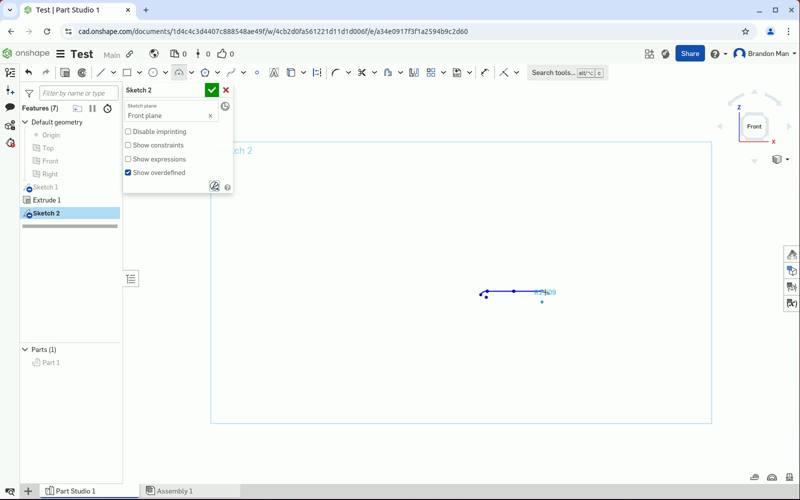
scroll(6)
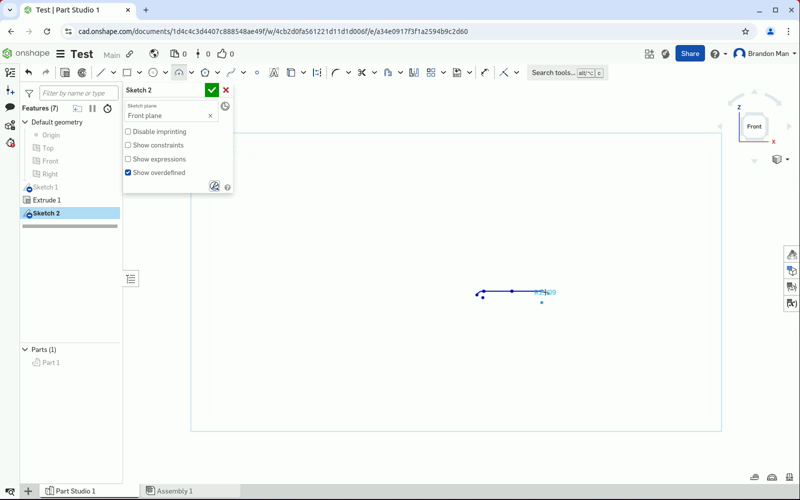
scroll(6)
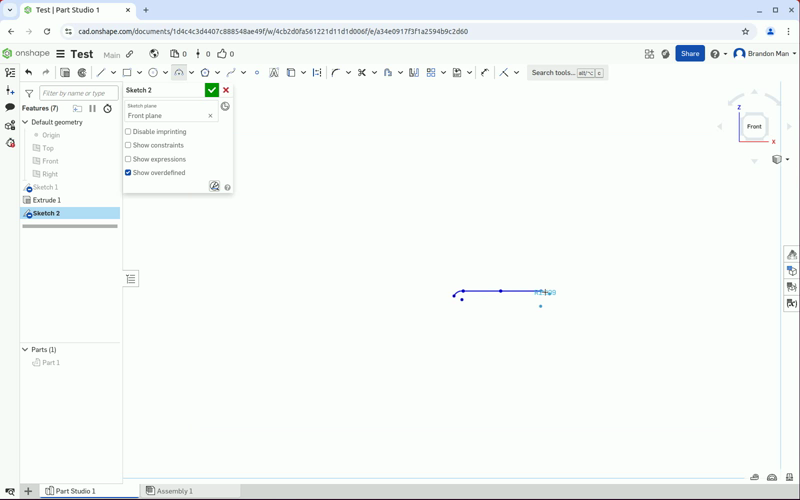
scroll(6)
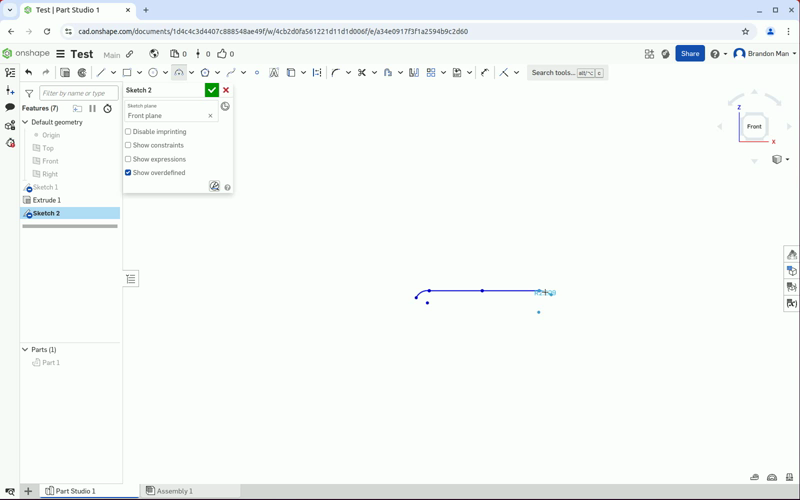
scroll(6)
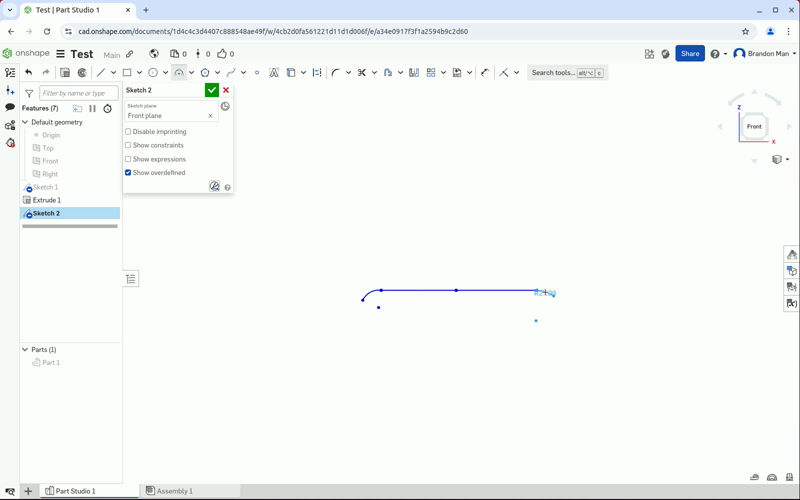
scroll(6)
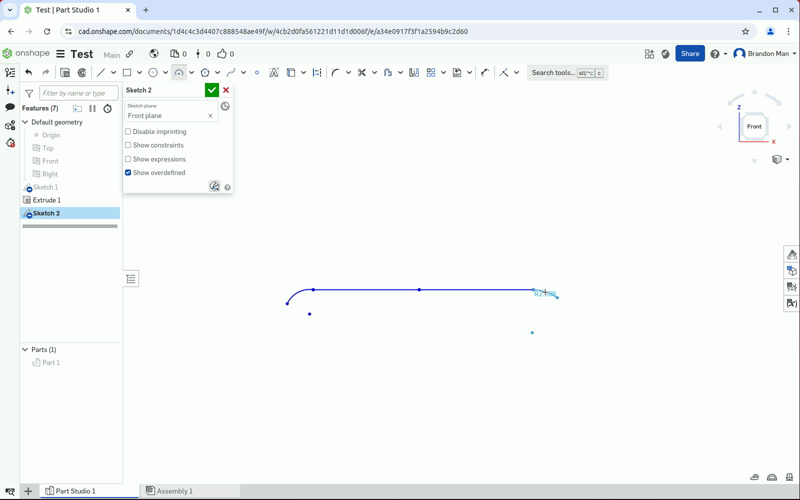
scroll(6)
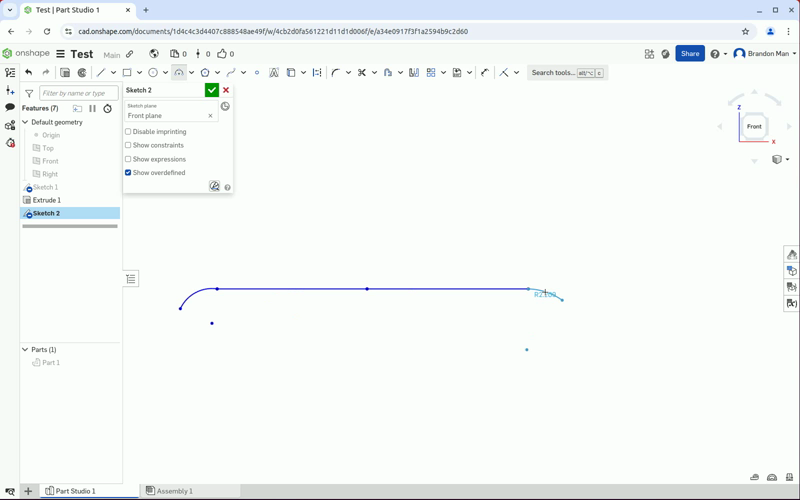
scroll(6)
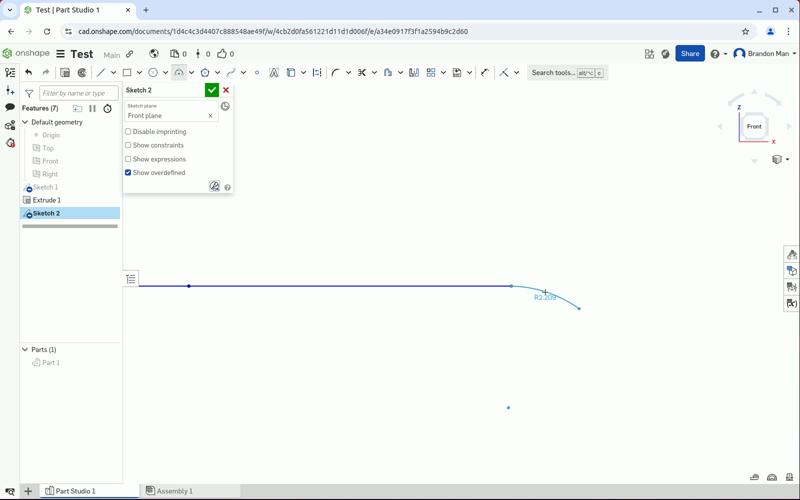
click(545, 291)
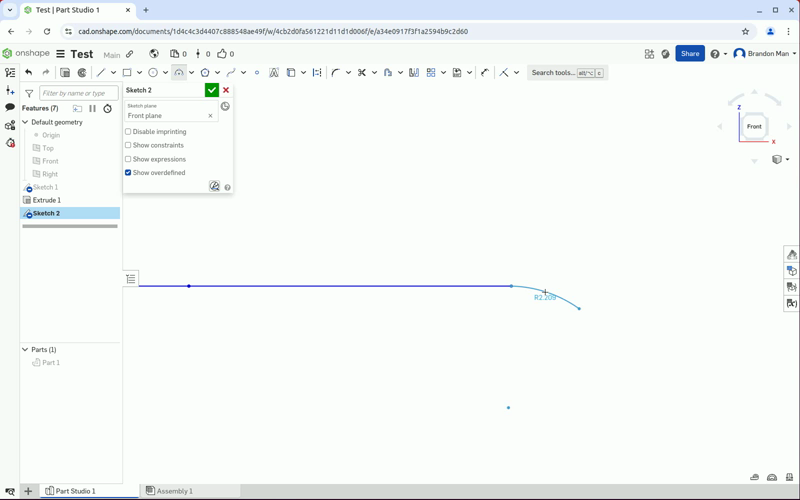
scroll(-6)
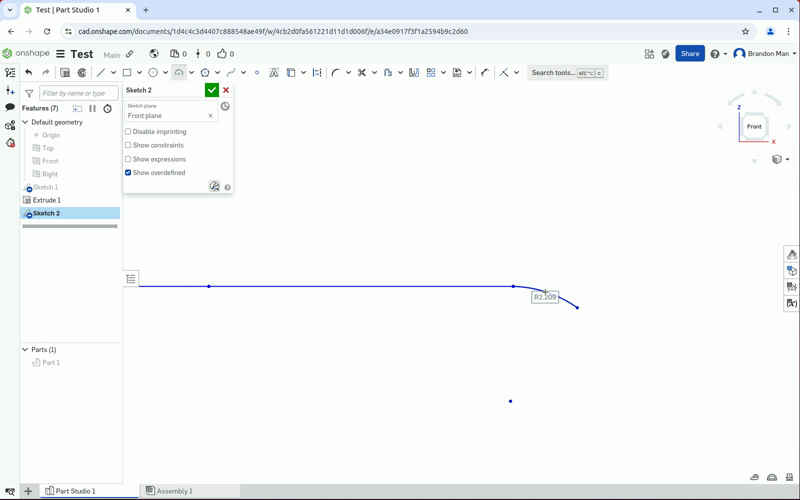
scroll(-6)
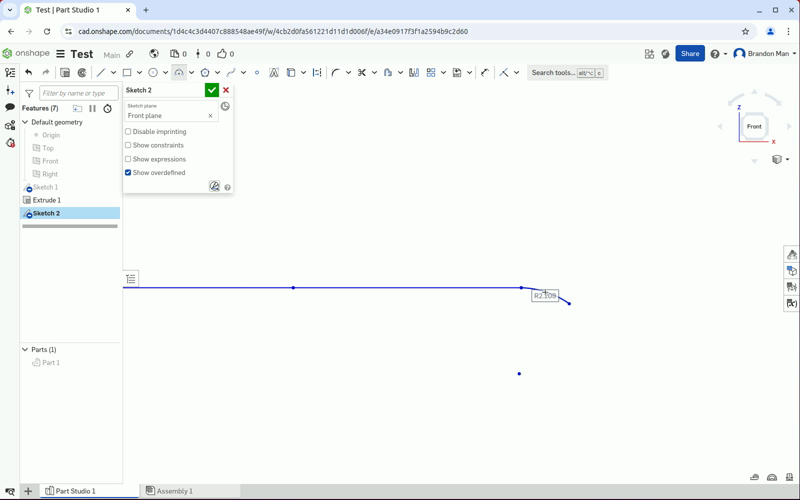
scroll(-6)
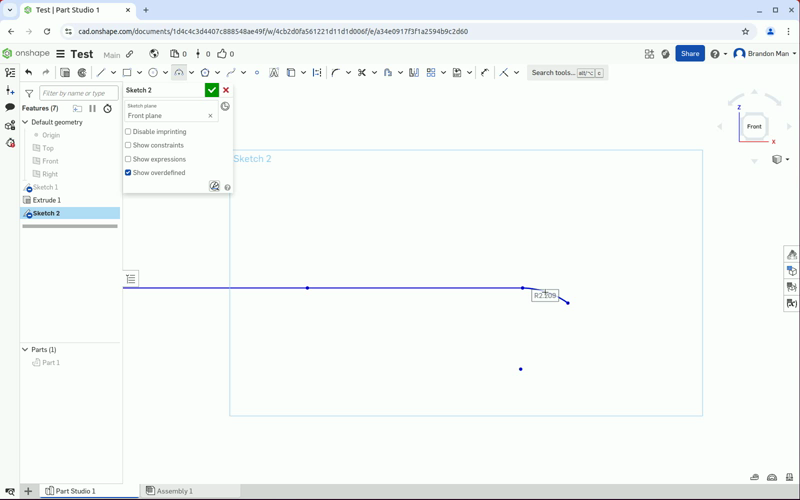
scroll(-6)
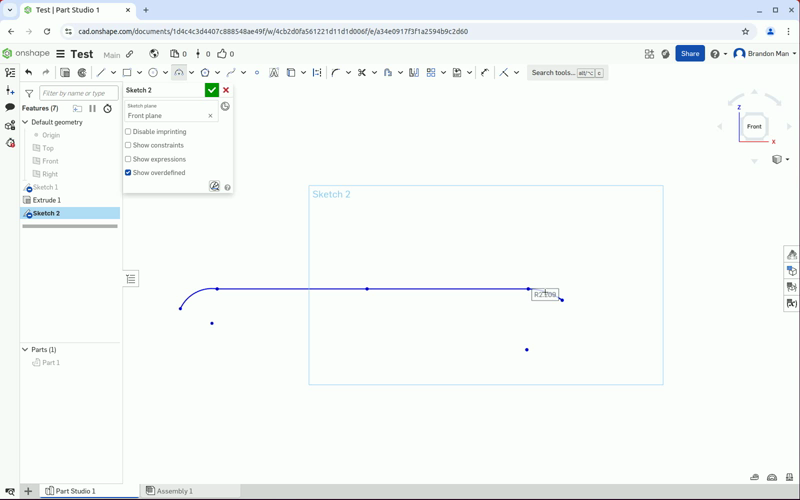
scroll(-6)
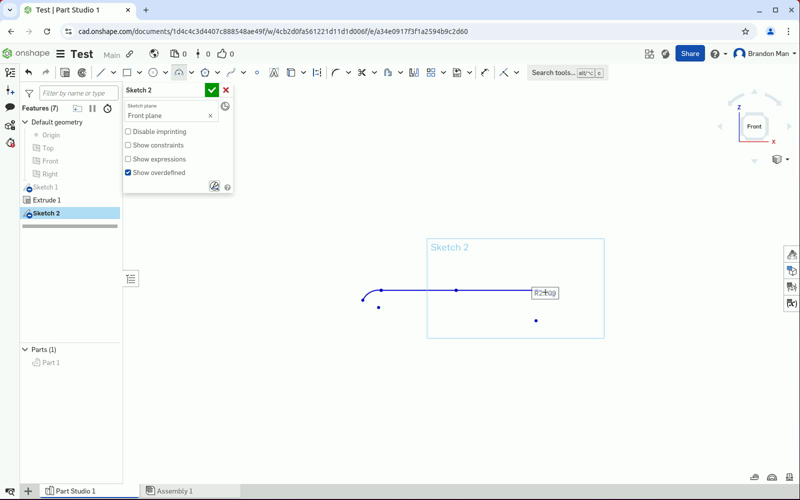
scroll(-6)
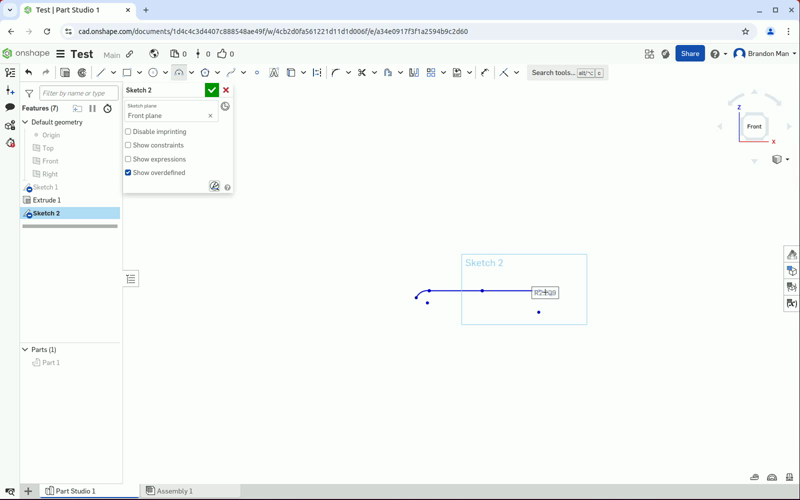
scroll(-6)
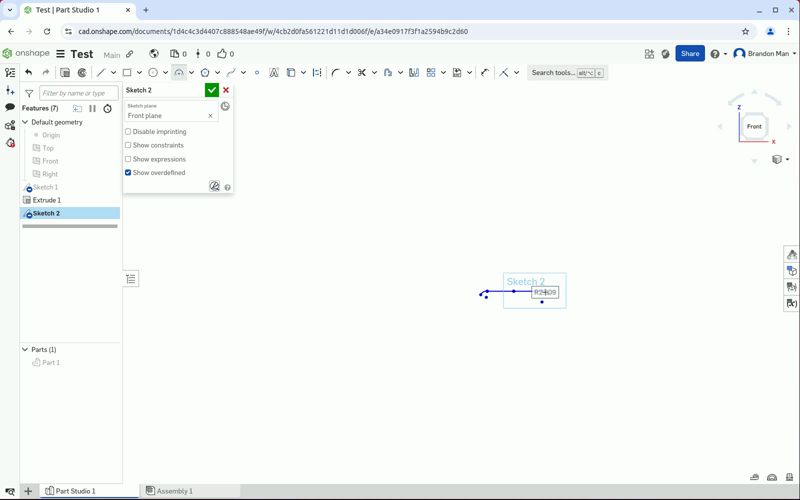
key_up(shift)
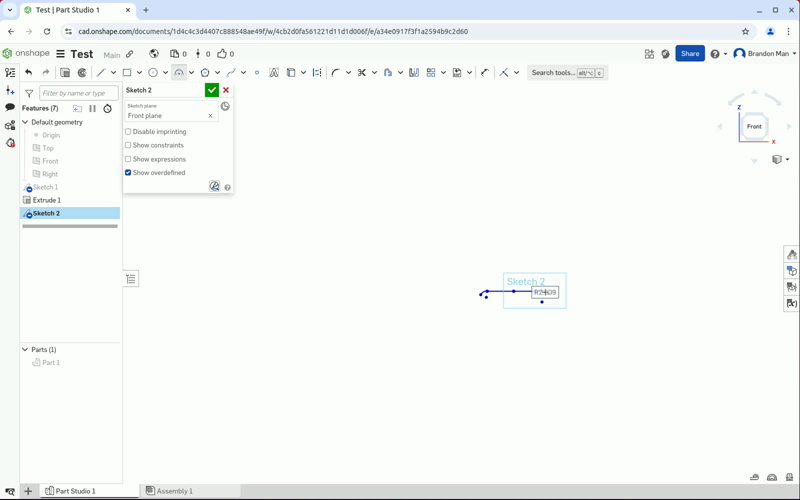
mouse_move(548, 293)
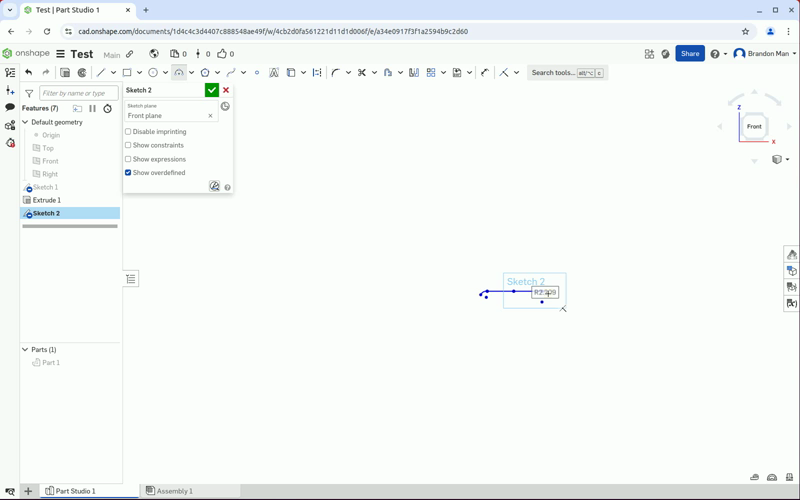
scroll(6)
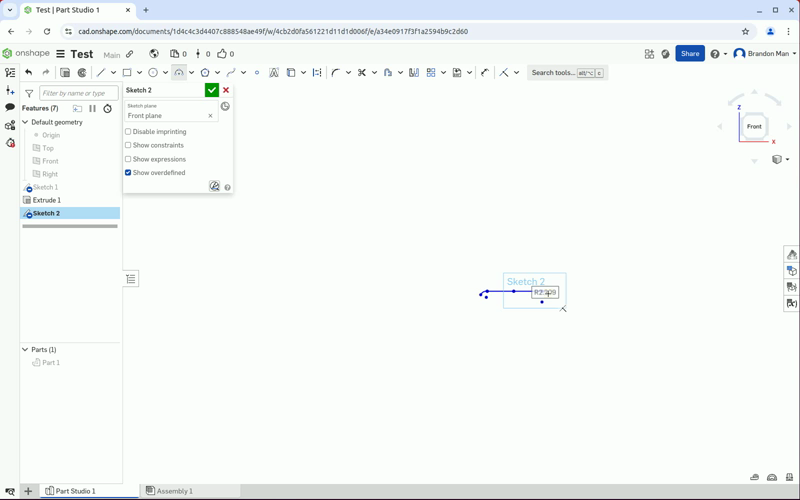
scroll(6)
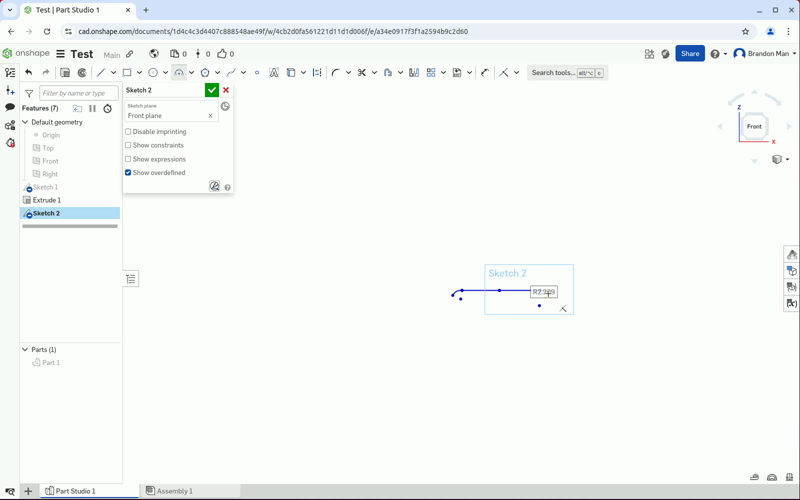
scroll(6)
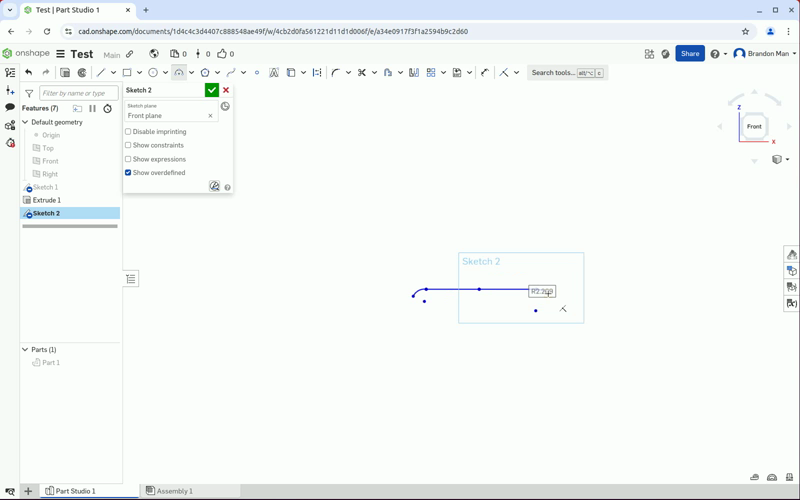
scroll(6)
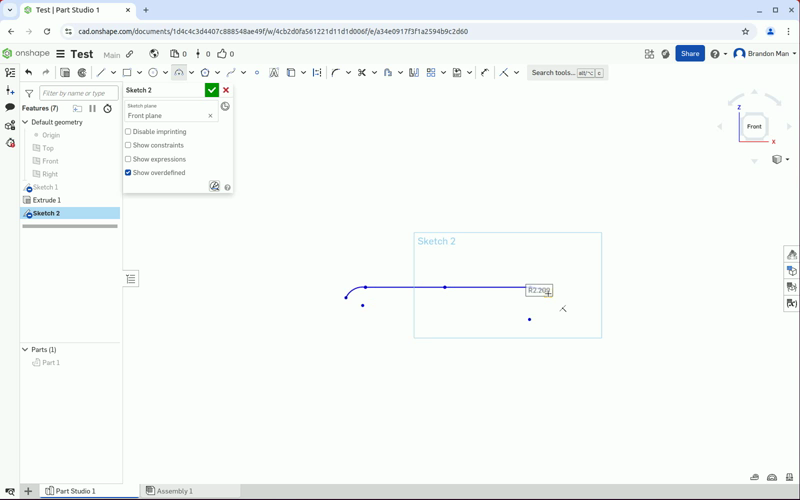
scroll(6)
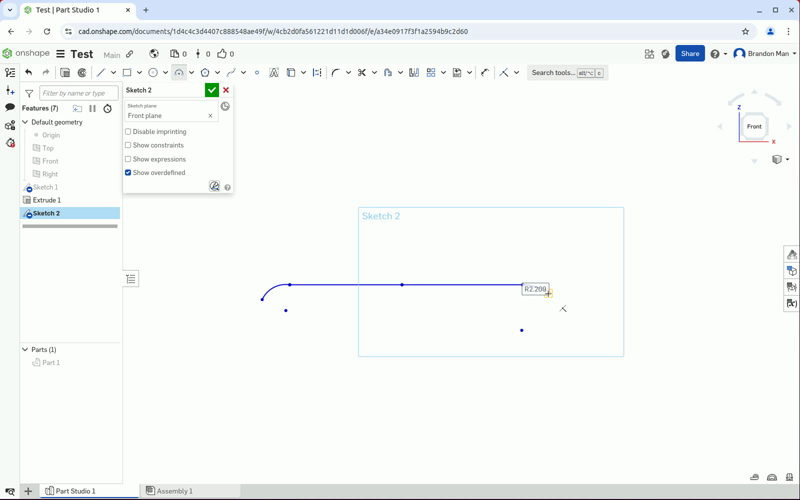
scroll(6)
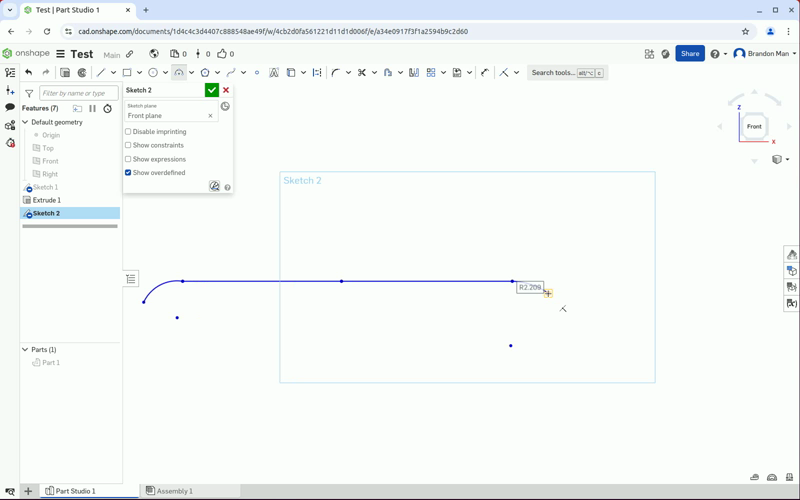
scroll(6)
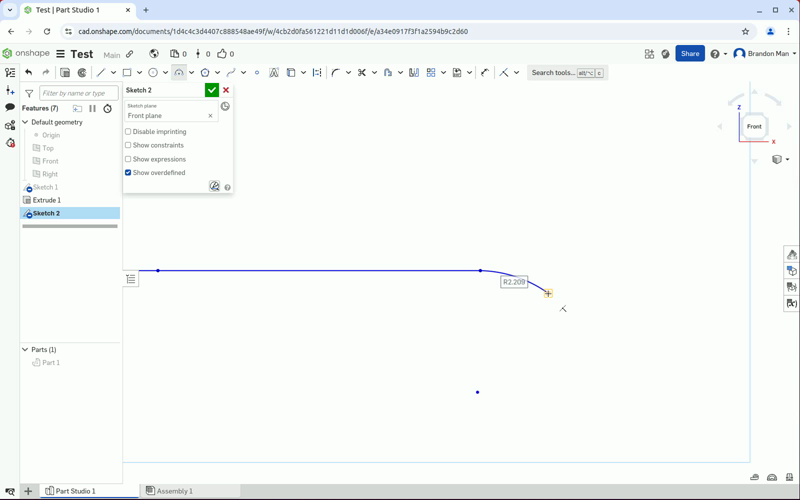
click(548, 293)
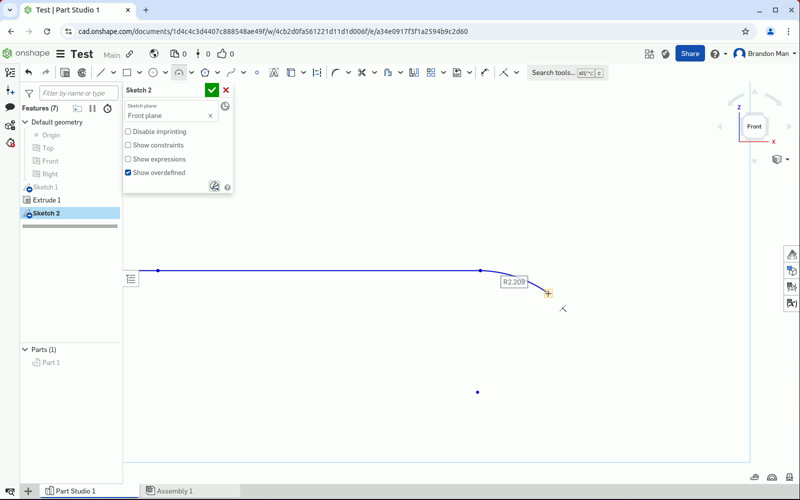
scroll(-6)
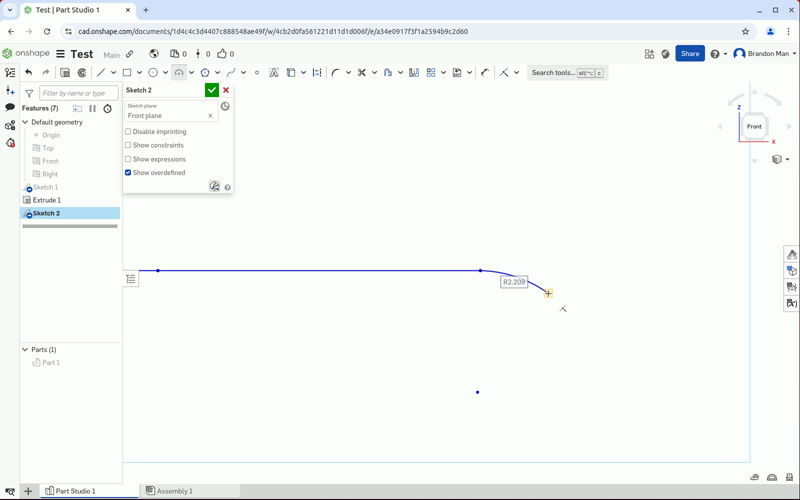
scroll(-6)
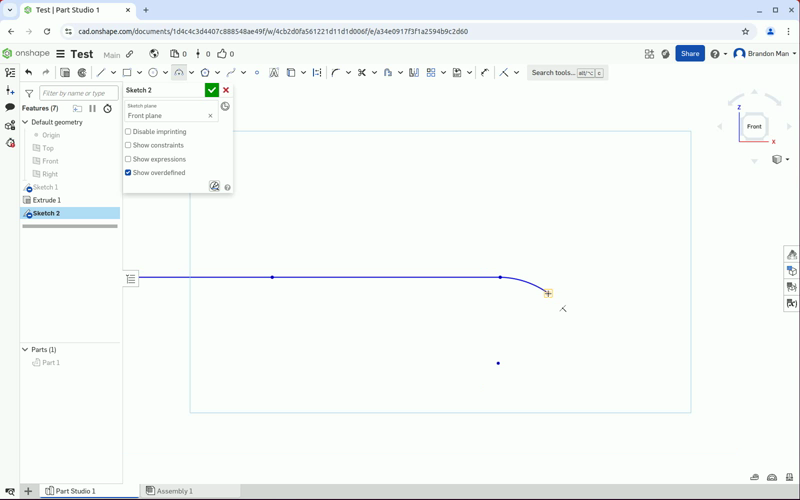
scroll(-6)
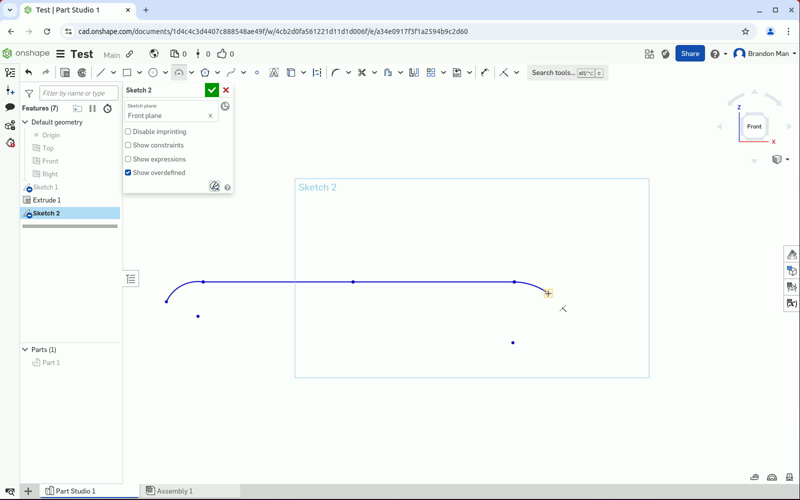
scroll(-6)
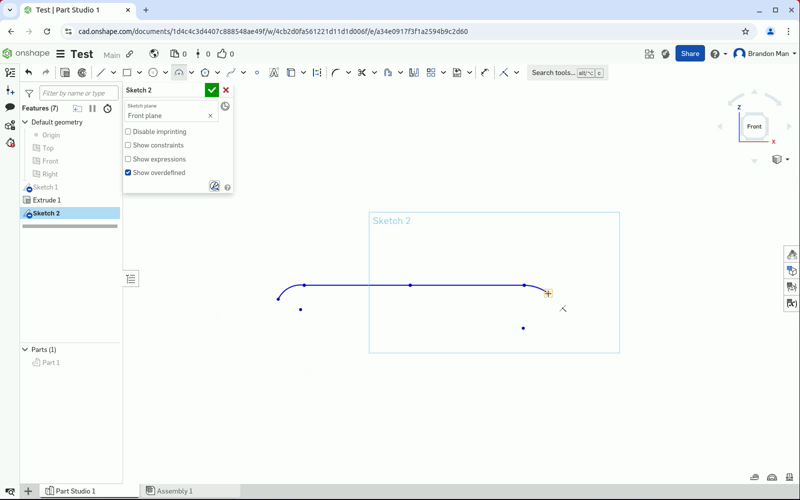
scroll(-6)
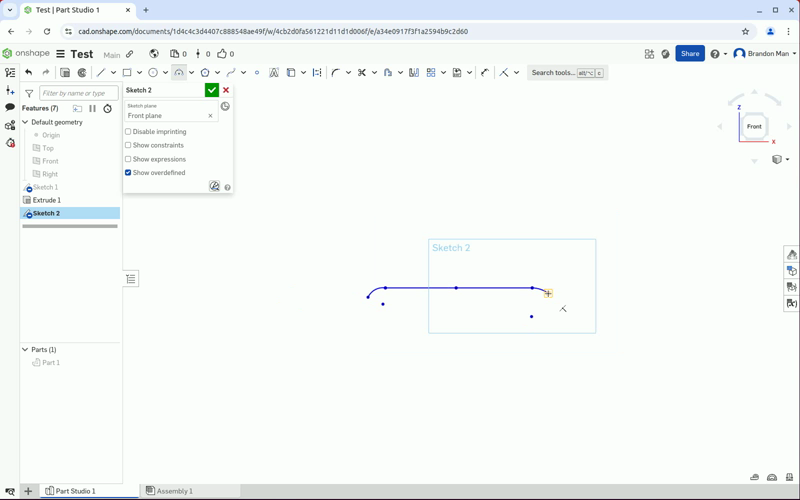
scroll(-6)
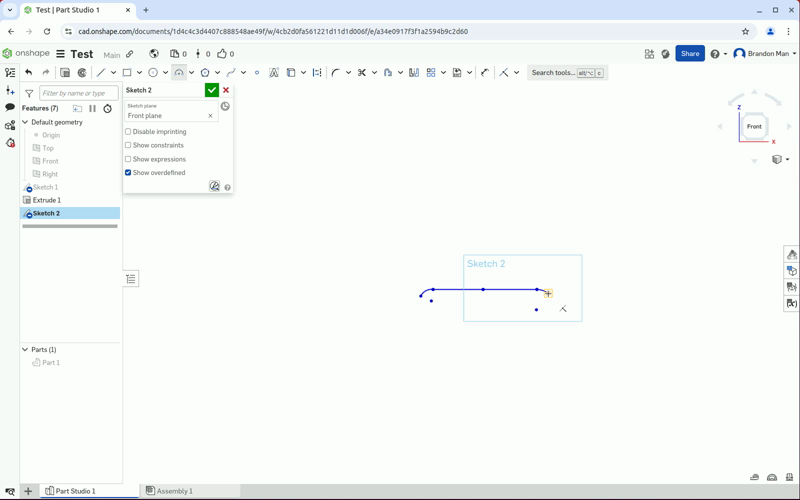
scroll(-6)
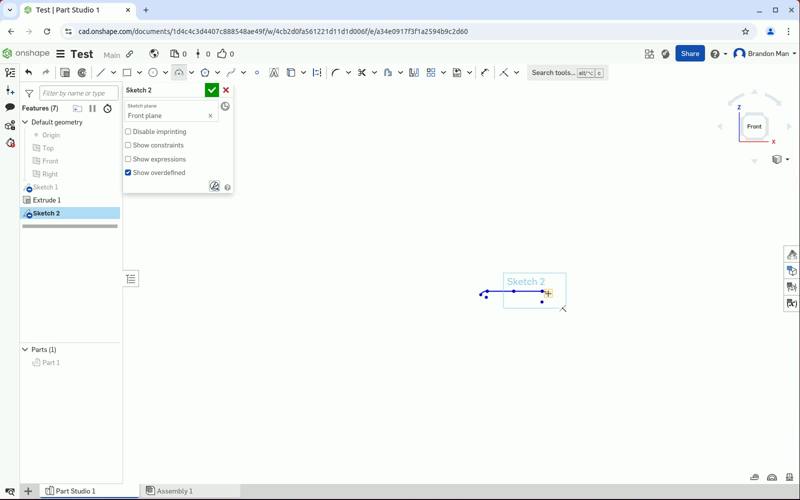
key_down(shift)
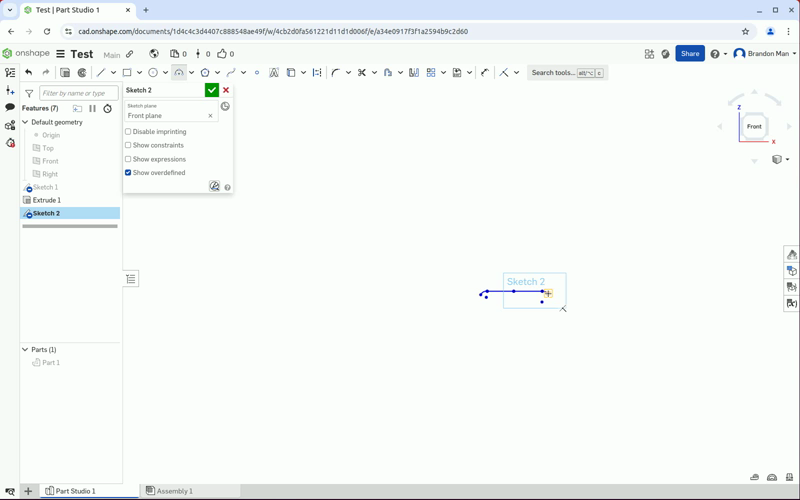
mouse_move(548, 272)
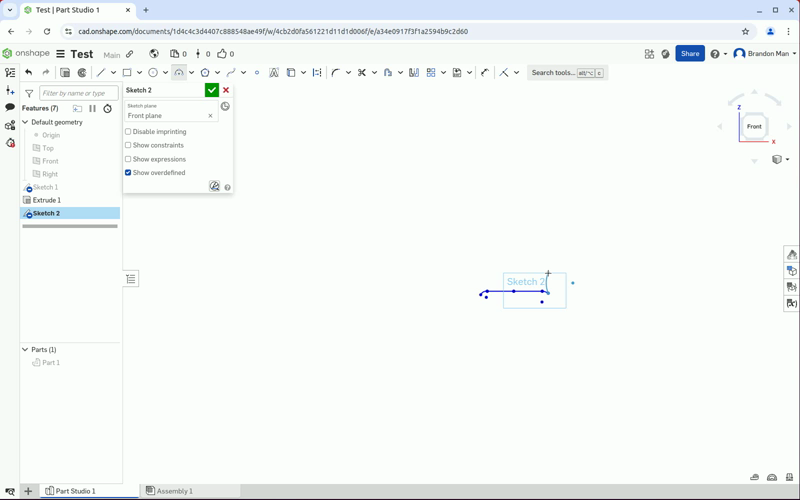
click(548, 272)
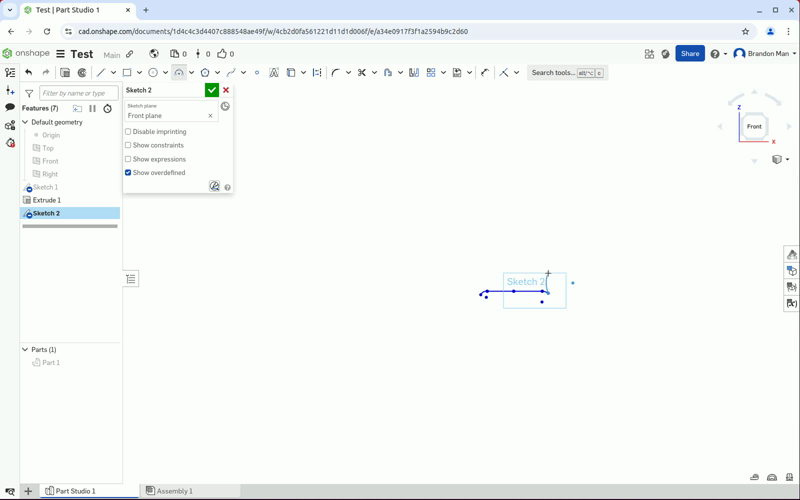
mouse_move(544, 282)
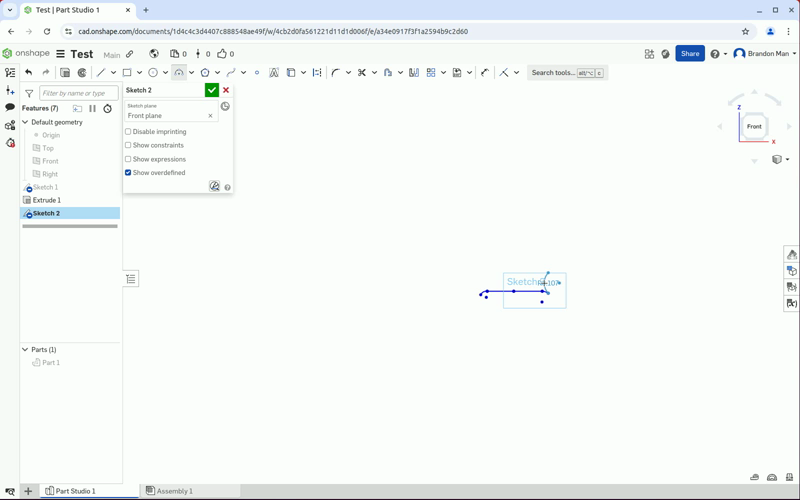
click(544, 282)
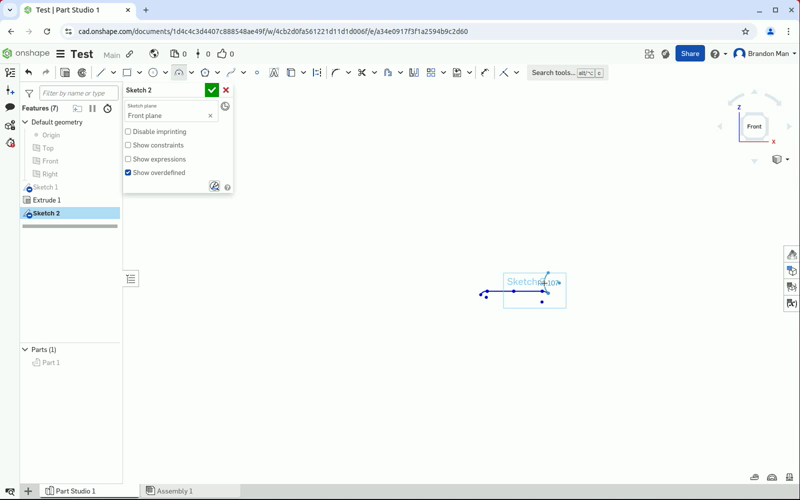
key_up(shift)
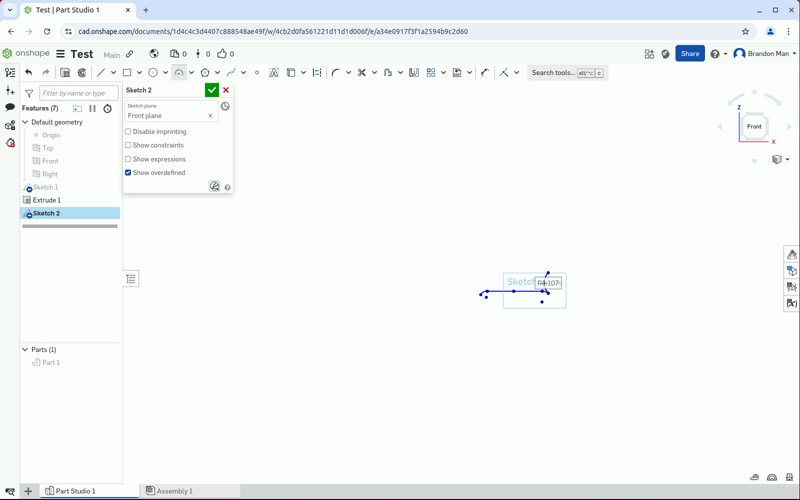
mouse_move(548, 272)
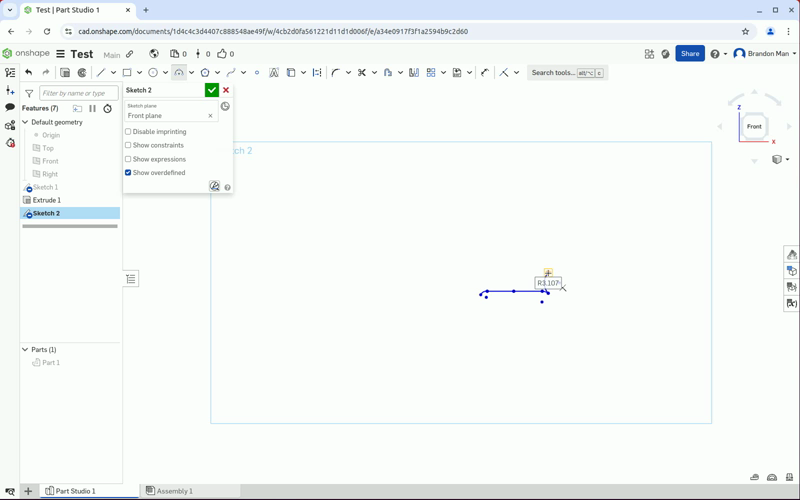
click(548, 272)
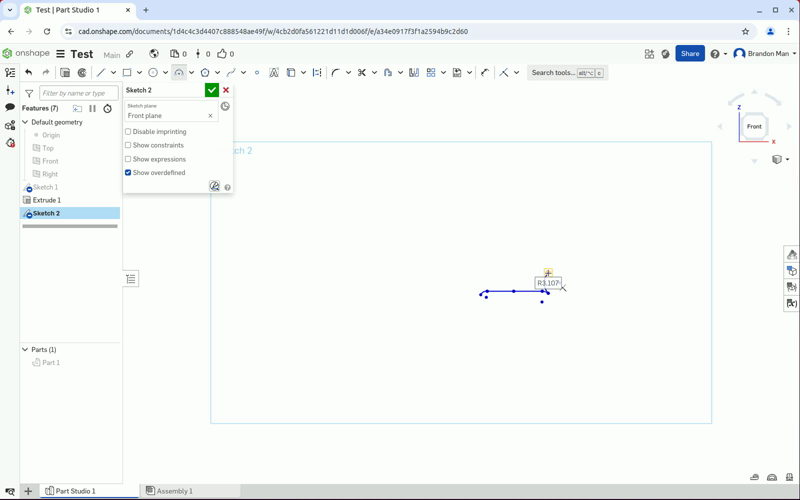
key_down(shift)
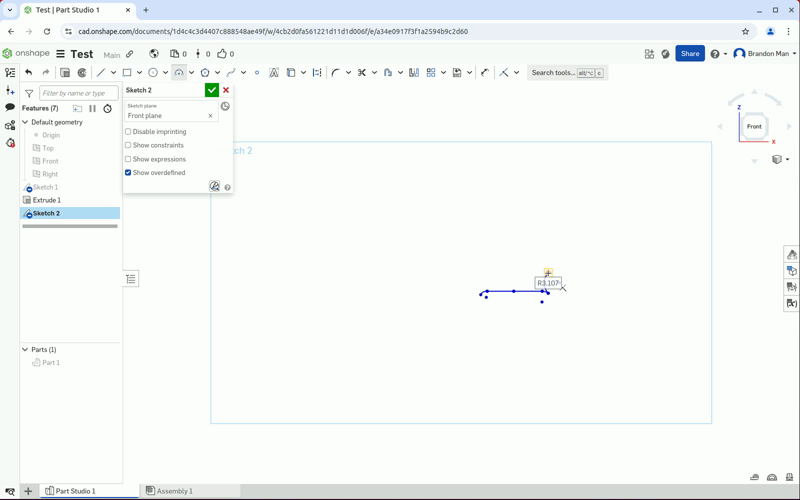
mouse_move(542, 275)
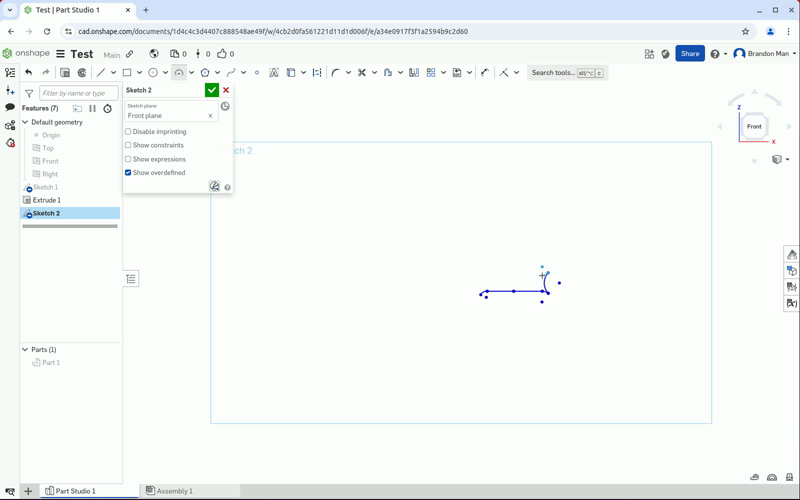
scroll(6)
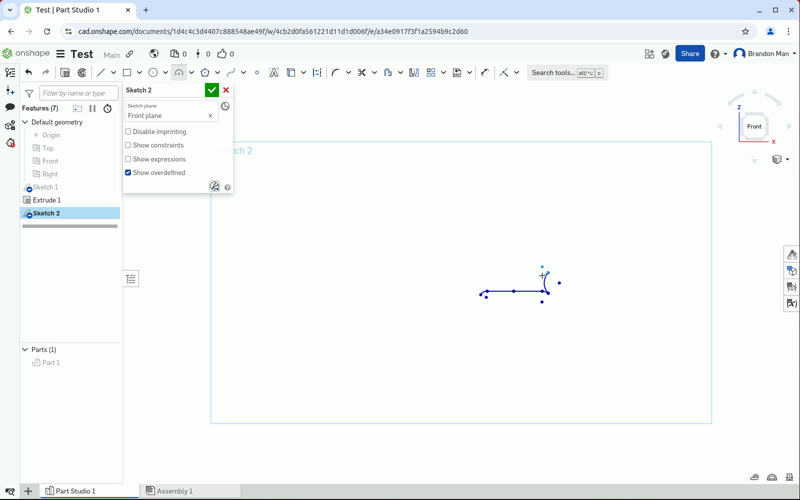
scroll(6)
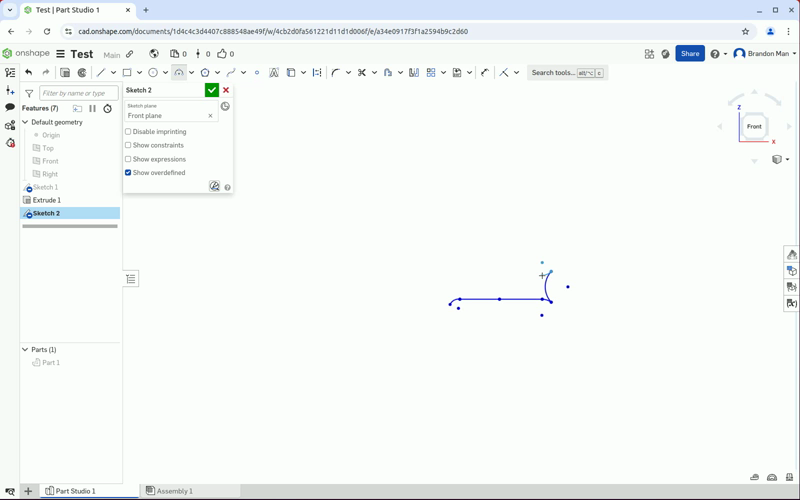
scroll(6)
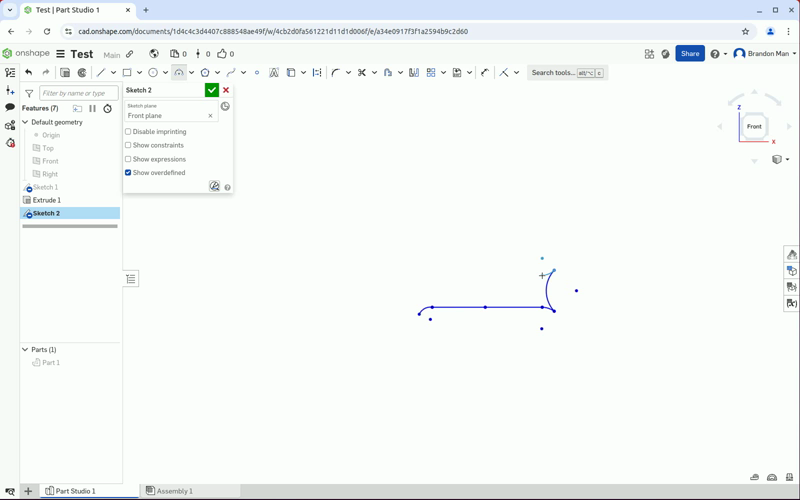
scroll(6)
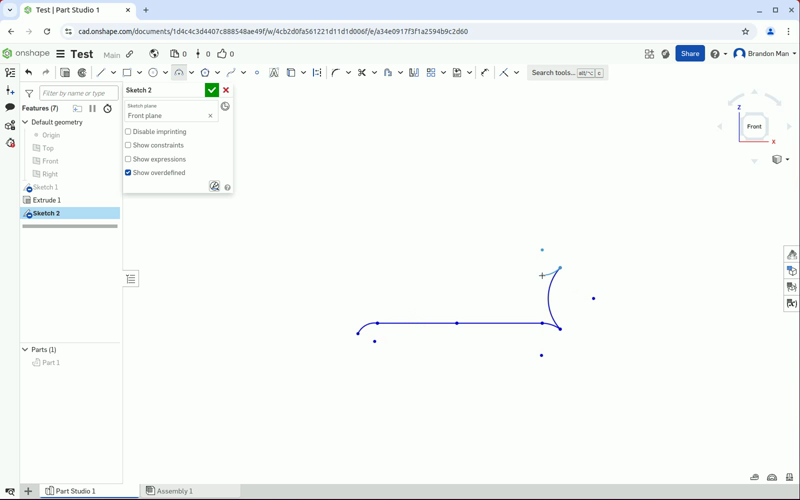
scroll(6)
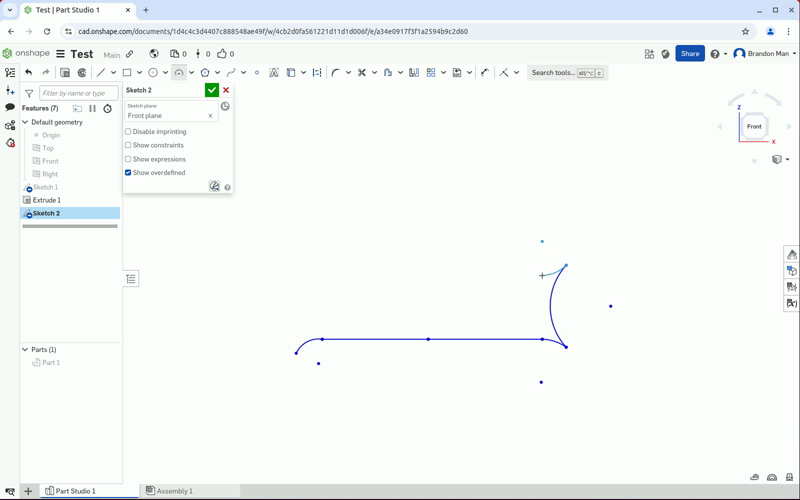
scroll(6)
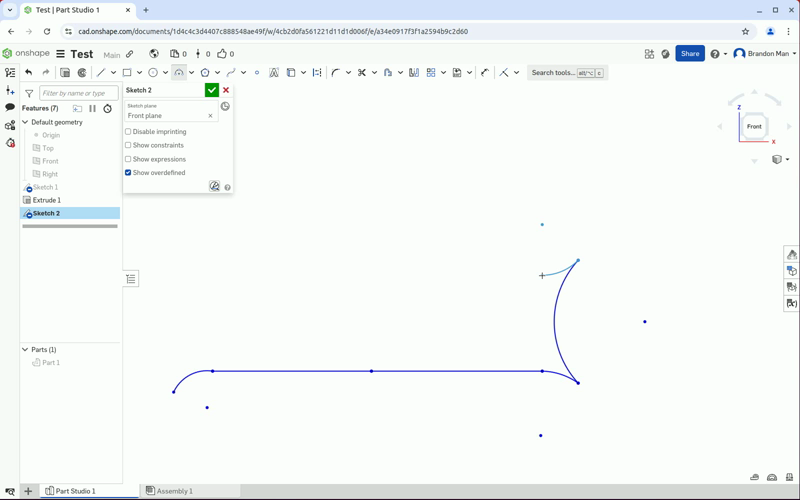
scroll(6)
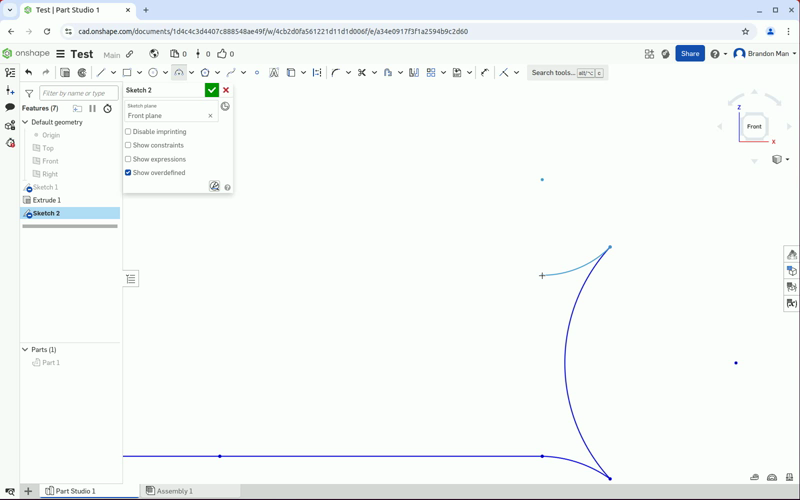
click(542, 275)
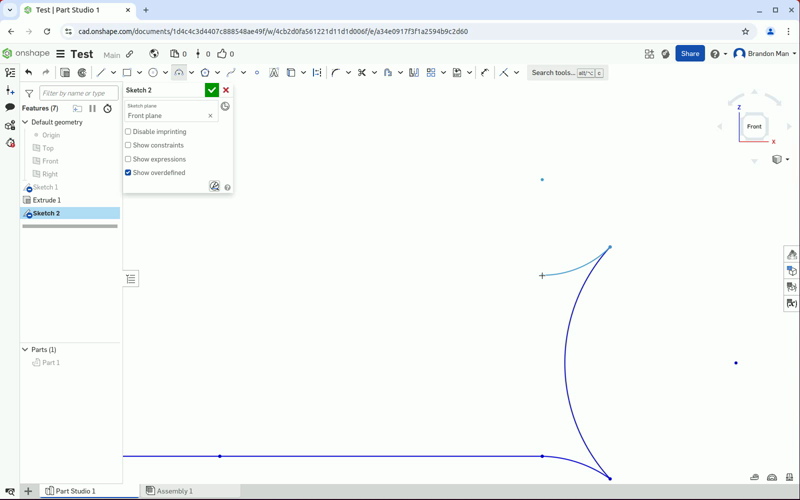
scroll(-6)
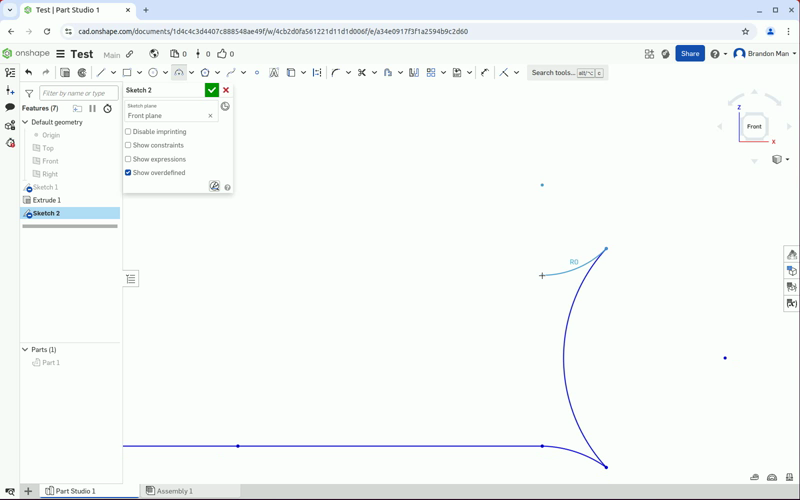
scroll(-6)
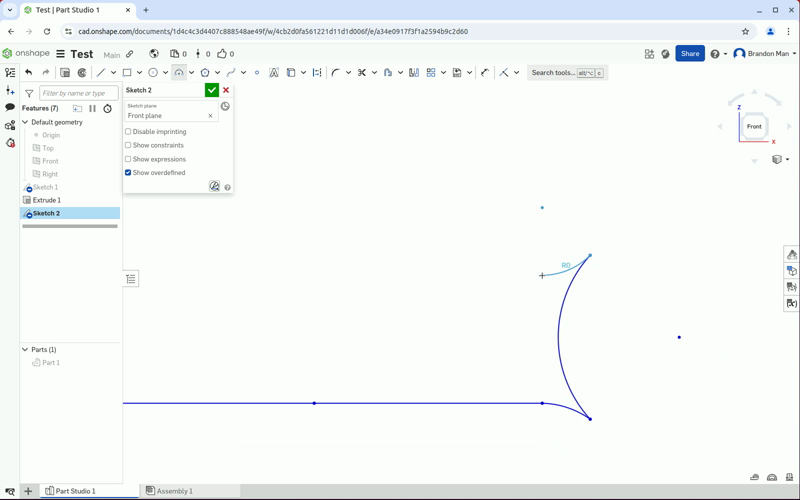
scroll(-6)
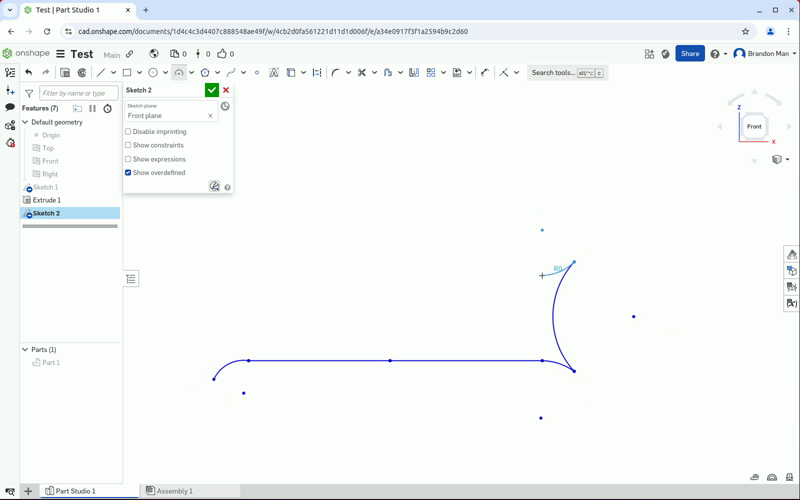
scroll(-6)
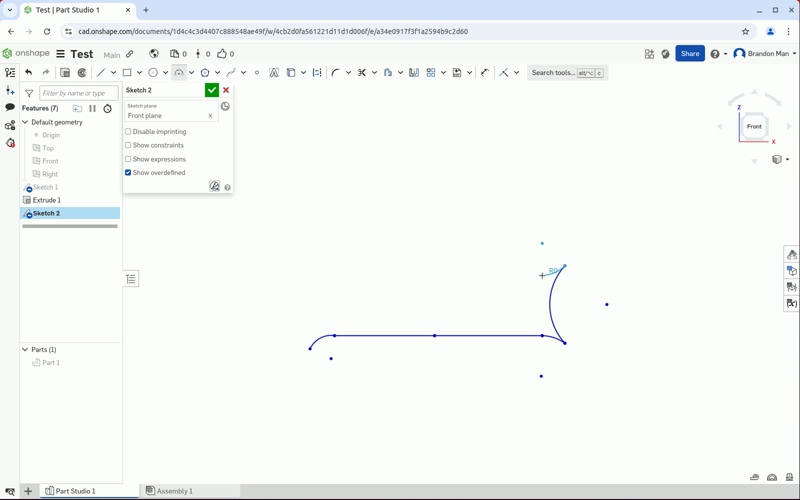
scroll(-6)
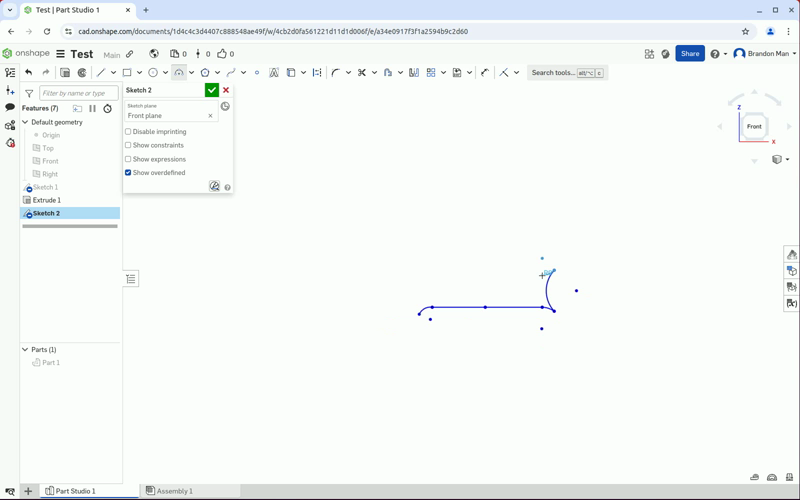
scroll(-6)
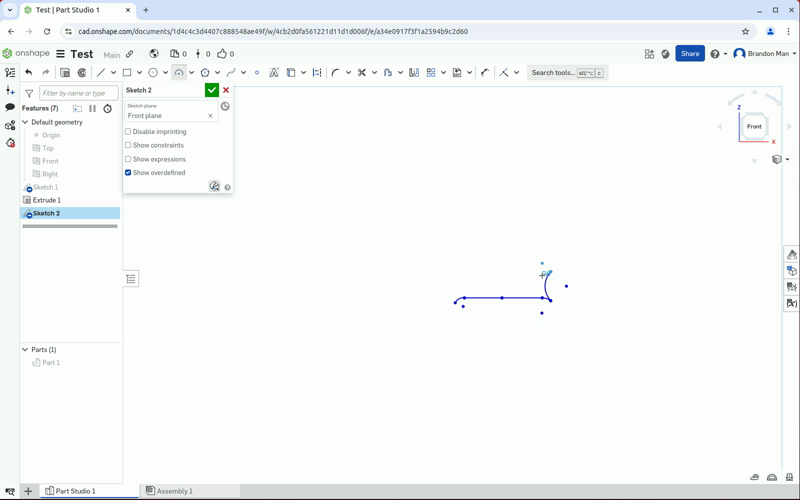
scroll(-6)
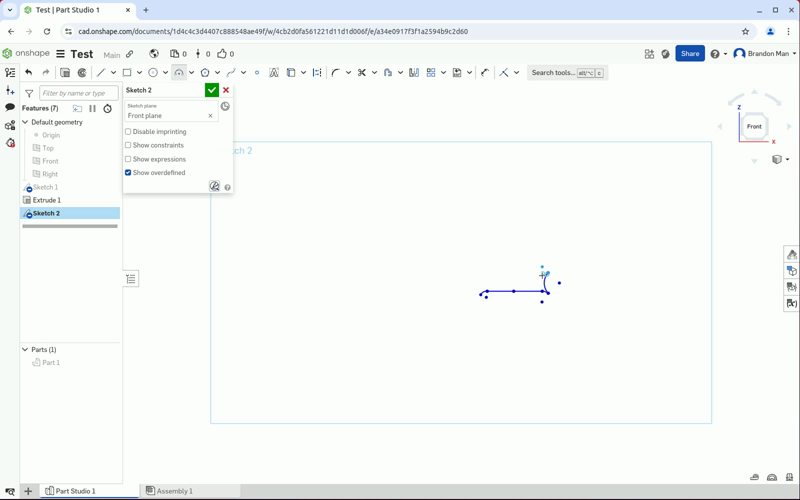
mouse_move(545, 274)
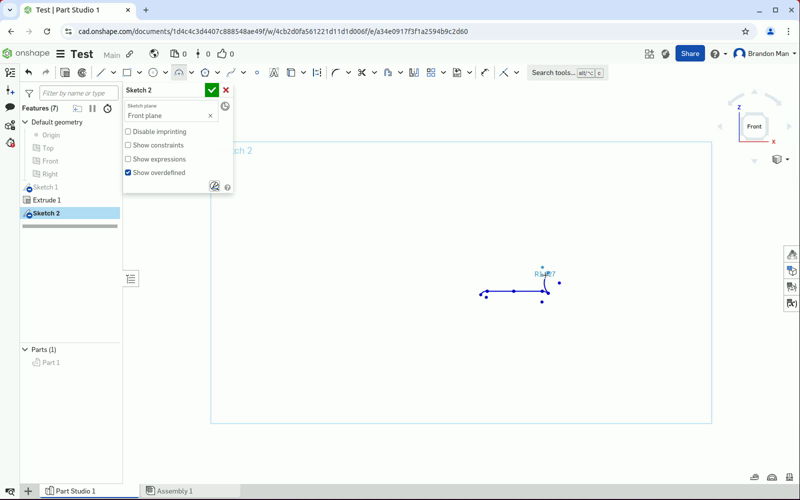
scroll(6)
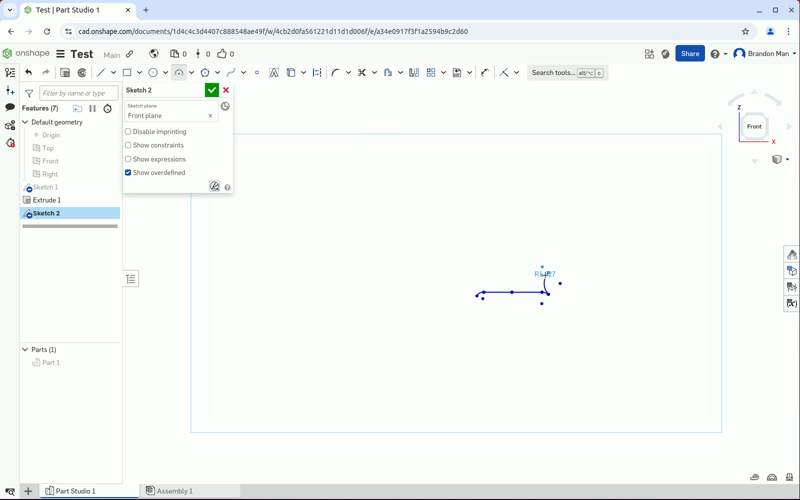
scroll(6)
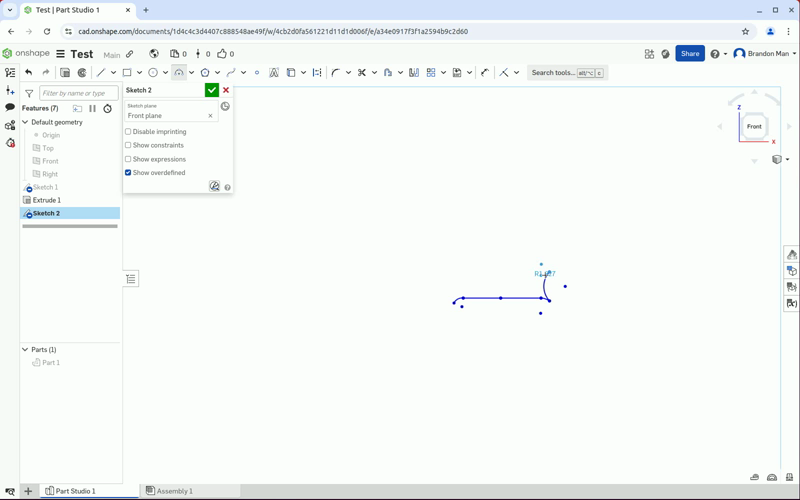
scroll(6)
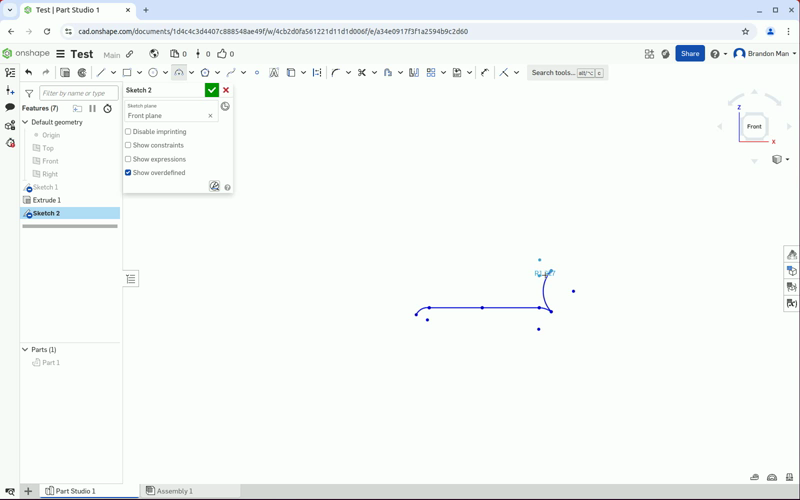
scroll(6)
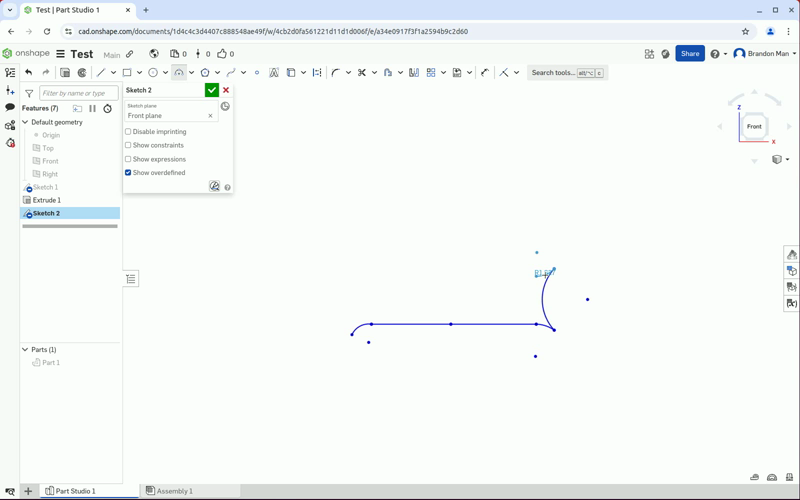
scroll(6)
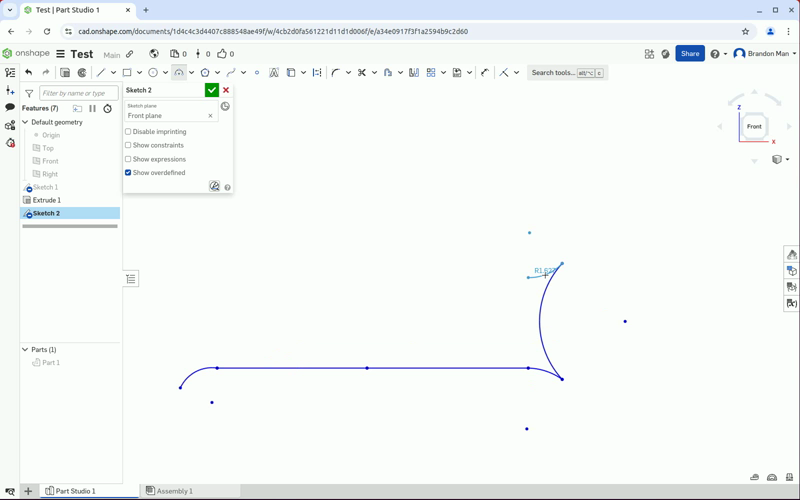
scroll(6)
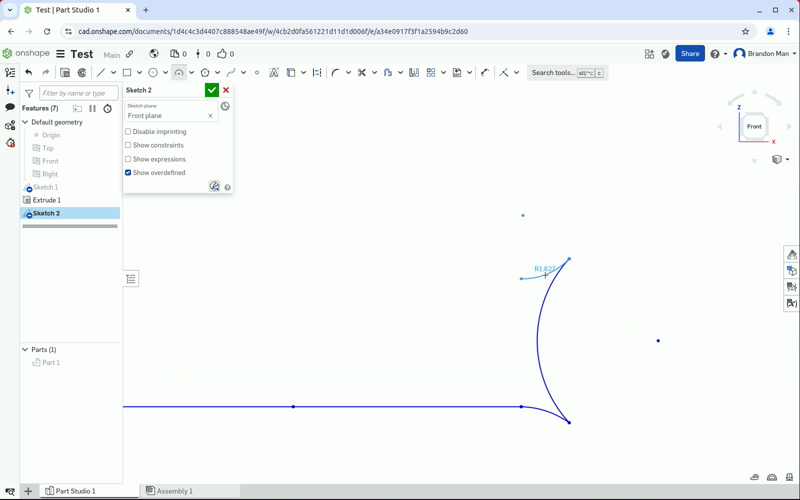
scroll(6)
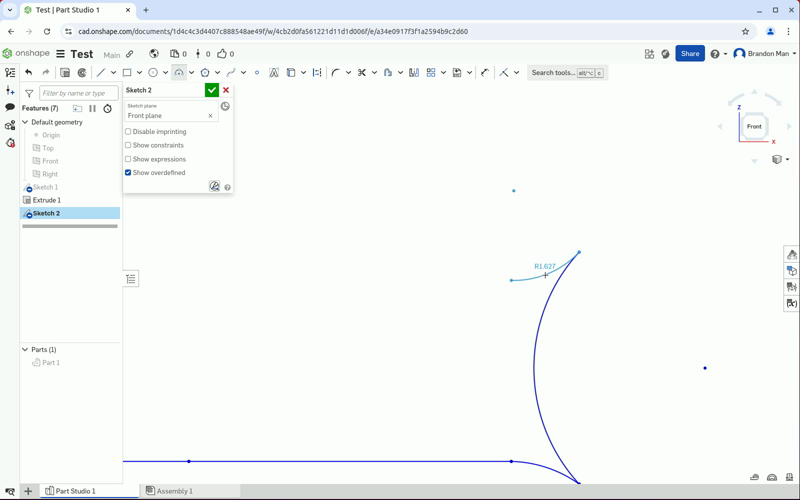
click(545, 274)
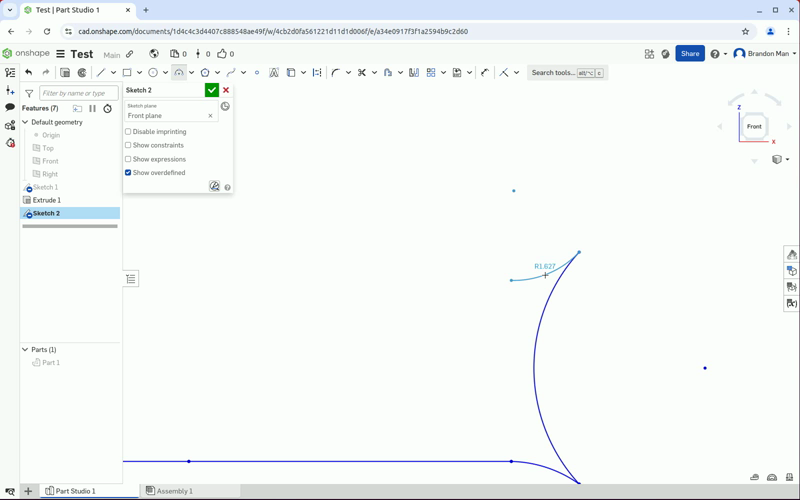
scroll(-6)
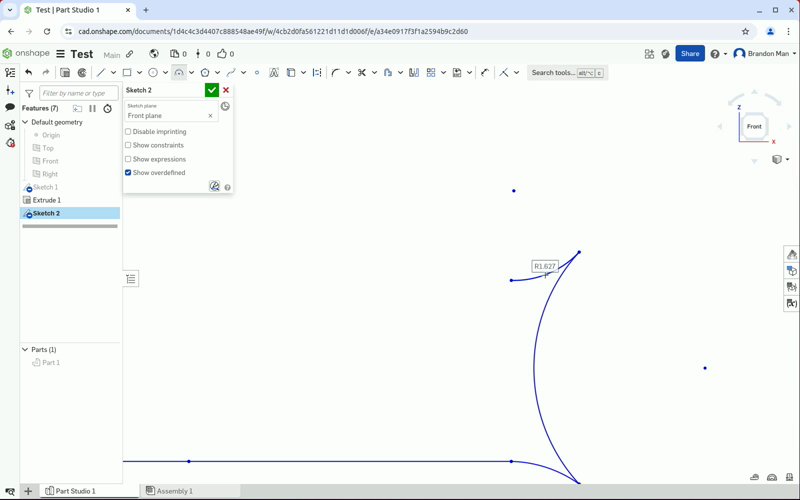
scroll(-6)
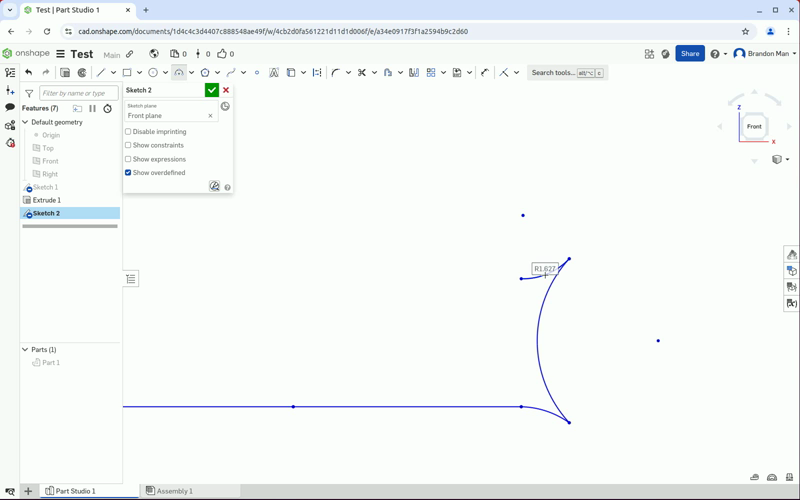
scroll(-6)
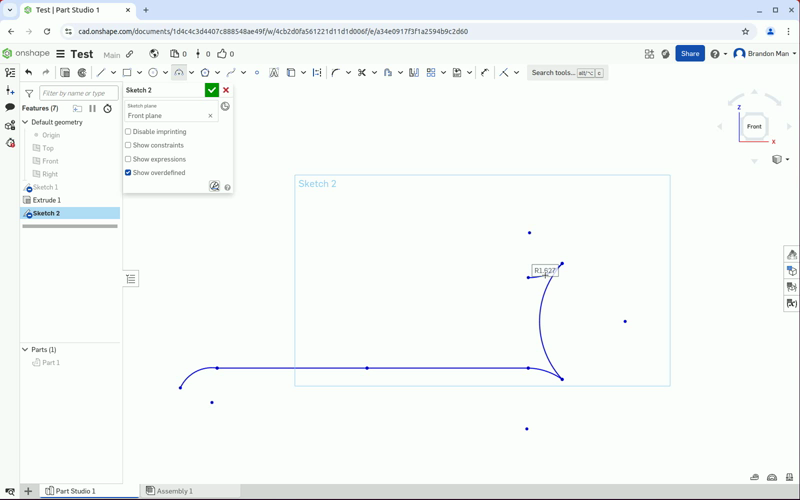
scroll(-6)
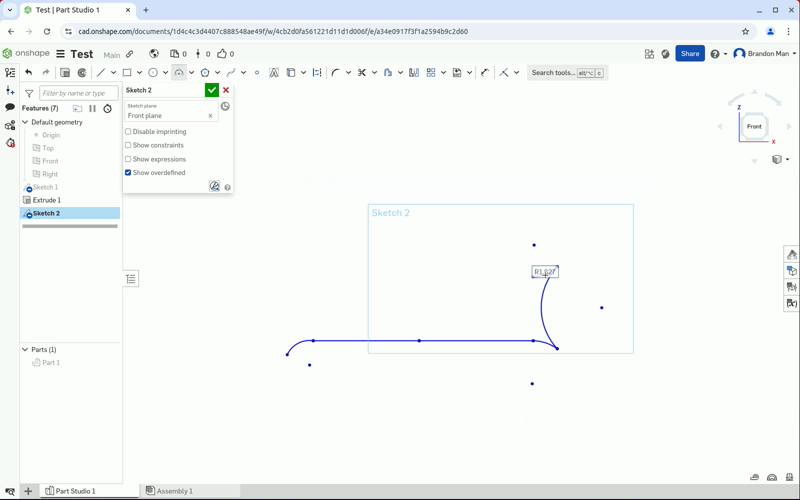
scroll(-6)
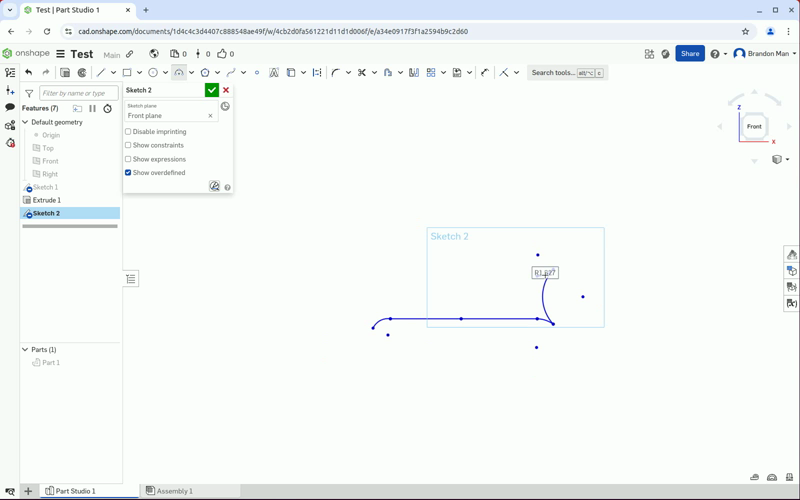
scroll(-6)
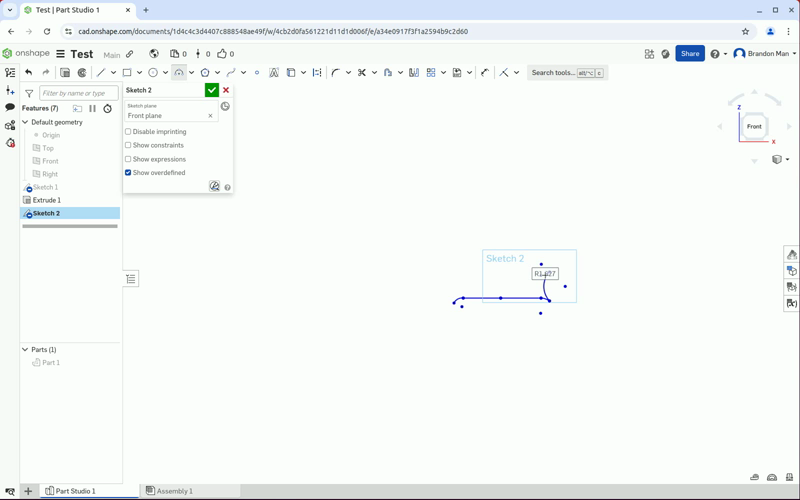
scroll(-6)
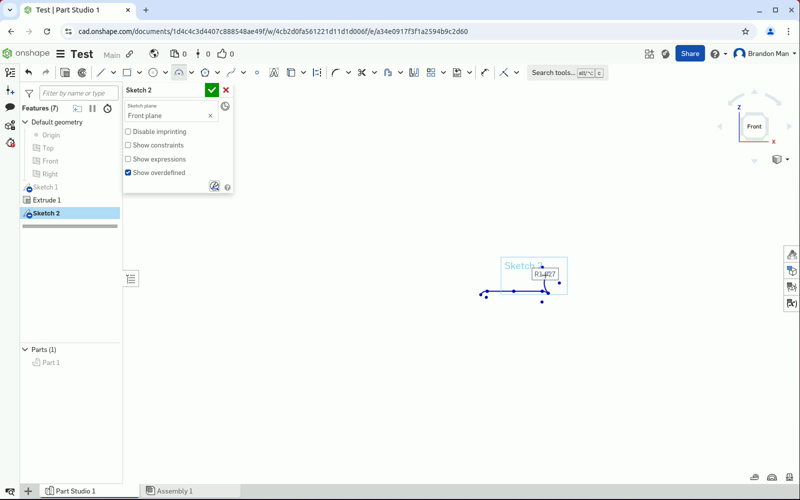
key_up(shift)
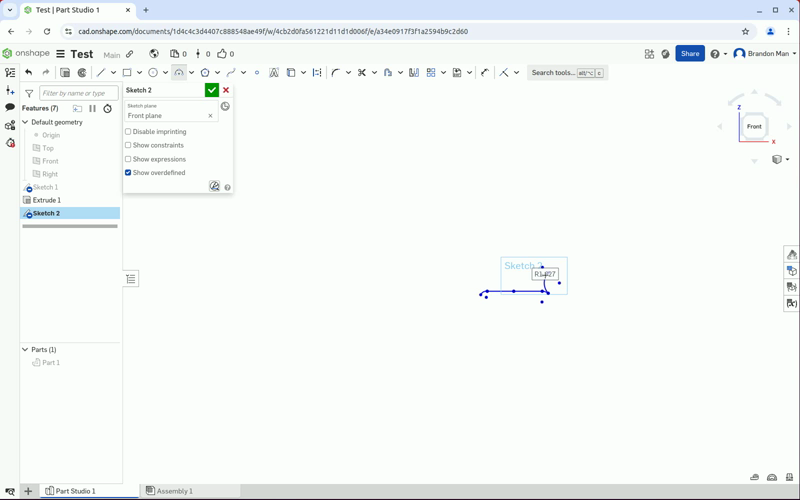
key(esc)
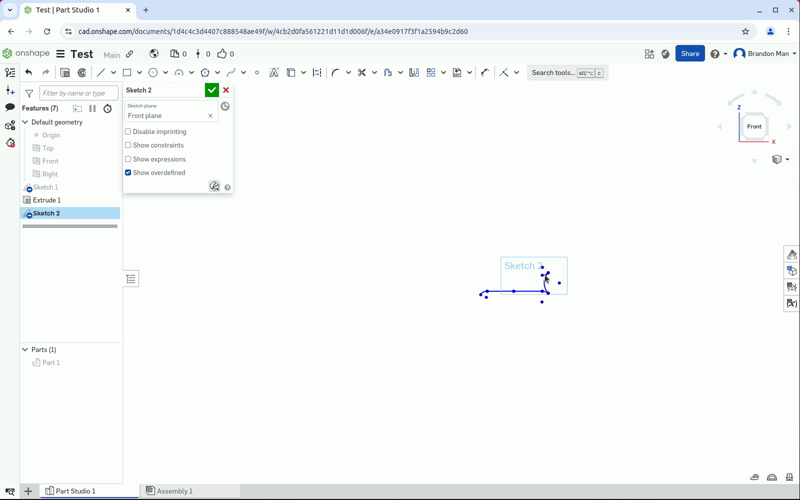
key(l)
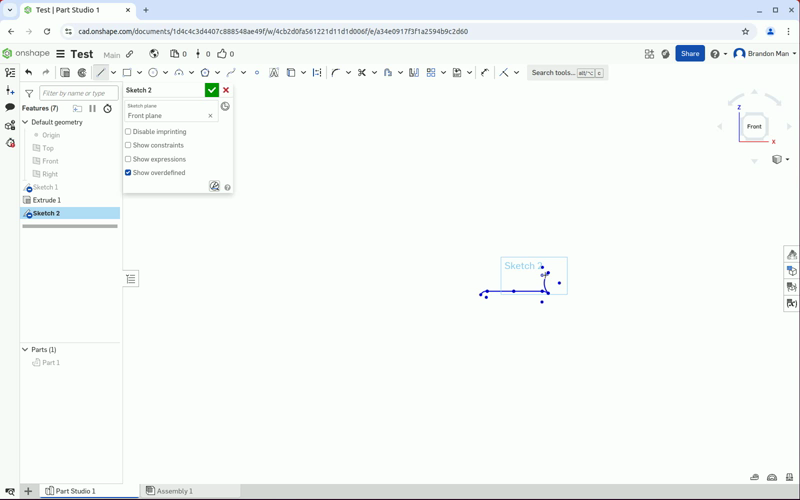
mouse_move(542, 275)
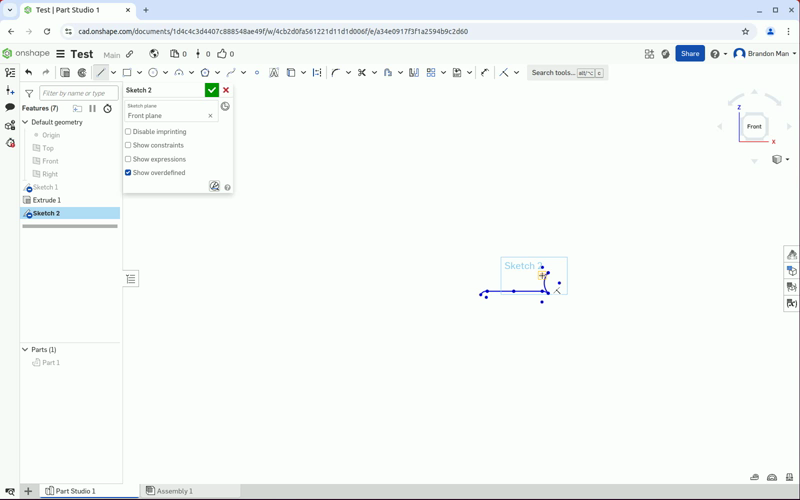
scroll(6)
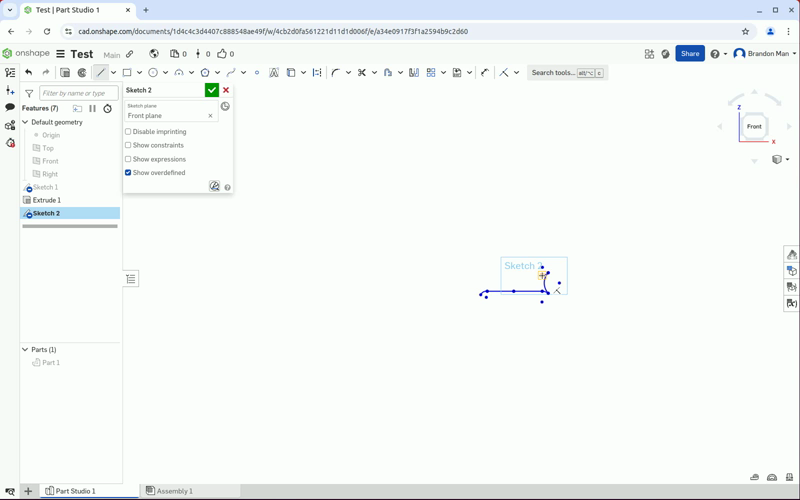
scroll(6)
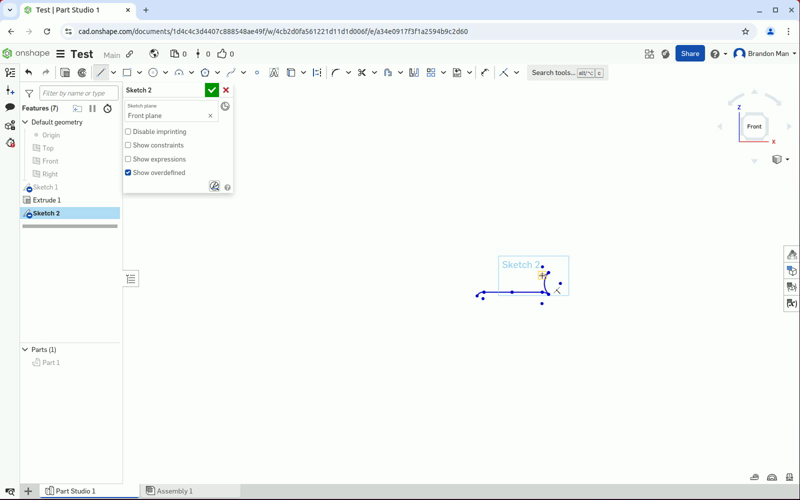
scroll(6)
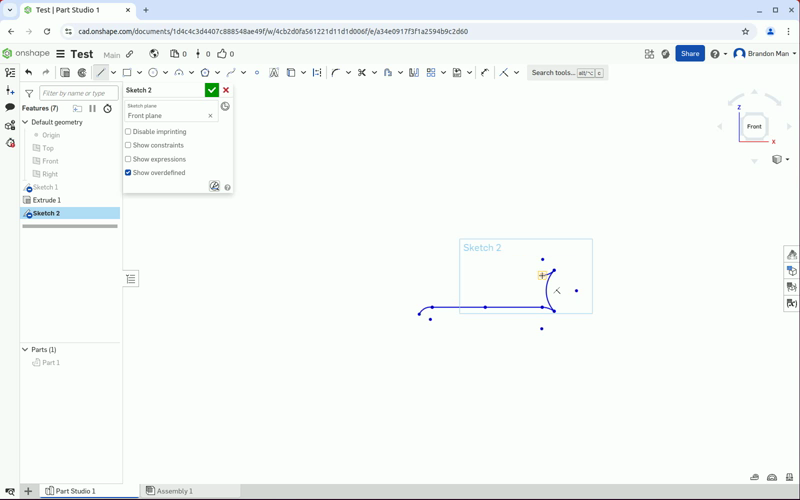
scroll(6)
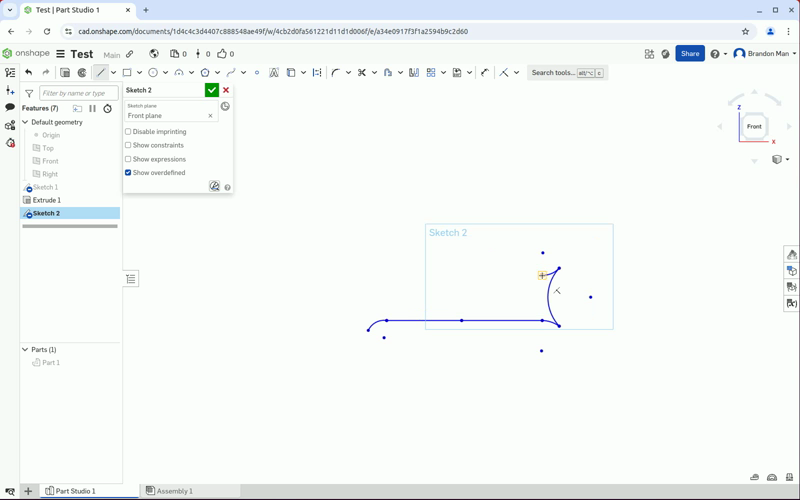
scroll(6)
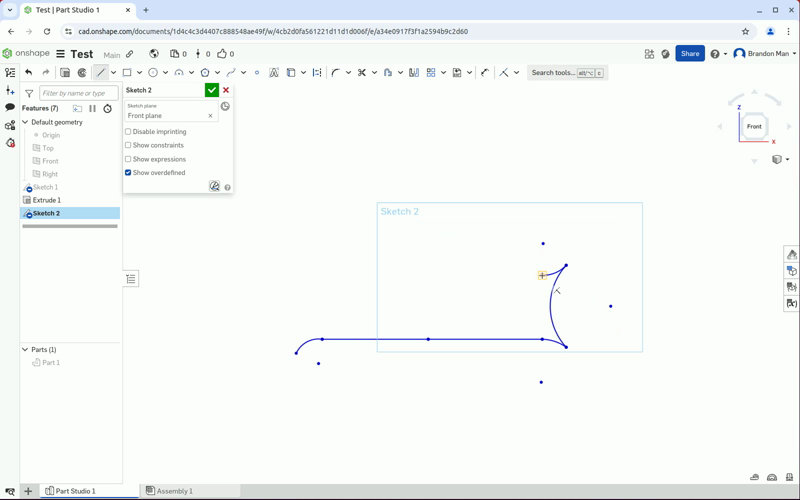
scroll(6)
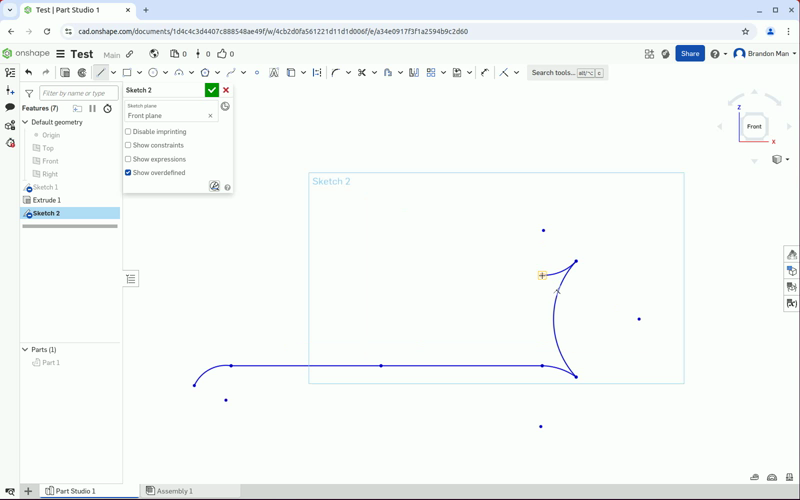
scroll(6)
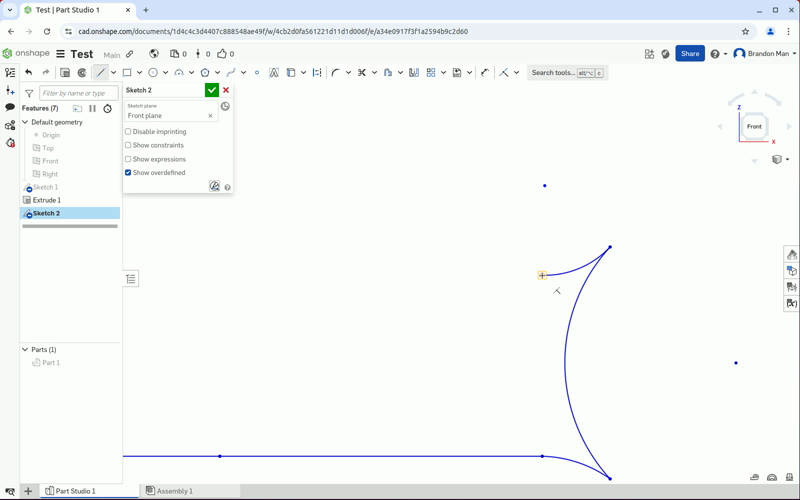
click(542, 275)
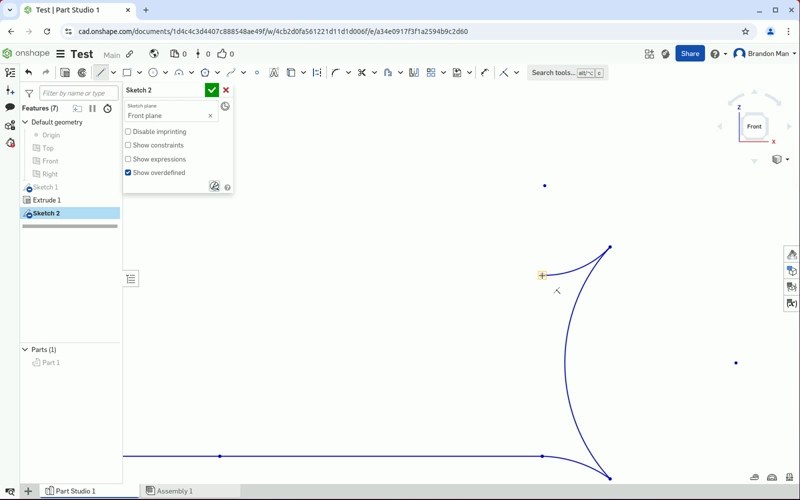
scroll(-6)
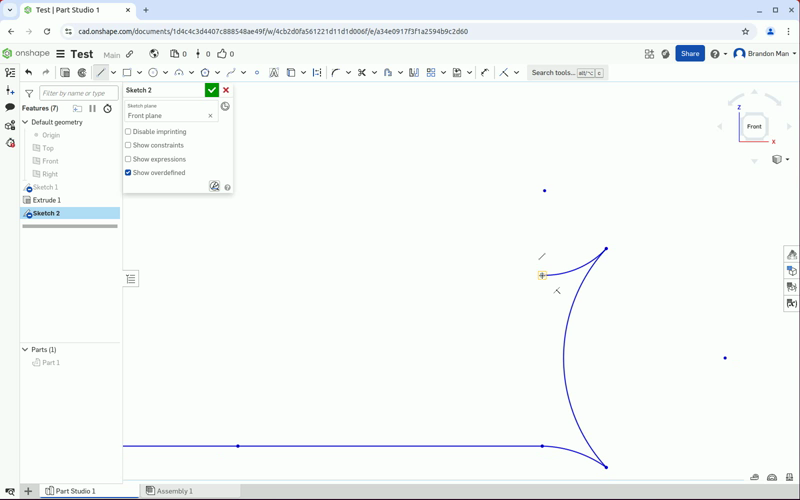
scroll(-6)
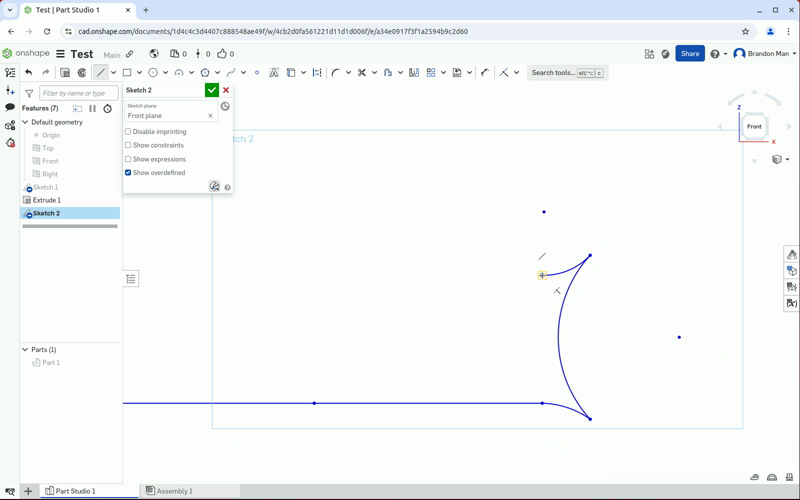
scroll(-6)
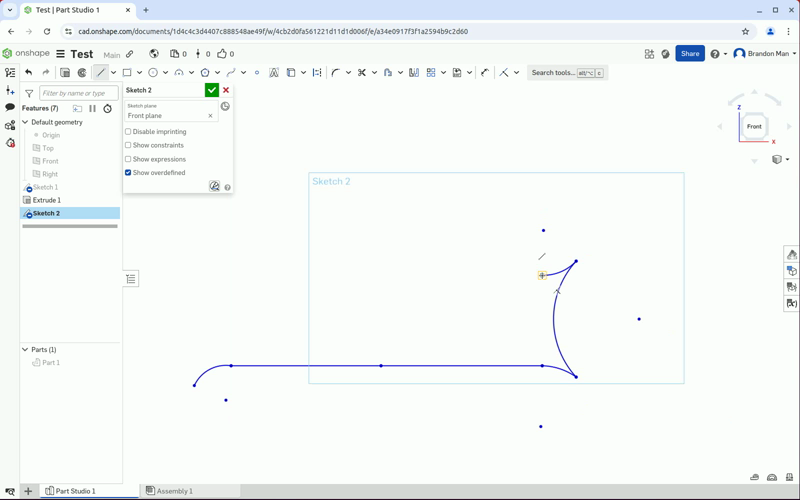
scroll(-6)
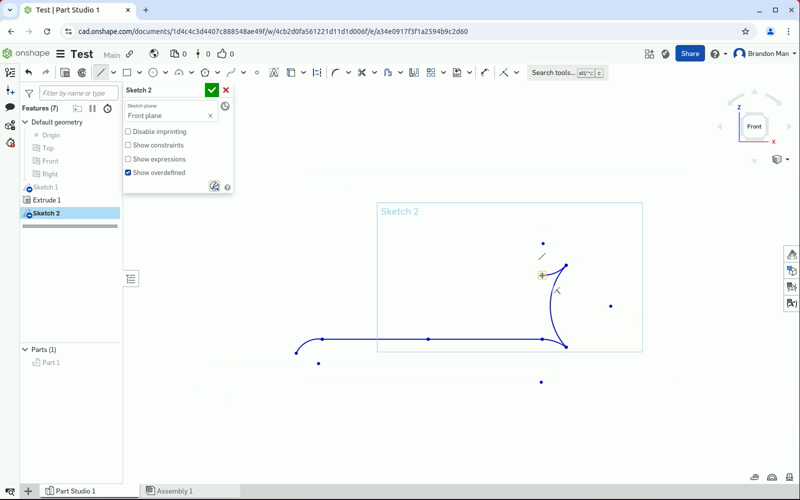
scroll(-6)
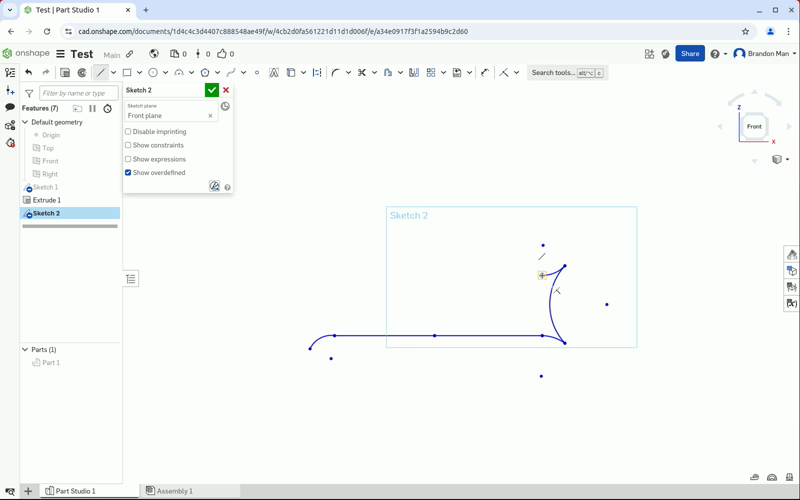
scroll(-6)
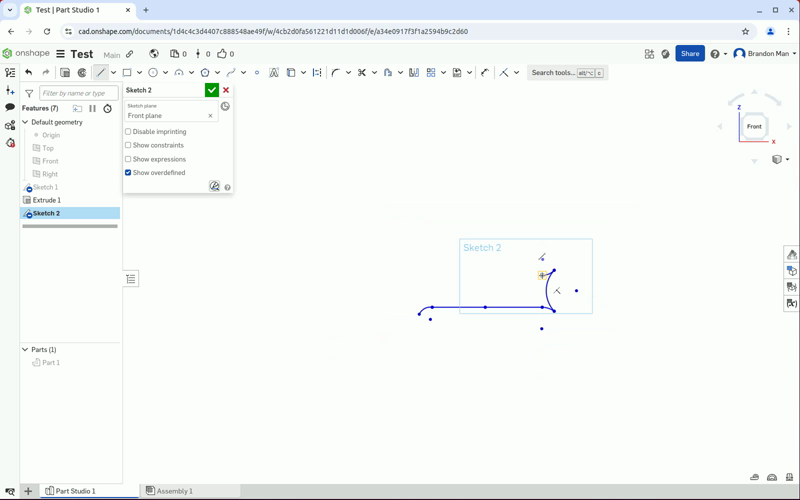
scroll(-6)
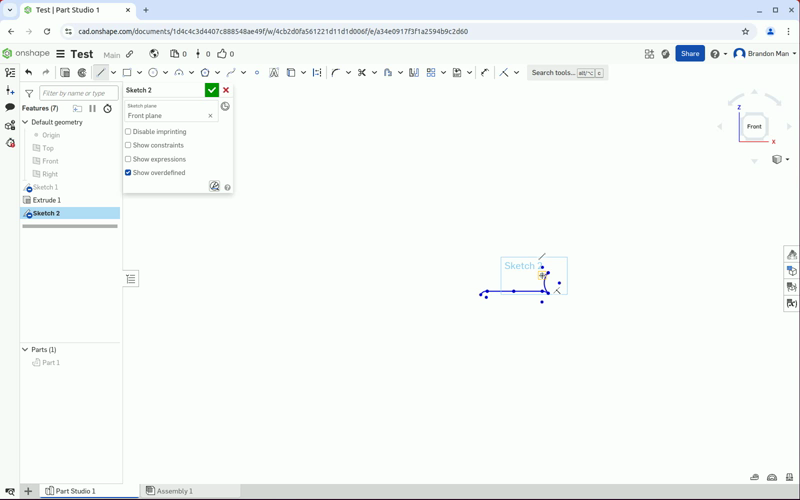
key_down(shift)
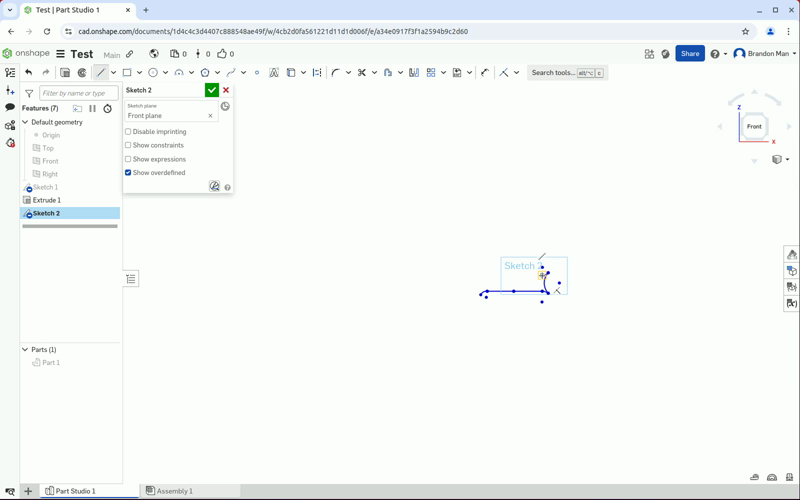
mouse_move(572, 275)
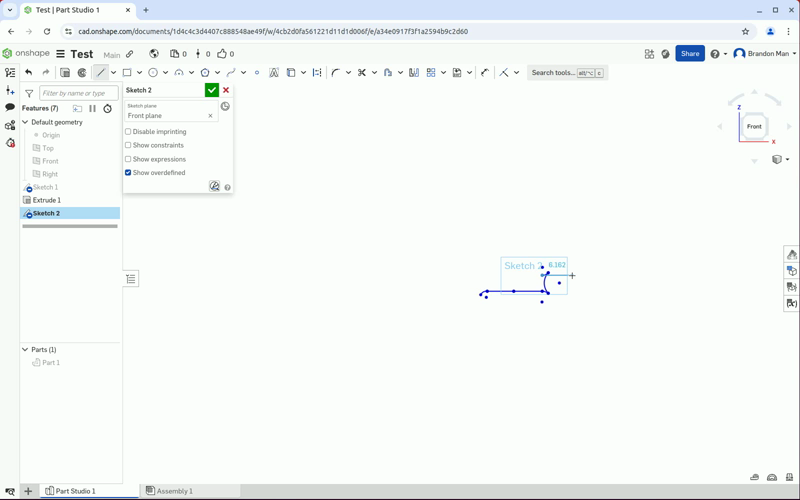
mouse_move(513, 275)
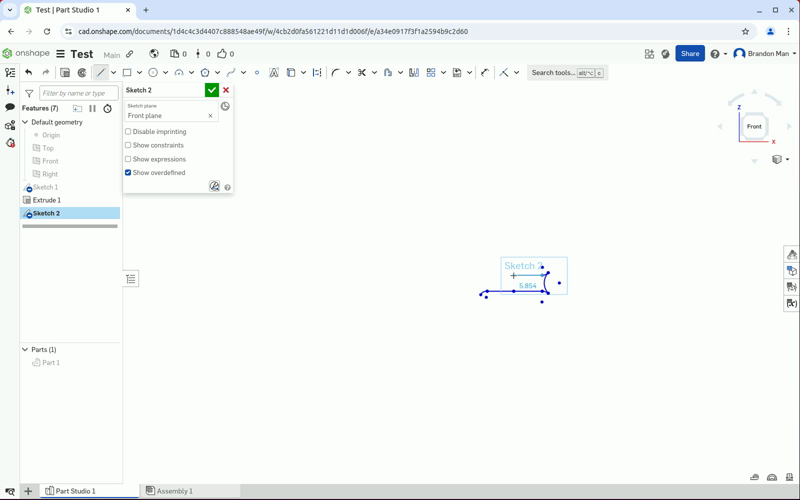
click(513, 275)
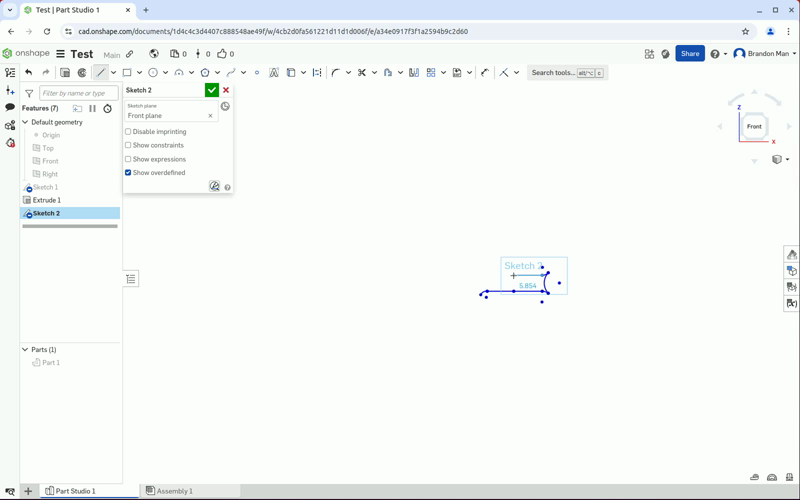
key_up(shift)
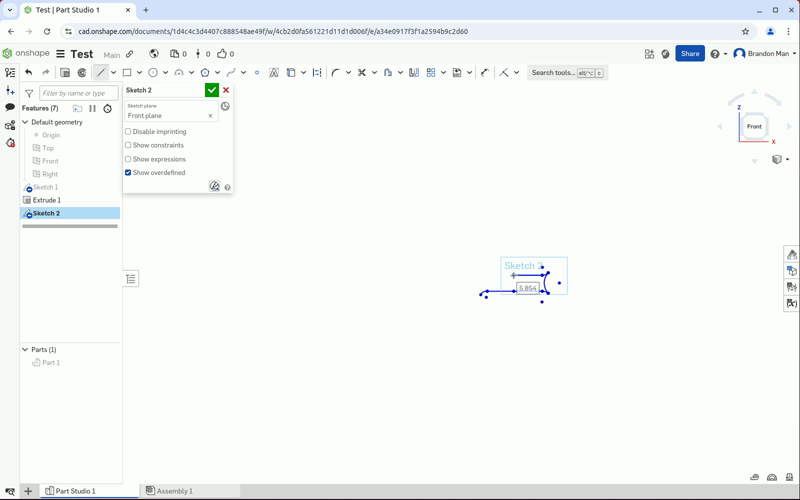
key_down(shift)
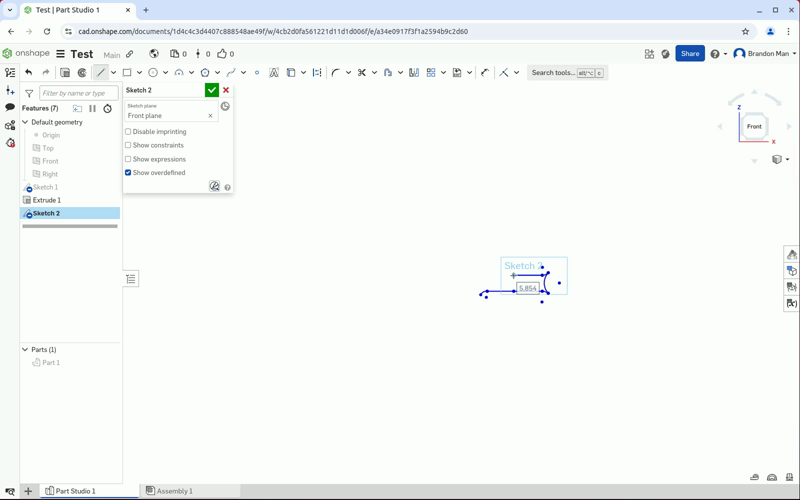
mouse_move(543, 275)
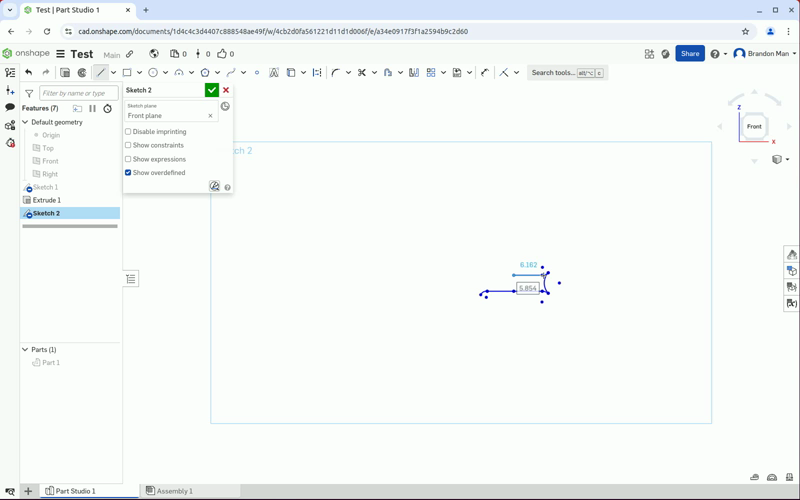
mouse_move(487, 275)
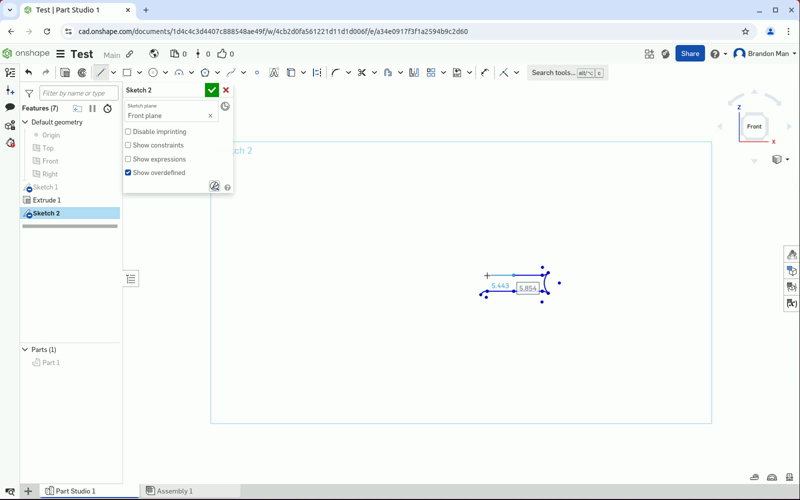
click(487, 275)
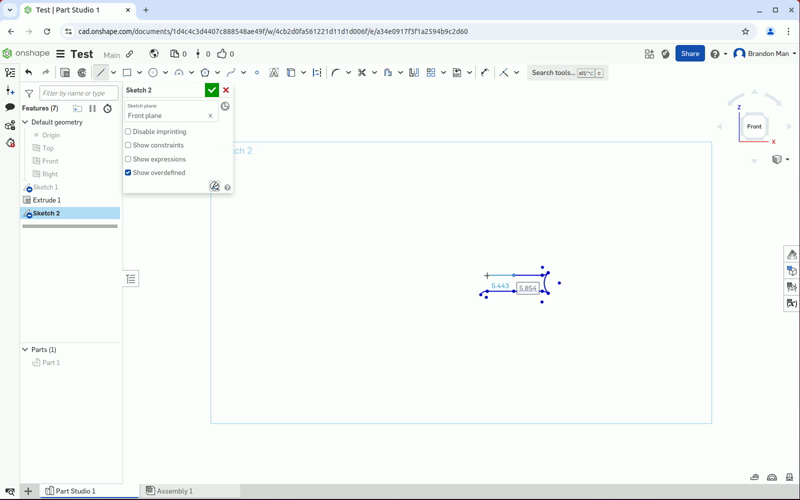
key_up(shift)
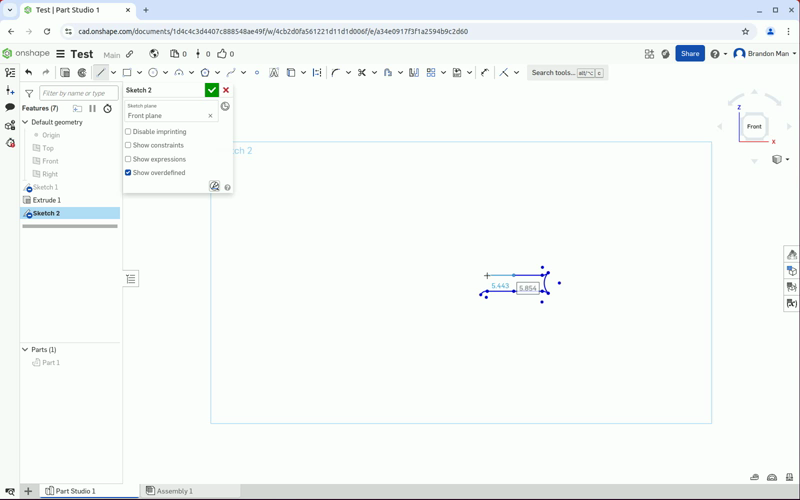
key(esc)
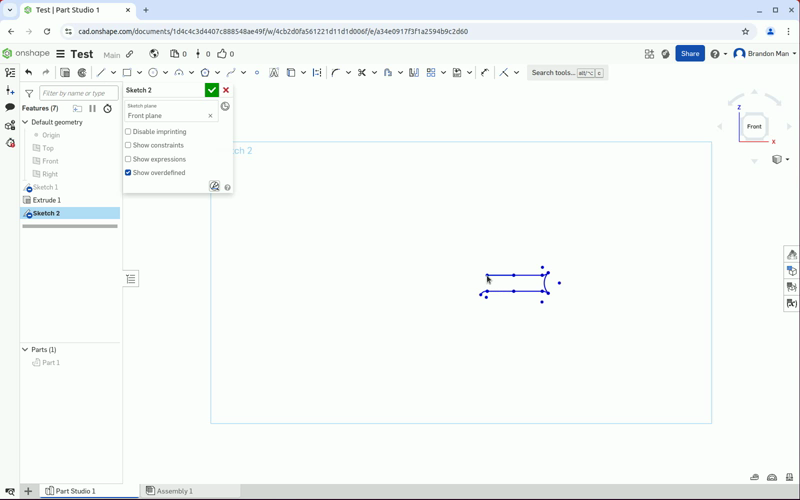
key(a)
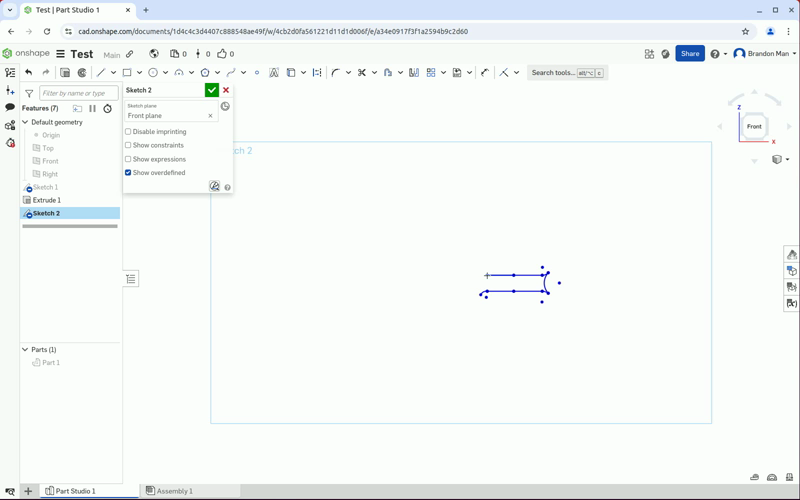
mouse_move(487, 275)
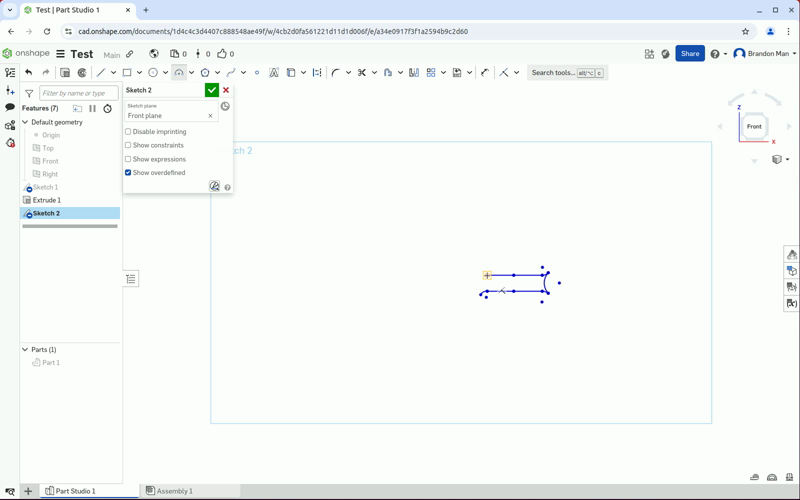
click(487, 275)
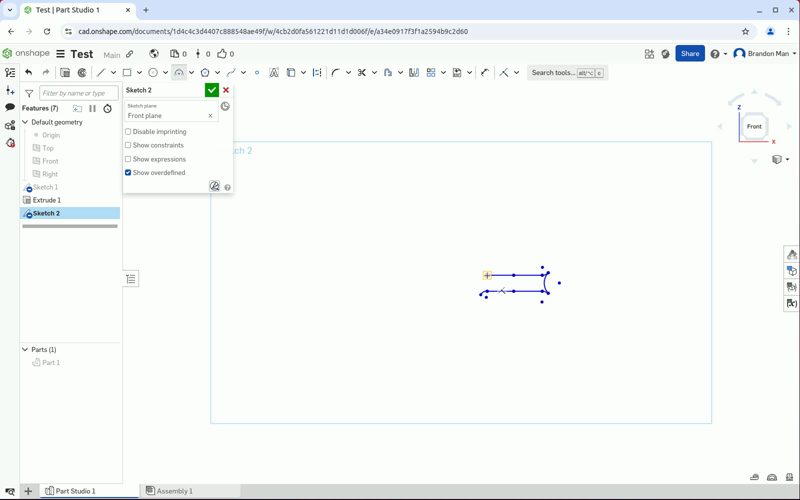
key_down(shift)
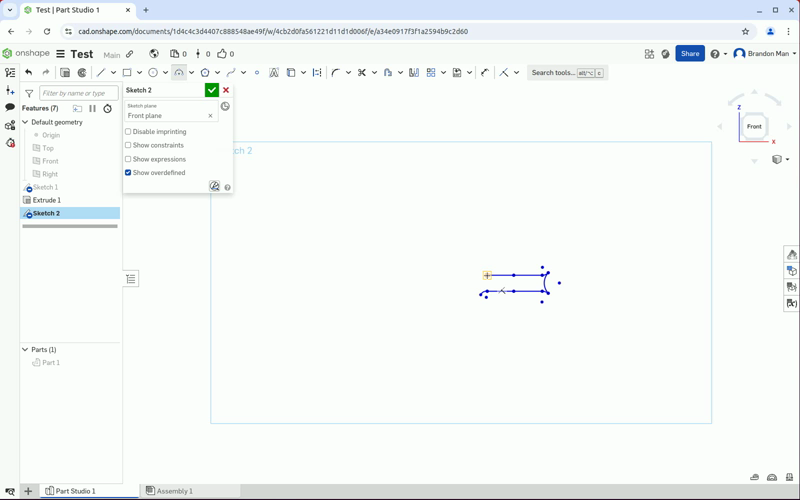
mouse_move(480, 271)
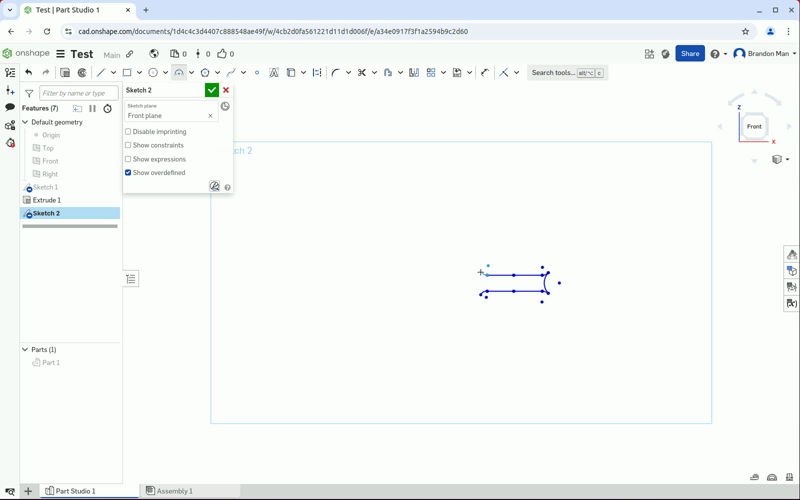
click(480, 271)
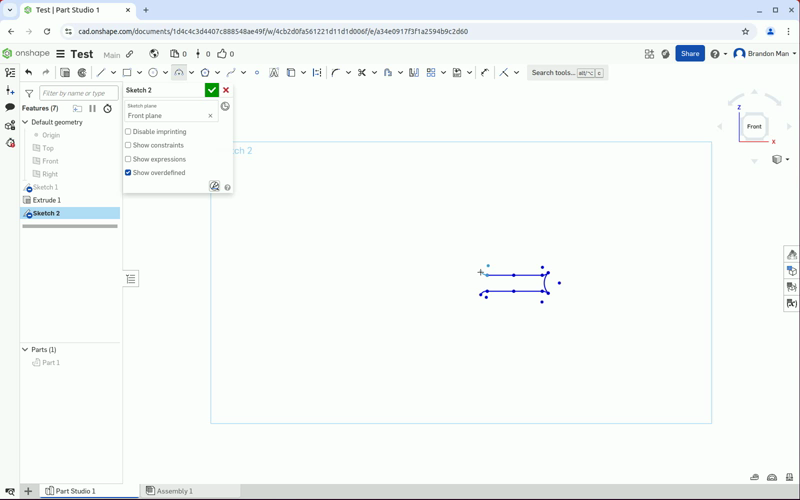
mouse_move(483, 274)
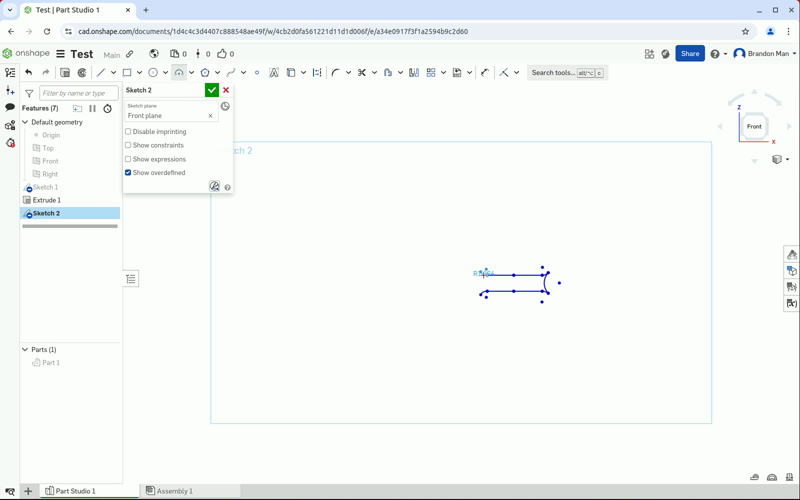
scroll(6)
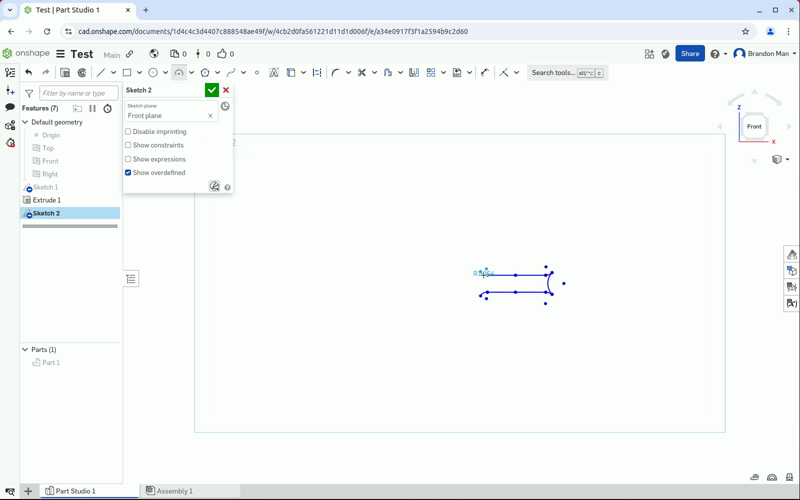
scroll(6)
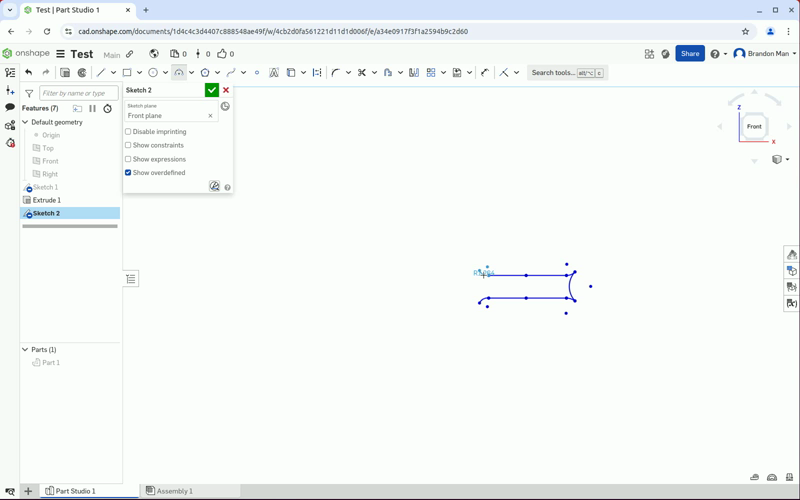
scroll(6)
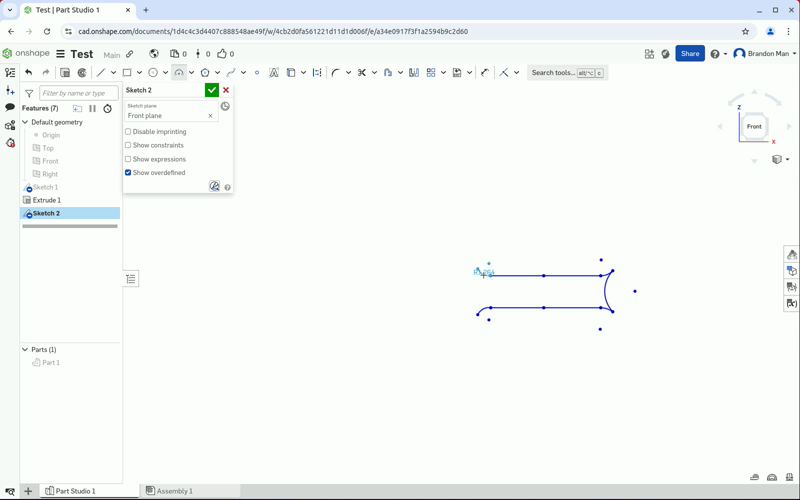
scroll(6)
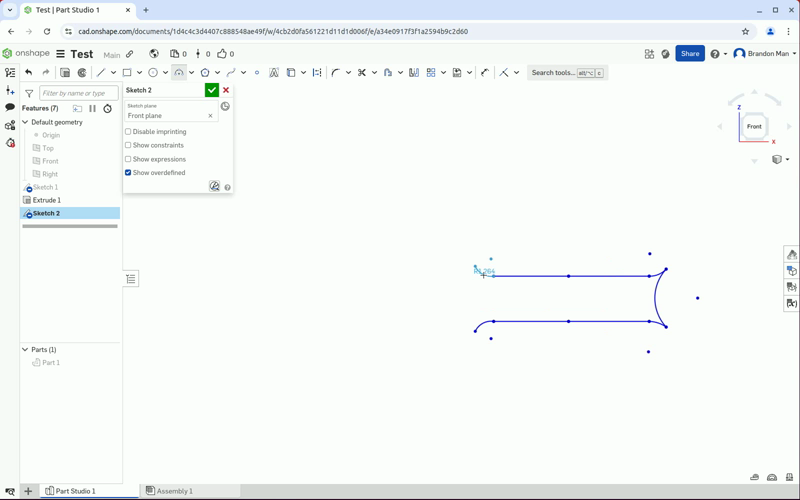
scroll(6)
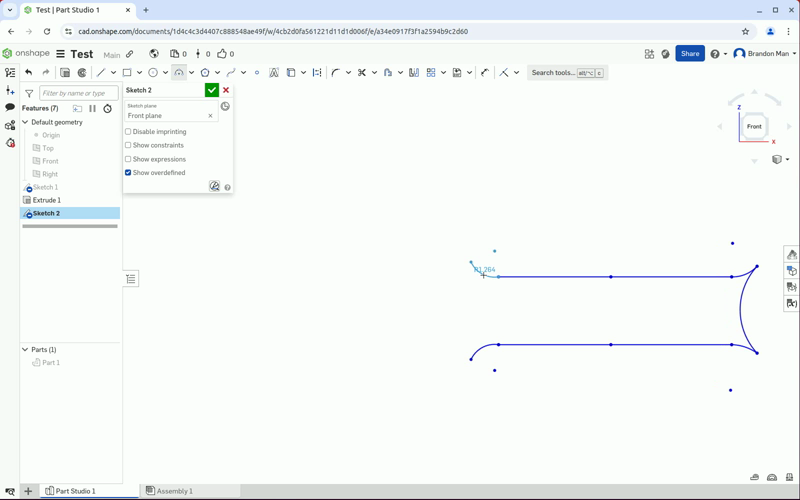
scroll(6)
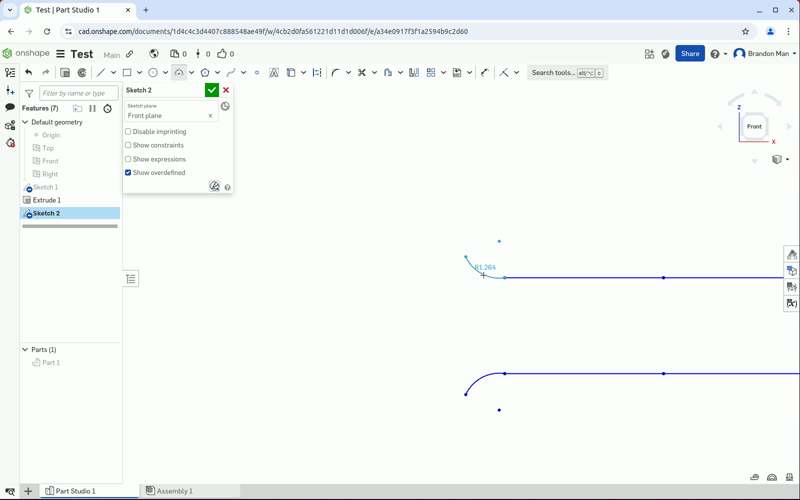
scroll(6)
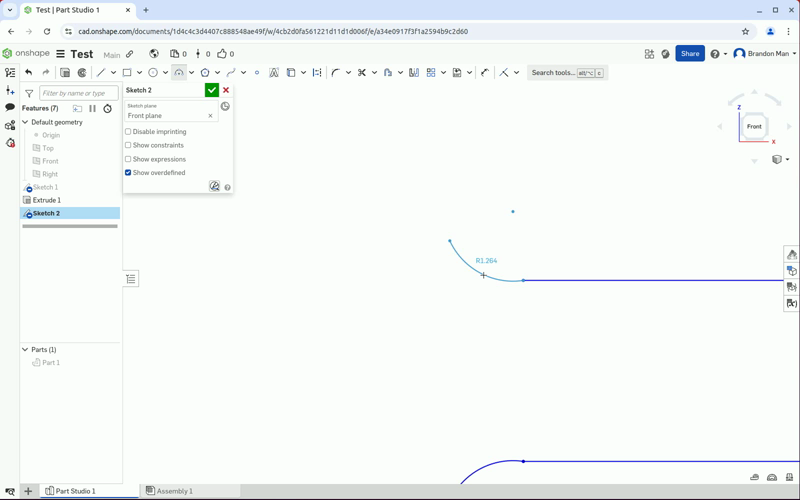
click(483, 274)
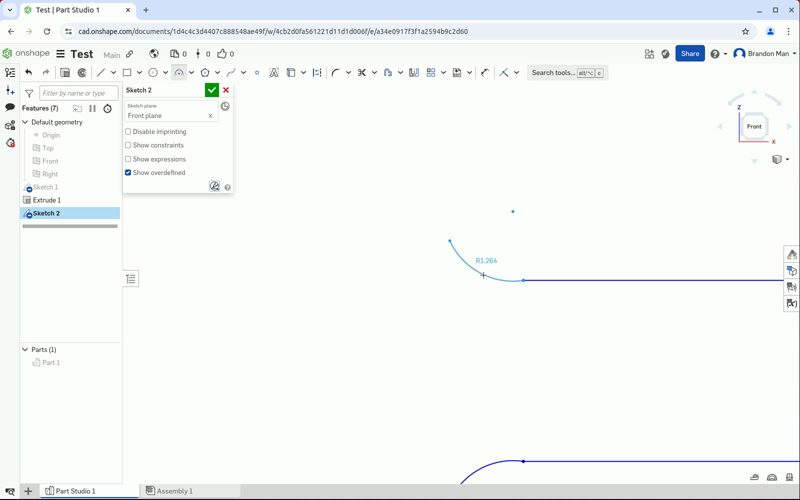
scroll(-6)
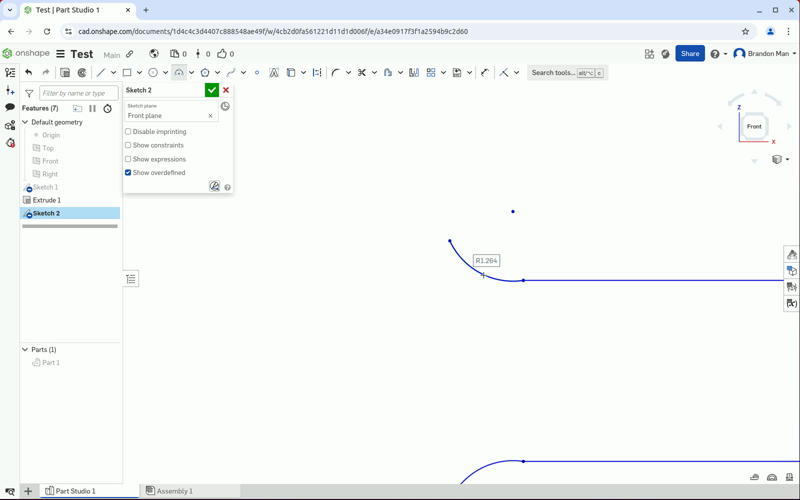
scroll(-6)
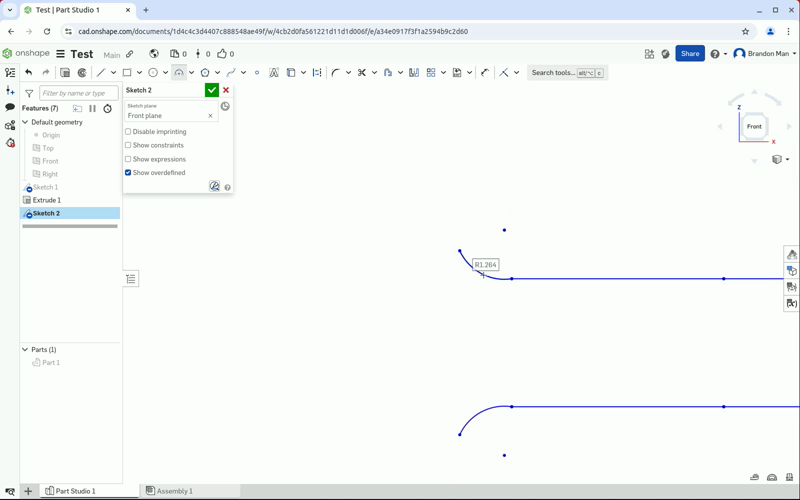
scroll(-6)
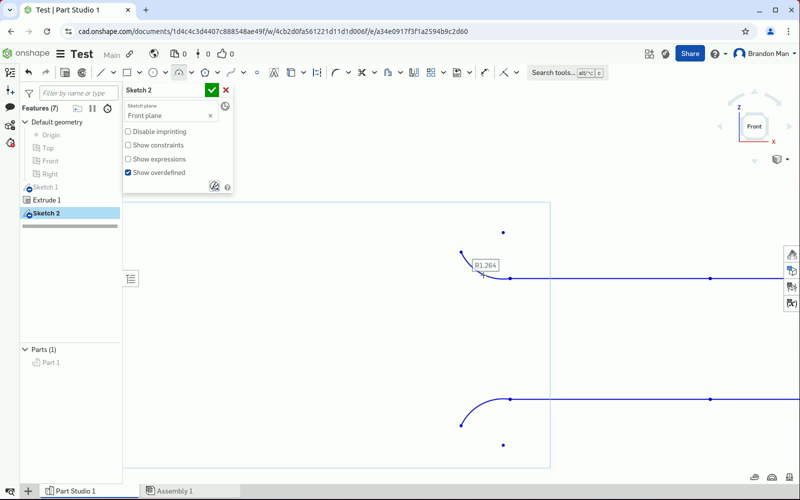
scroll(-6)
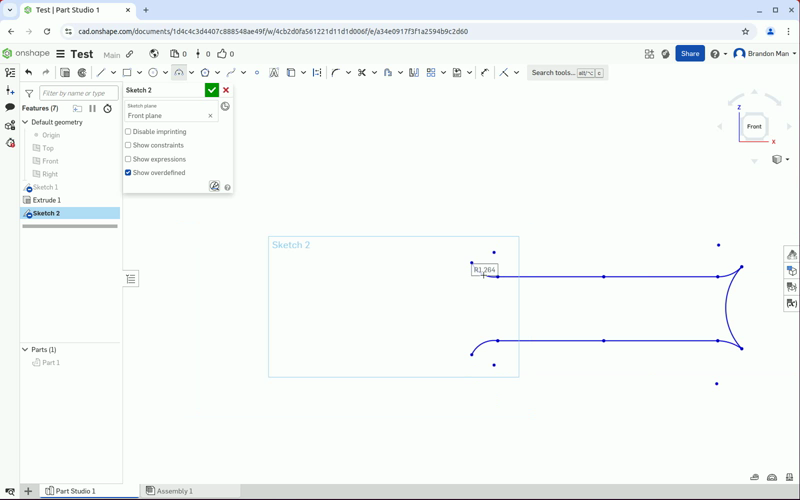
scroll(-6)
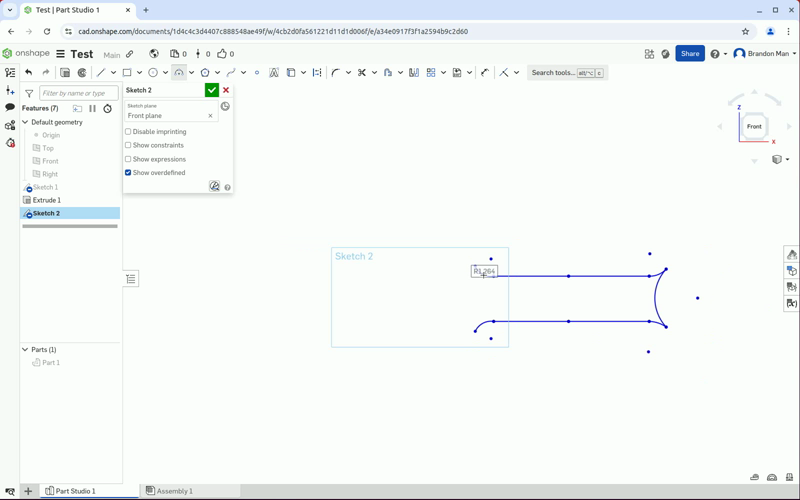
scroll(-6)
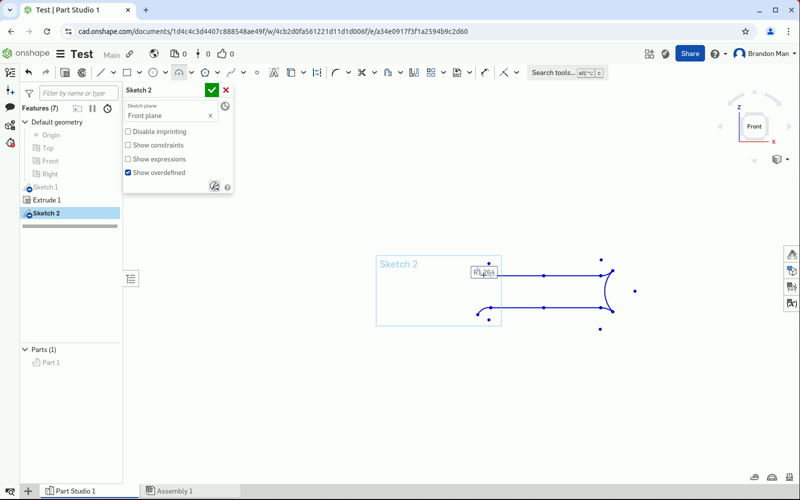
scroll(-6)
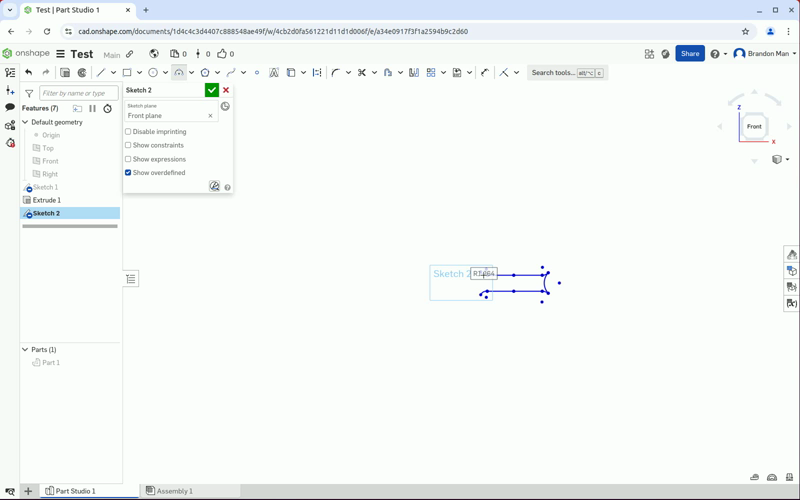
key_up(shift)
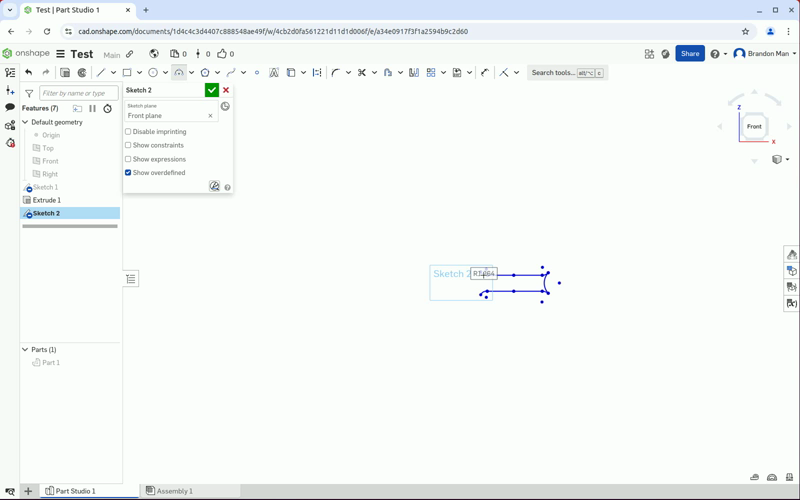
mouse_move(480, 271)
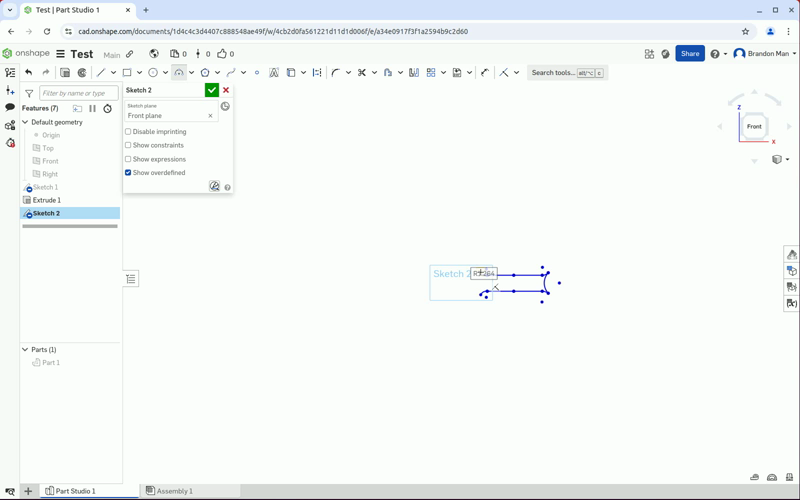
scroll(6)
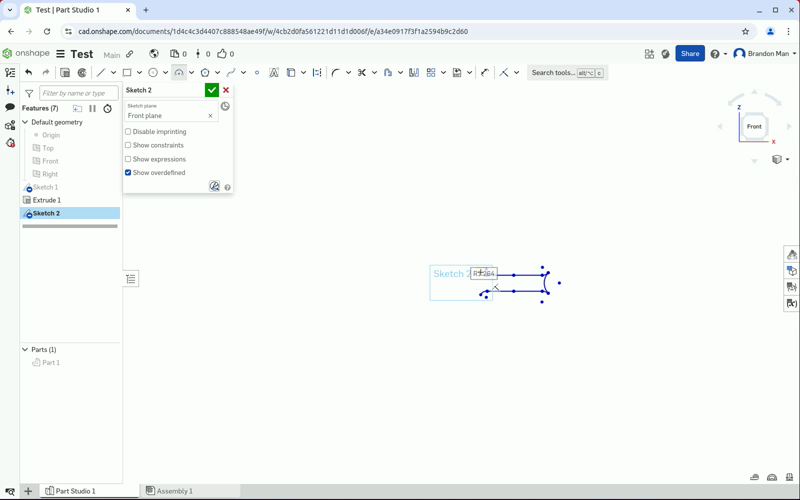
scroll(6)
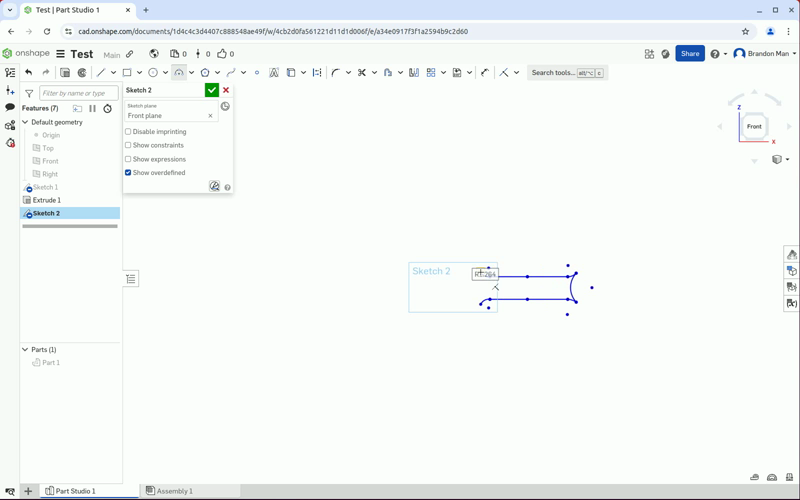
scroll(6)
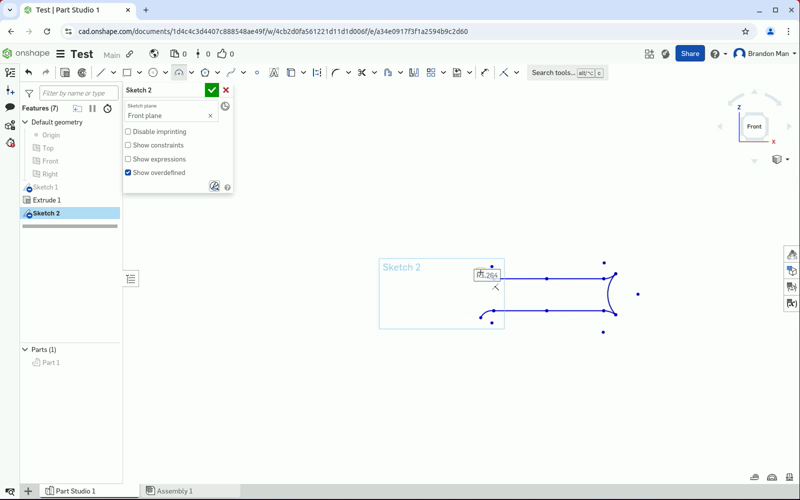
scroll(6)
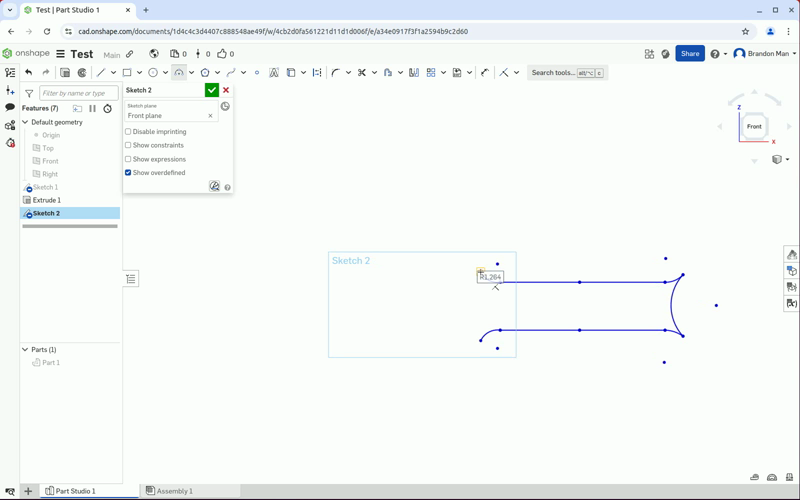
scroll(6)
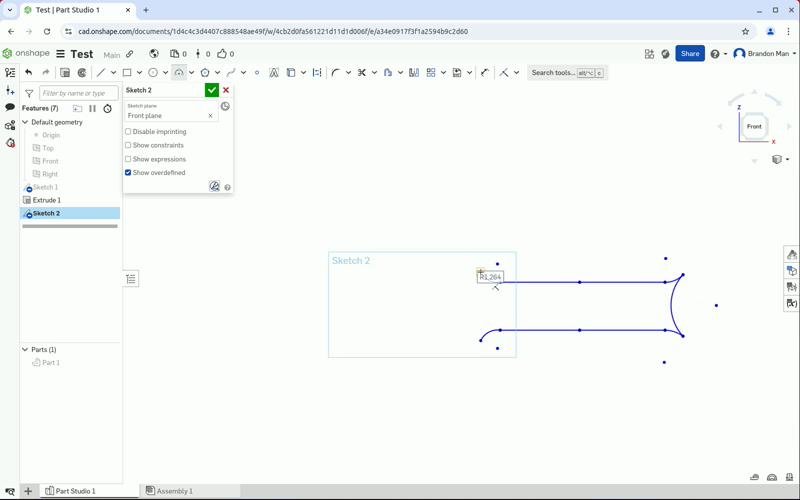
scroll(6)
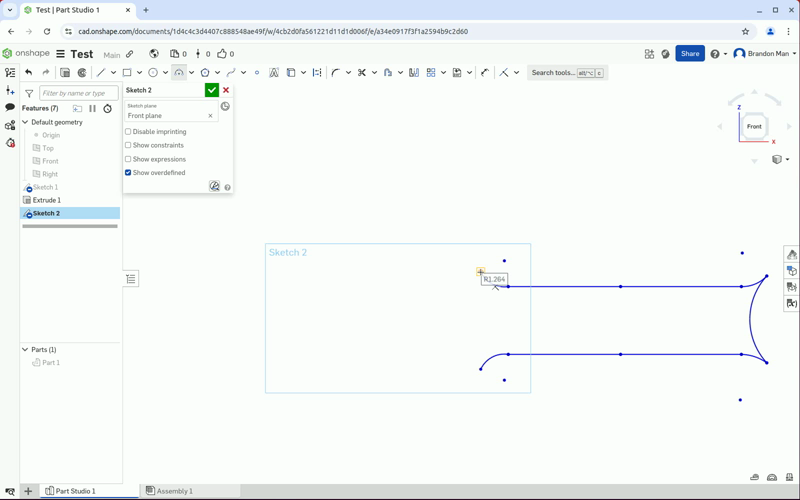
scroll(6)
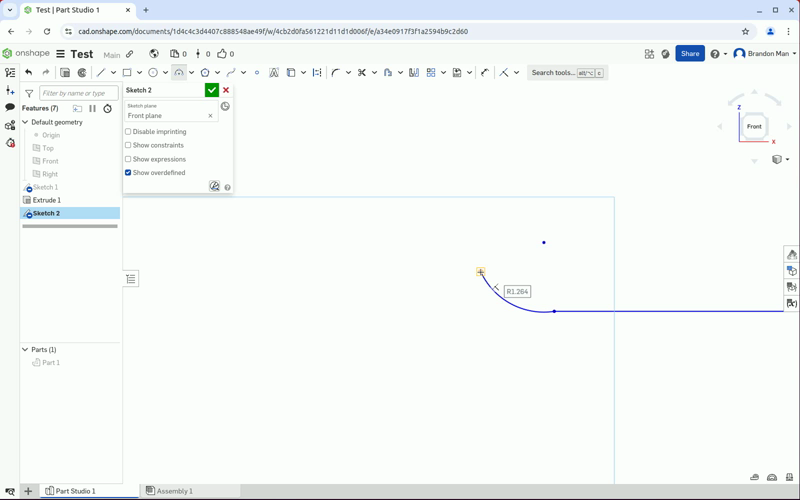
click(480, 271)
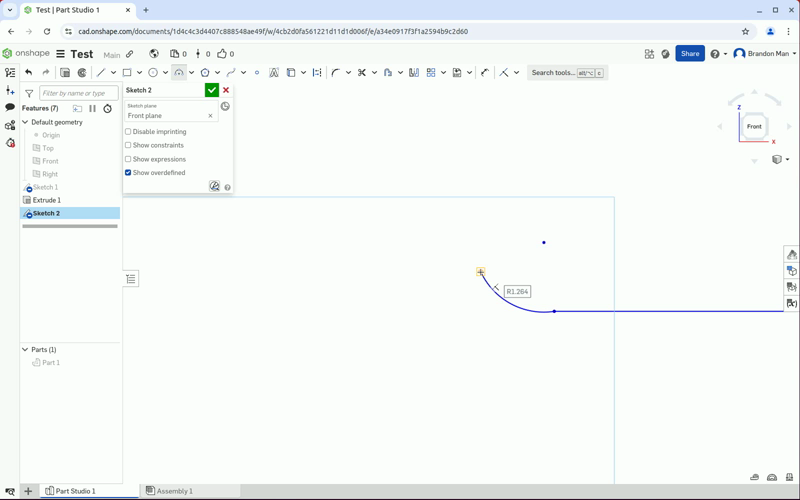
scroll(-6)
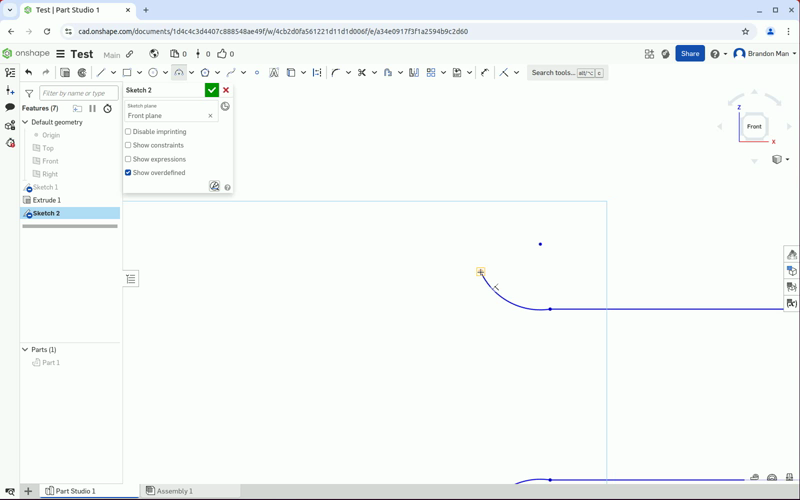
scroll(-6)
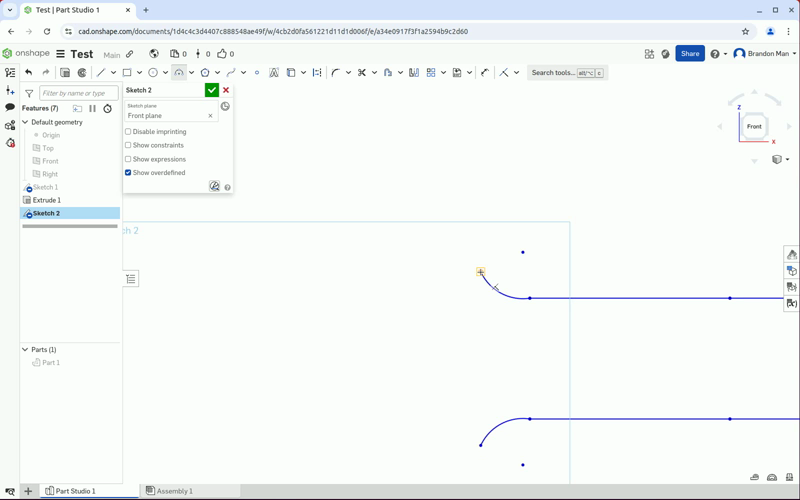
scroll(-6)
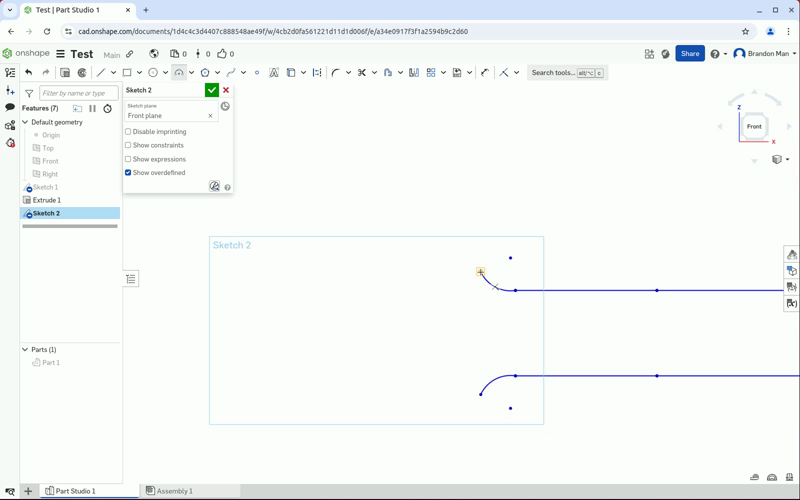
scroll(-6)
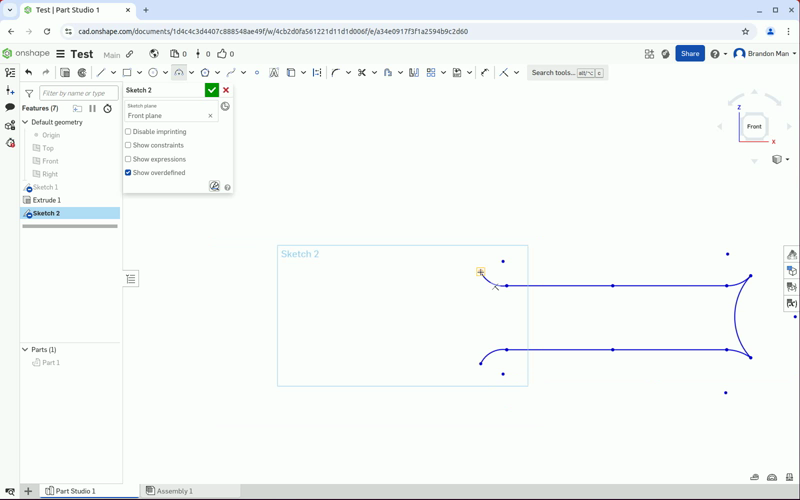
scroll(-6)
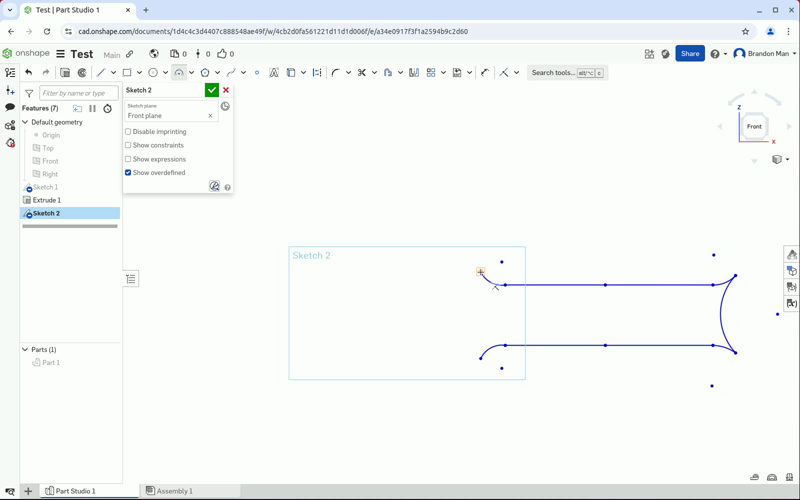
scroll(-6)
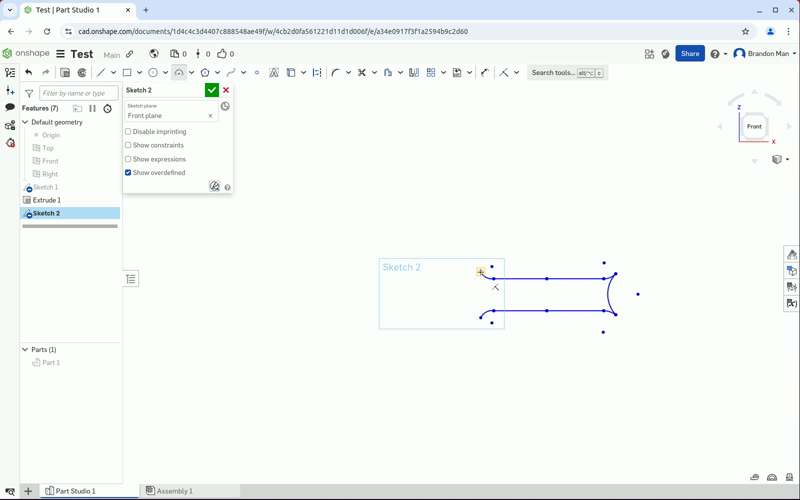
scroll(-6)
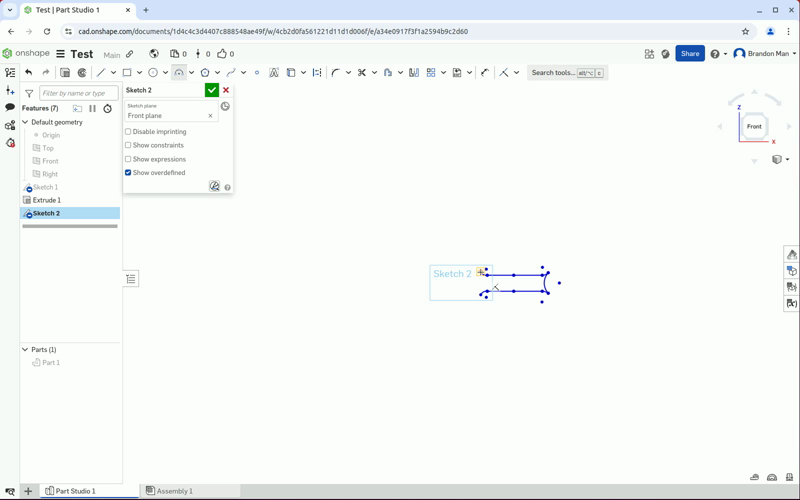
mouse_move(480, 294)
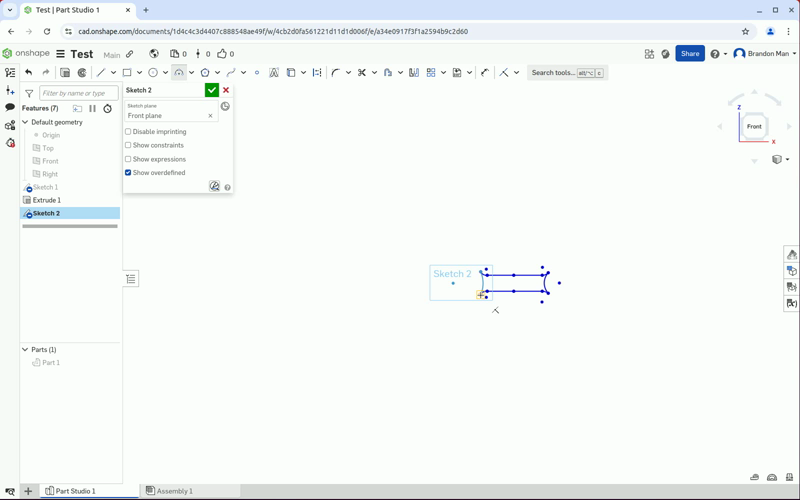
scroll(6)
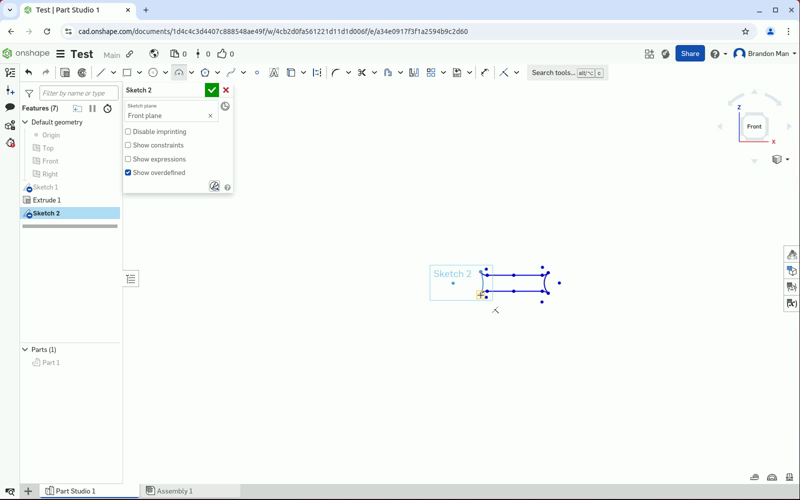
scroll(6)
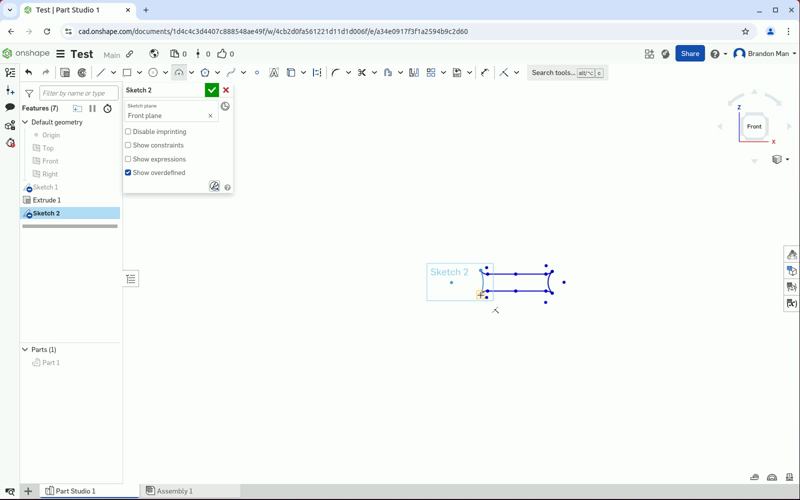
scroll(6)
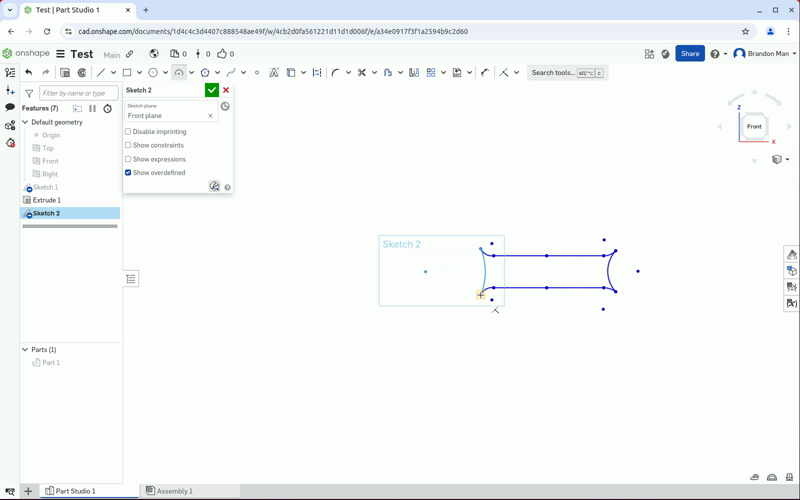
scroll(6)
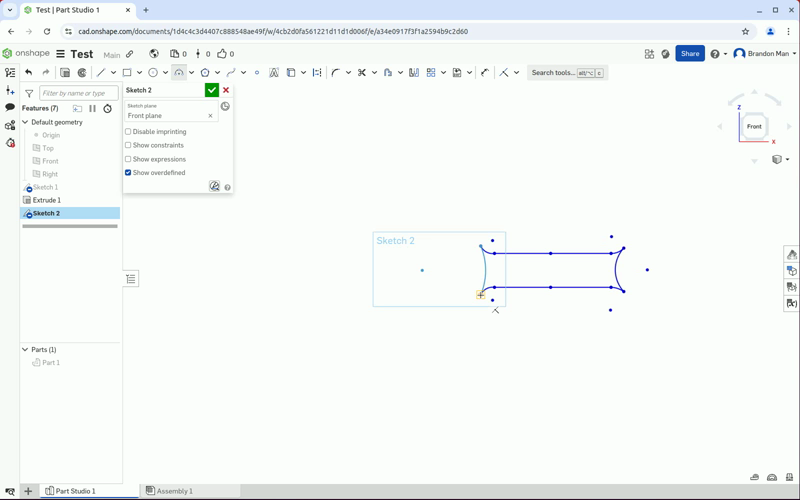
scroll(6)
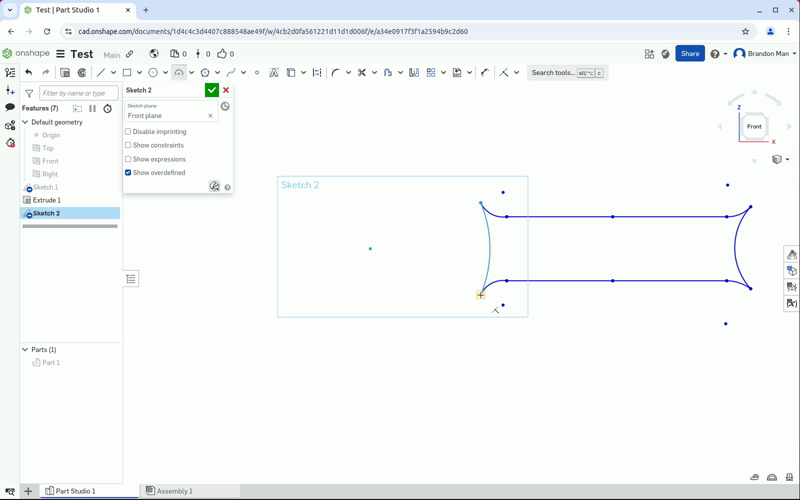
scroll(6)
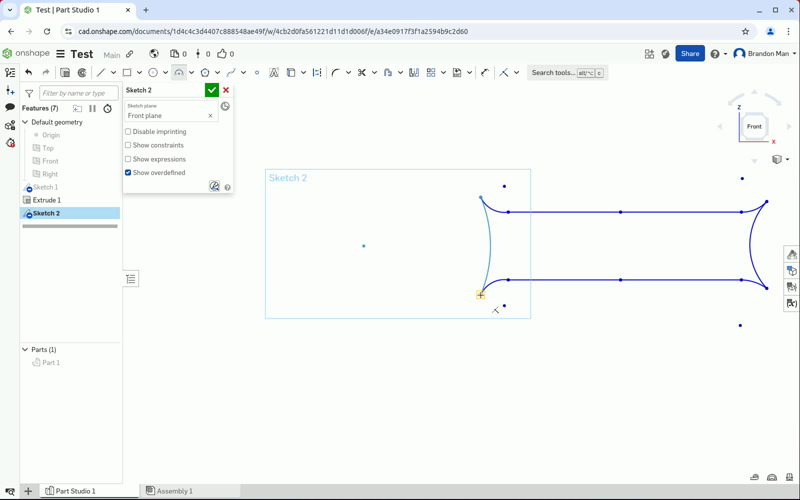
scroll(6)
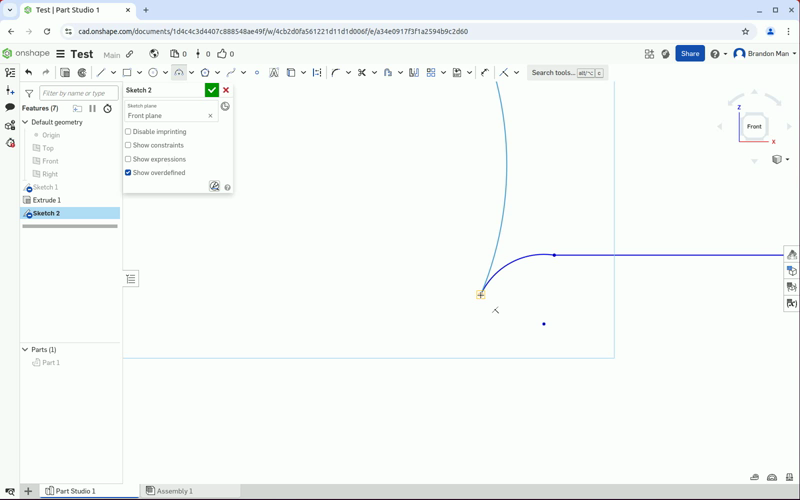
click(480, 294)
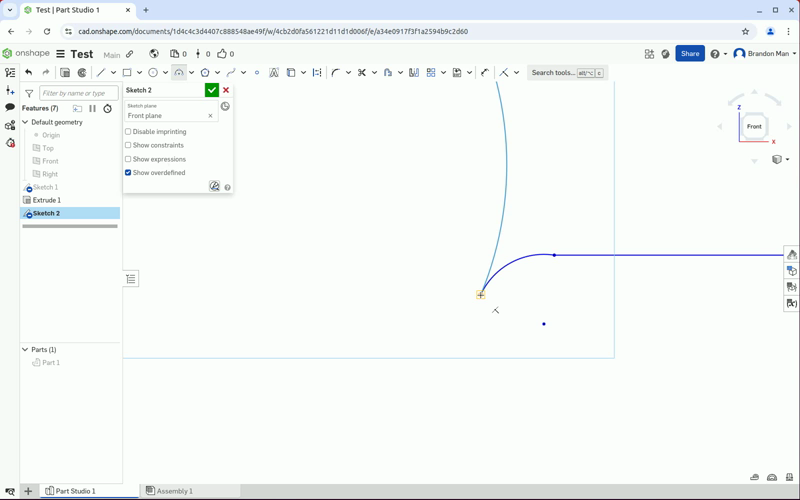
scroll(-6)
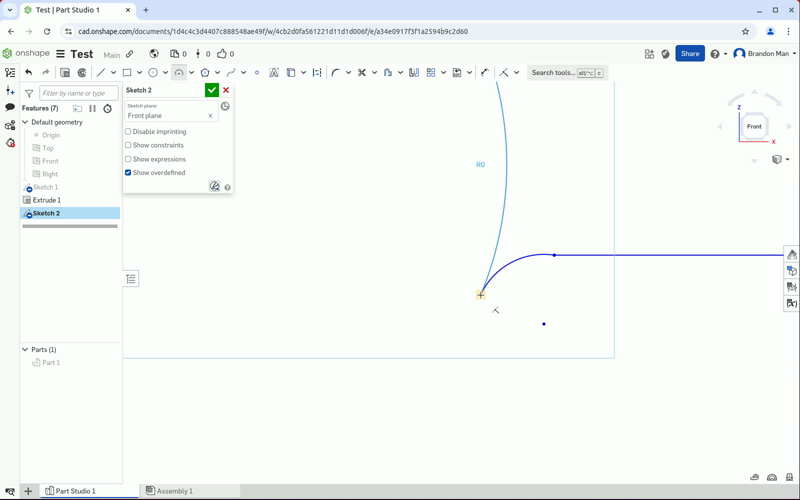
scroll(-6)
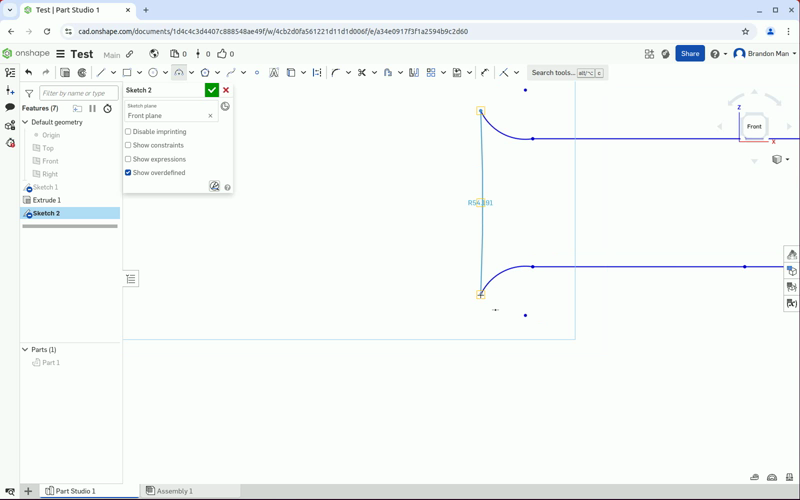
scroll(-6)
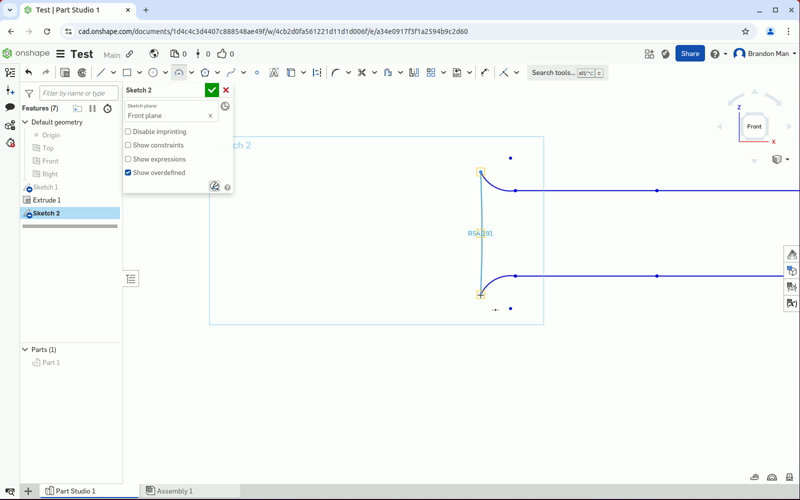
scroll(-6)
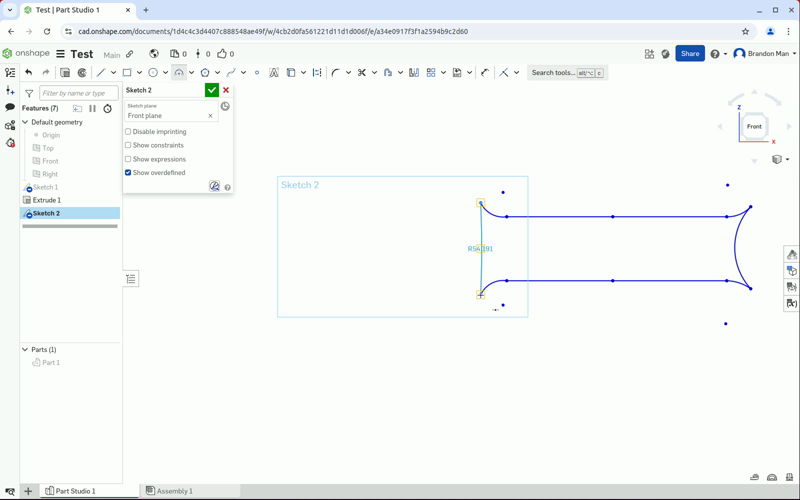
scroll(-6)
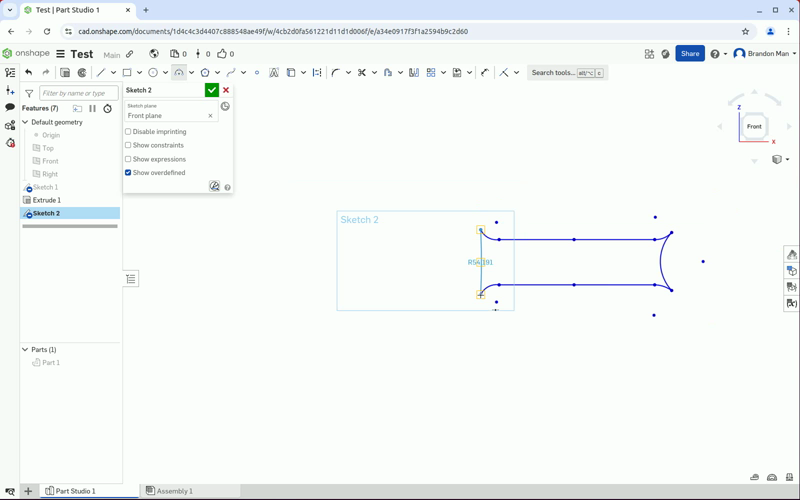
scroll(-6)
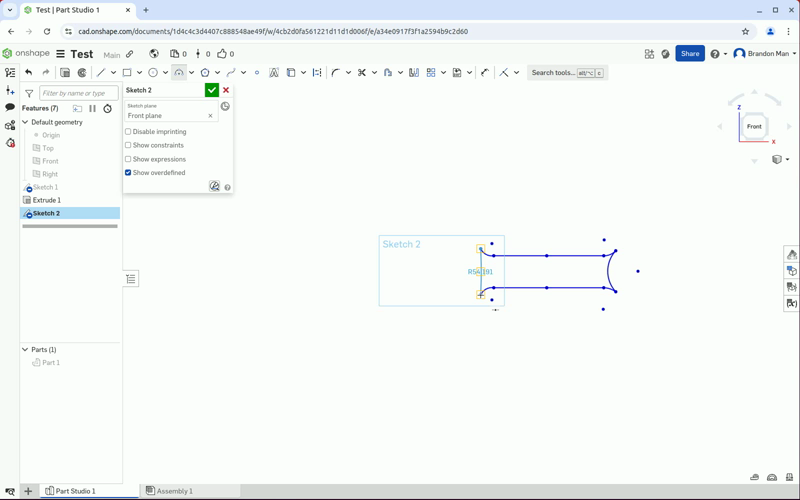
scroll(-6)
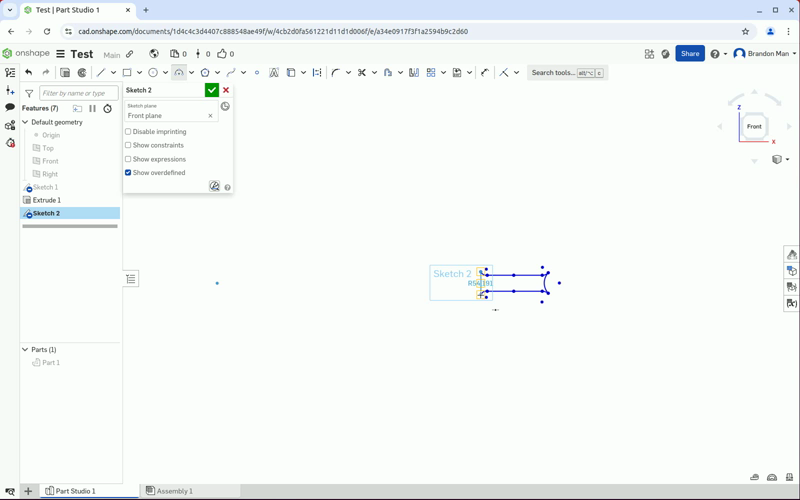
key_down(shift)
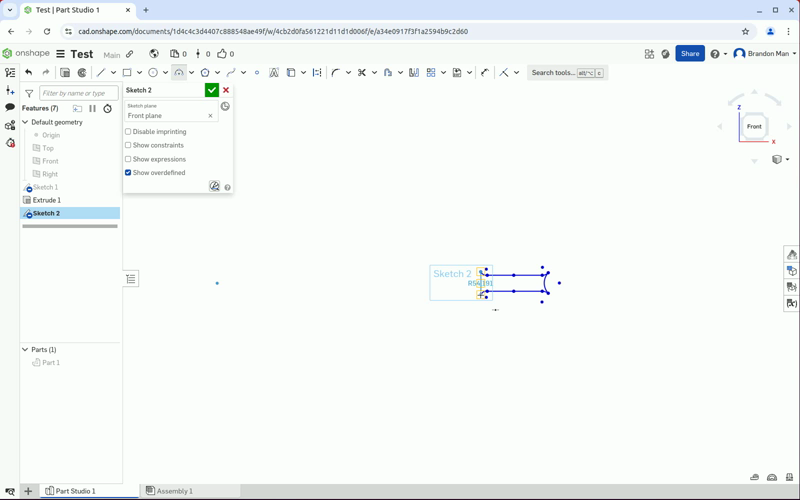
mouse_move(483, 283)
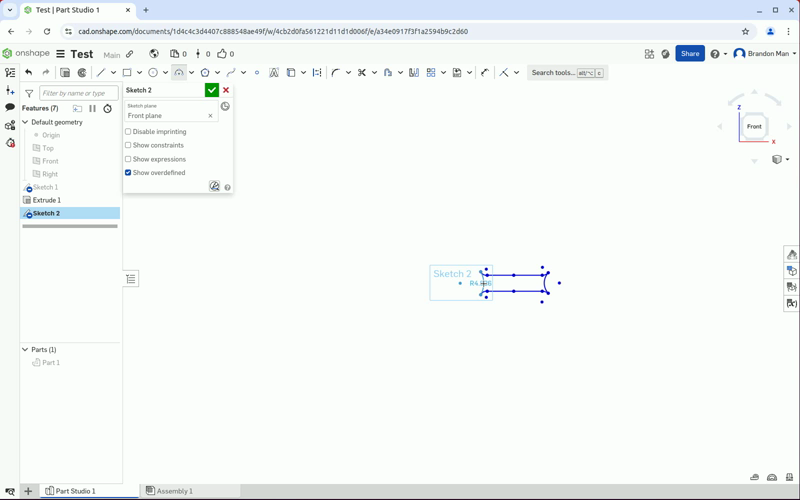
click(483, 283)
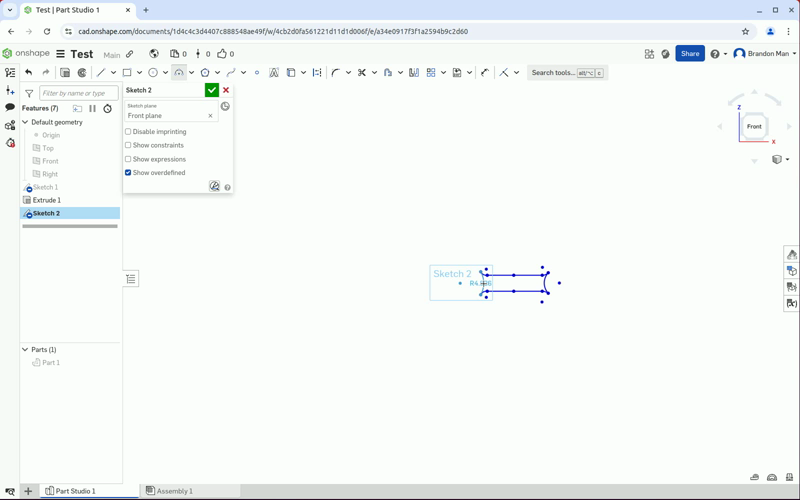
key_up(shift)
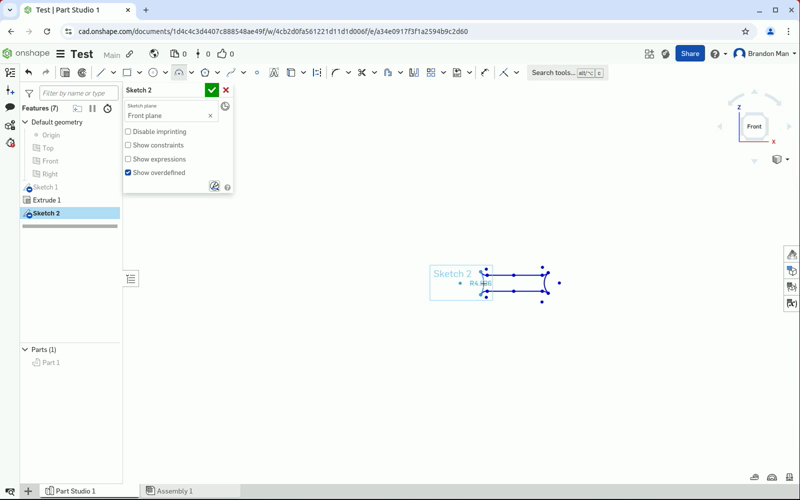
key(esc)
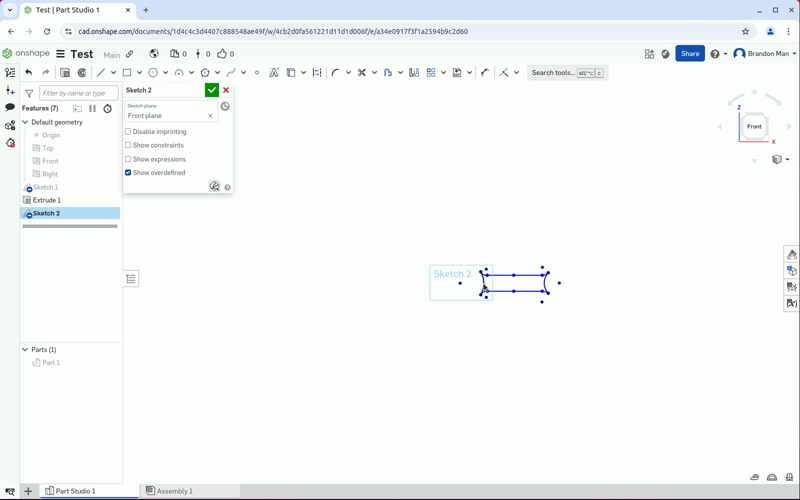
key(l)
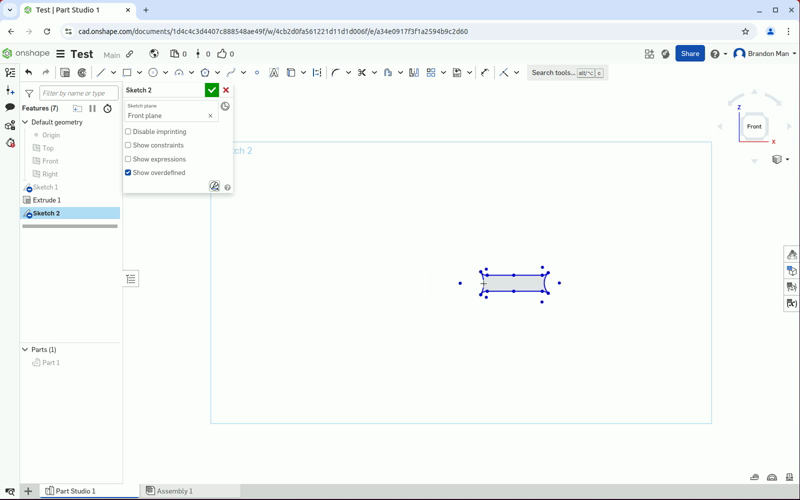
key_down(shift)
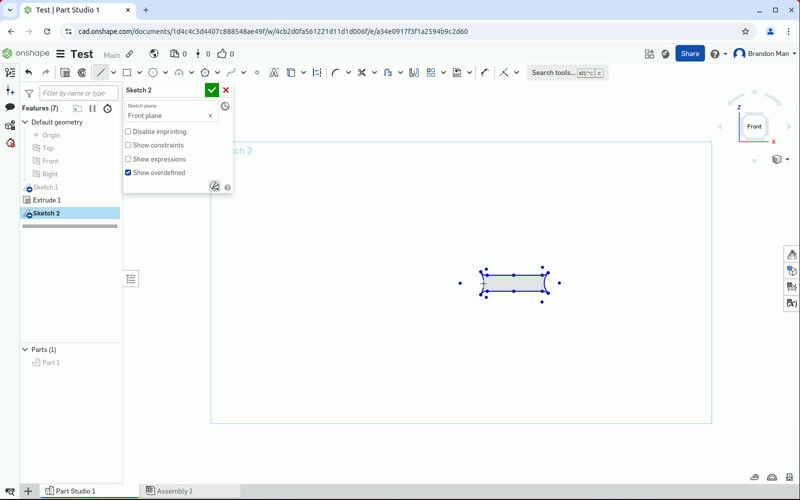
mouse_move(491, 286)
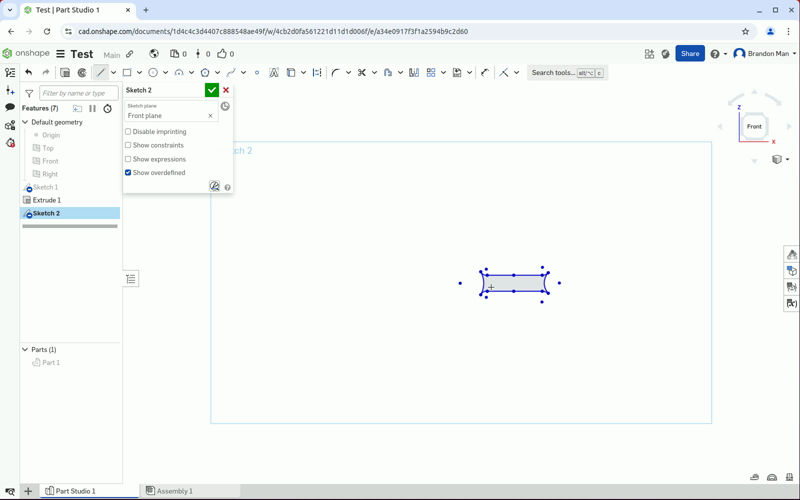
click(491, 286)
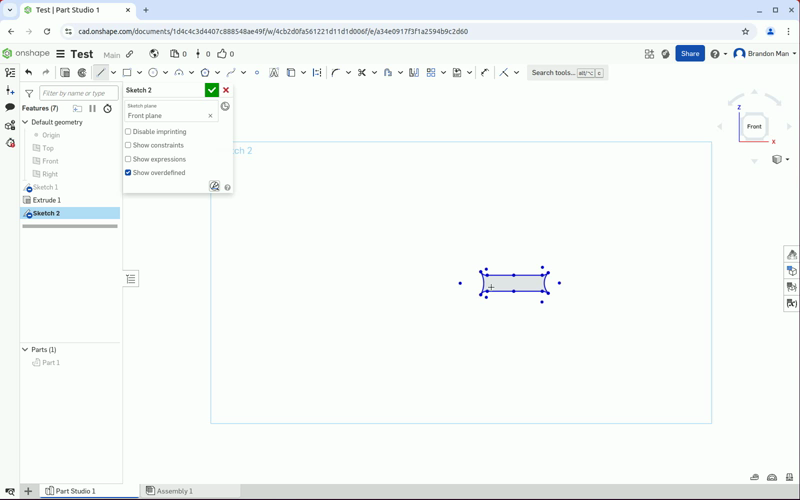
key_up(shift)
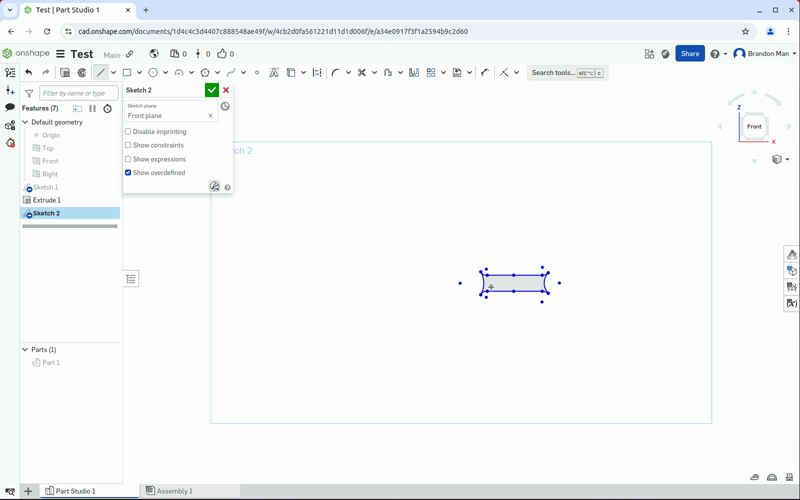
key_down(shift)
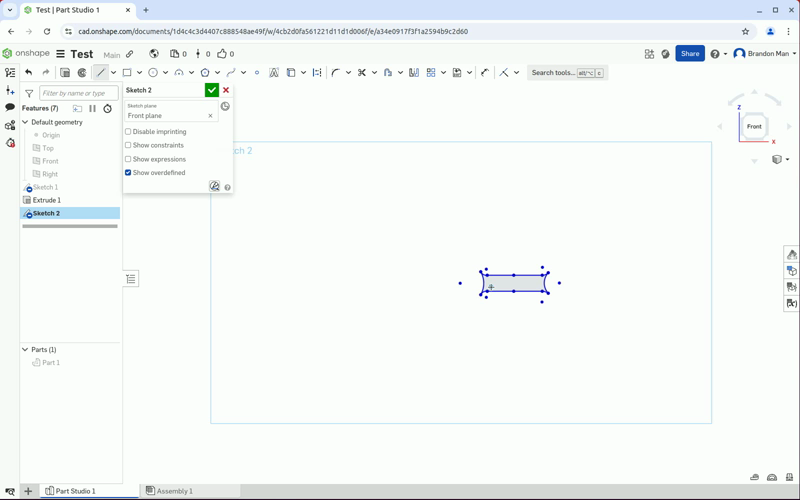
mouse_move(521, 286)
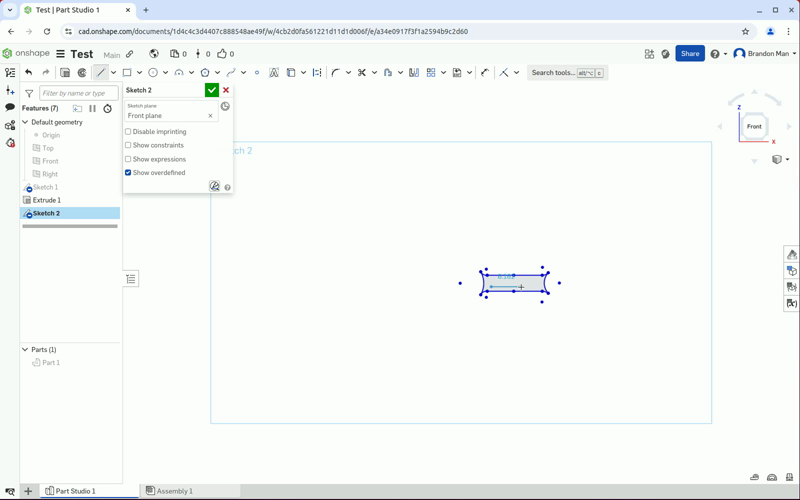
mouse_move(536, 286)
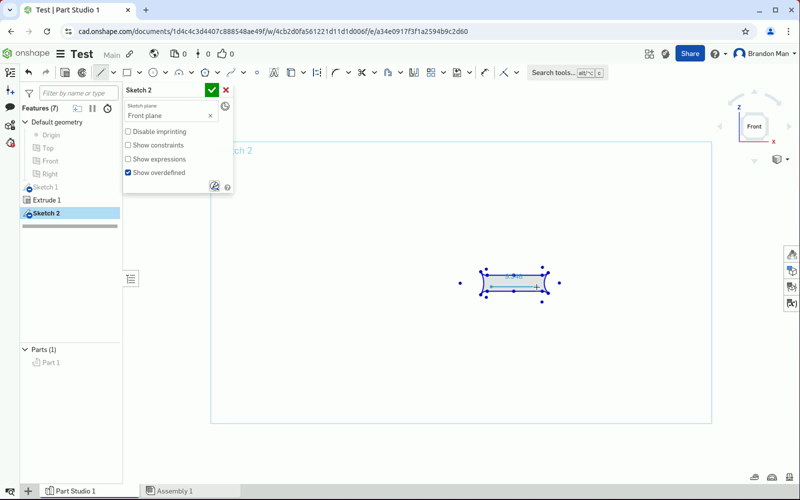
click(536, 286)
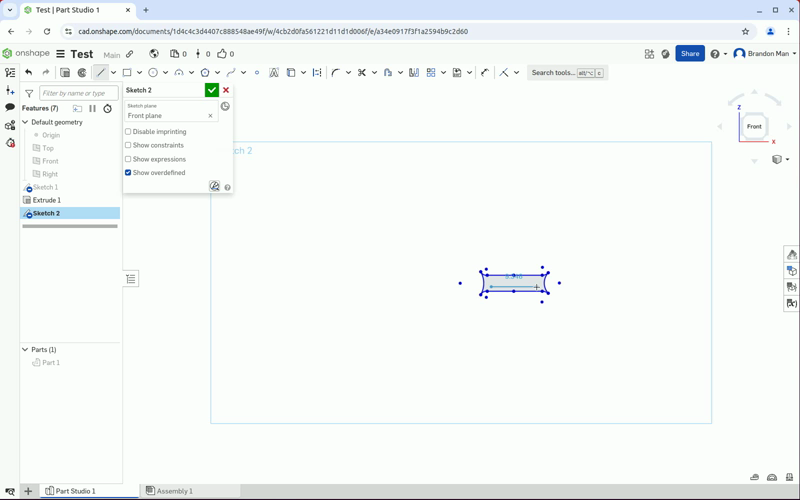
key_up(shift)
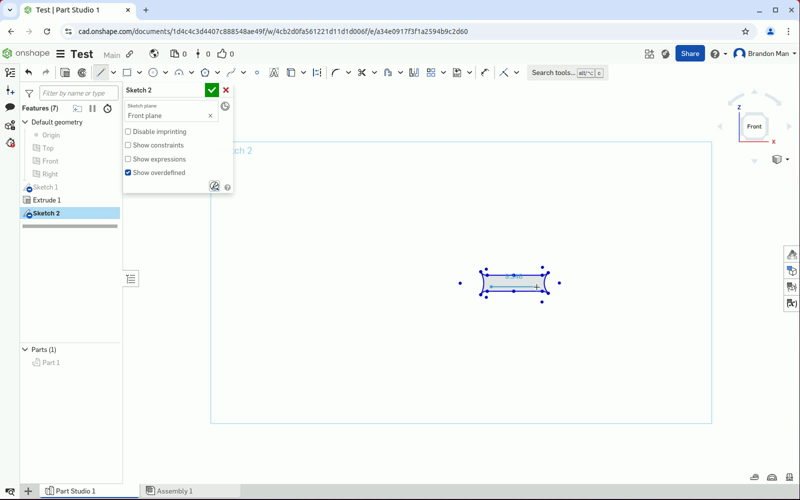
key(esc)
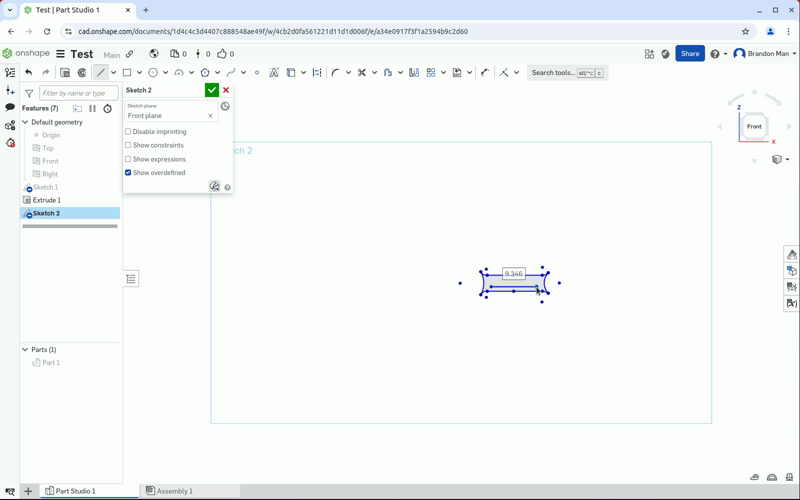
key(a)
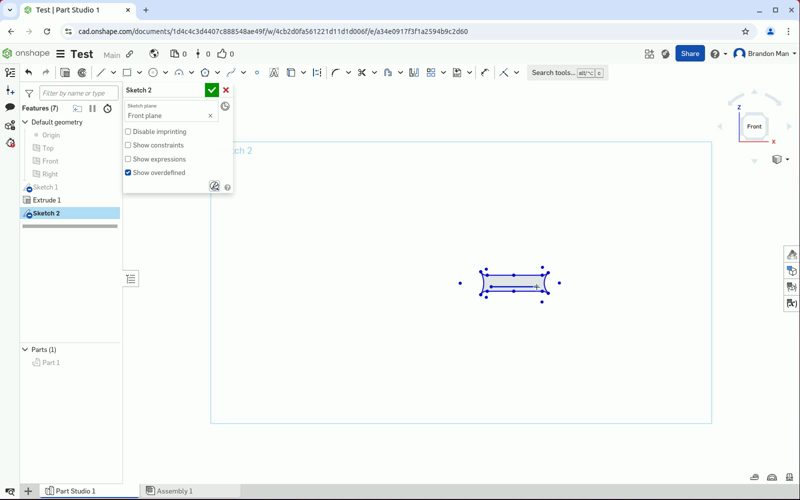
mouse_move(536, 286)
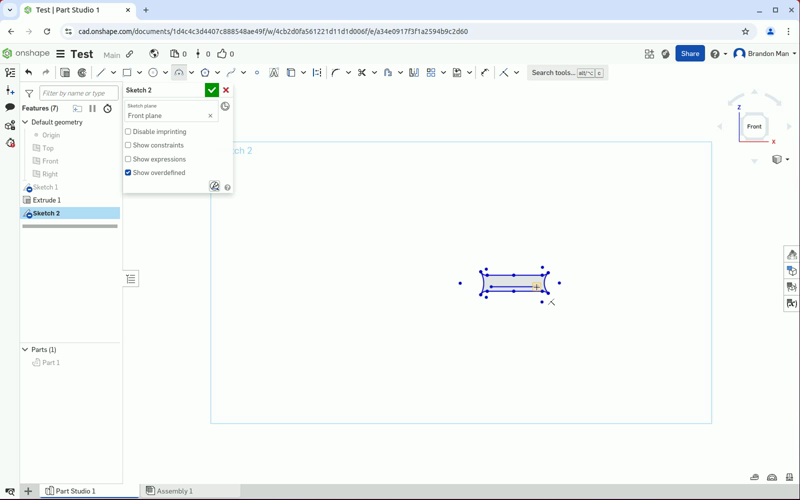
click(536, 286)
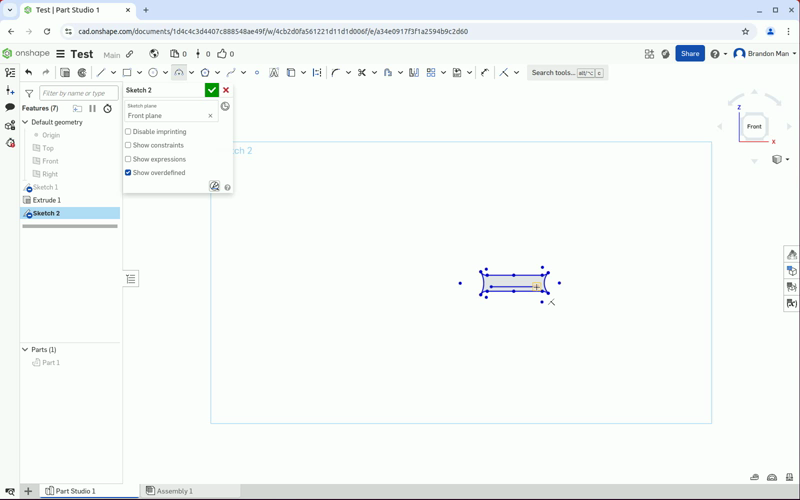
key_down(shift)
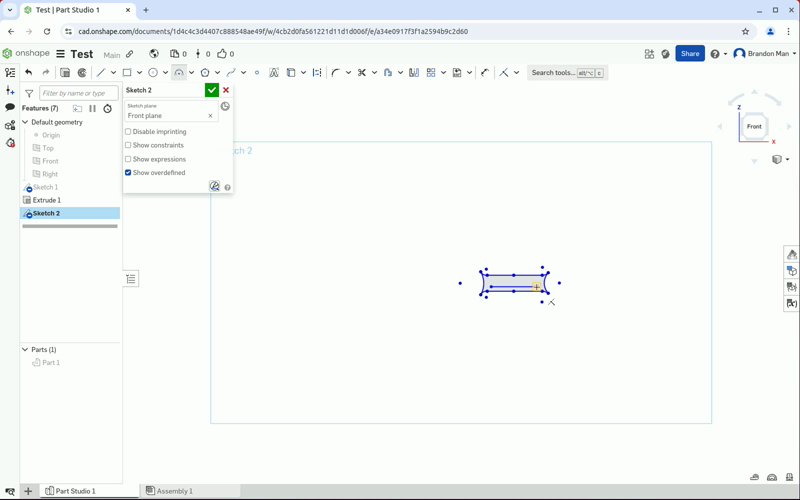
mouse_move(536, 279)
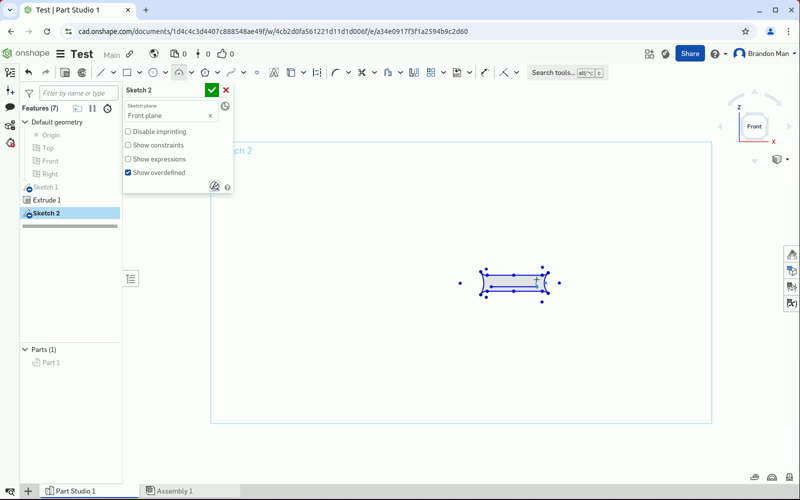
click(536, 279)
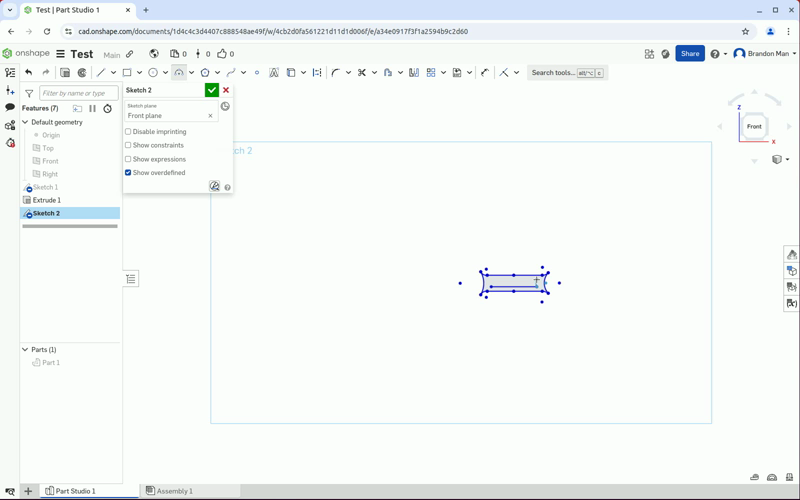
mouse_move(540, 282)
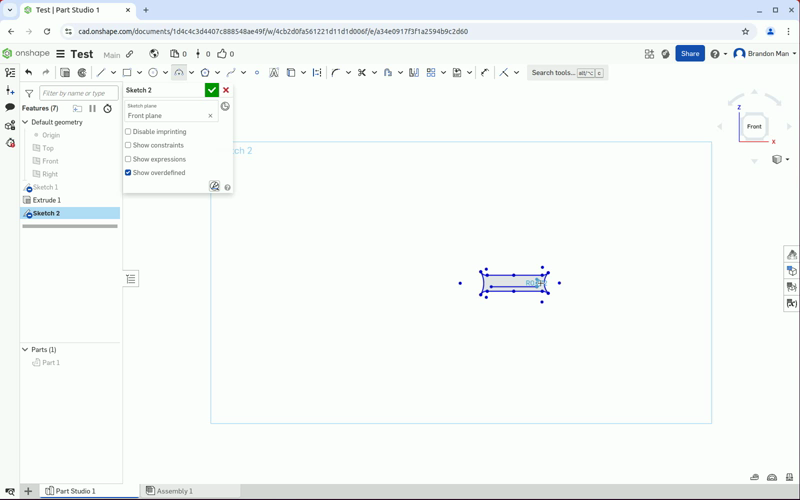
scroll(6)
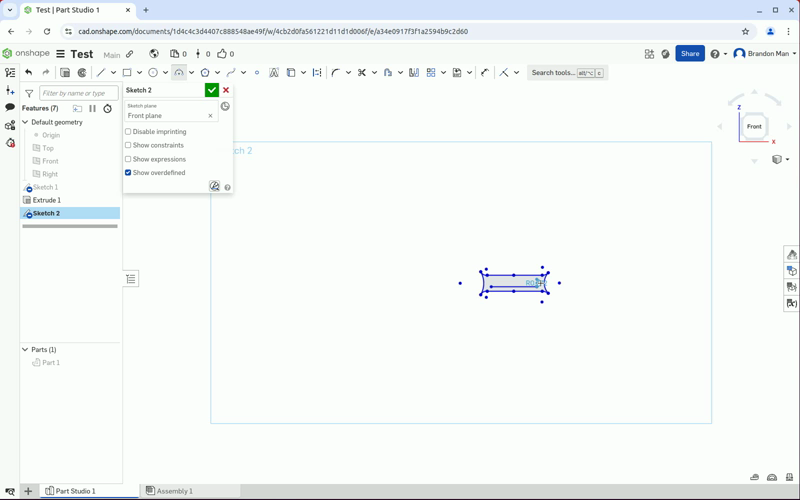
scroll(6)
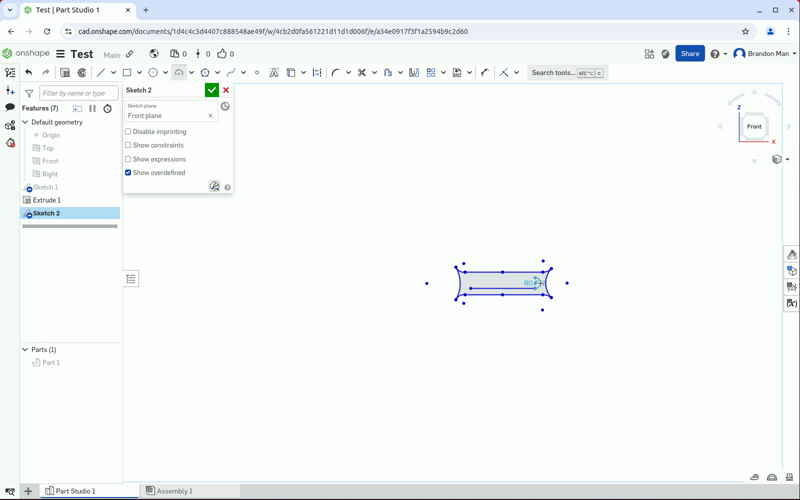
scroll(6)
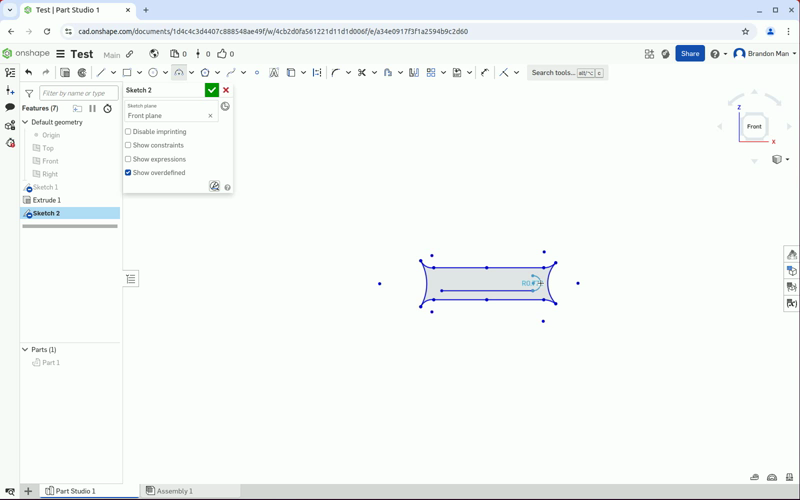
scroll(6)
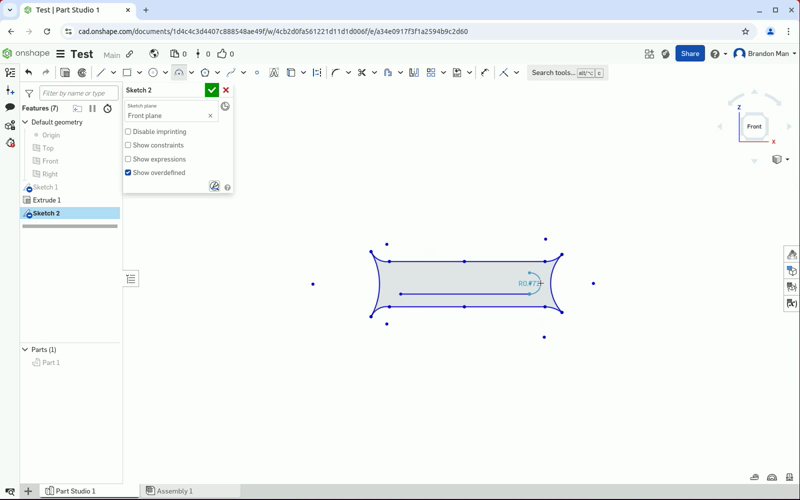
scroll(6)
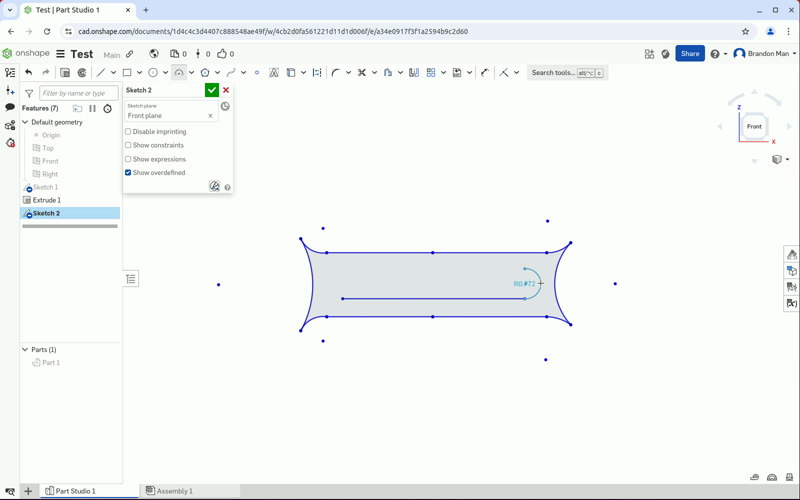
scroll(6)
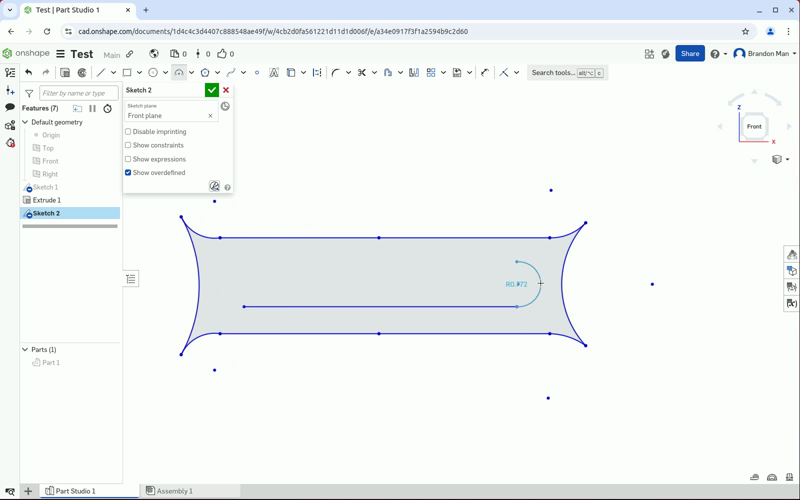
scroll(6)
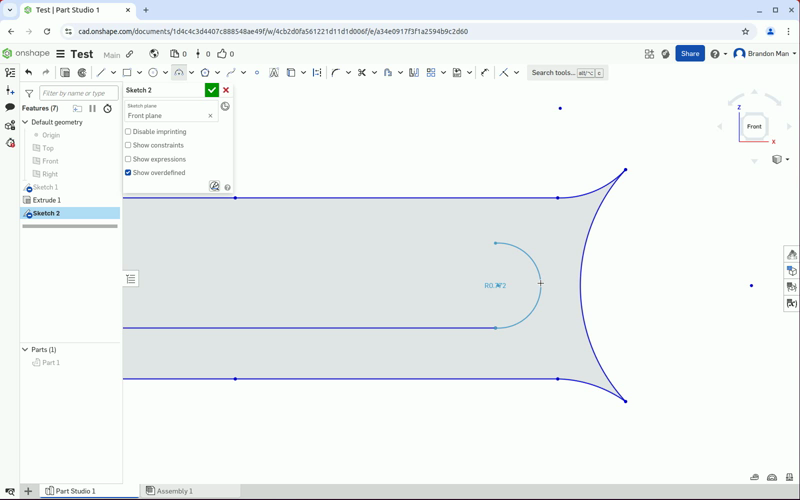
click(540, 282)
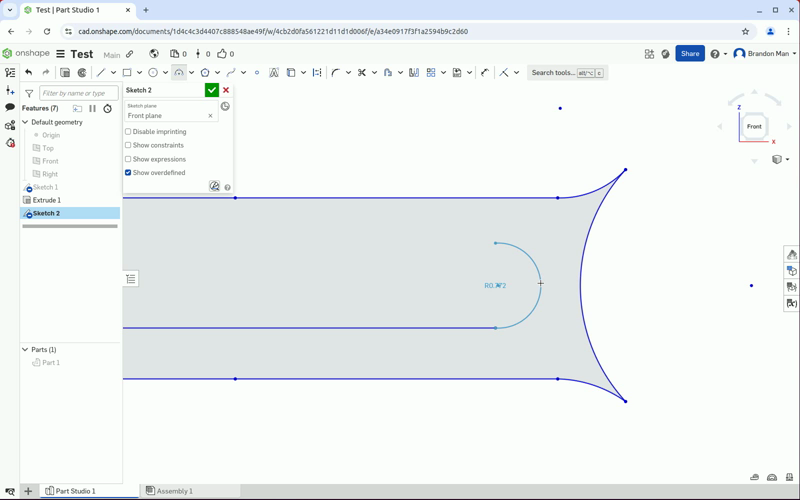
scroll(-6)
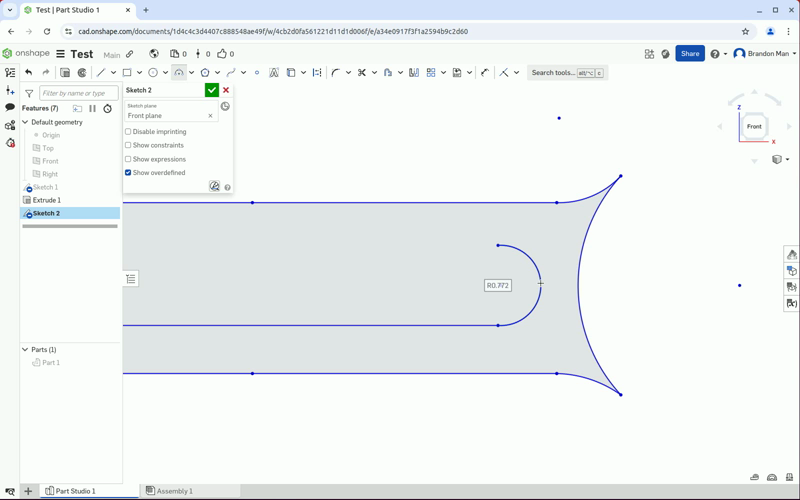
scroll(-6)
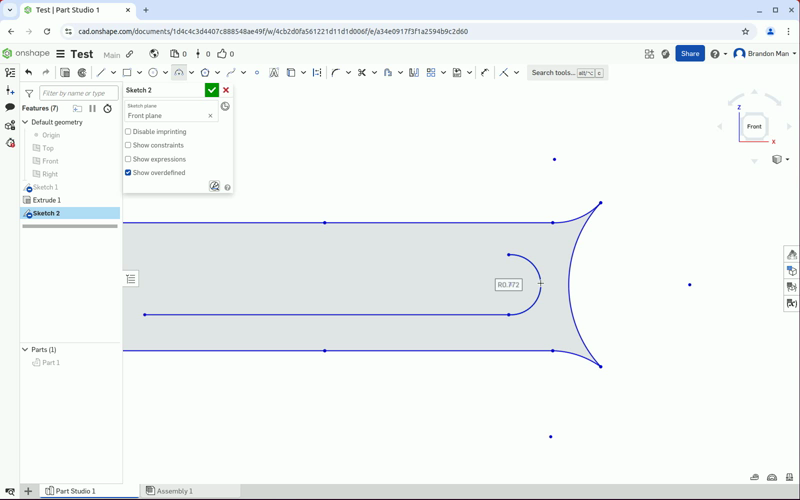
scroll(-6)
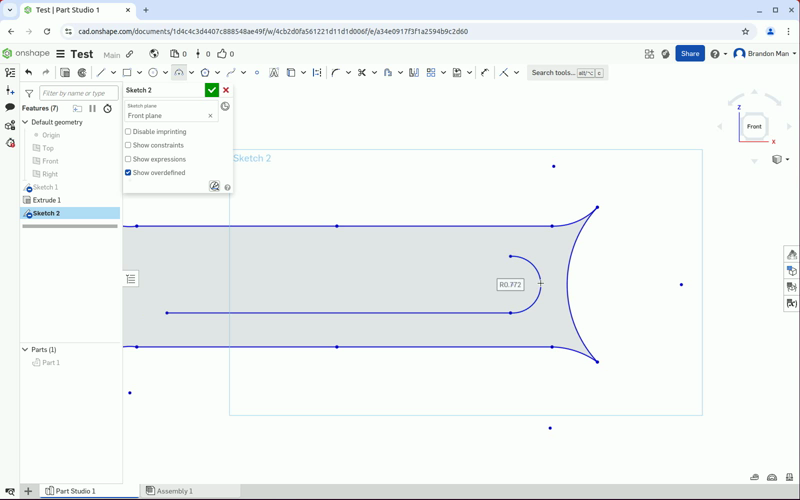
scroll(-6)
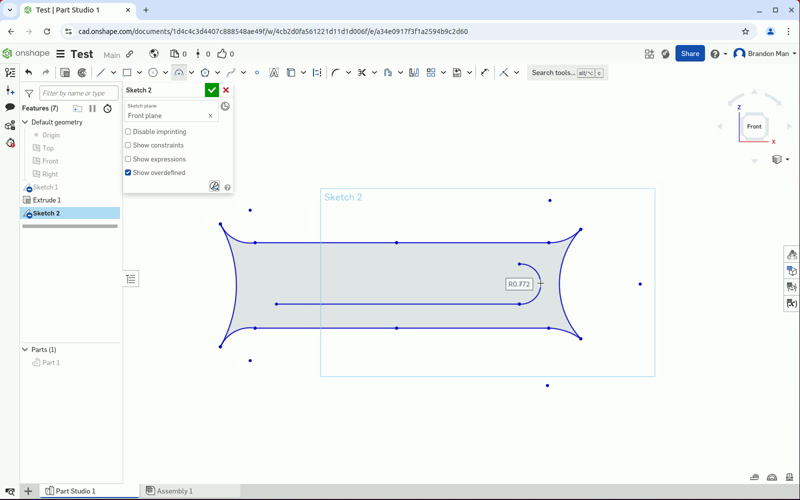
scroll(-6)
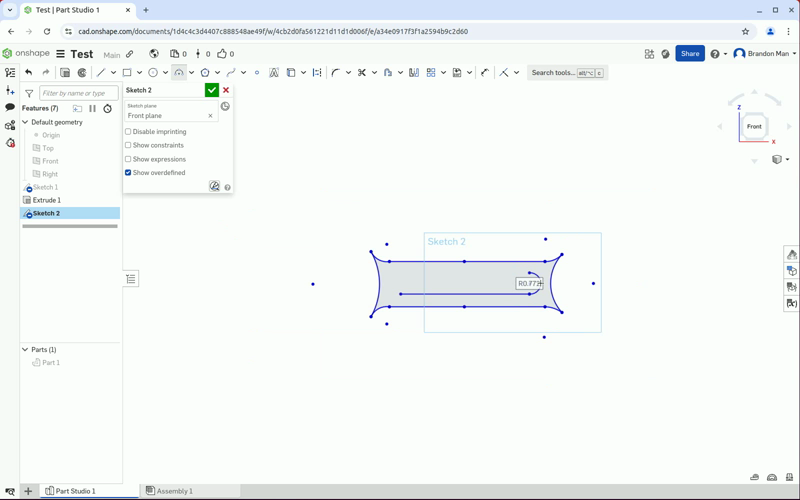
scroll(-6)
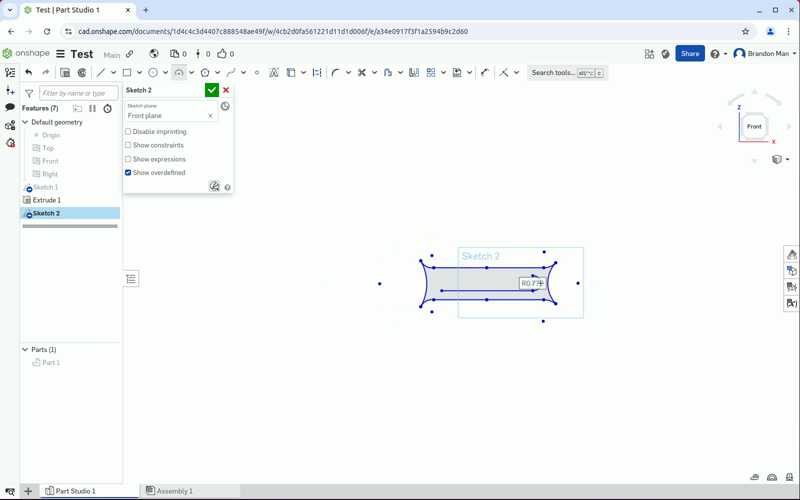
scroll(-6)
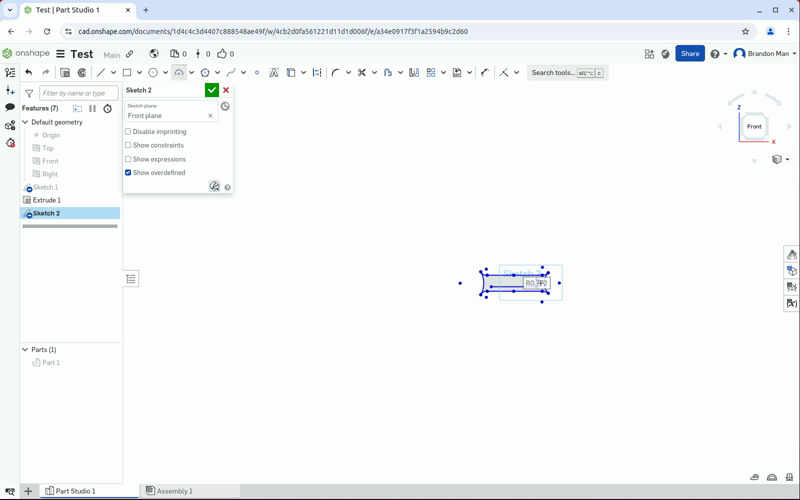
key_up(shift)
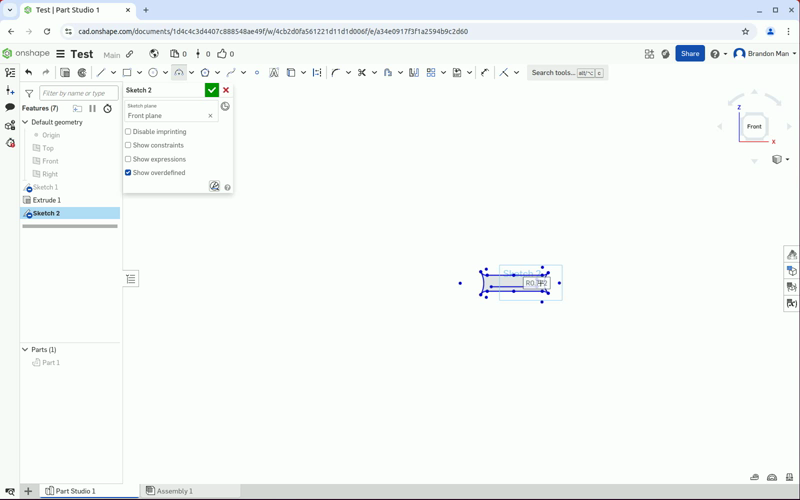
key(esc)
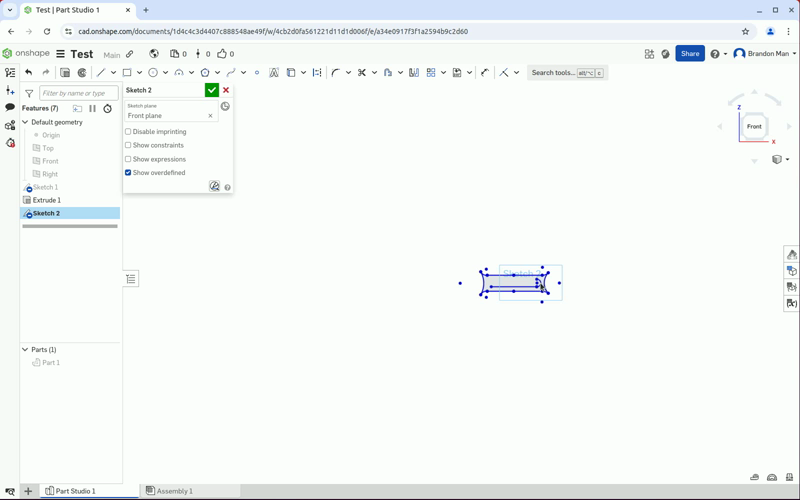
key(l)
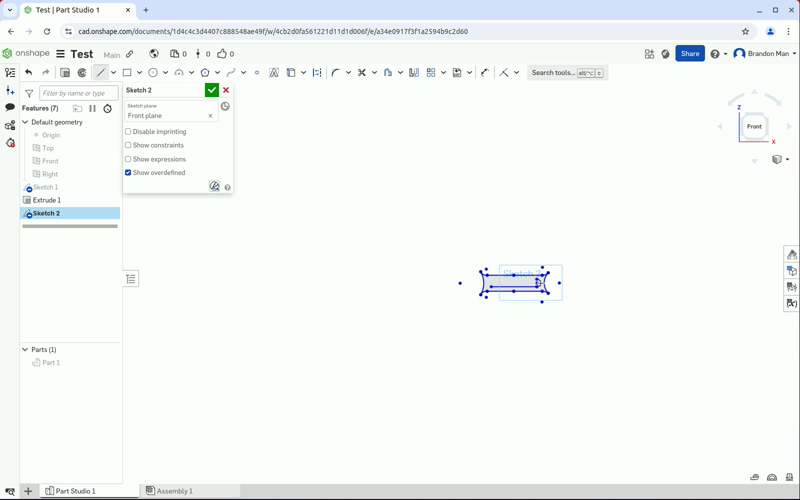
mouse_move(536, 279)
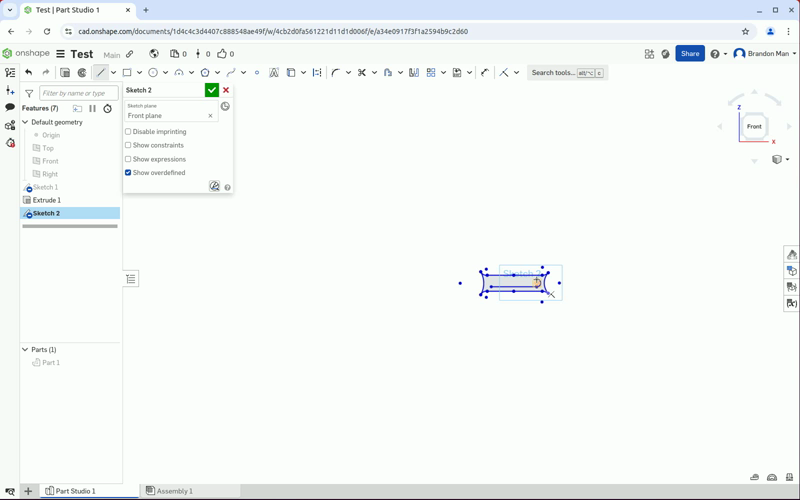
scroll(6)
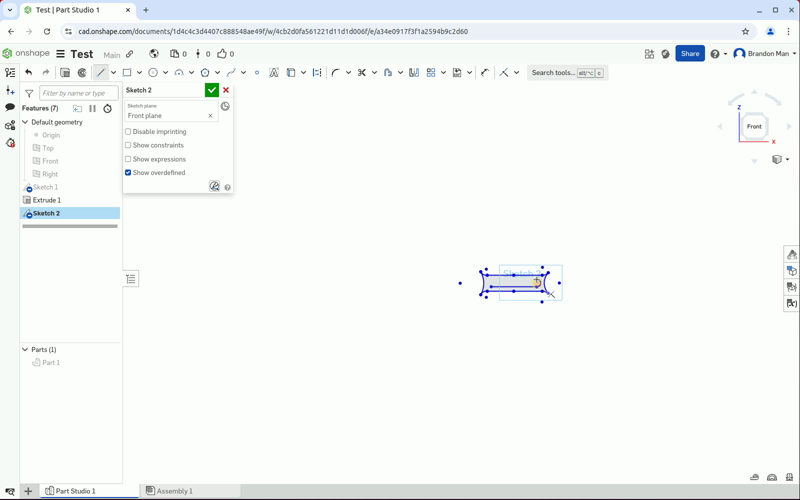
scroll(6)
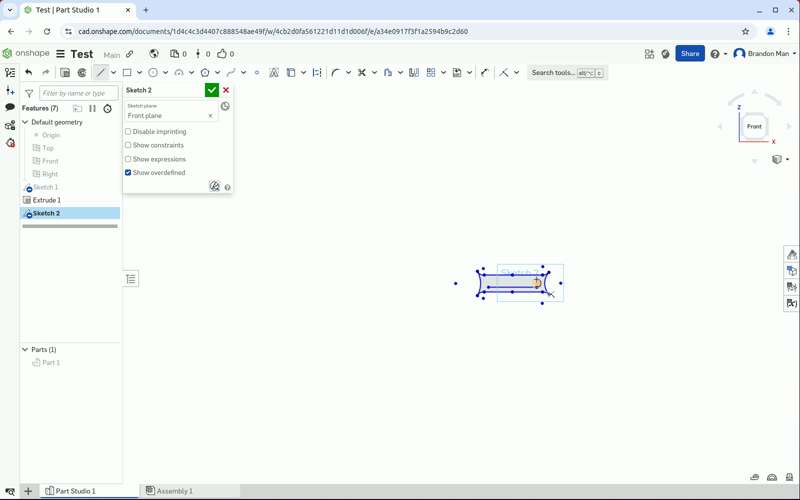
scroll(6)
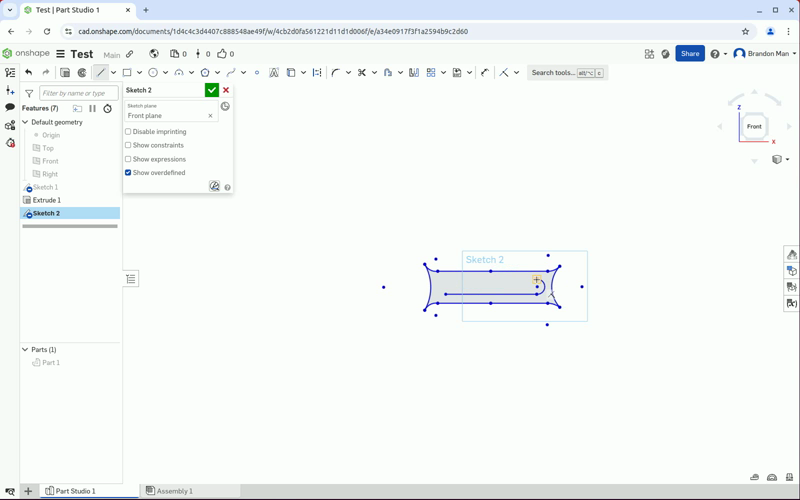
scroll(6)
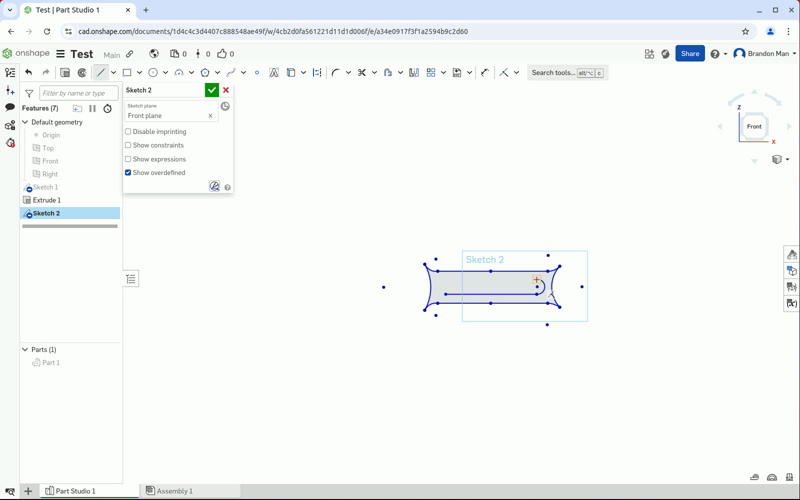
scroll(6)
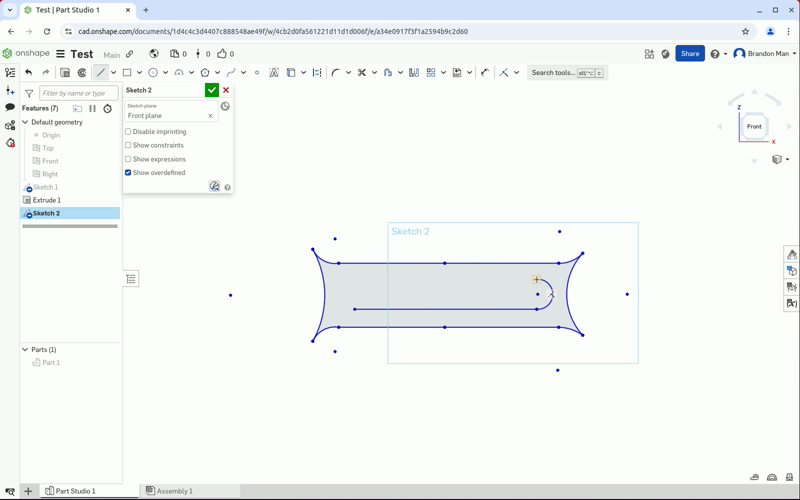
scroll(6)
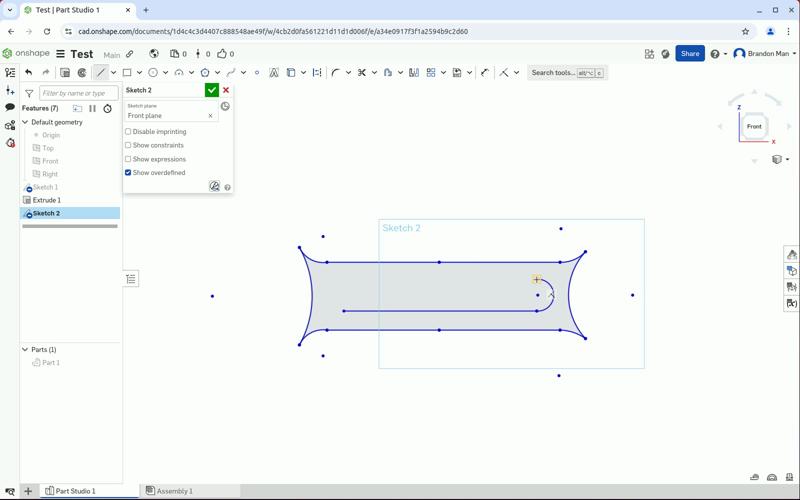
scroll(6)
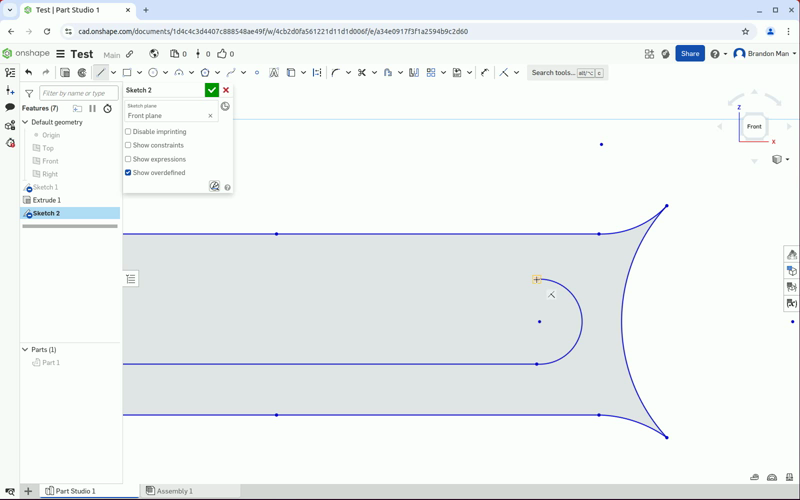
click(536, 279)
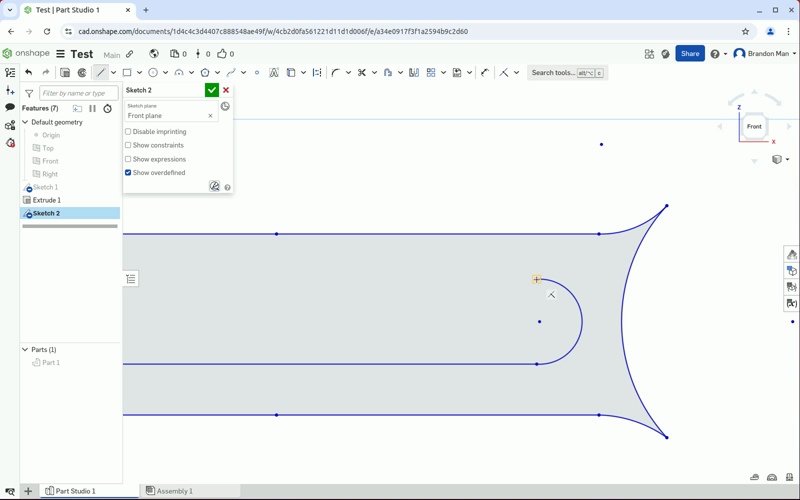
scroll(-6)
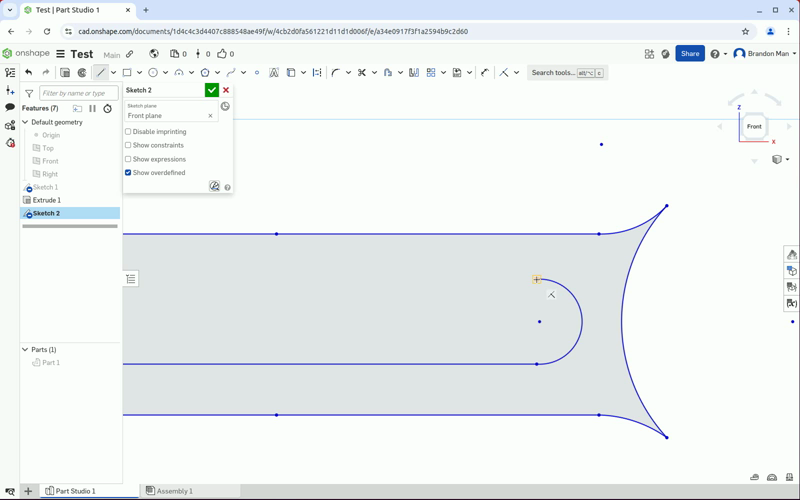
scroll(-6)
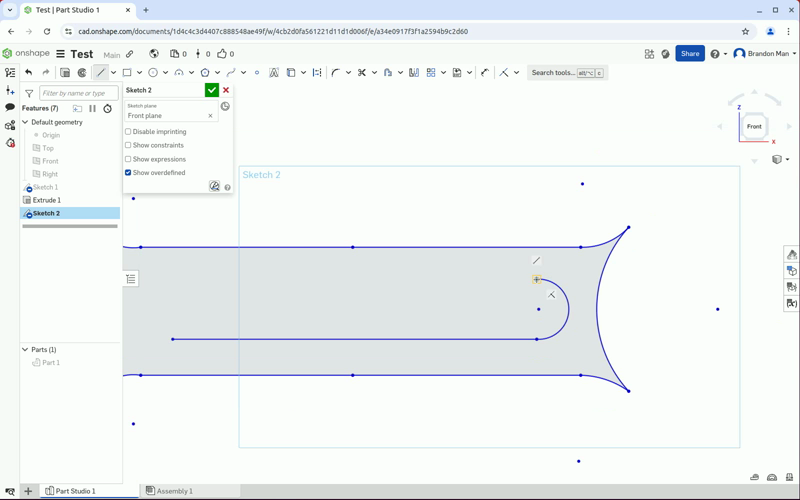
scroll(-6)
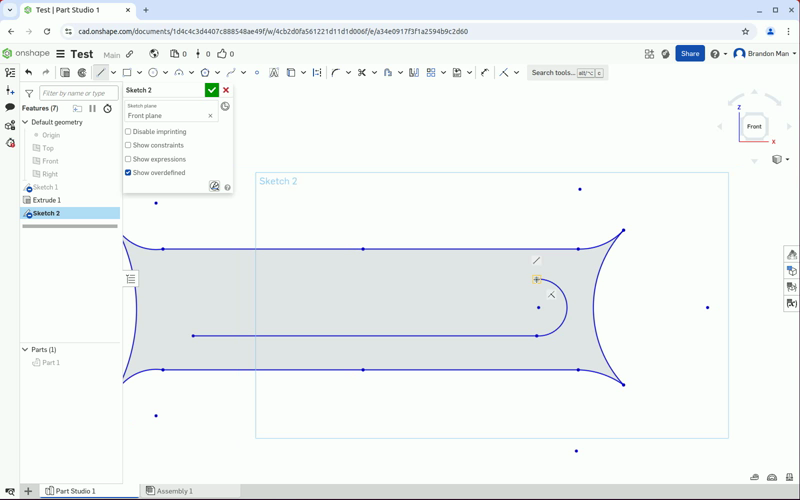
scroll(-6)
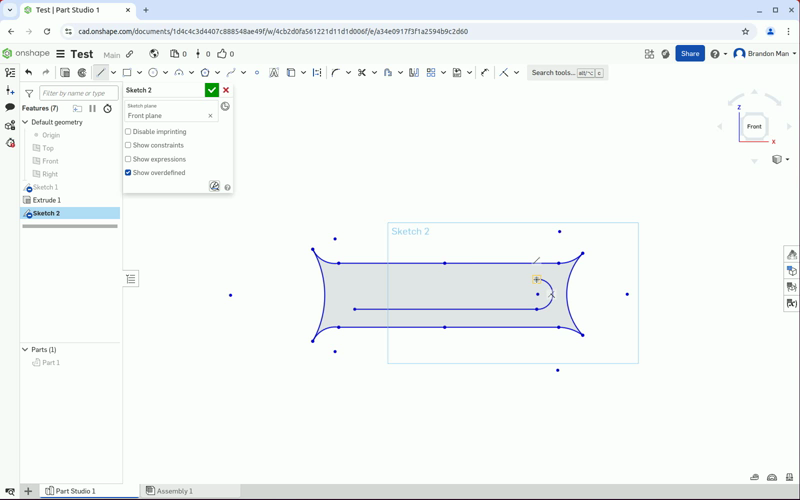
scroll(-6)
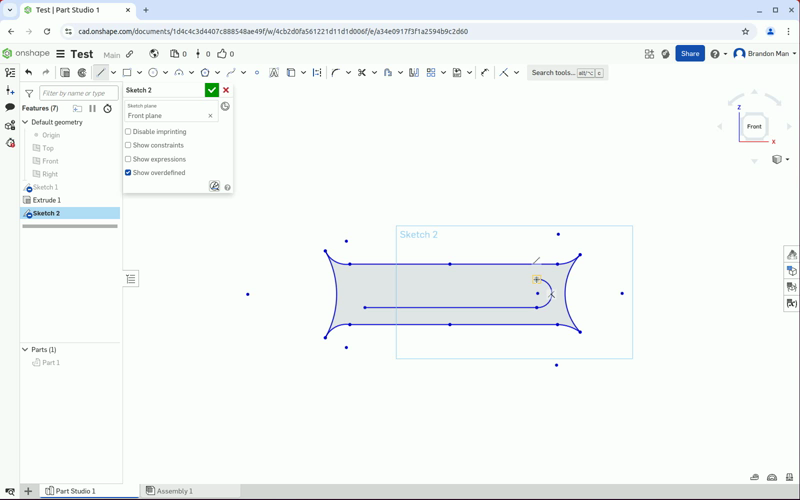
scroll(-6)
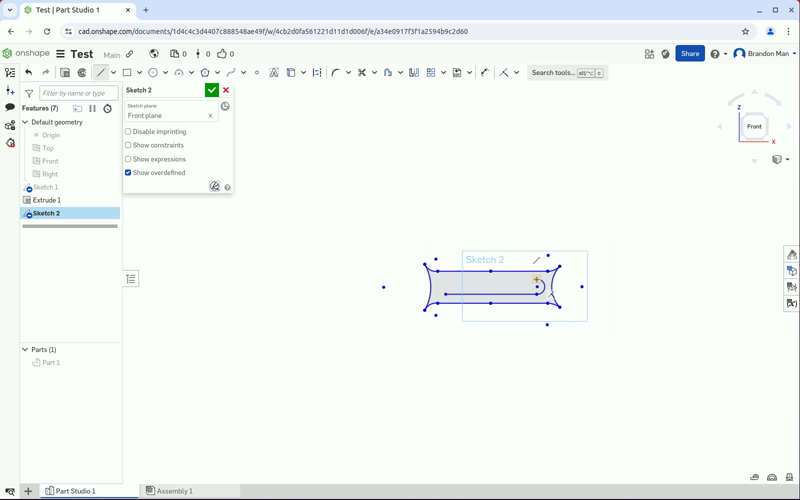
scroll(-6)
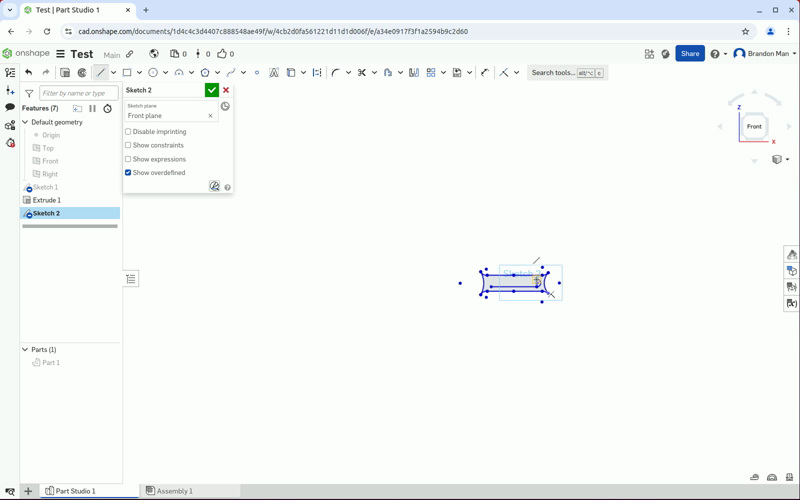
key_down(shift)
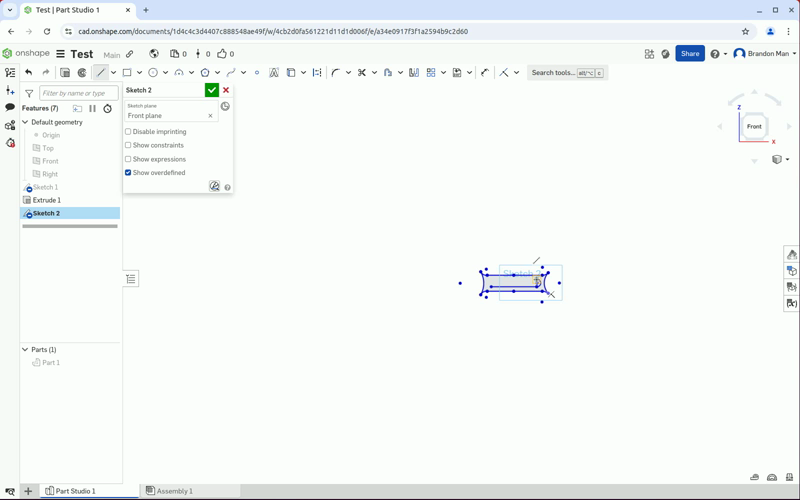
mouse_move(566, 279)
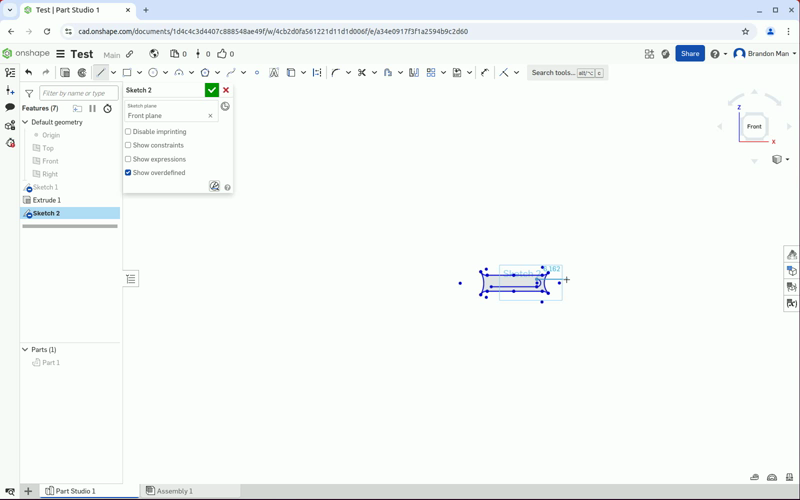
mouse_move(513, 279)
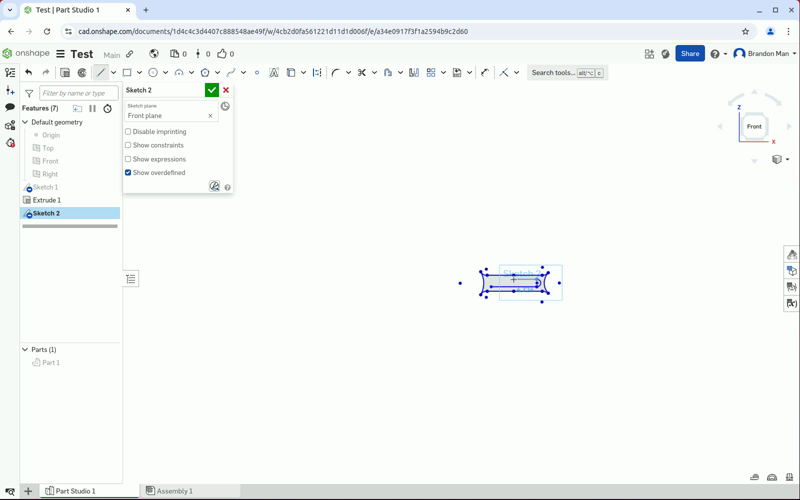
scroll(6)
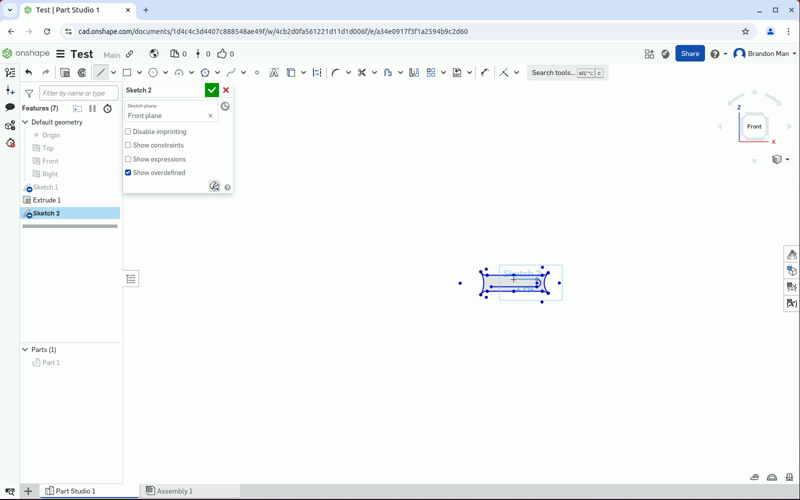
scroll(6)
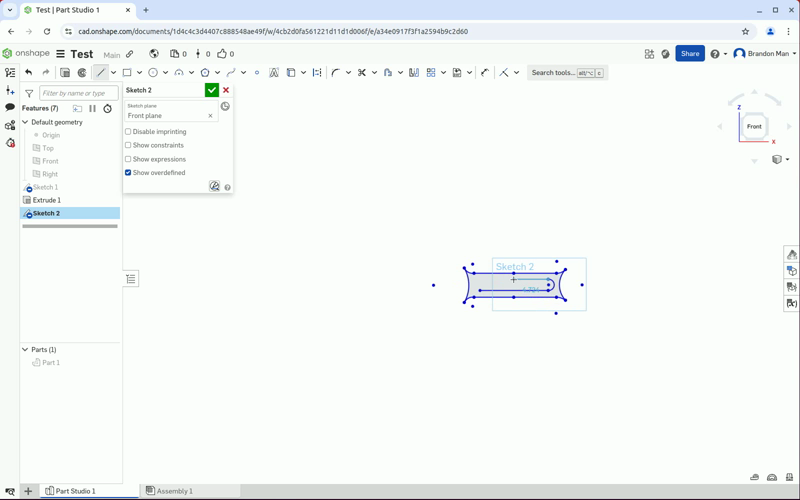
scroll(6)
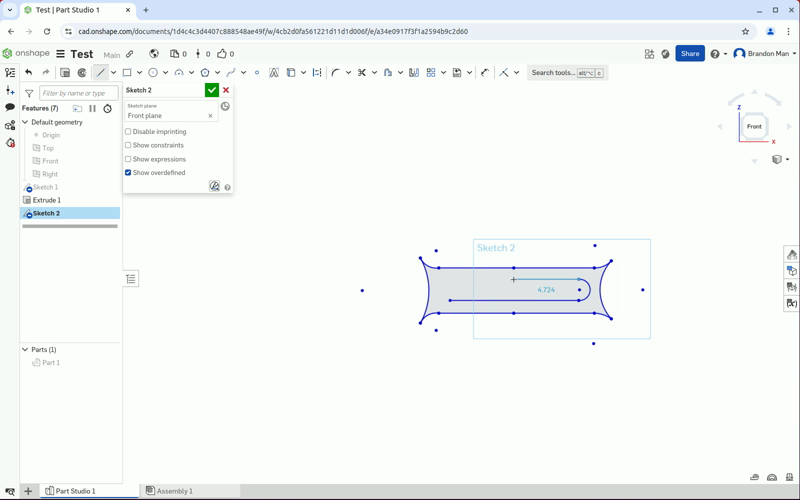
scroll(6)
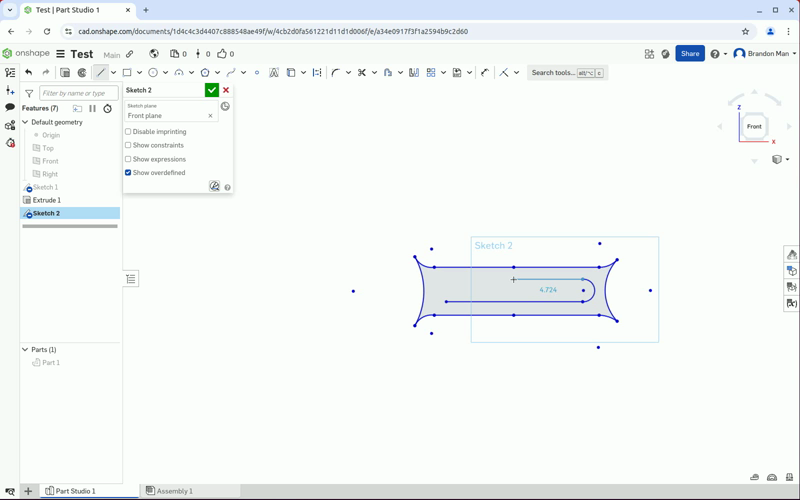
scroll(6)
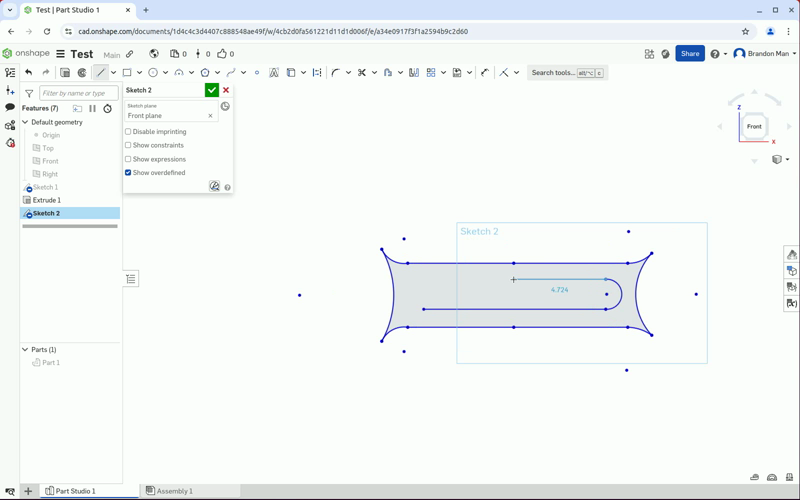
scroll(6)
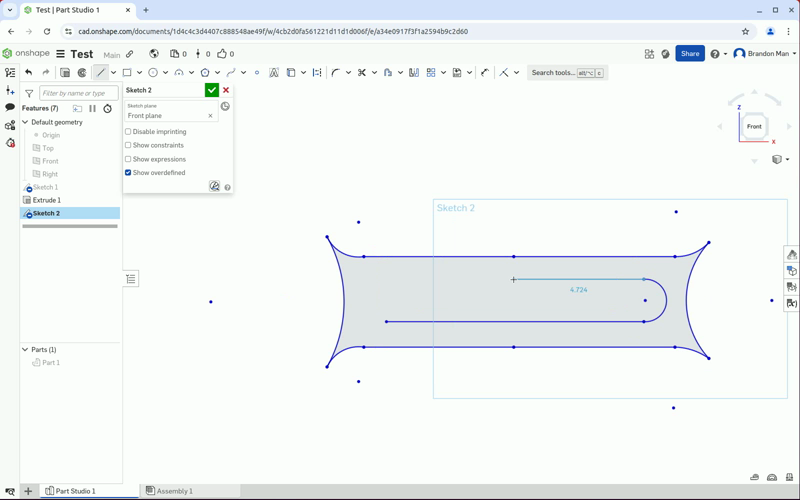
scroll(6)
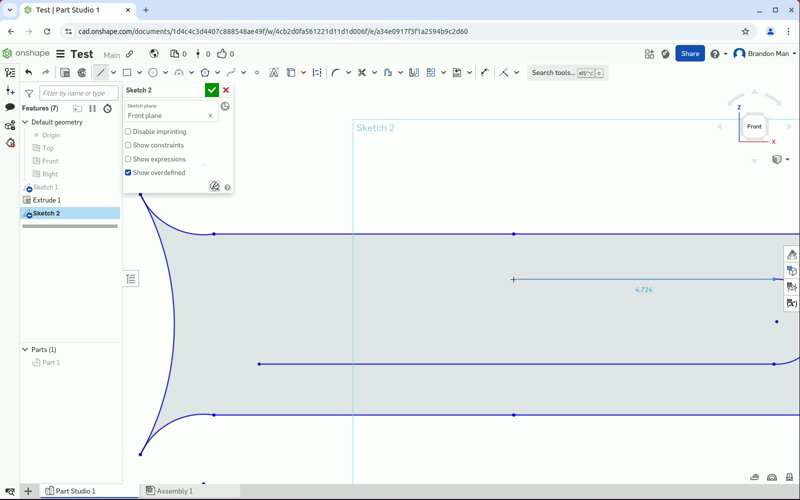
click(513, 279)
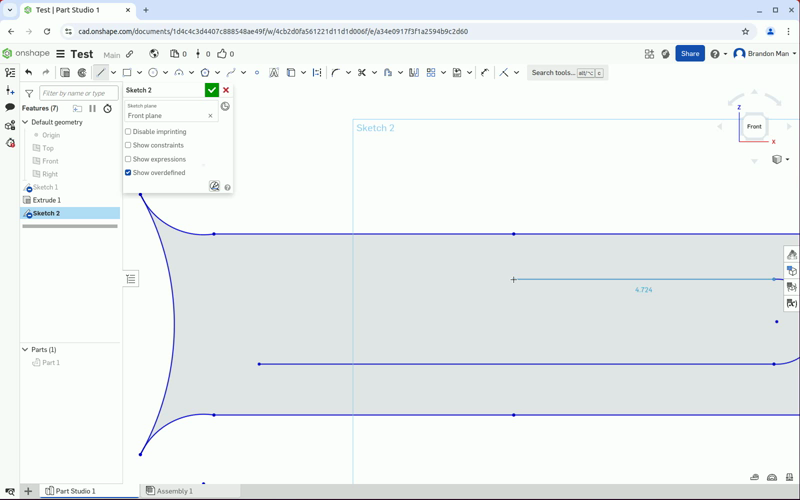
scroll(-6)
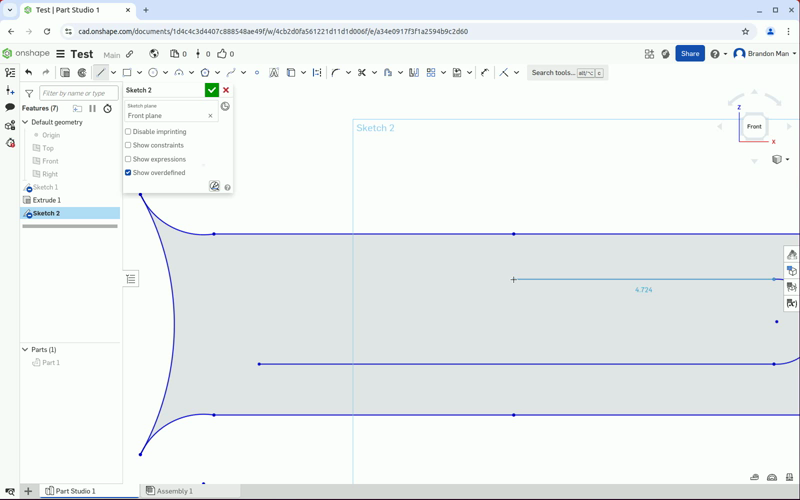
scroll(-6)
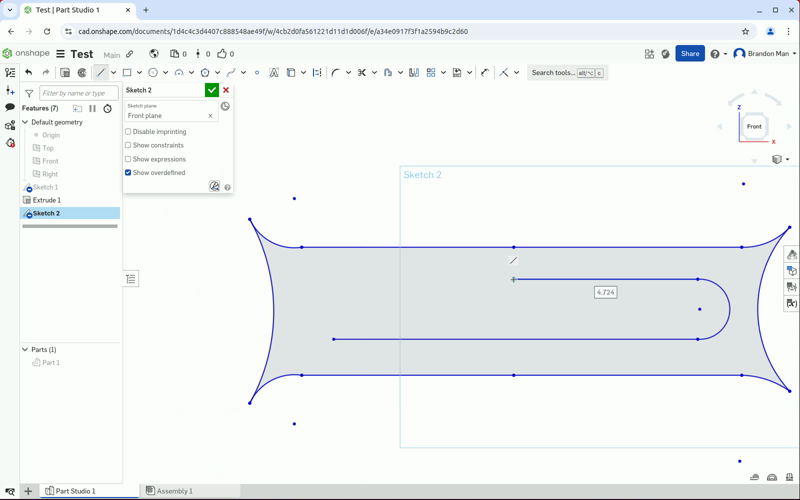
scroll(-6)
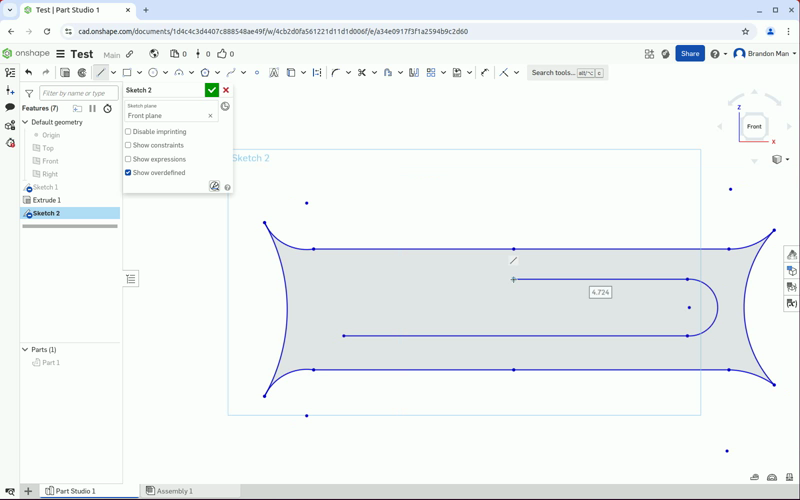
scroll(-6)
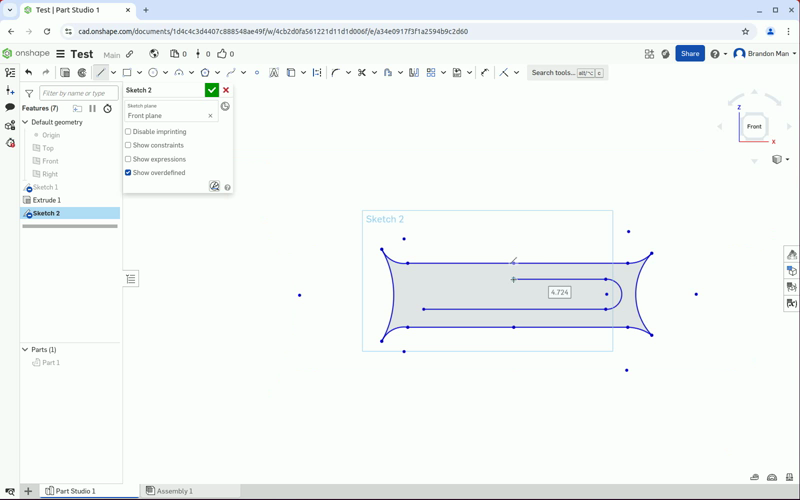
scroll(-6)
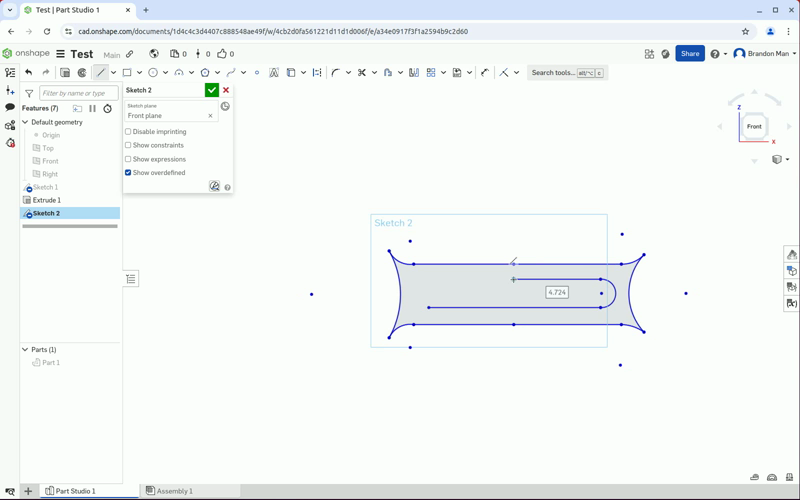
scroll(-6)
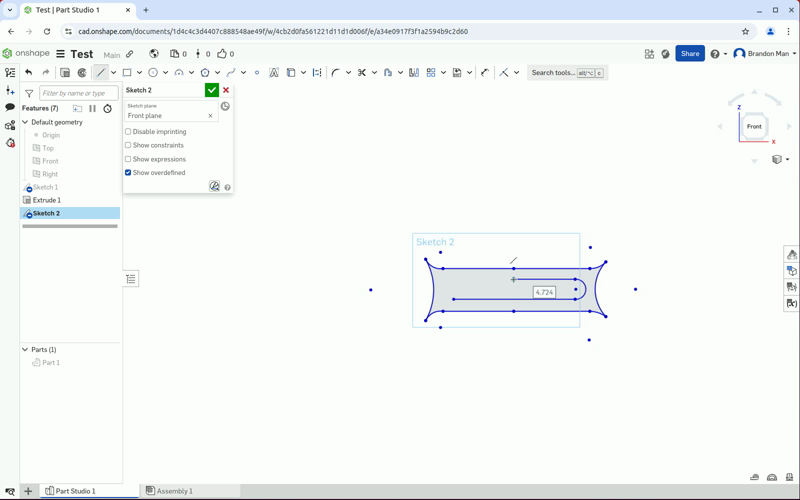
scroll(-6)
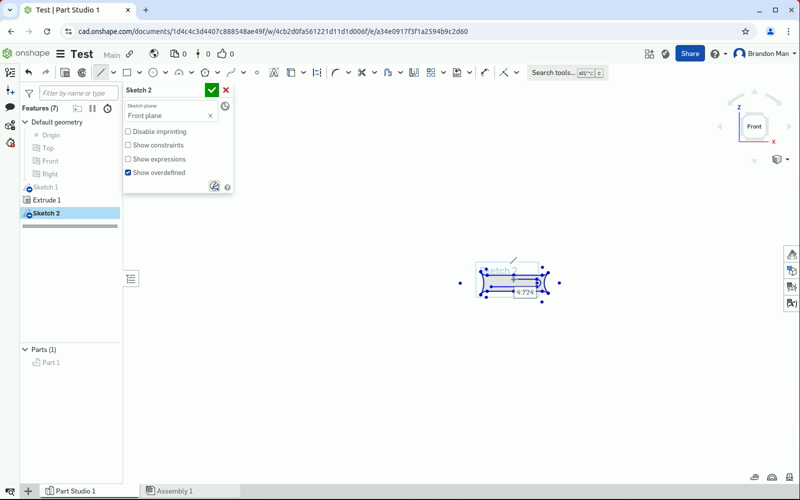
key_up(shift)
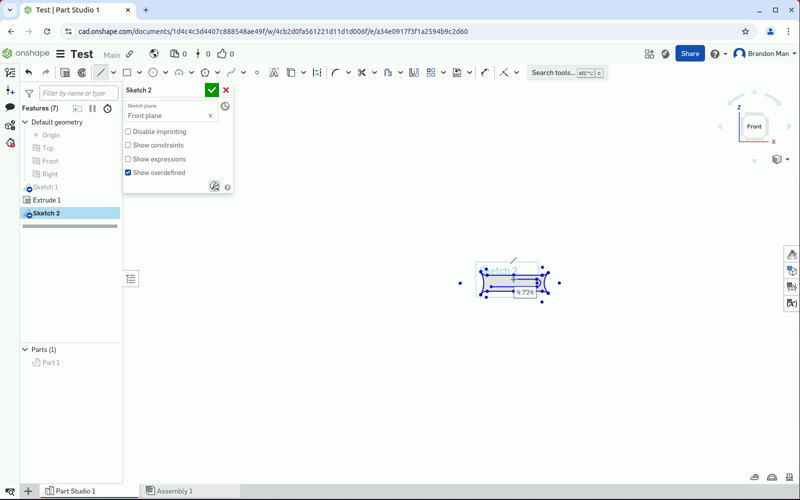
key_down(shift)
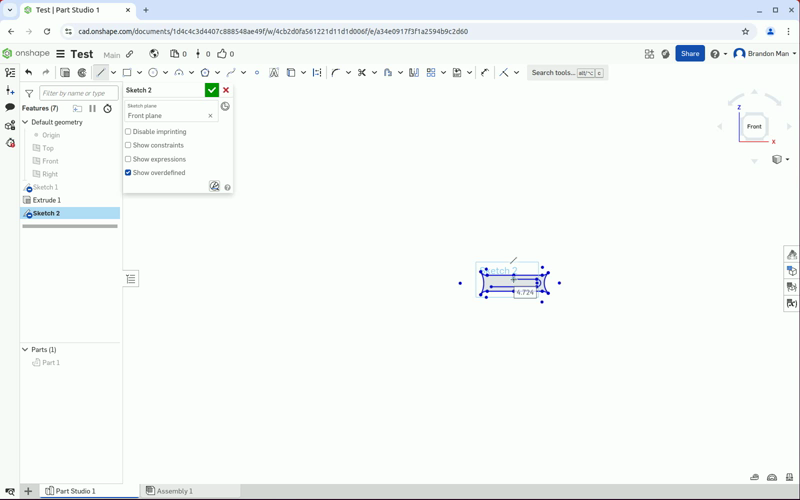
mouse_move(543, 279)
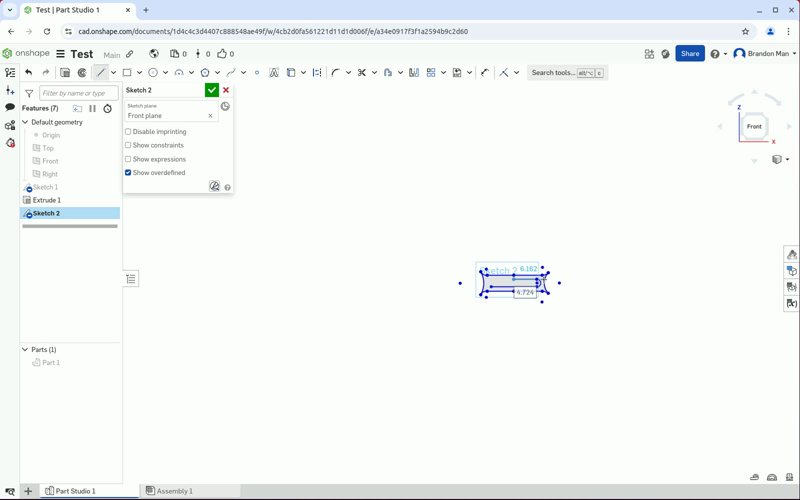
mouse_move(491, 279)
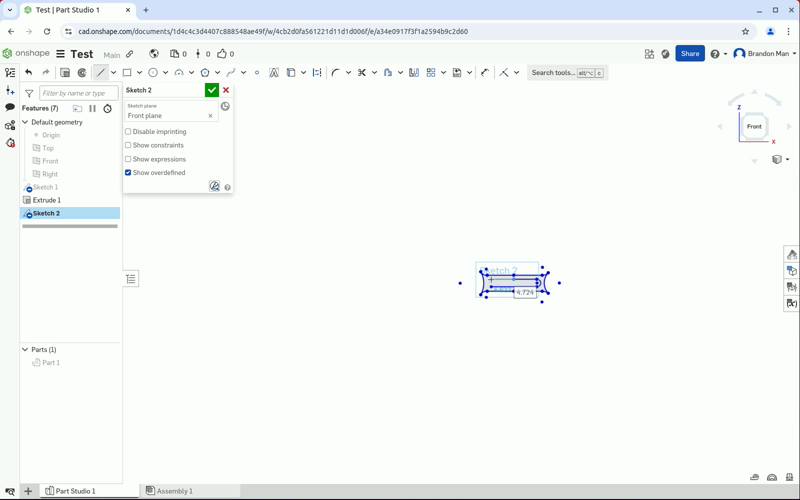
click(491, 279)
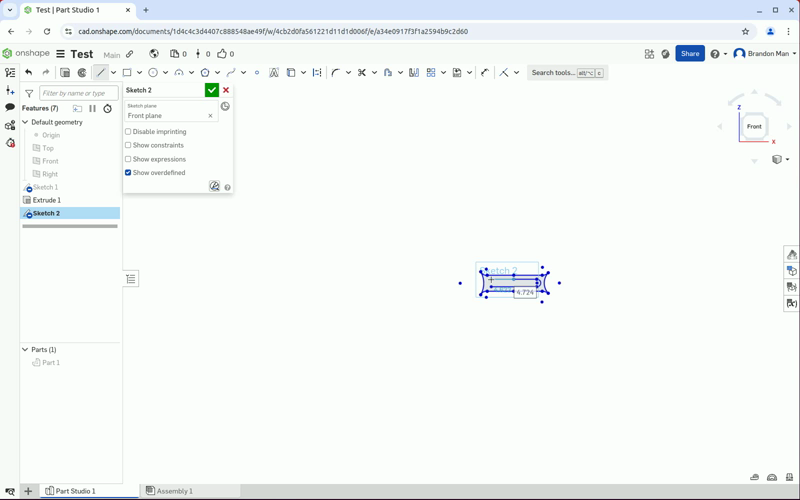
key_up(shift)
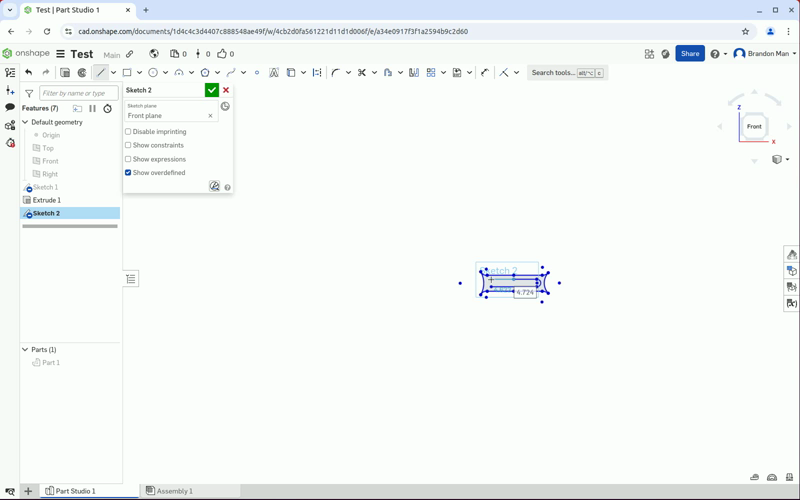
key(esc)
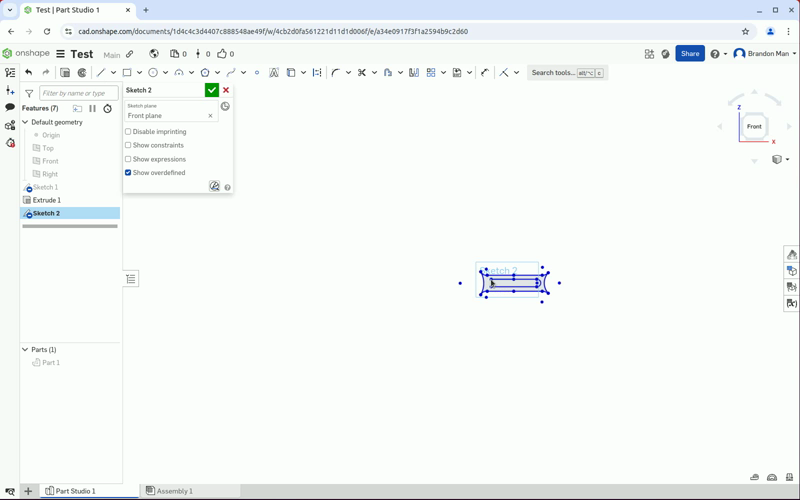
key(a)
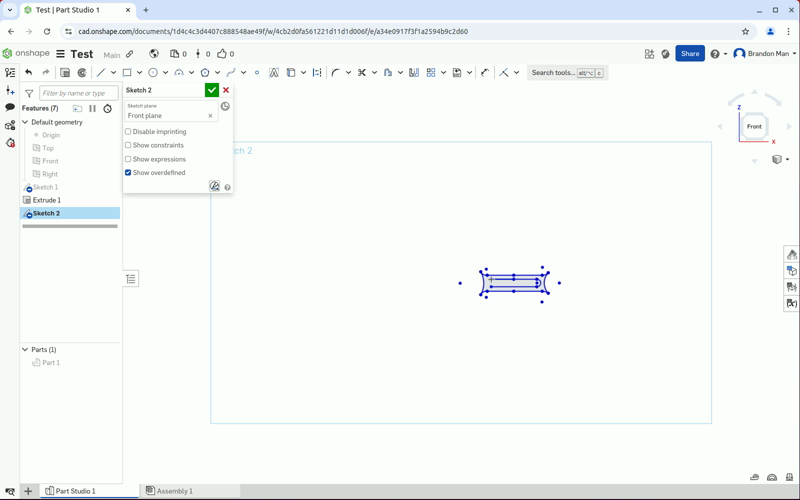
mouse_move(491, 279)
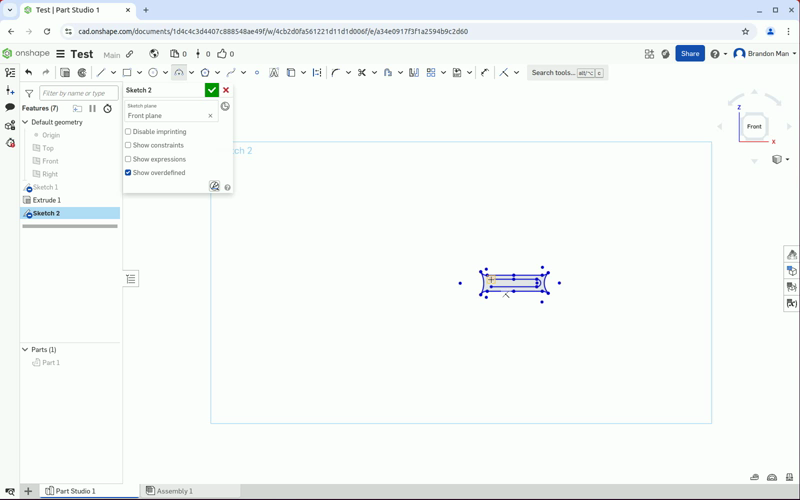
click(491, 279)
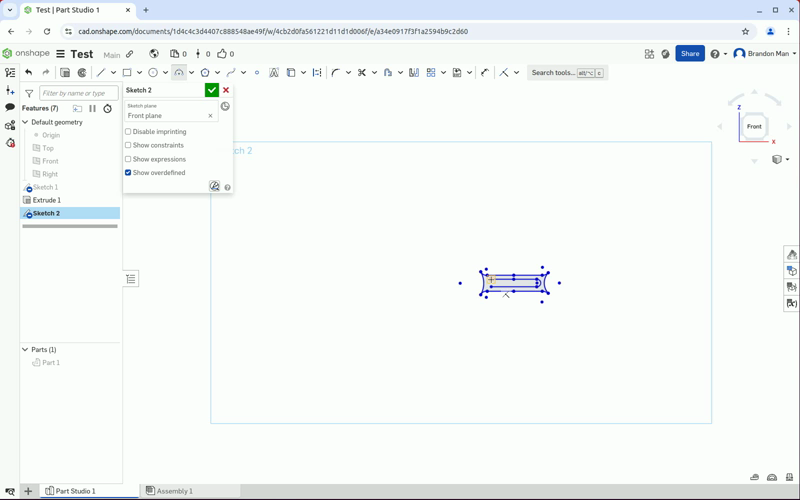
mouse_move(491, 286)
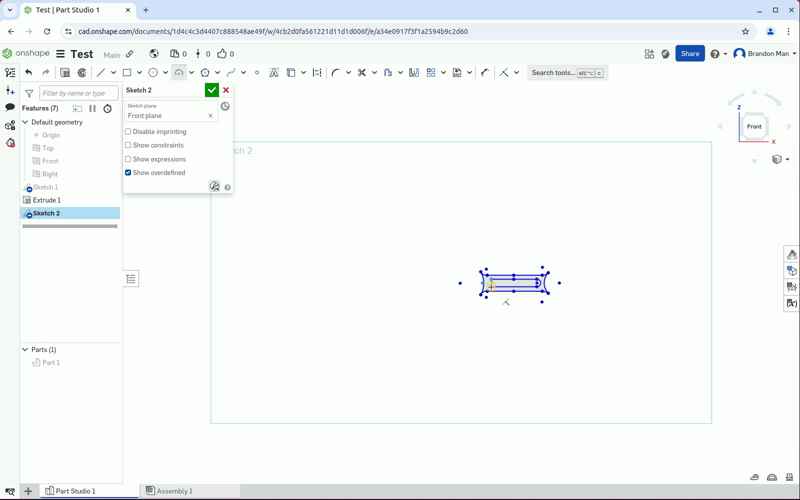
click(491, 286)
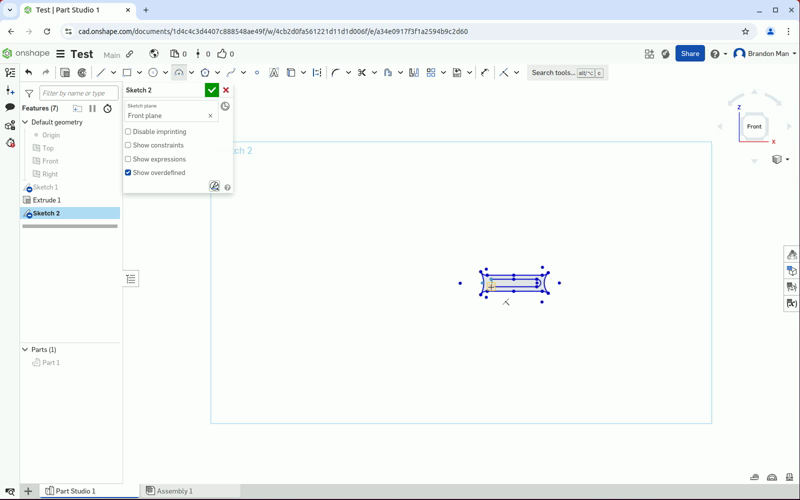
key_down(shift)
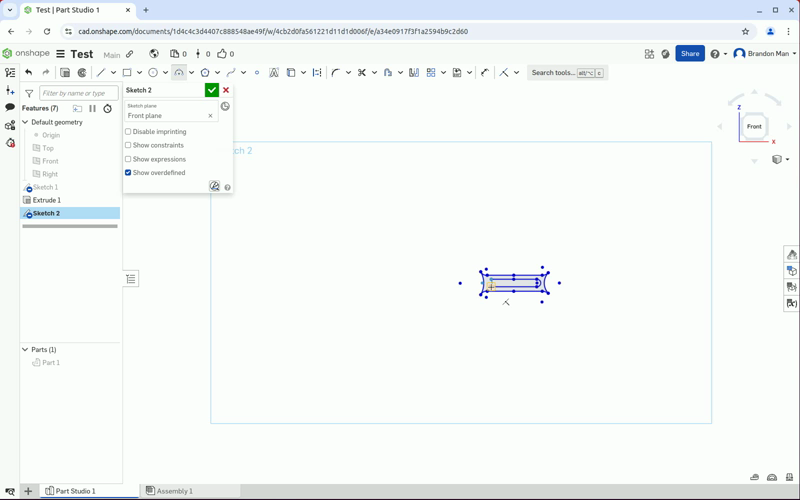
mouse_move(487, 282)
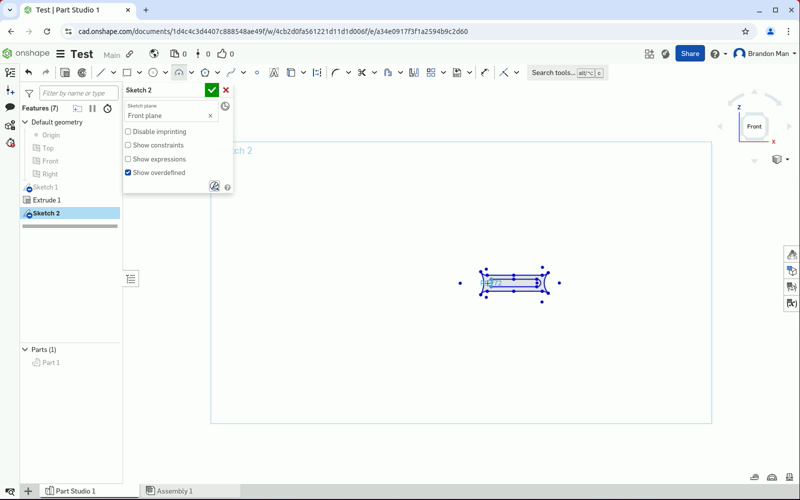
scroll(6)
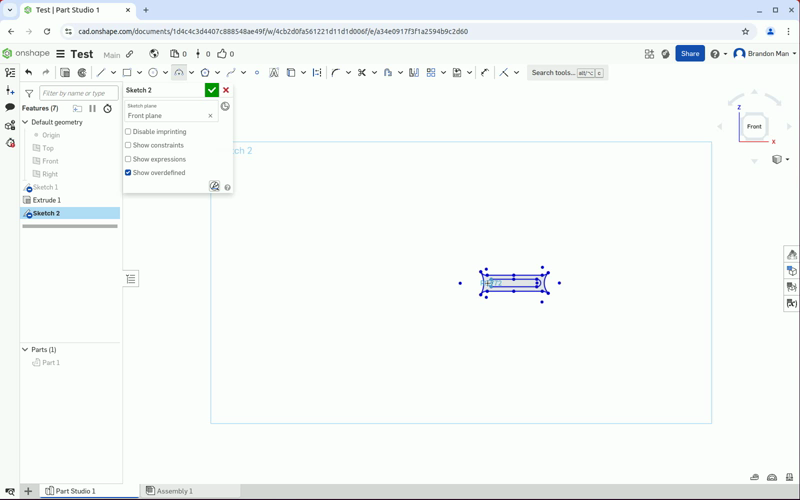
scroll(6)
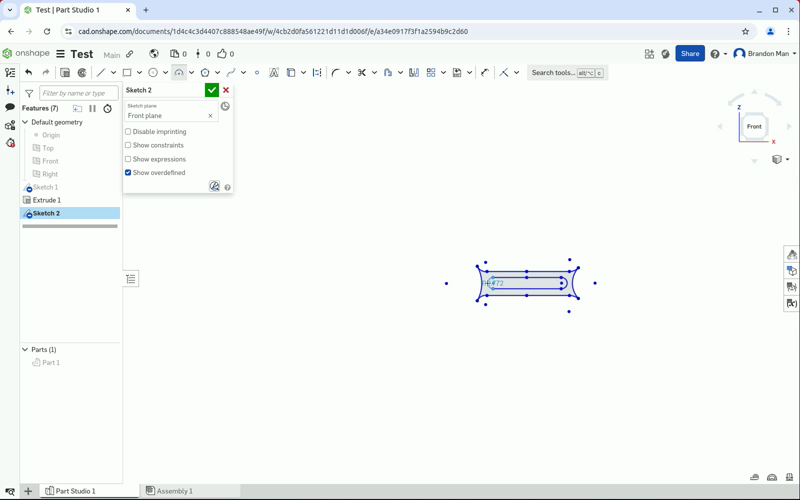
scroll(6)
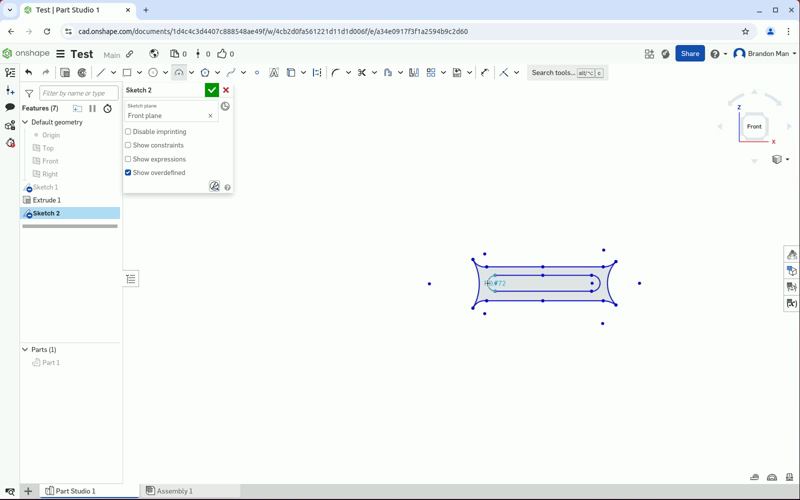
scroll(6)
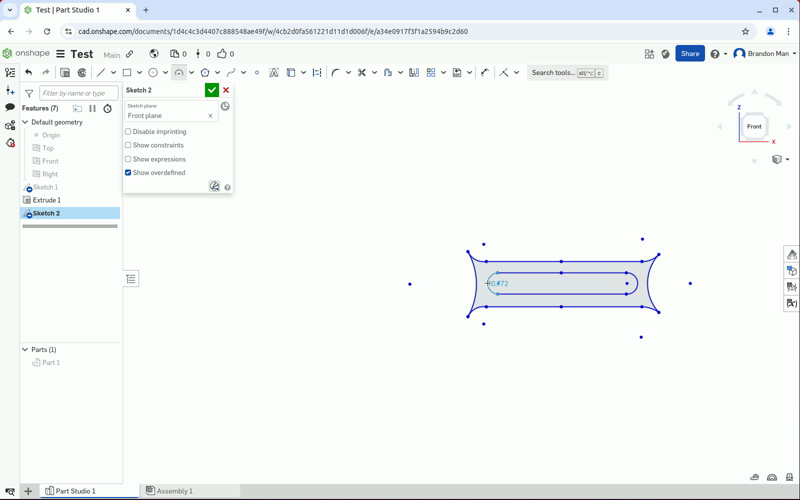
scroll(6)
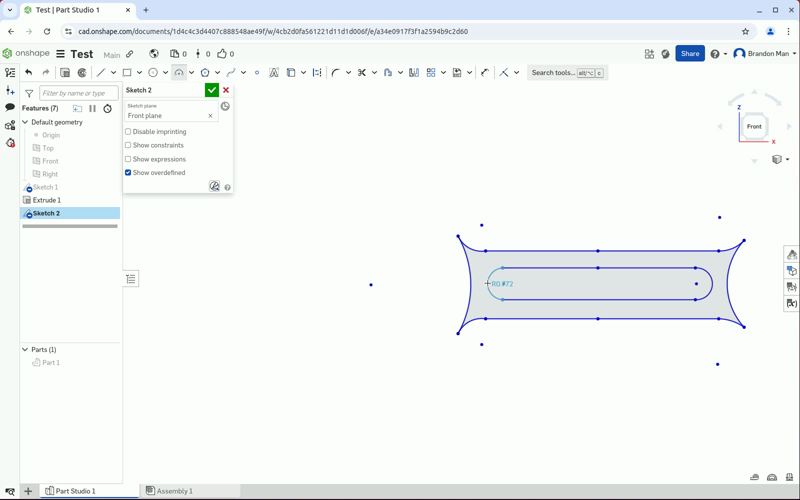
scroll(6)
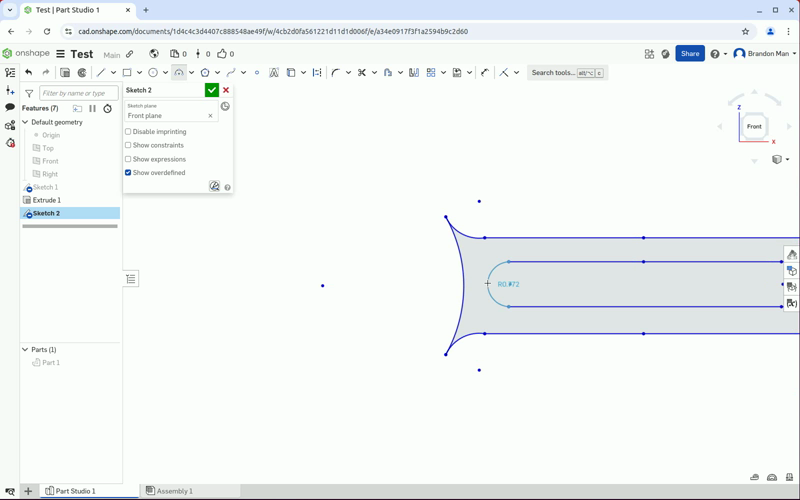
scroll(6)
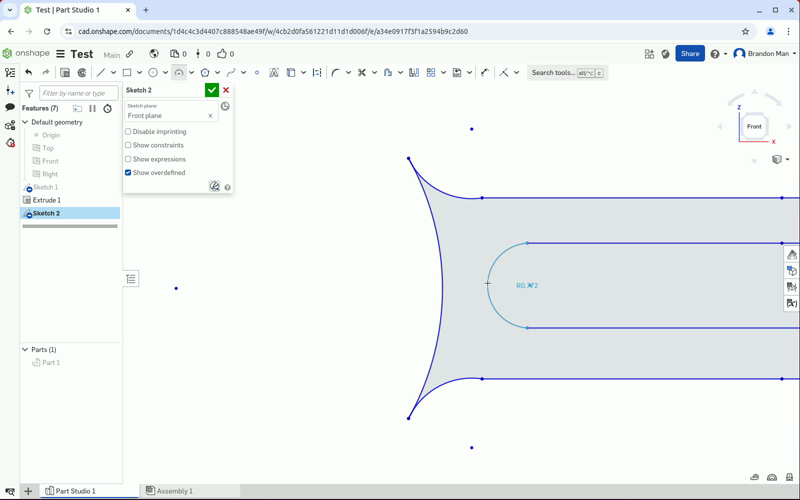
click(487, 282)
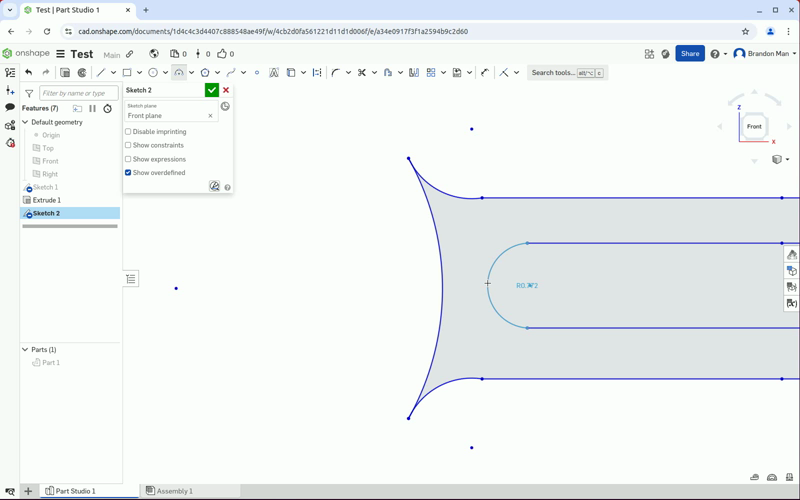
scroll(-6)
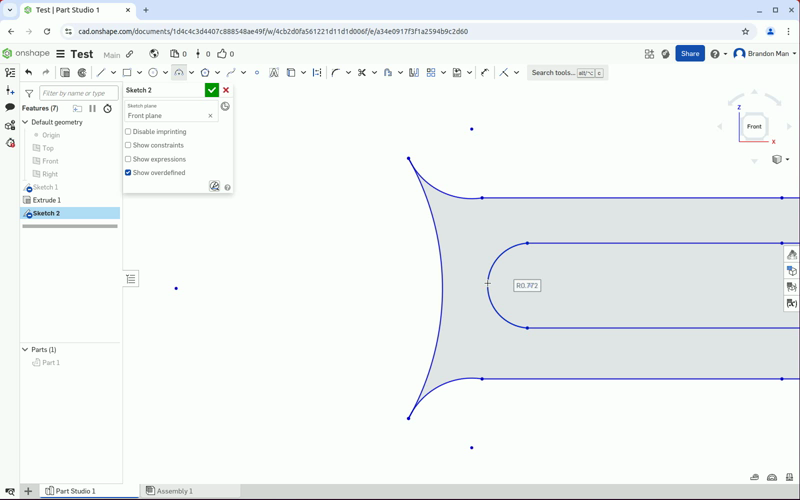
scroll(-6)
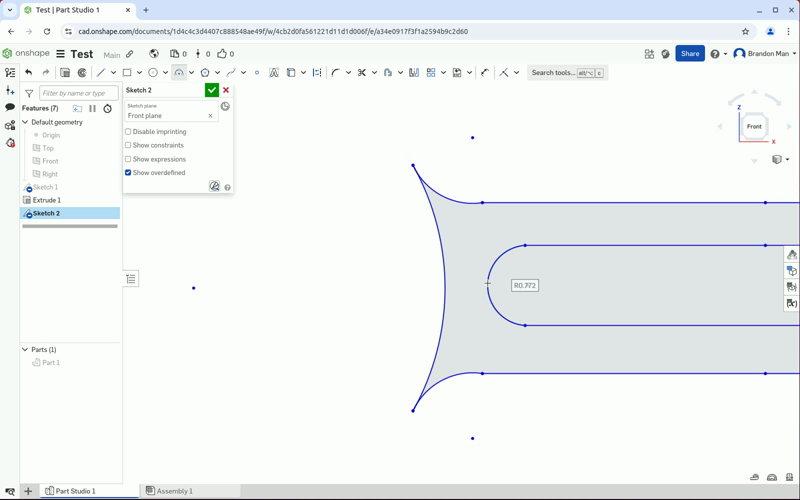
scroll(-6)
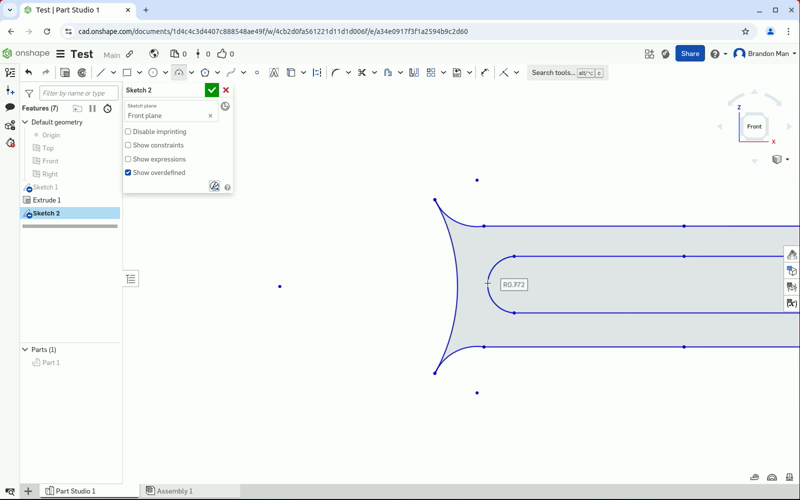
scroll(-6)
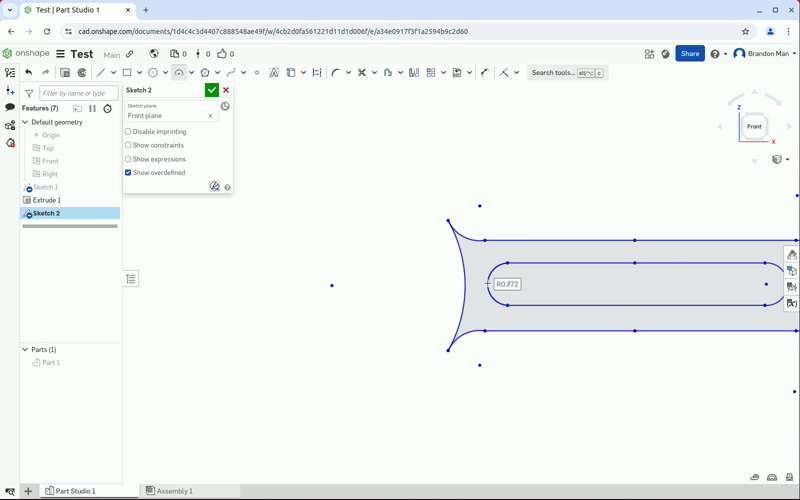
scroll(-6)
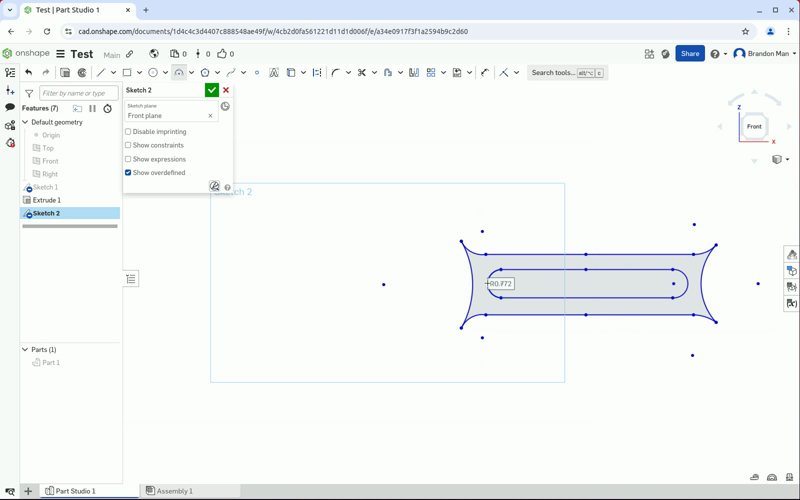
scroll(-6)
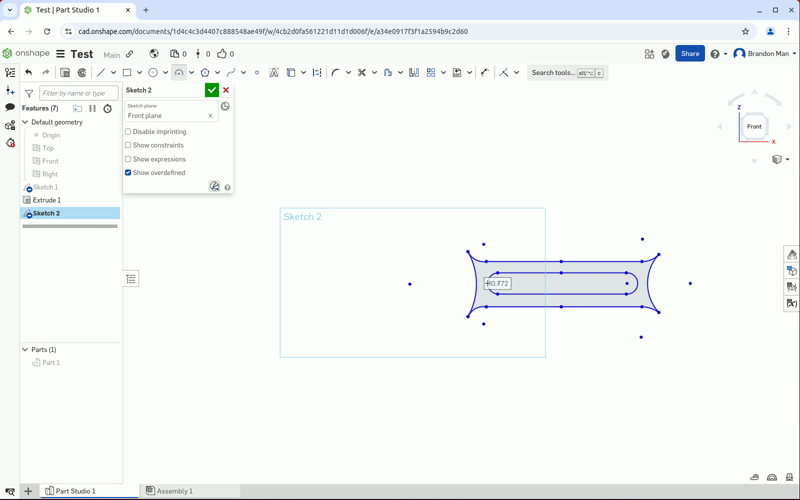
scroll(-6)
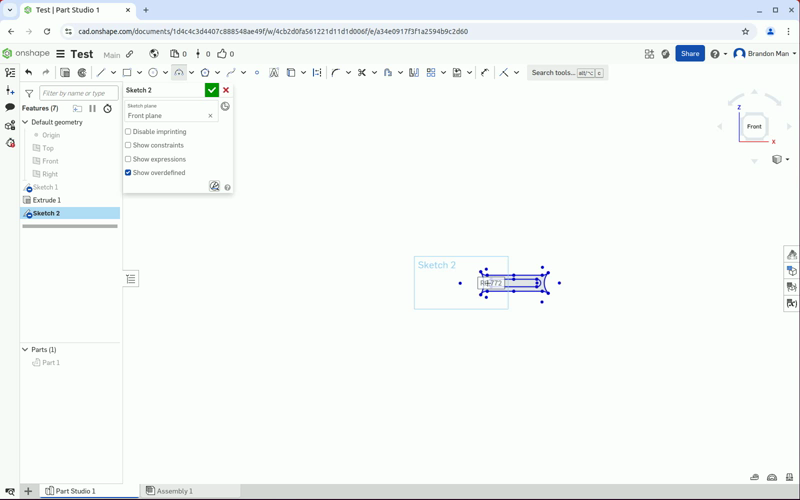
key_up(shift)
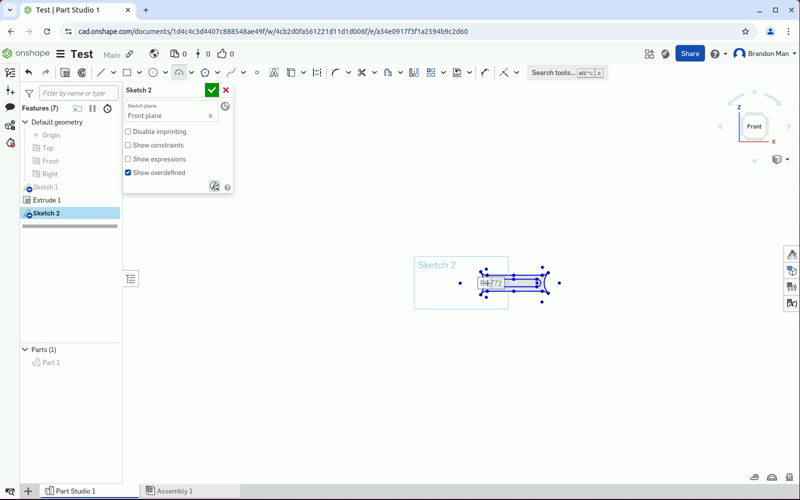
key(esc)
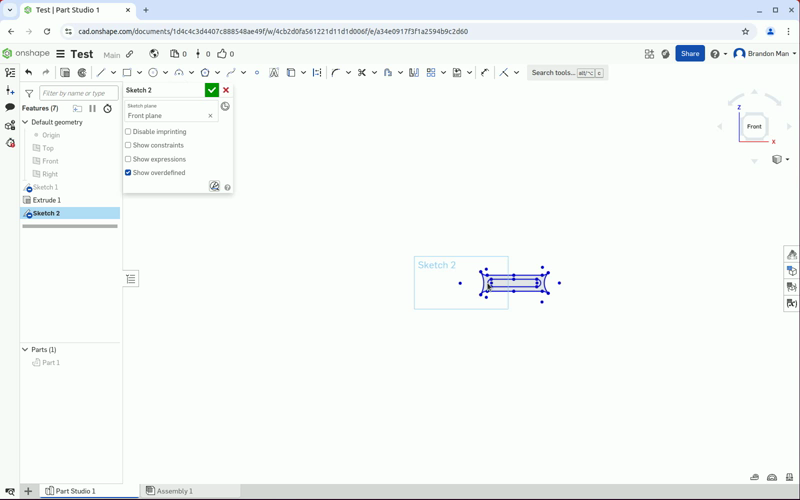
mouse_move(483, 273)
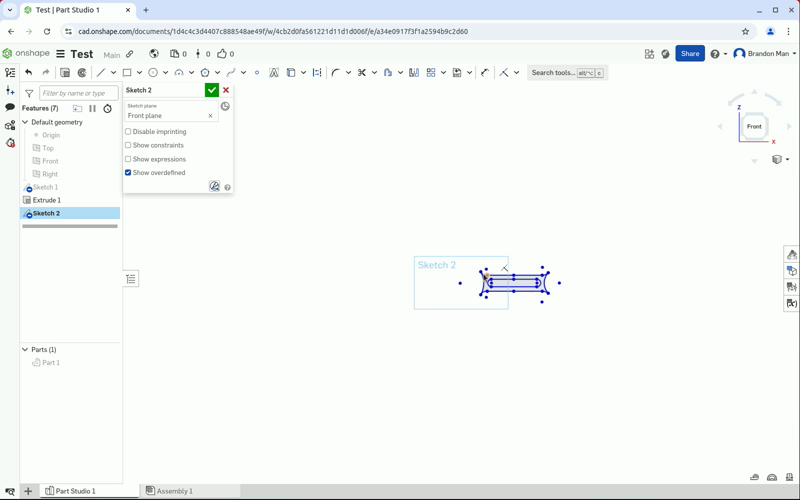
scroll(6)
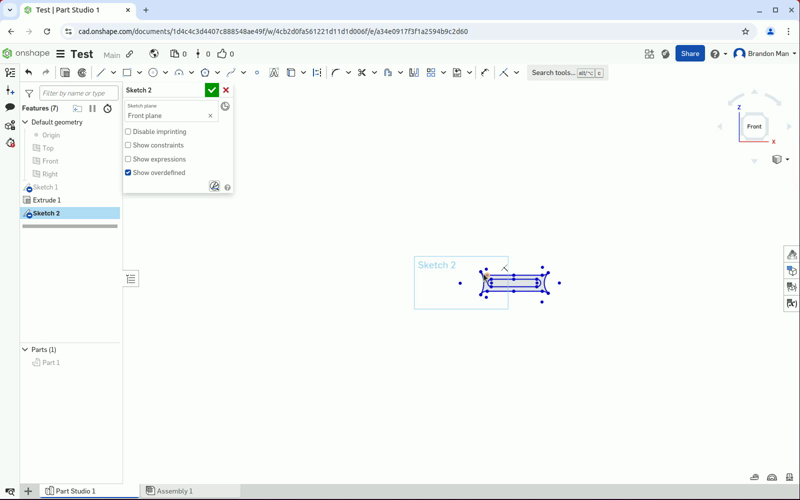
scroll(6)
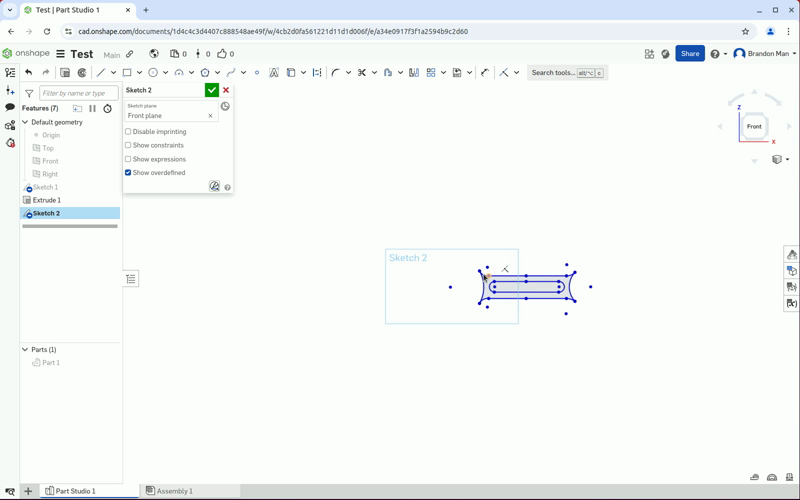
scroll(6)
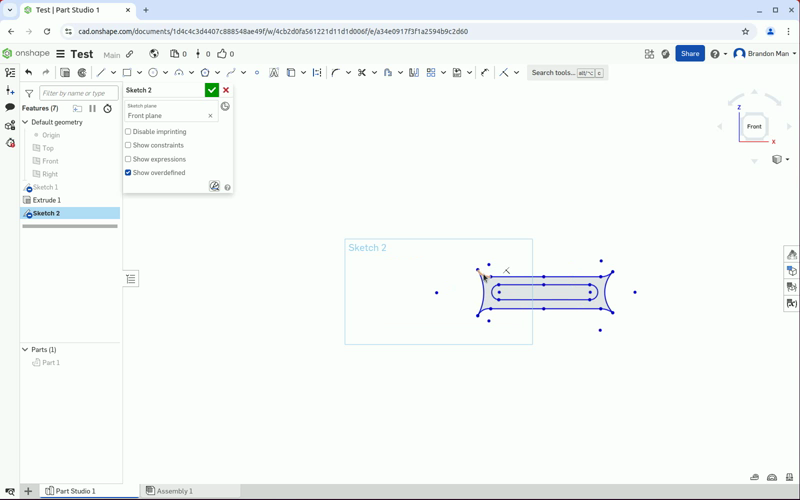
scroll(6)
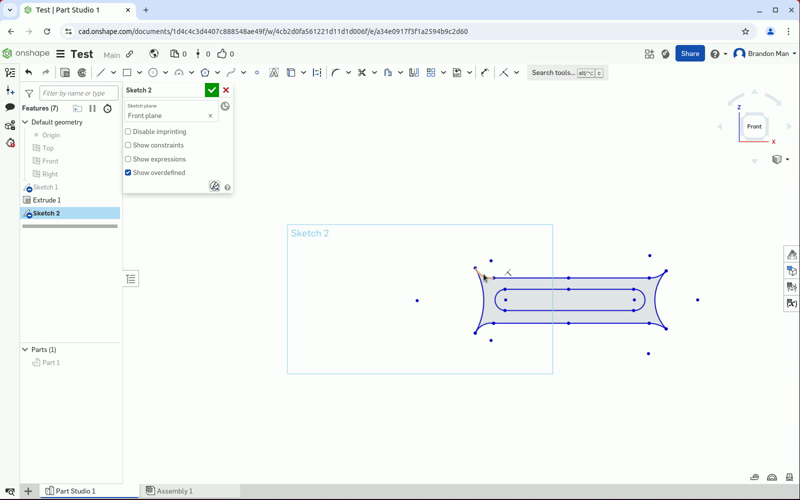
scroll(6)
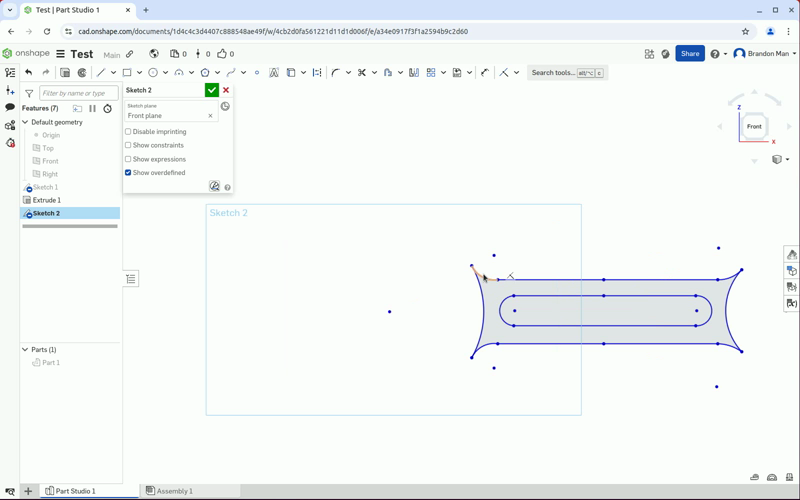
scroll(6)
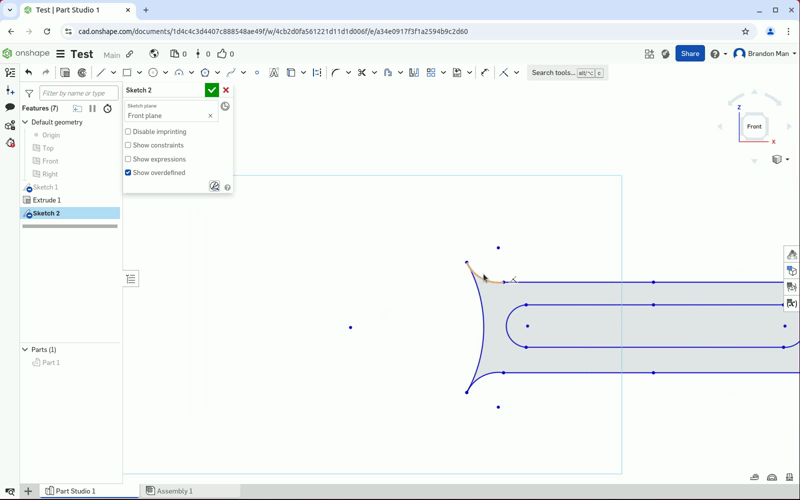
scroll(6)
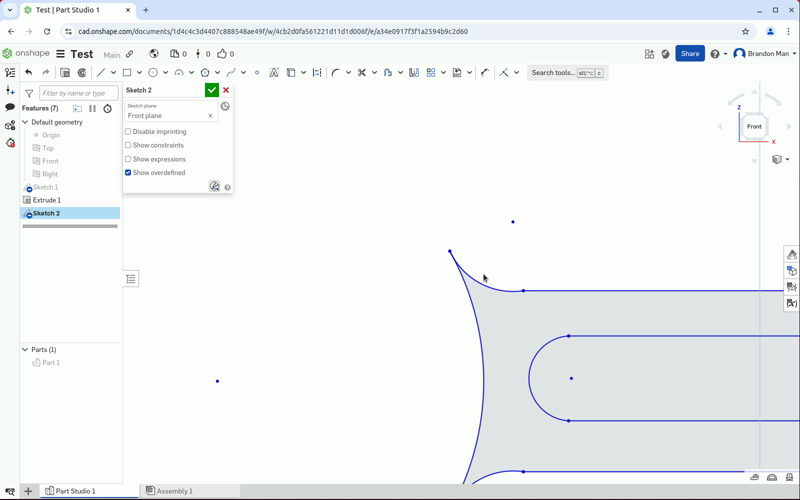
click(483, 273)
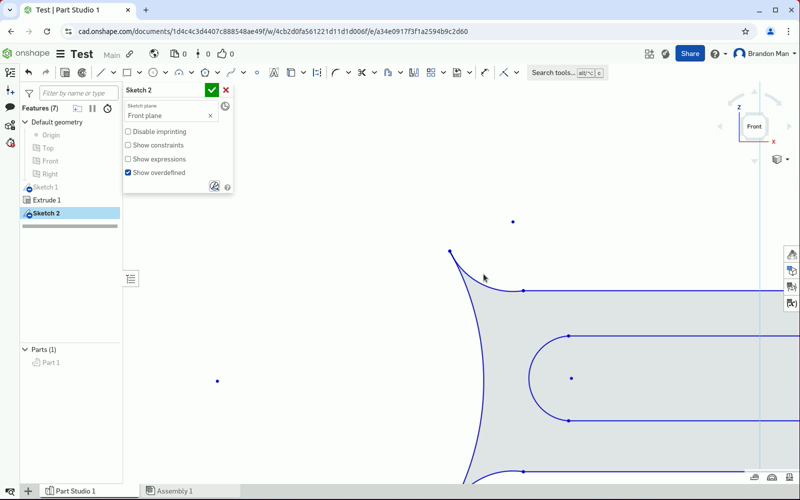
scroll(-6)
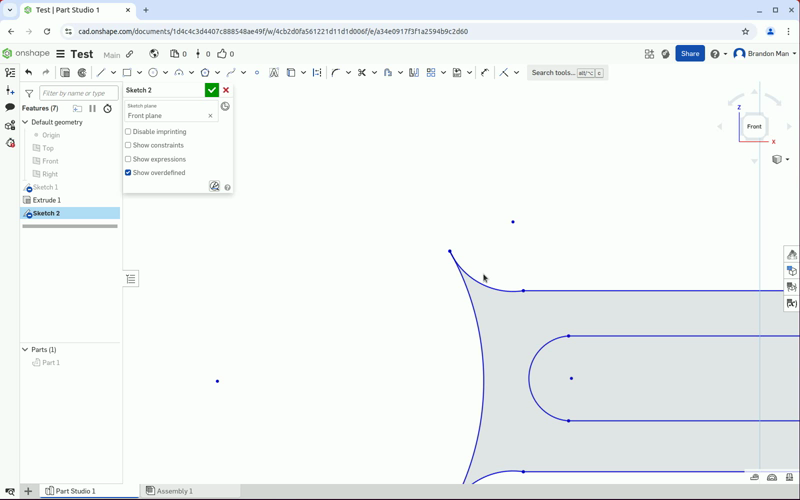
scroll(-6)
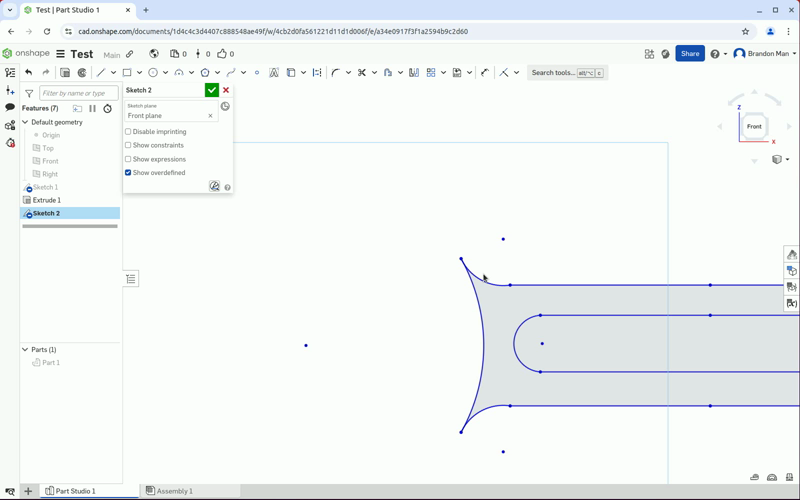
scroll(-6)
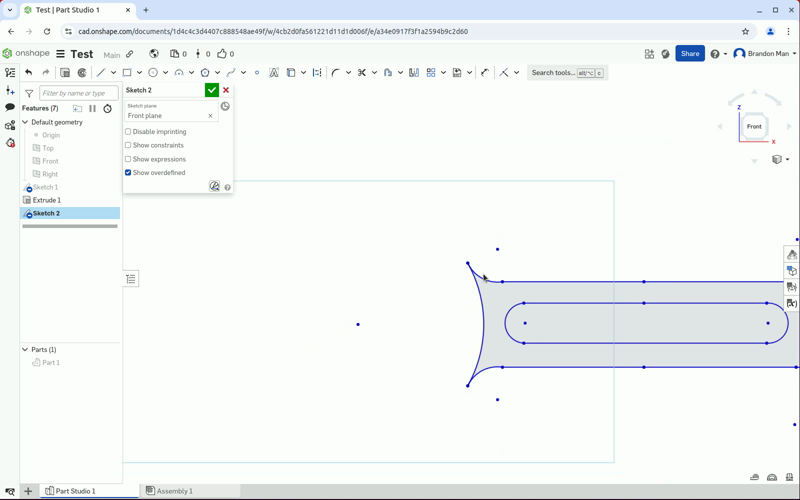
scroll(-6)
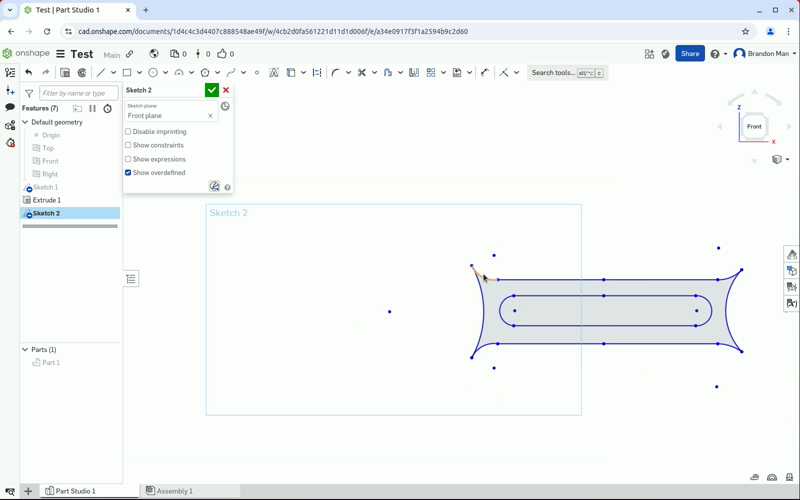
scroll(-6)
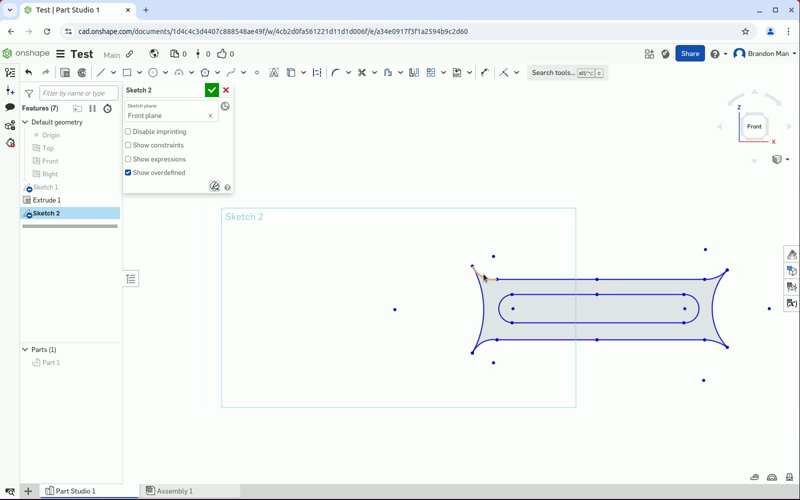
scroll(-6)
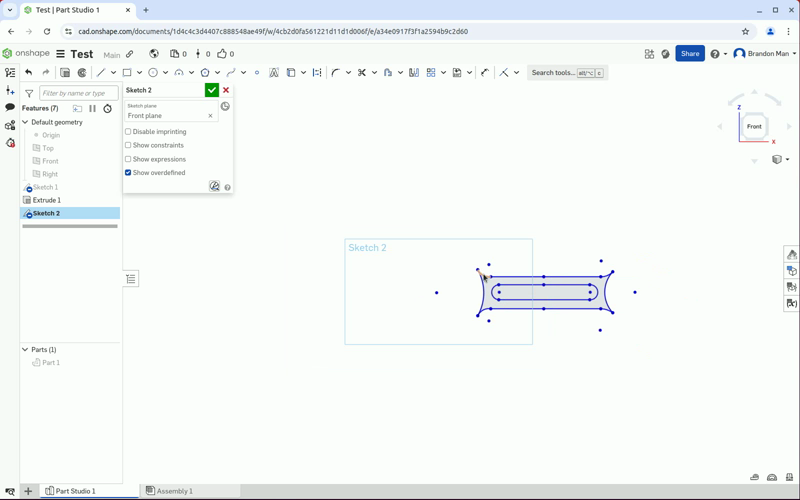
scroll(-6)
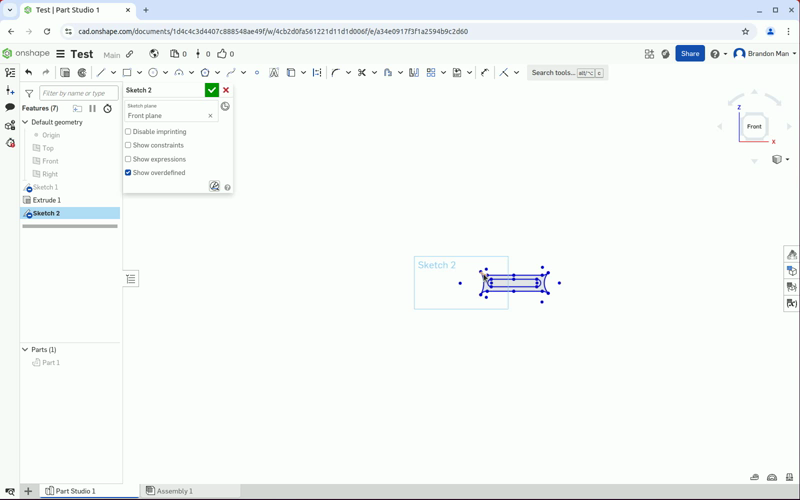
mouse_move(73, 352)
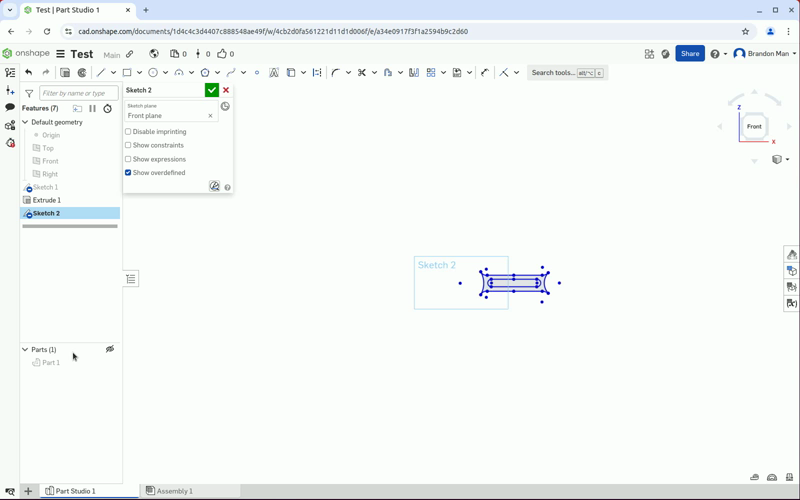
key(shift+y)
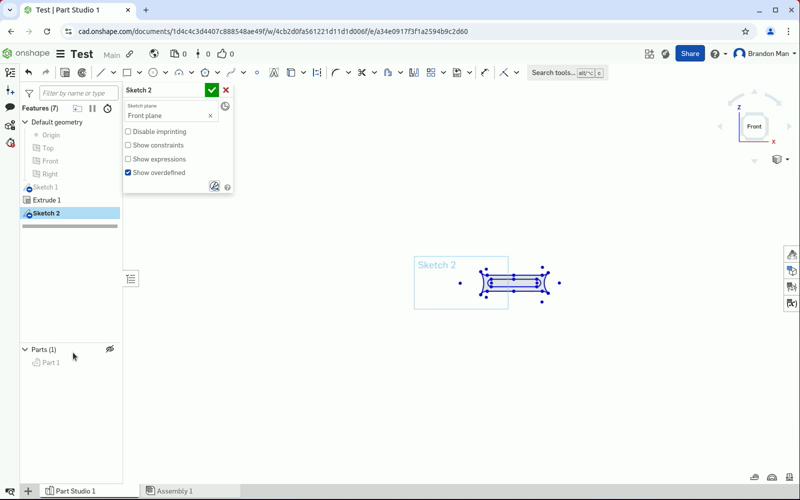
key(shift+e)
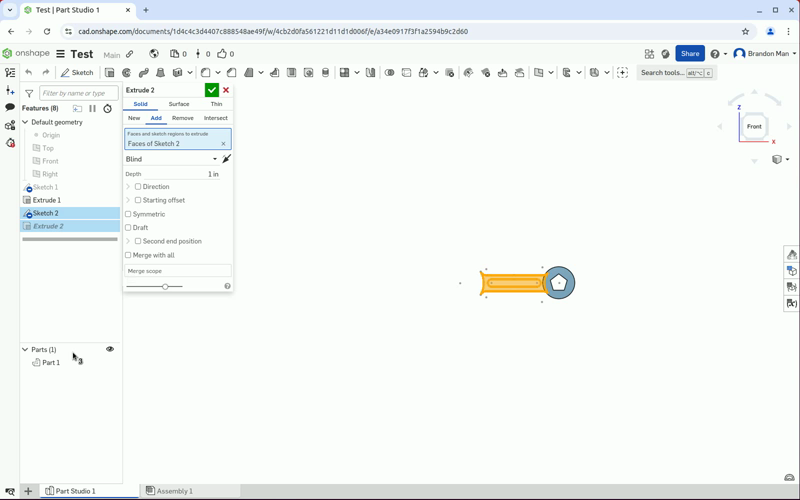
mouse_move(143, 106)
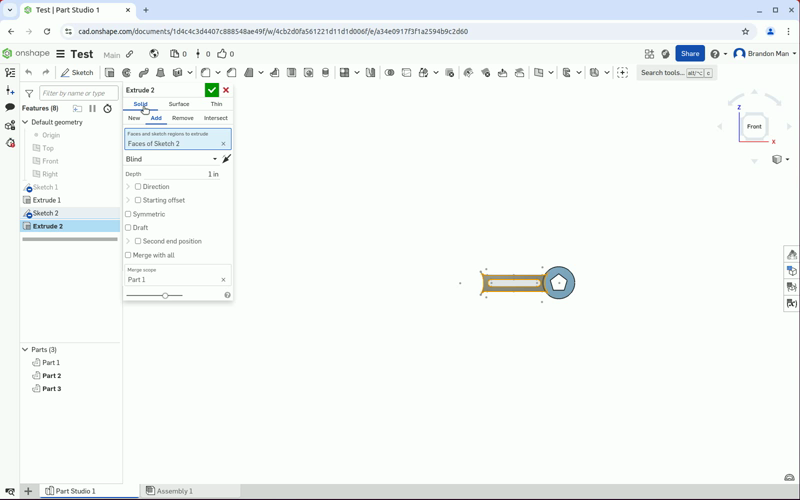
click(143, 106)
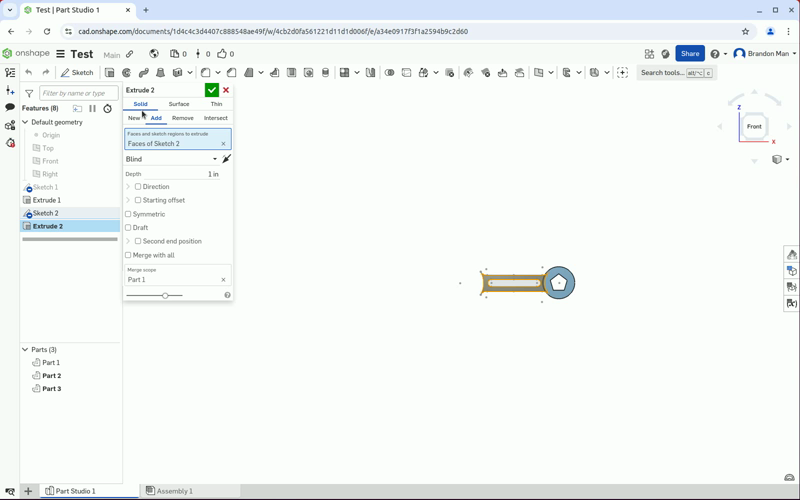
mouse_move(137, 120)
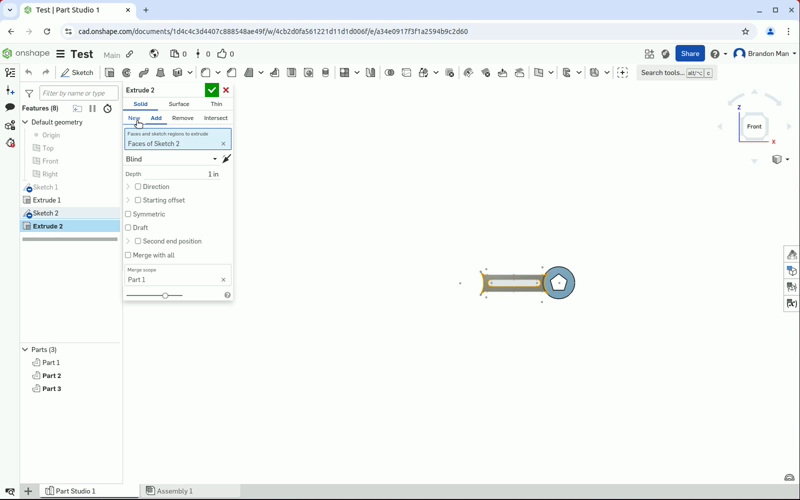
click(137, 120)
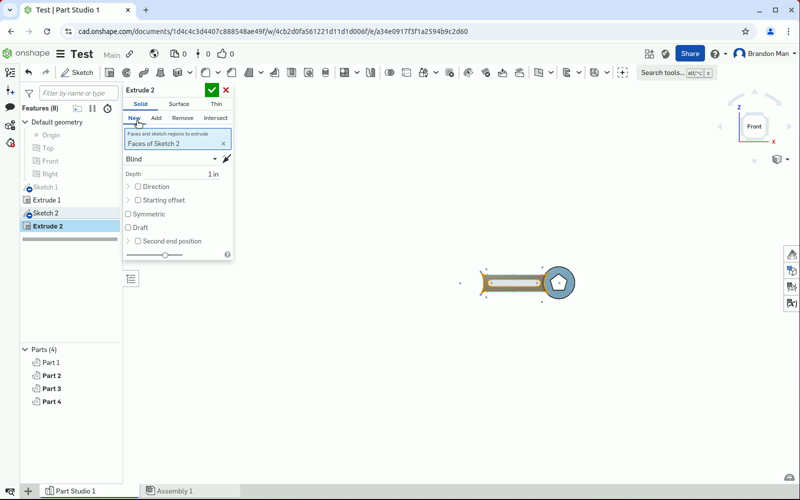
key(tab, 4)
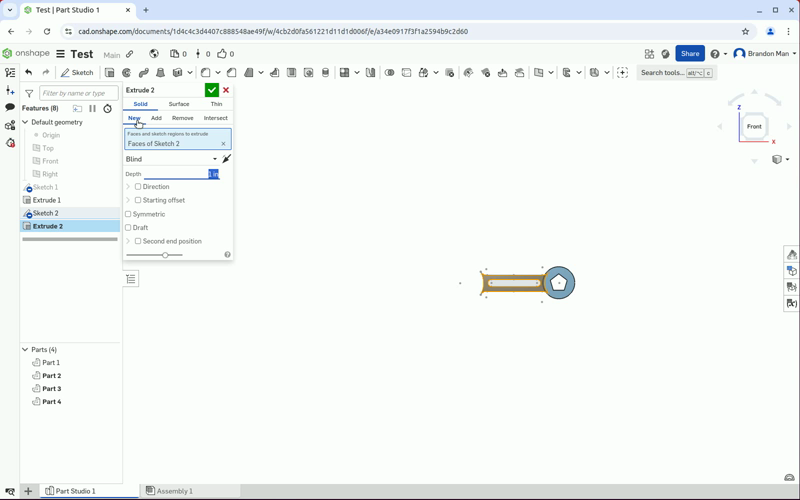
text(1.444)
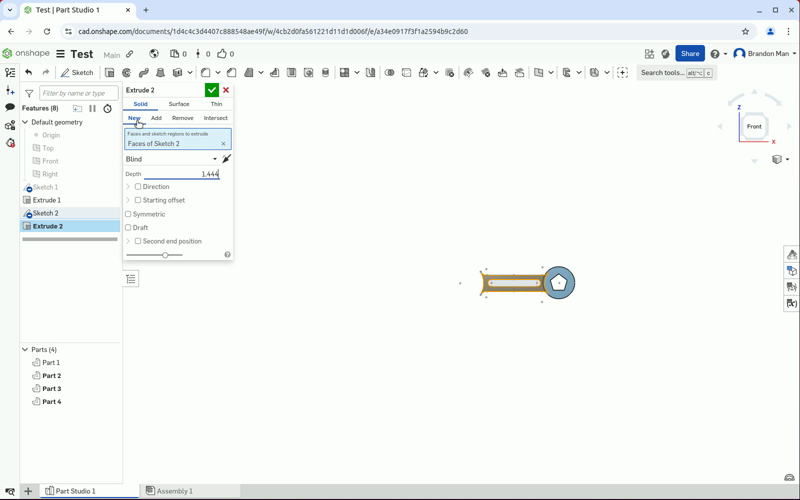
key(enter)
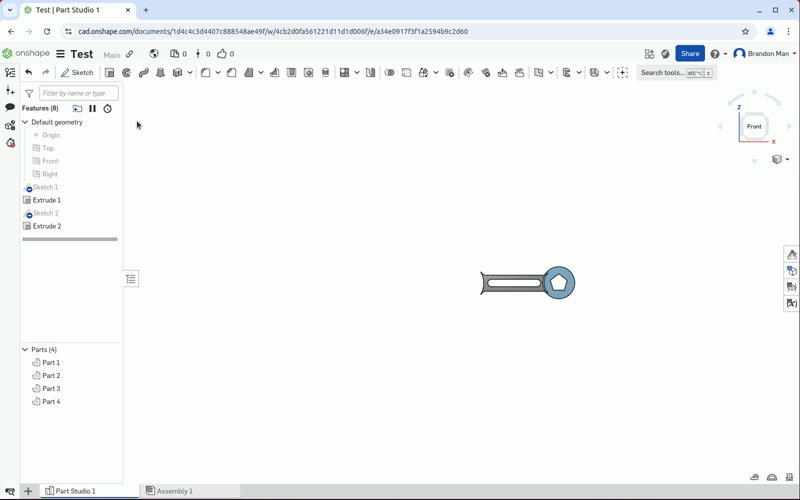
key(shift+h)
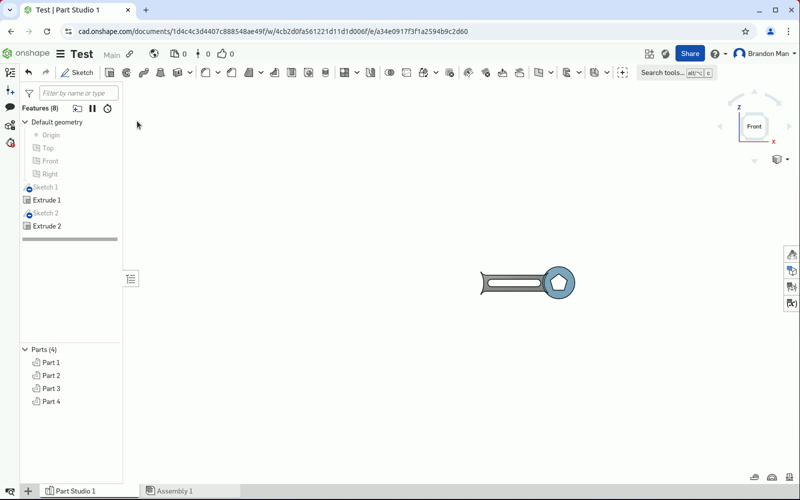
key(shift+h)
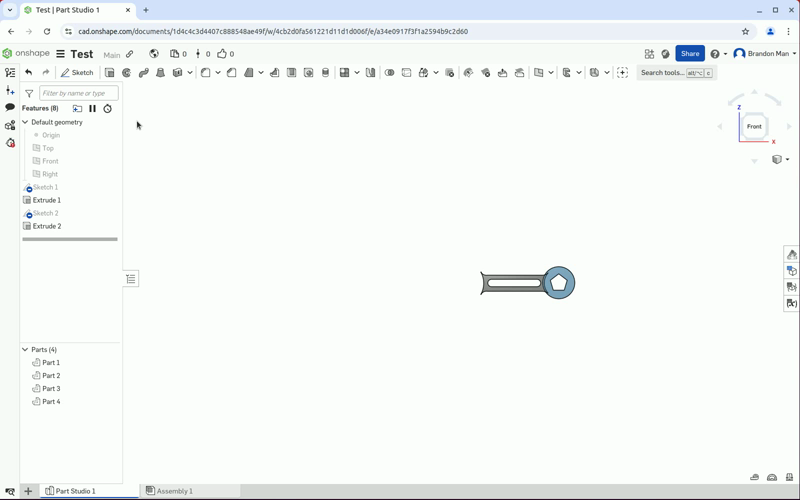
mouse_move(73, 189)
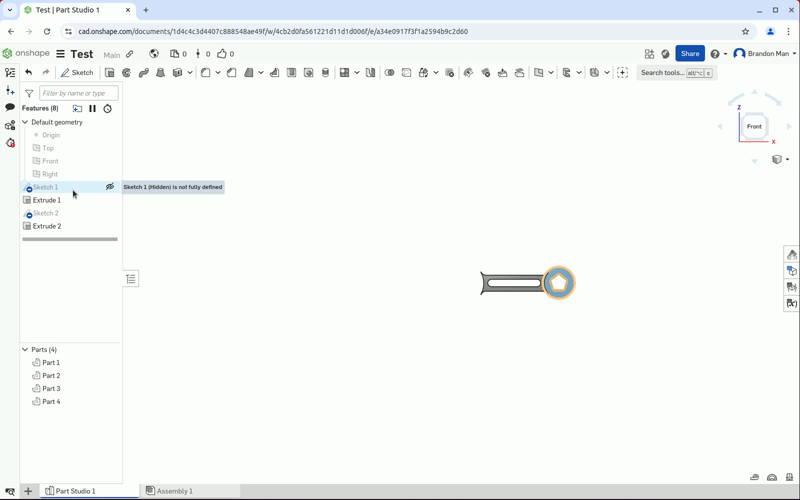
click(73, 189)
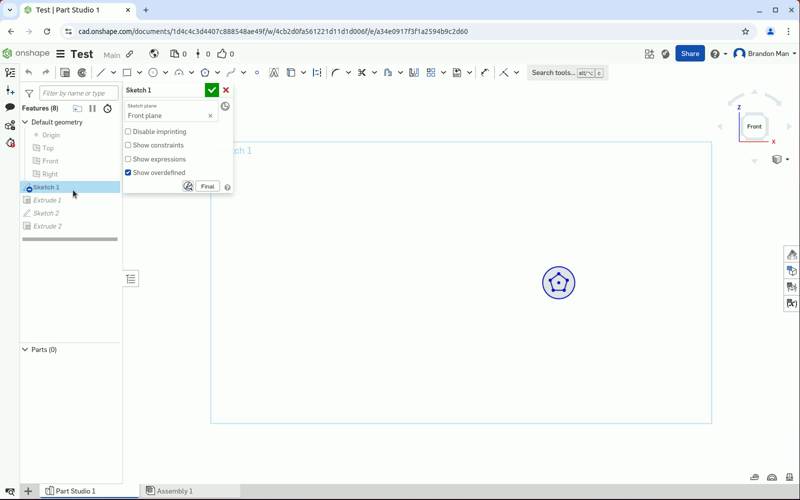
mouse_move(229, 92)
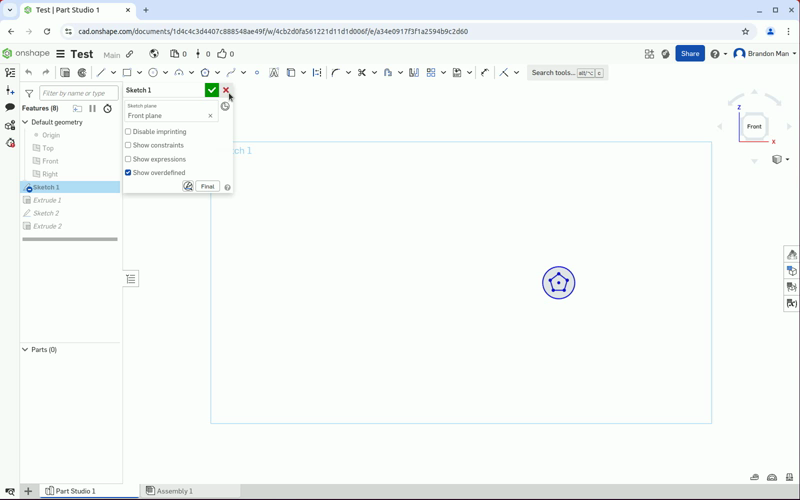
click(229, 92)
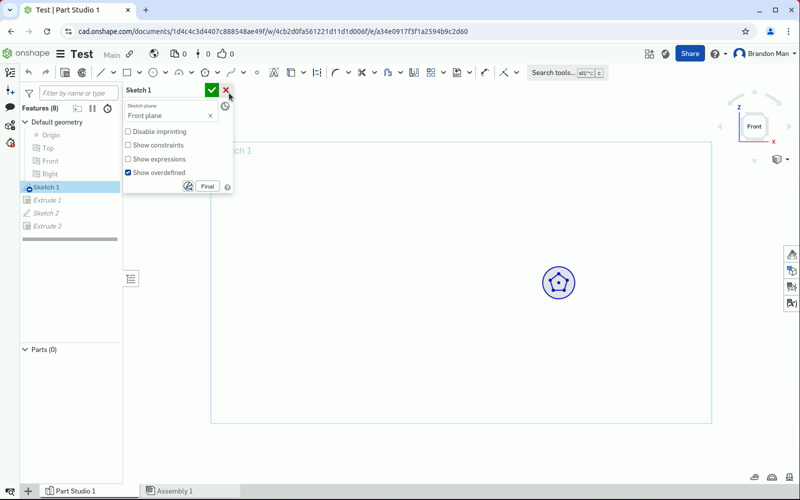
key(shift+s)
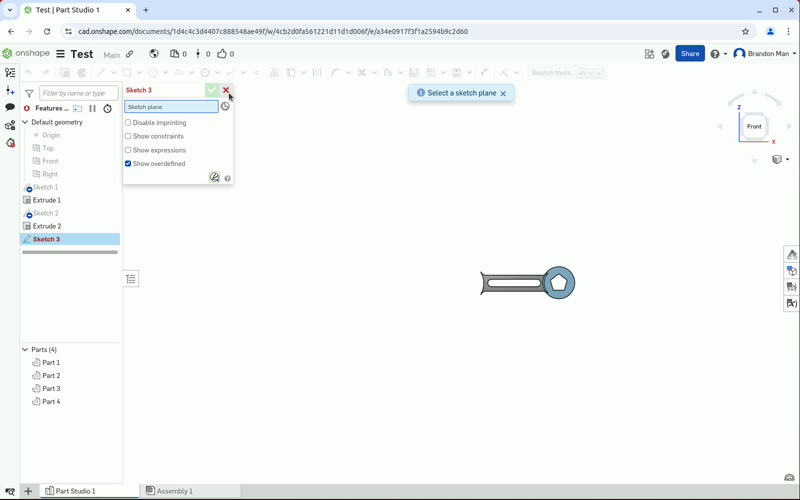
mouse_move(73, 163)
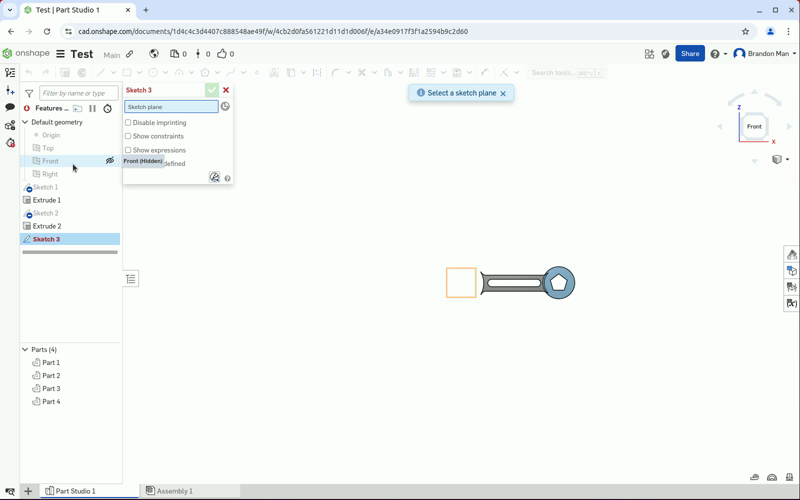
click(73, 163)
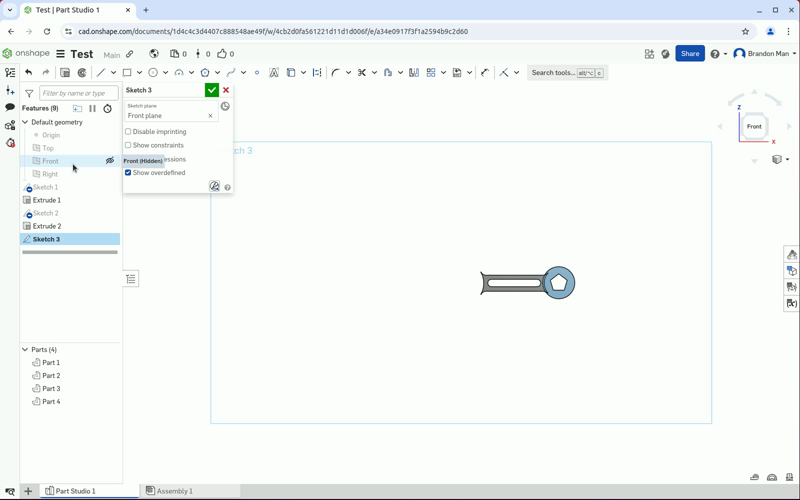
mouse_move(73, 352)
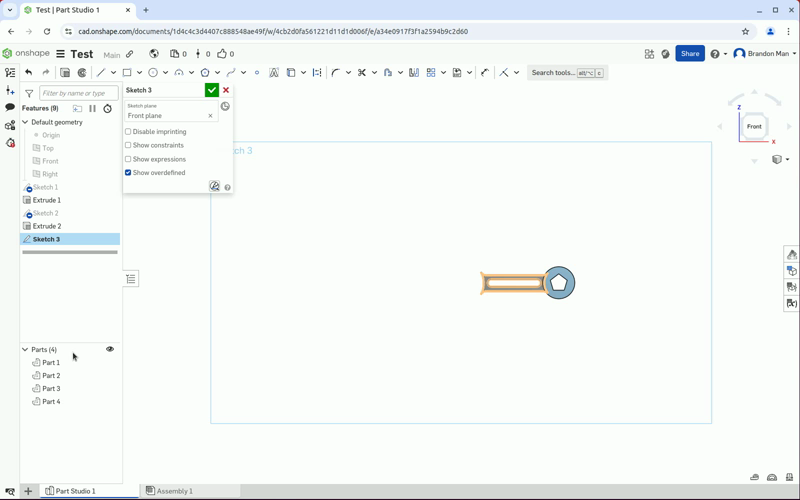
key(y)
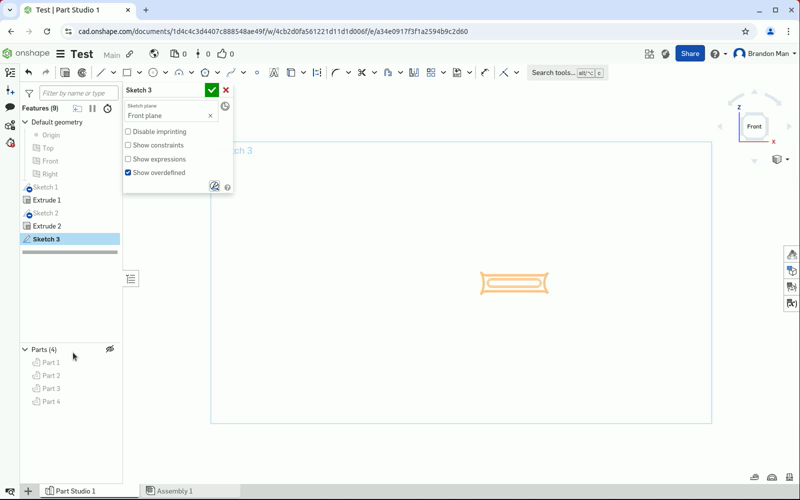
key(c)
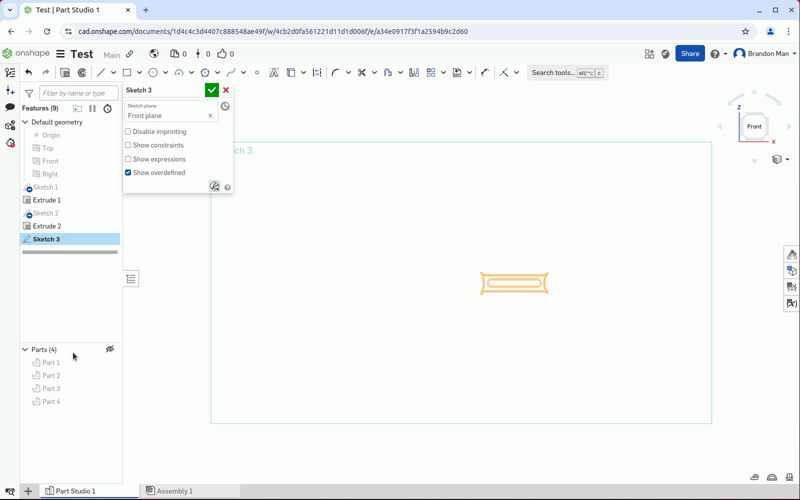
key_down(shift)
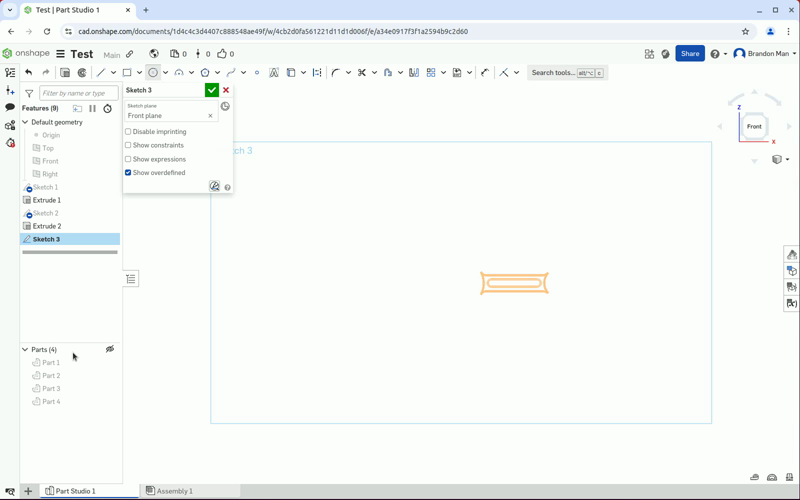
mouse_move(461, 282)
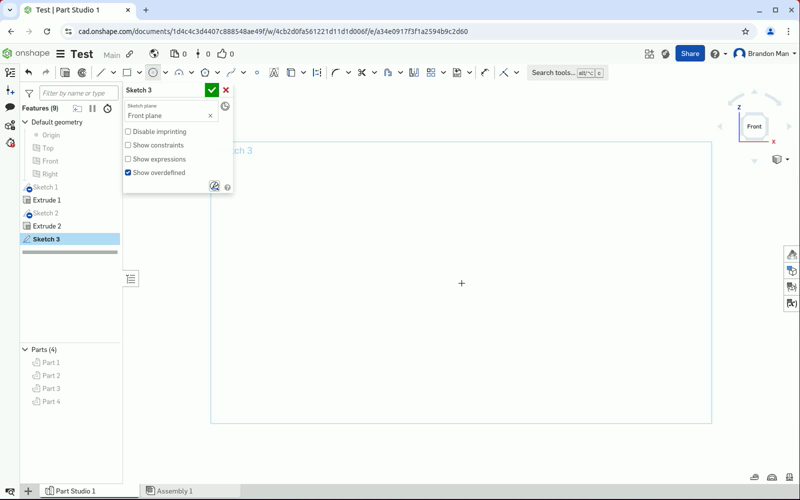
click(461, 282)
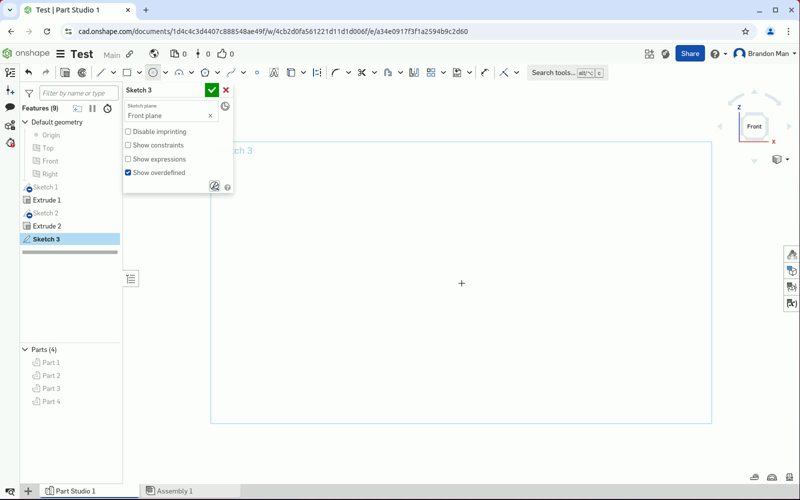
key_up(shift)
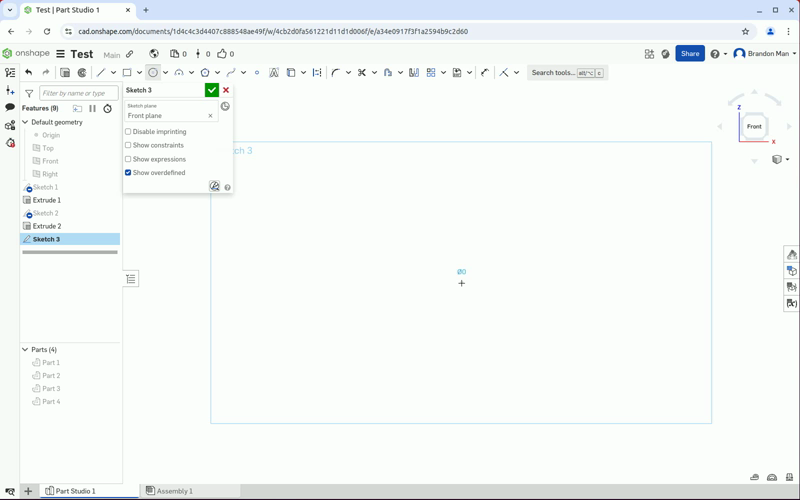
mouse_move(485, 282)
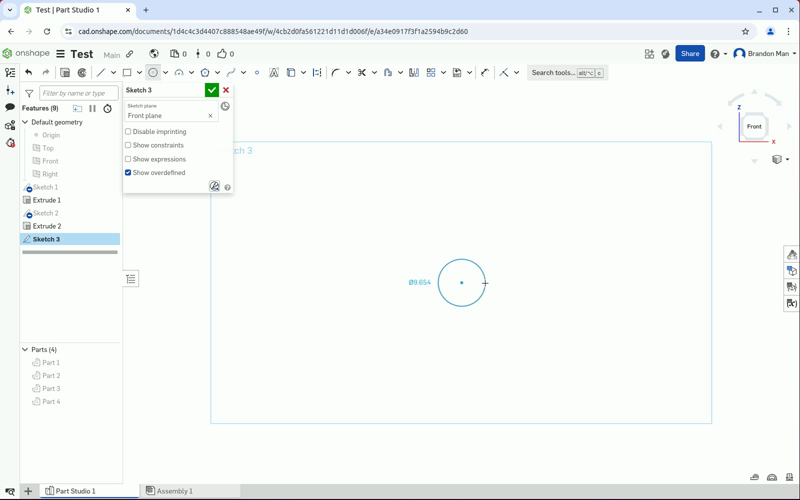
click(485, 282)
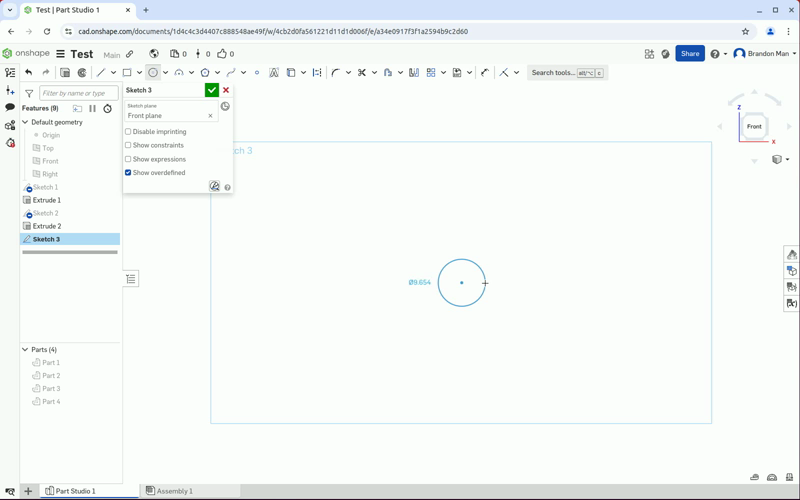
key(esc)
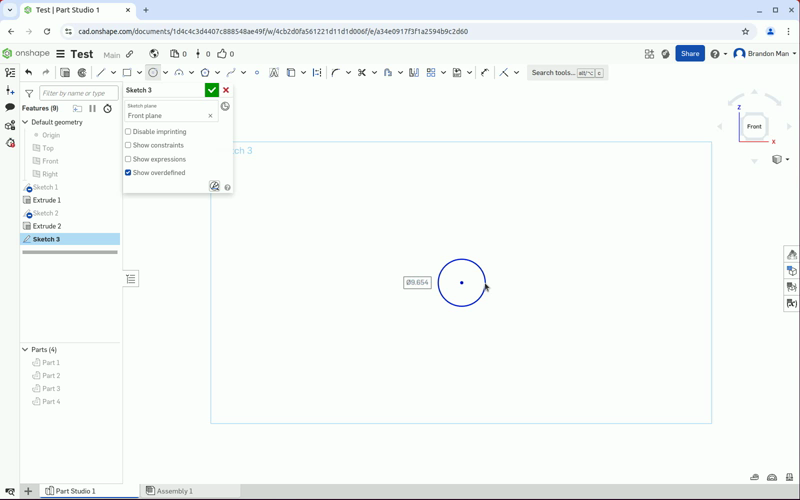
key(l)
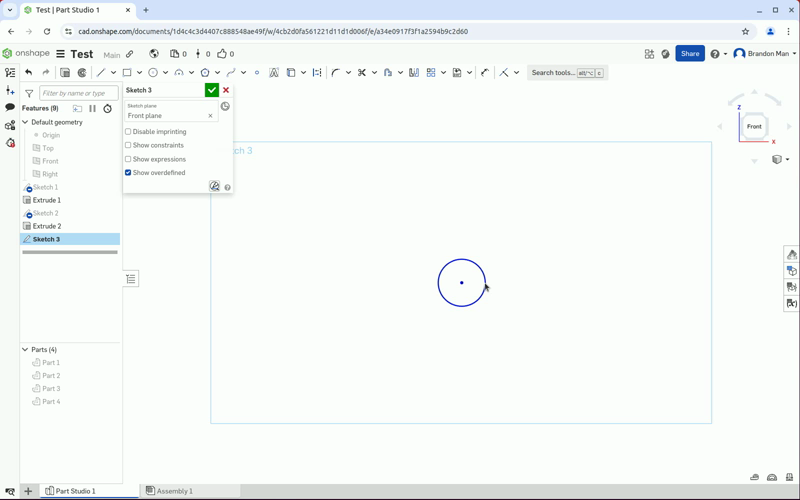
key_down(shift)
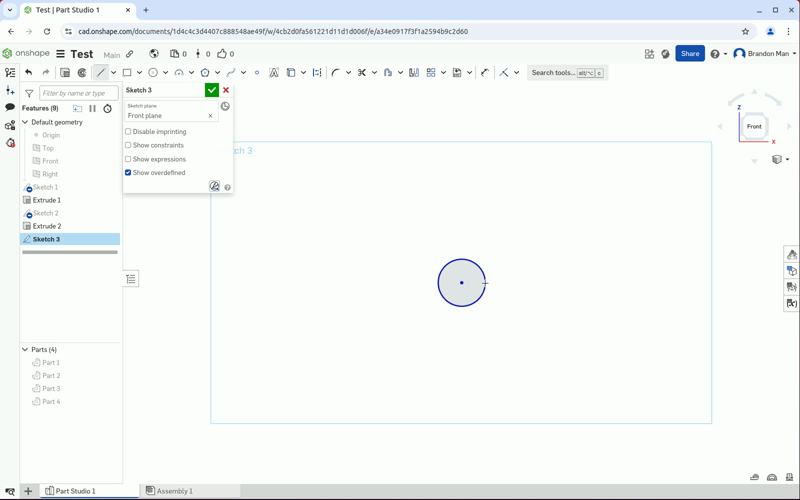
mouse_move(446, 282)
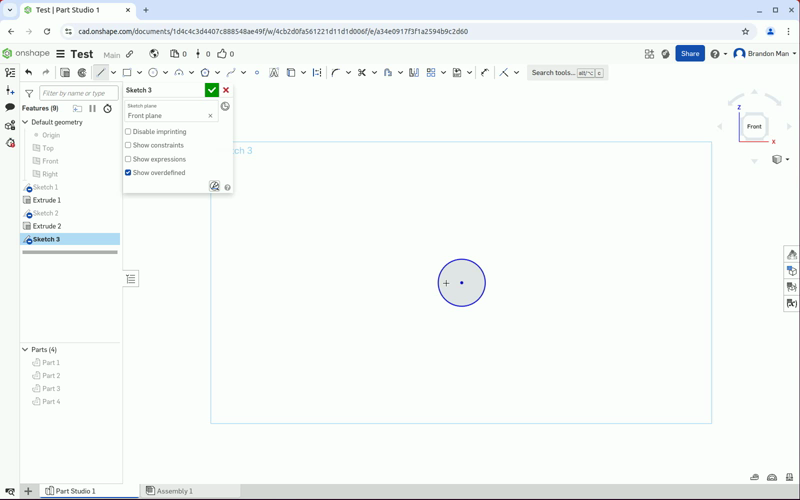
click(446, 282)
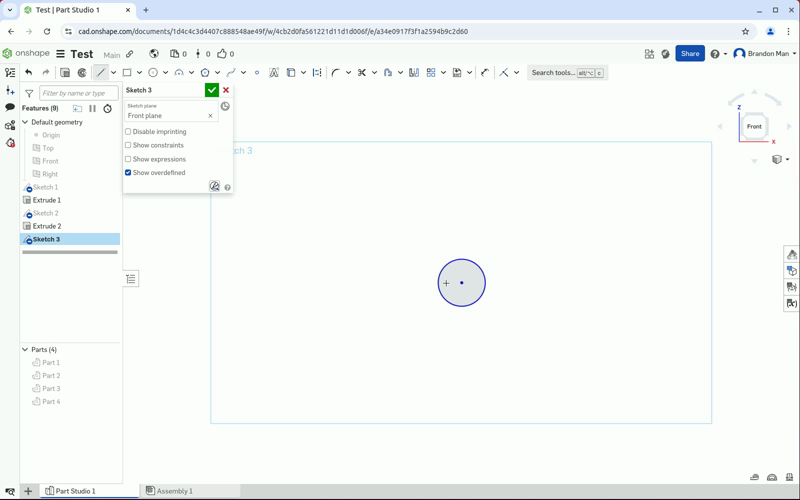
key_up(shift)
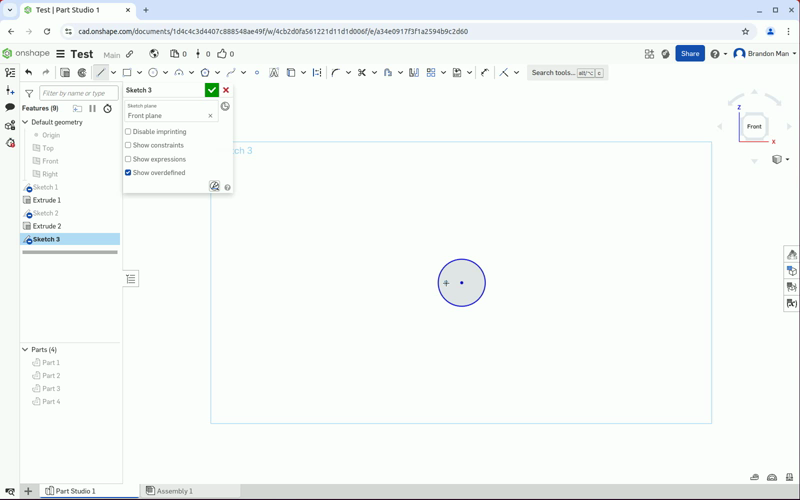
key_down(shift)
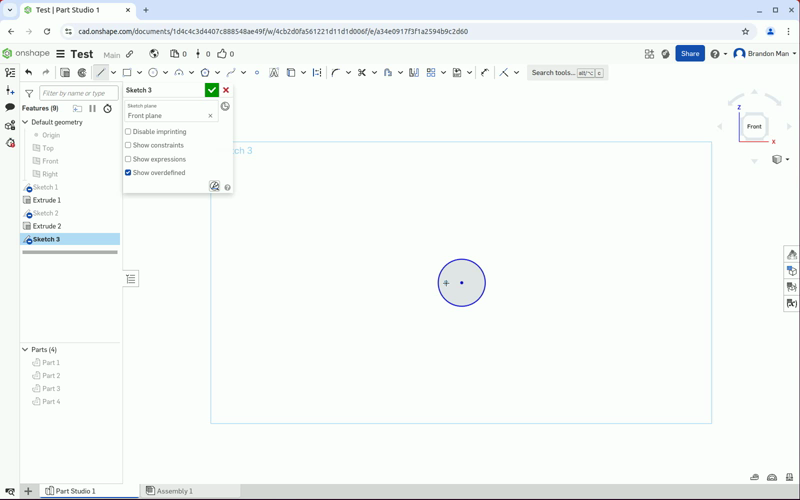
mouse_move(476, 282)
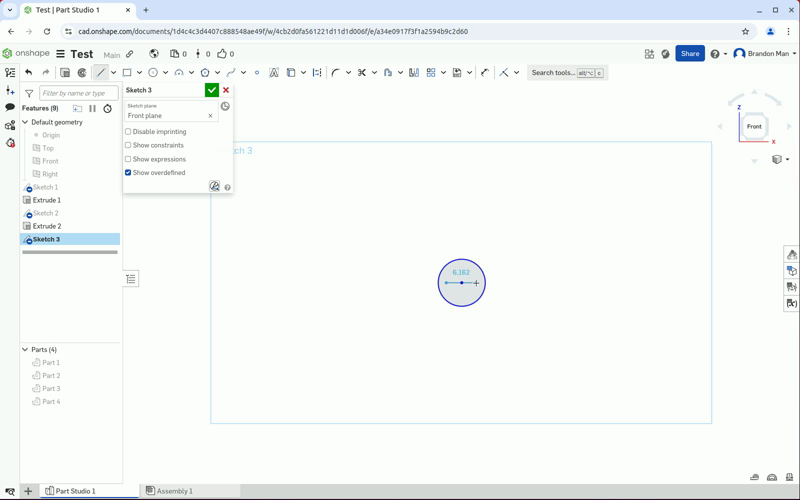
mouse_move(454, 296)
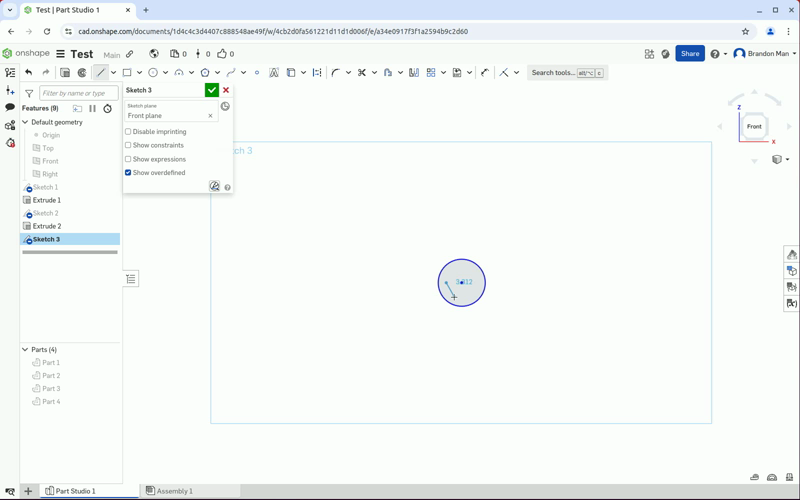
click(454, 296)
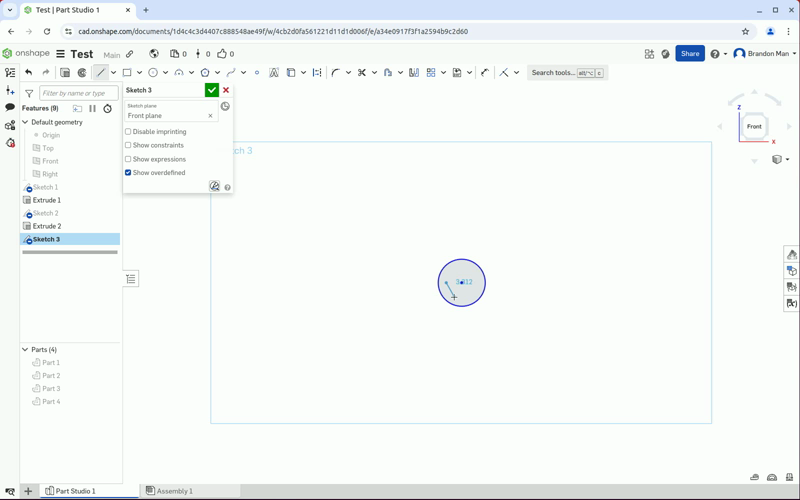
key_up(shift)
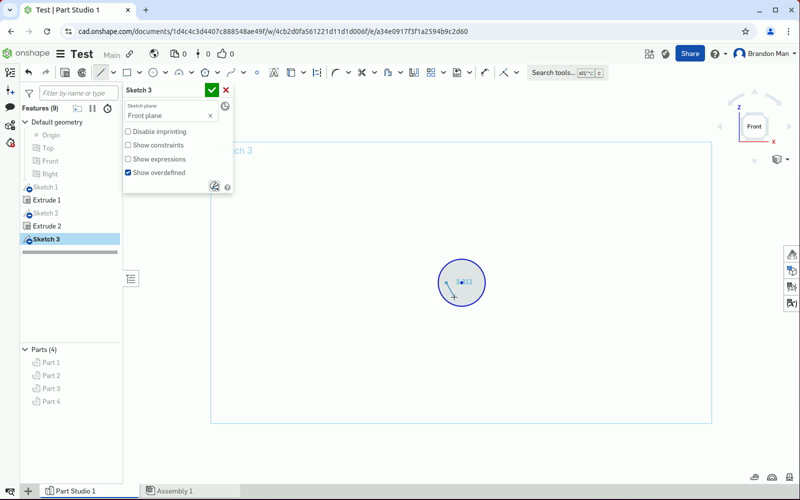
key_down(shift)
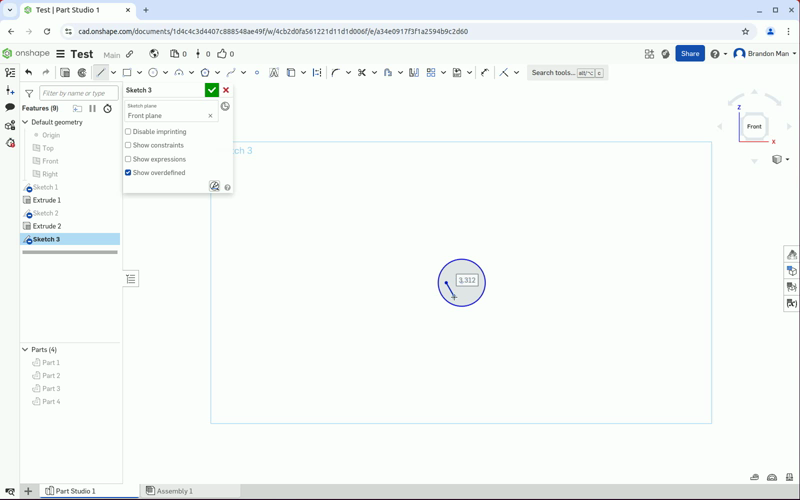
mouse_move(484, 296)
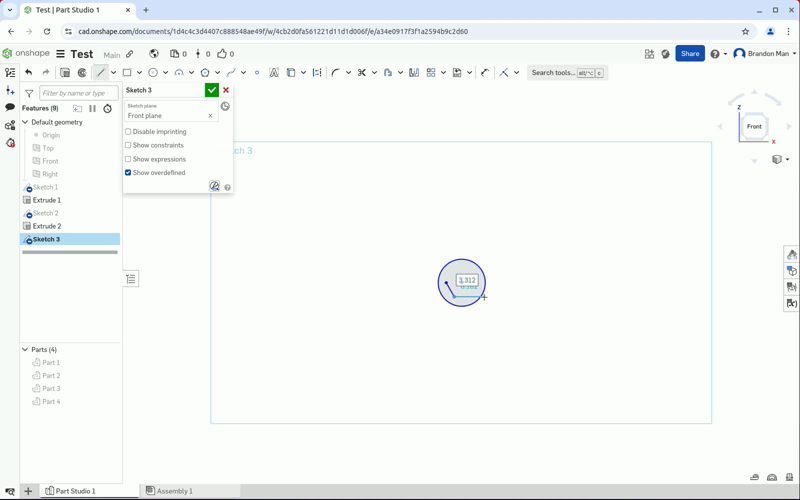
mouse_move(469, 296)
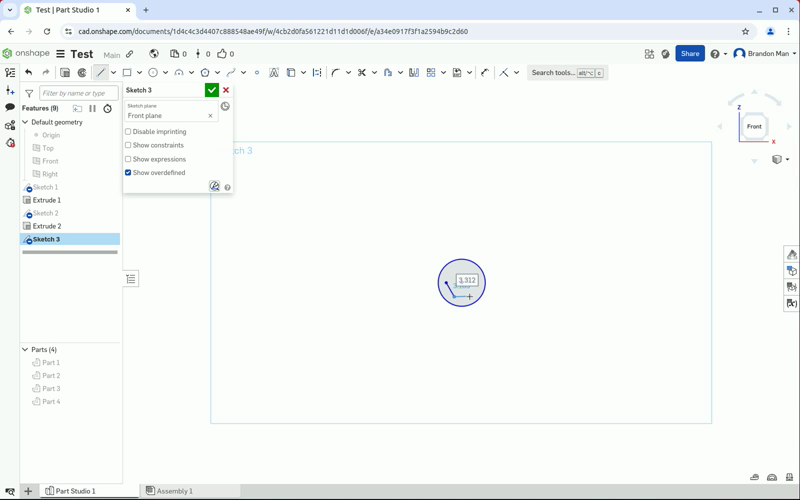
click(469, 296)
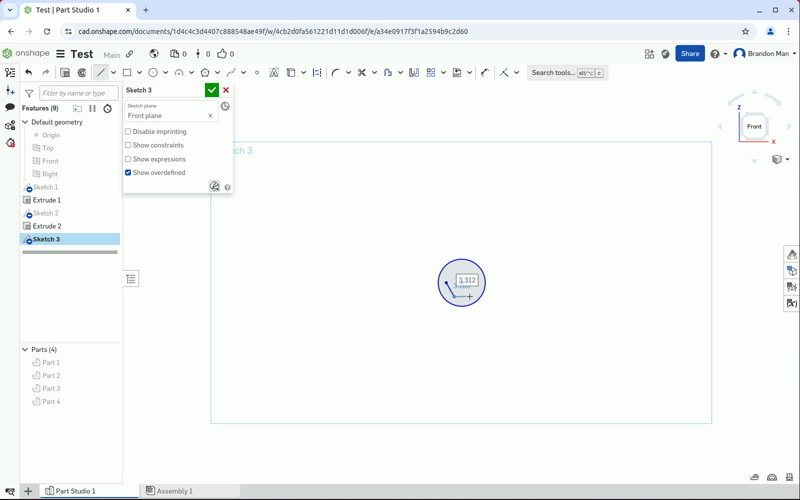
key_up(shift)
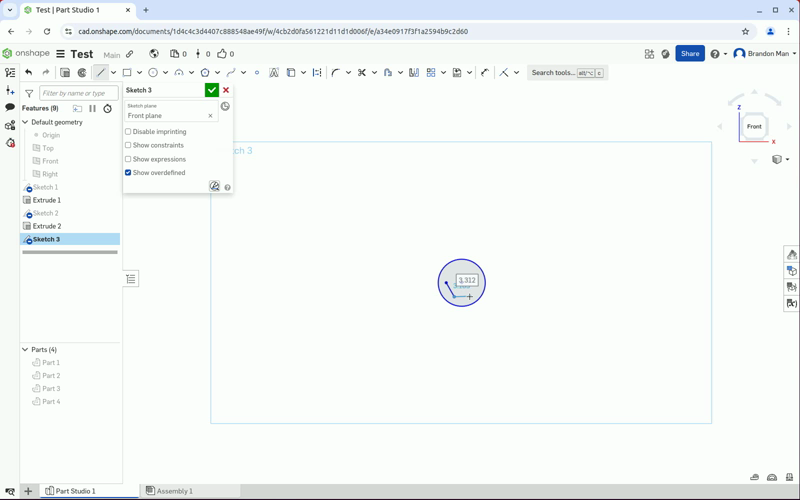
key_down(shift)
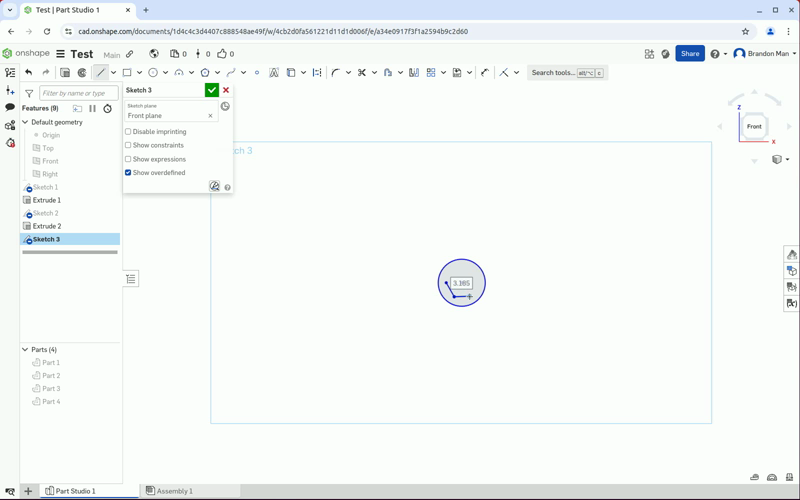
mouse_move(499, 296)
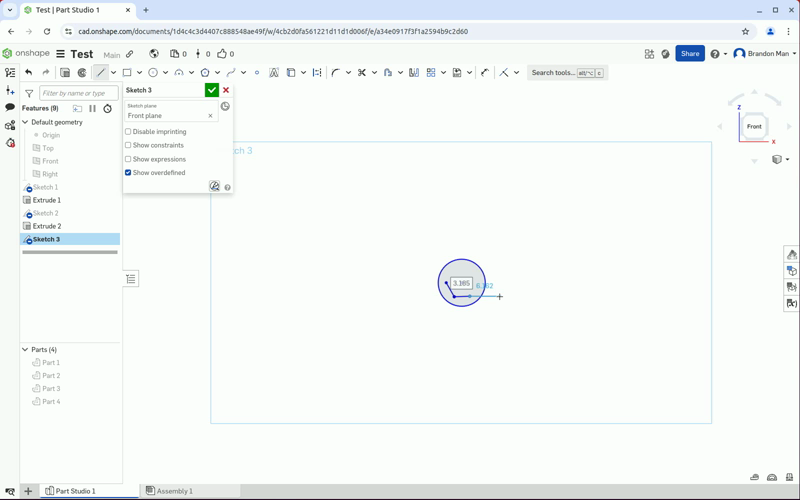
mouse_move(477, 282)
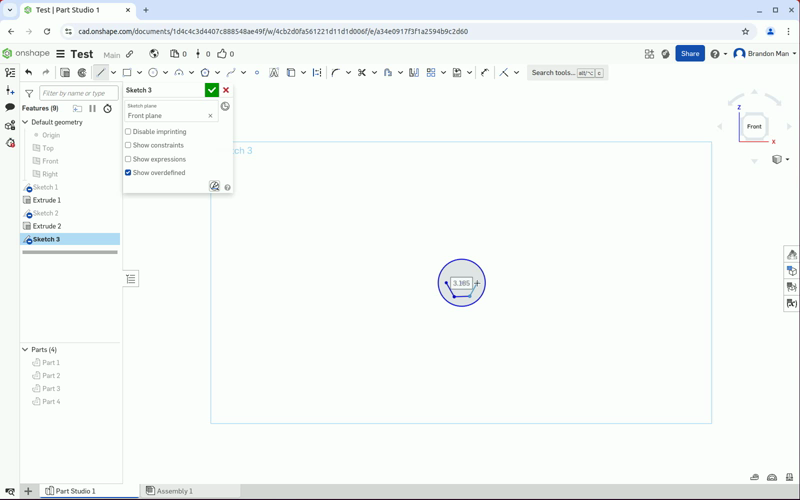
click(477, 282)
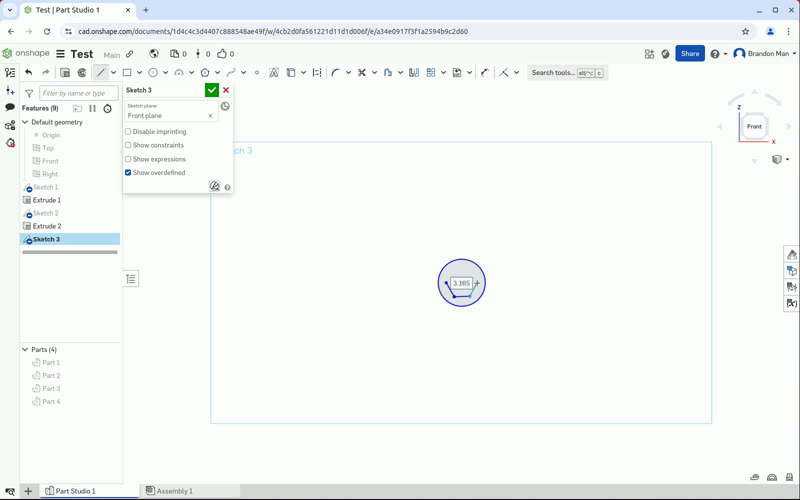
key_up(shift)
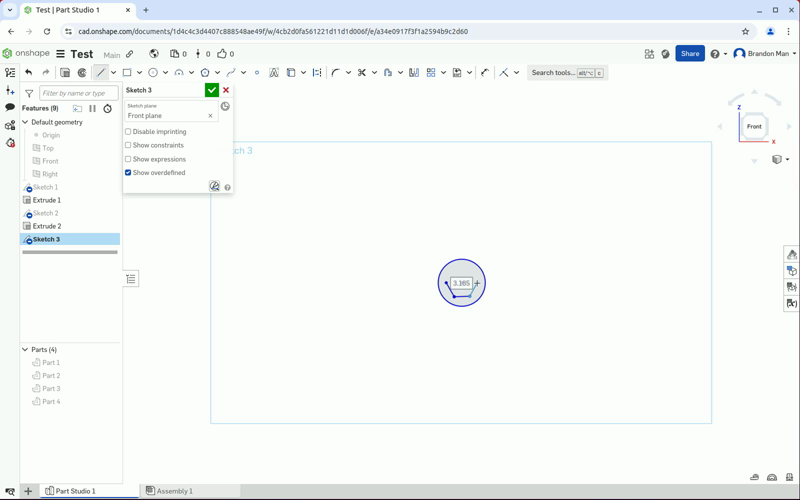
key_down(shift)
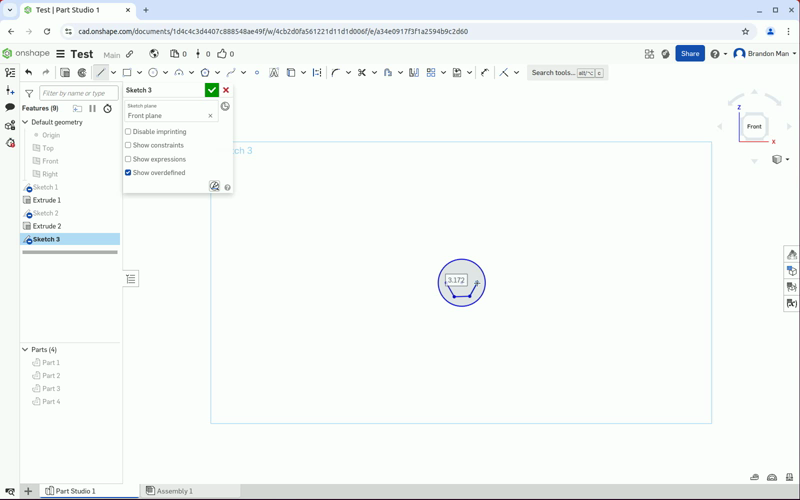
mouse_move(507, 282)
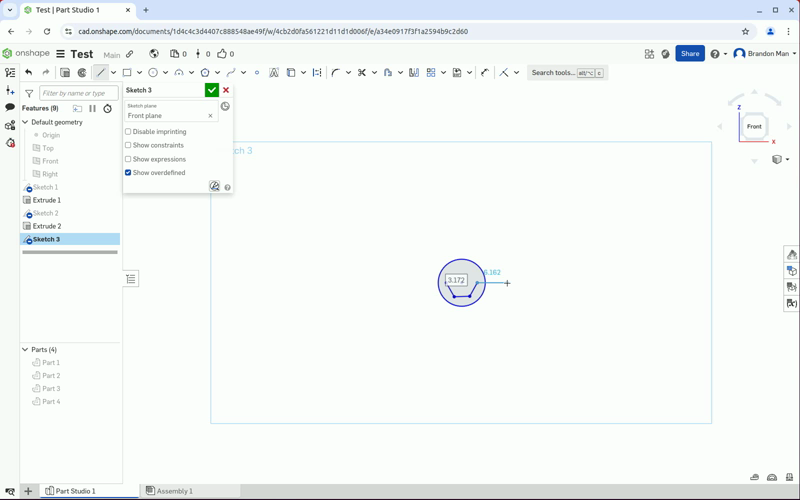
mouse_move(469, 269)
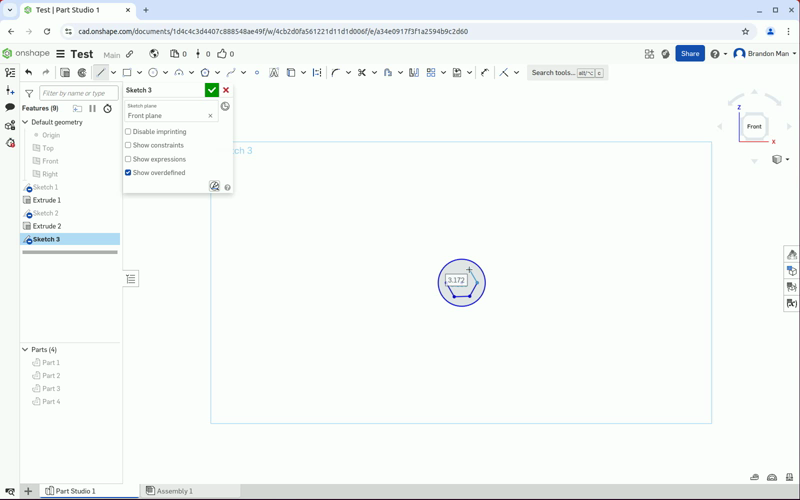
click(469, 269)
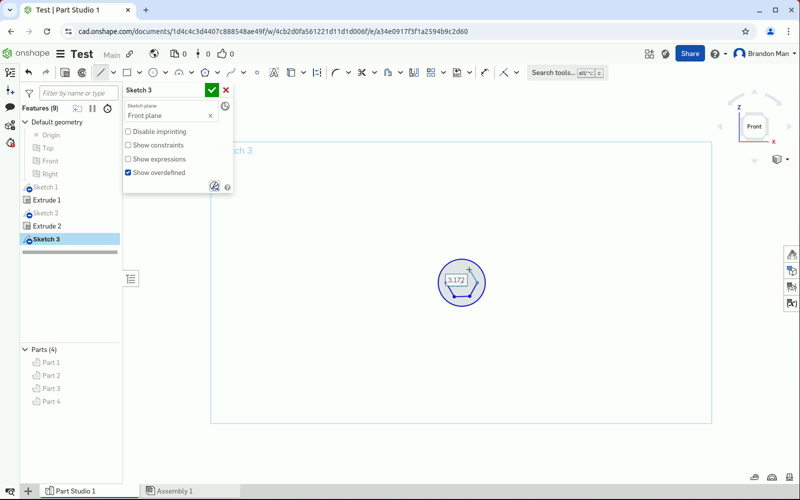
key_up(shift)
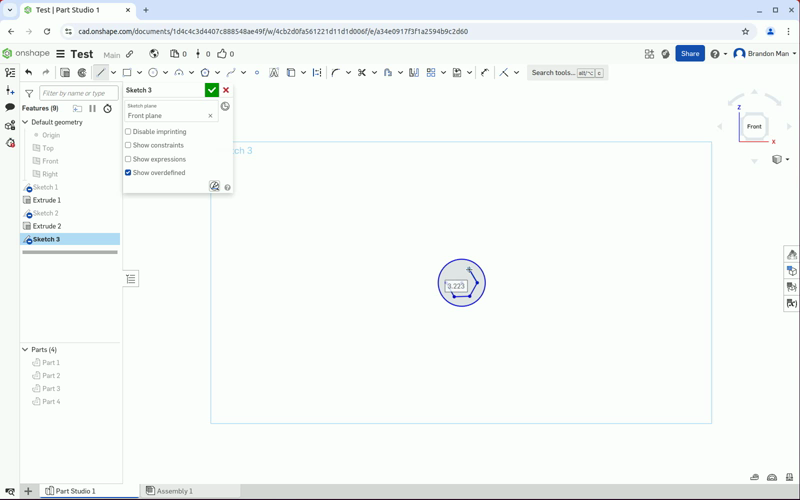
key_down(shift)
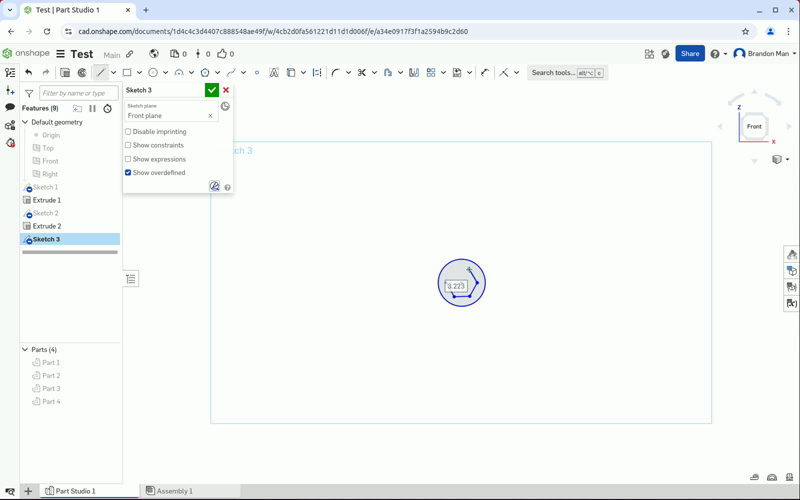
mouse_move(499, 269)
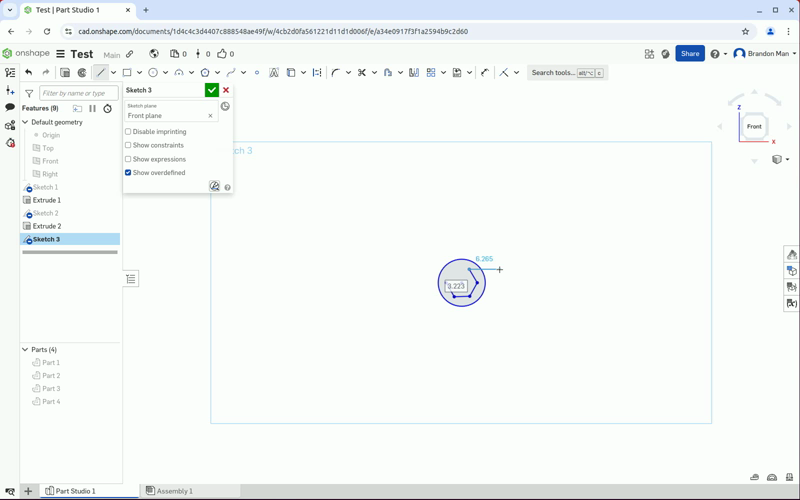
mouse_move(453, 269)
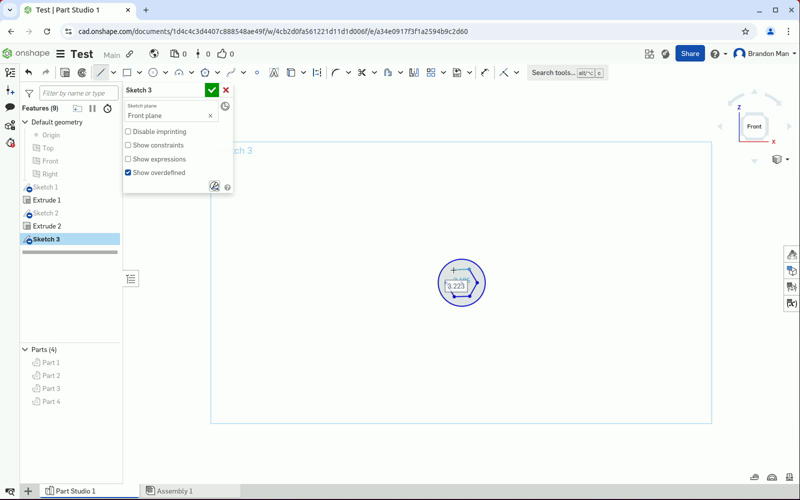
click(453, 269)
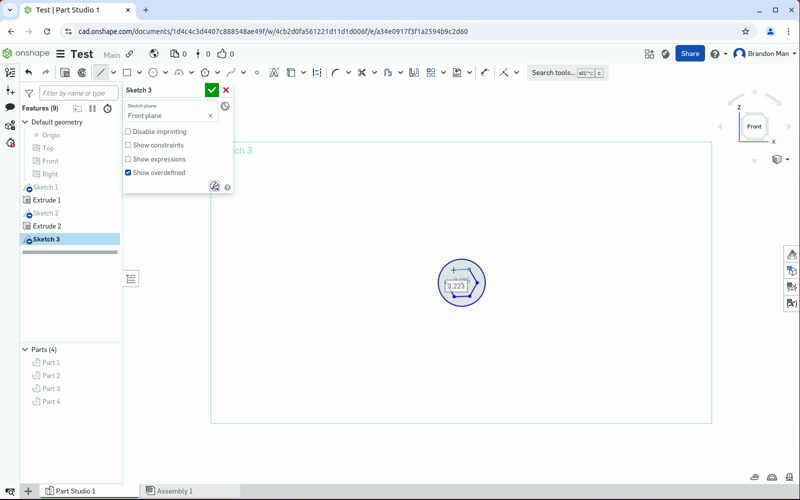
key_up(shift)
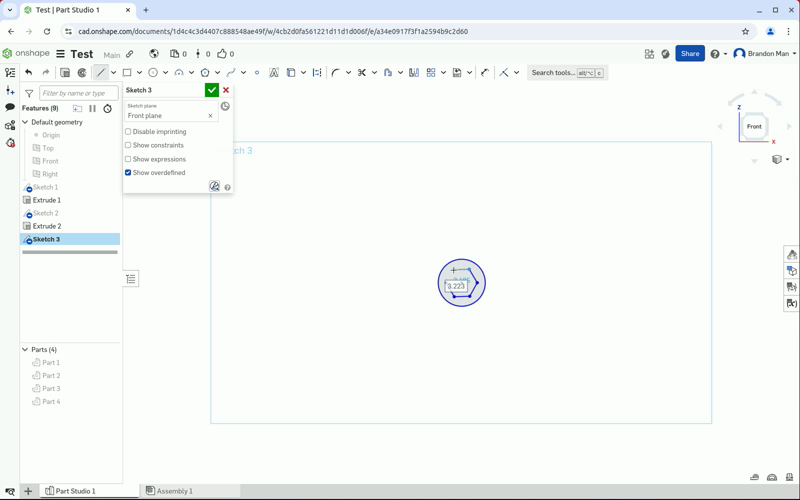
mouse_move(483, 269)
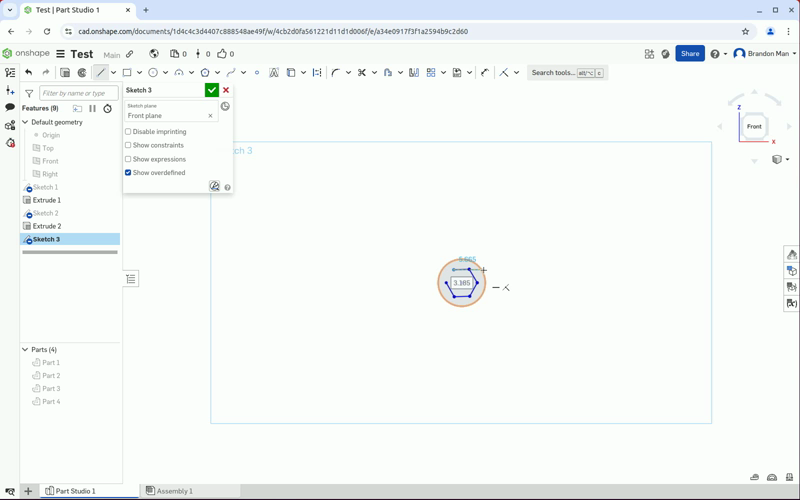
key_down(shift)
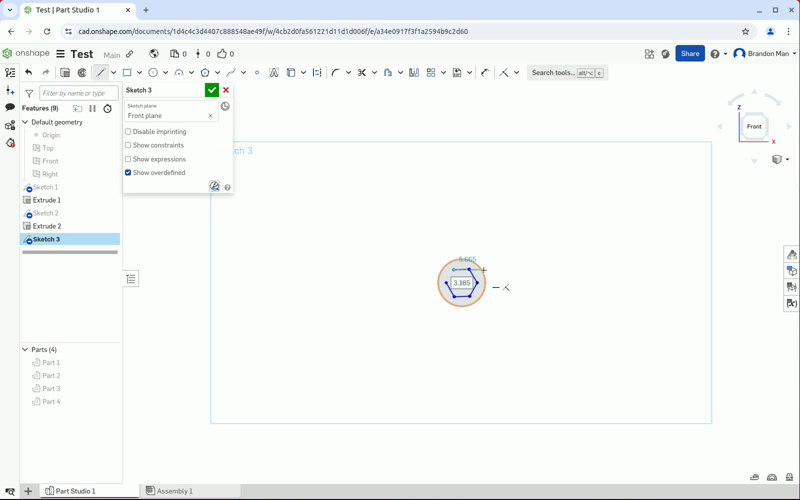
mouse_move(446, 282)
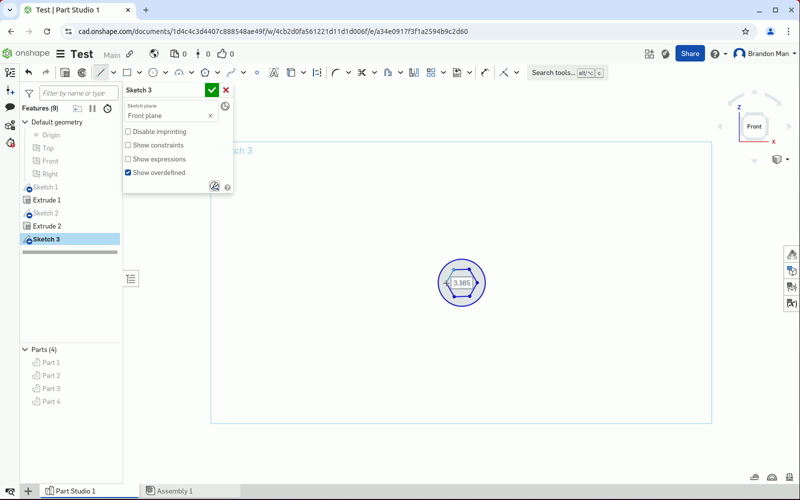
key_up(shift)
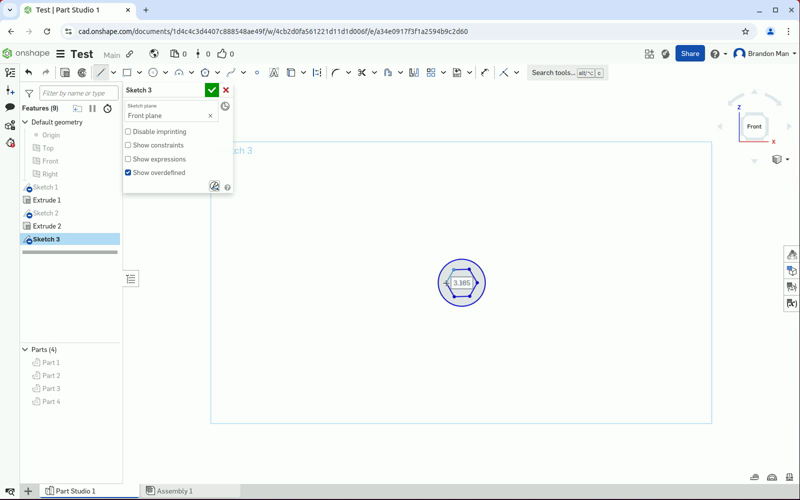
click(446, 282)
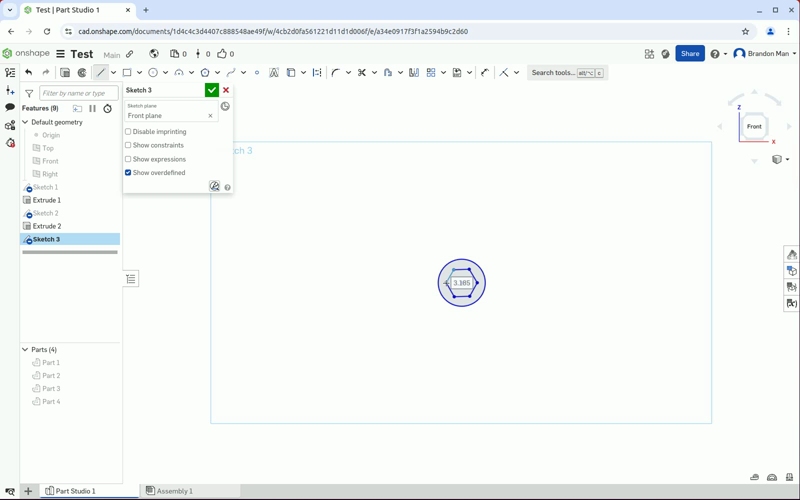
key(esc)
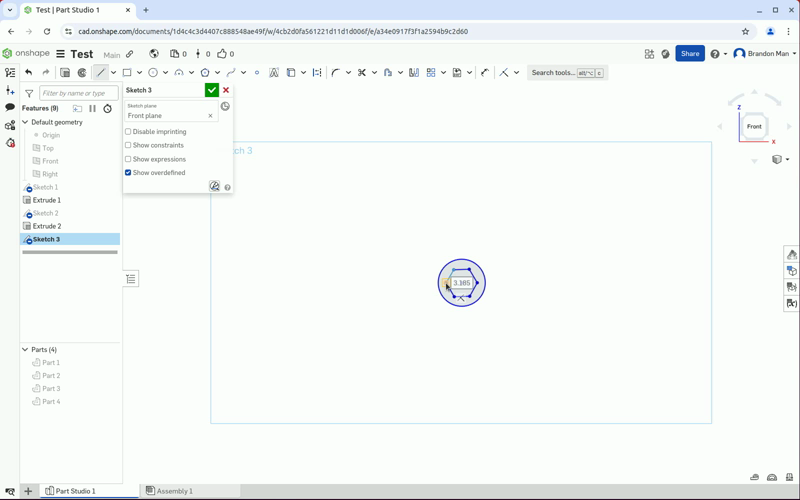
mouse_move(480, 277)
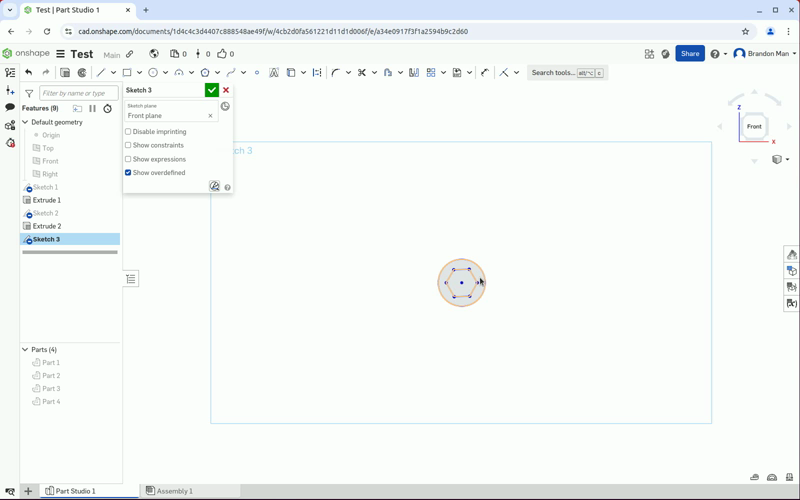
scroll(6)
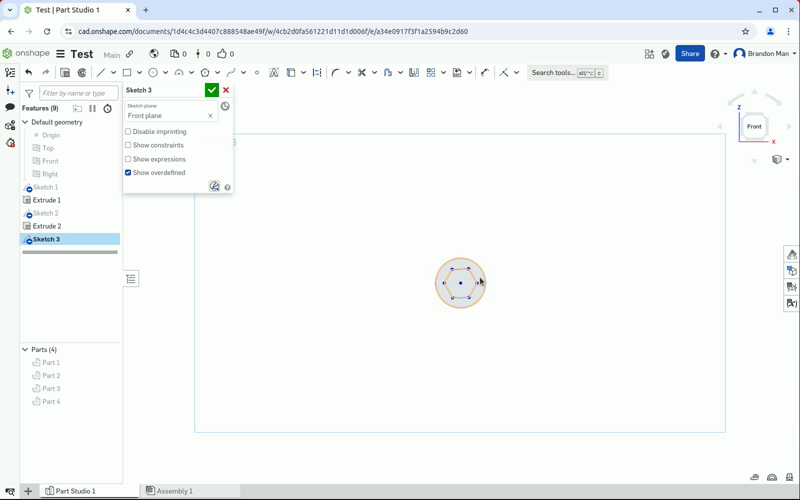
scroll(6)
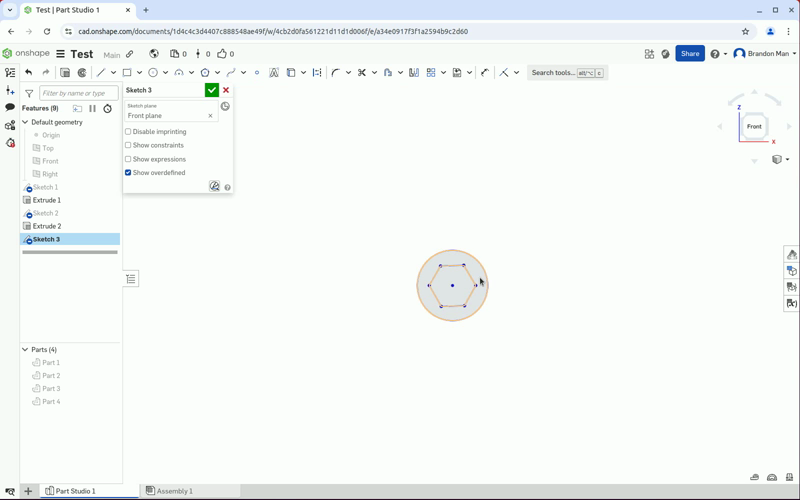
scroll(6)
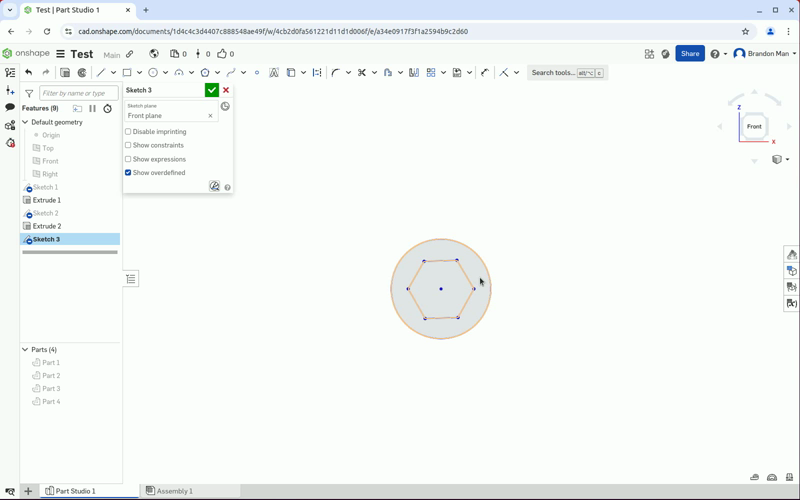
scroll(6)
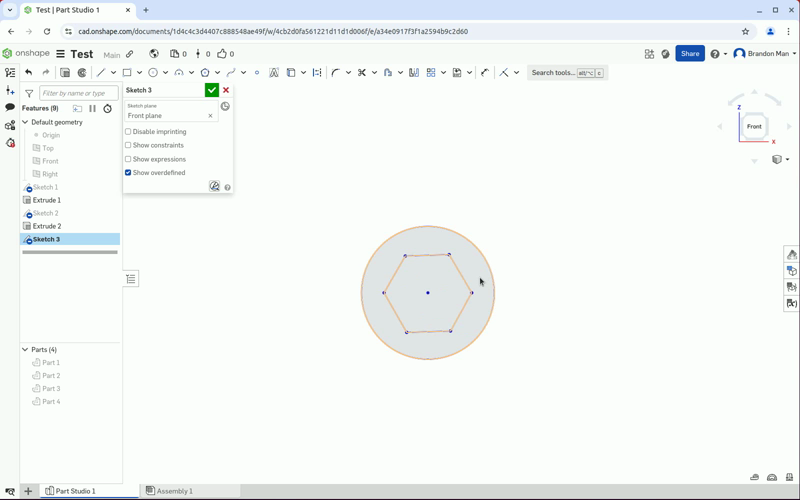
scroll(6)
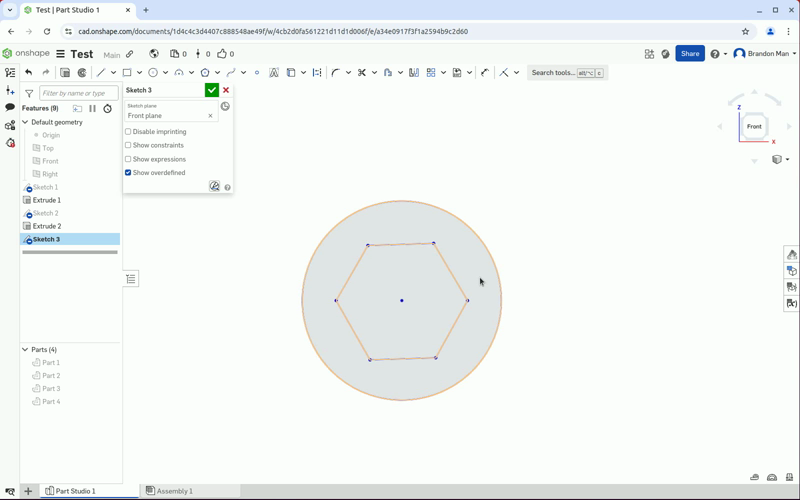
scroll(6)
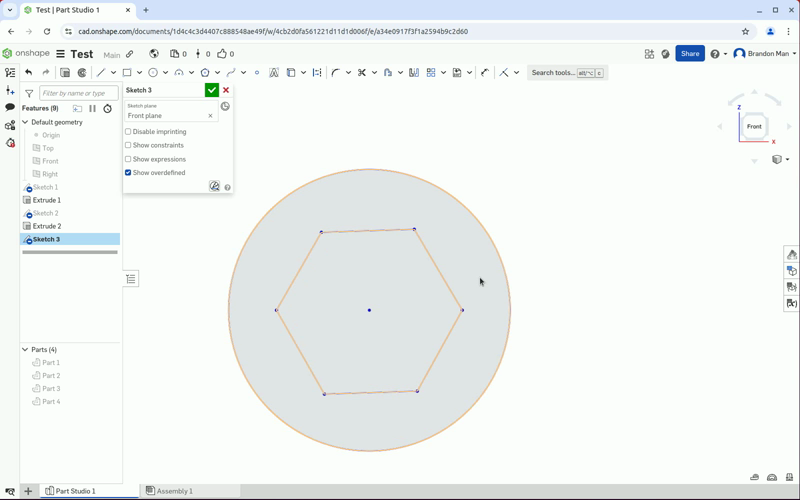
scroll(6)
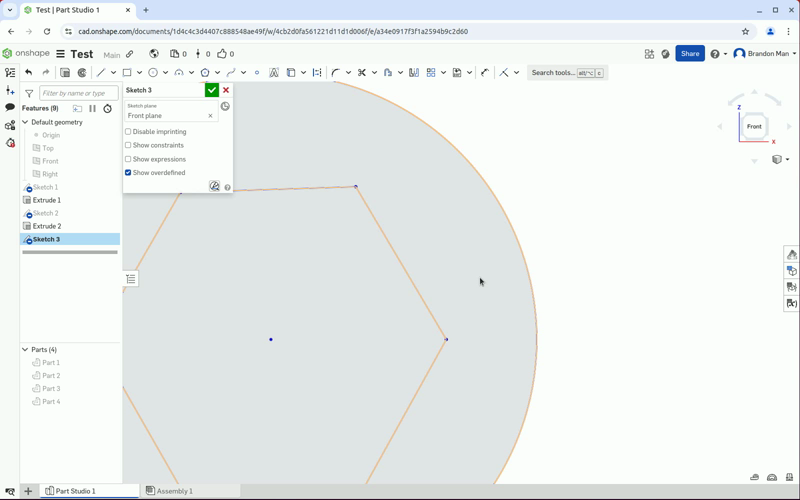
click(480, 277)
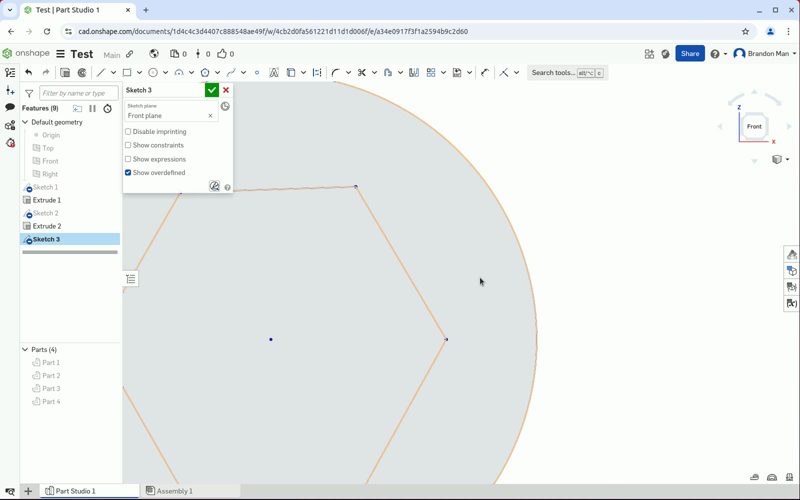
scroll(-6)
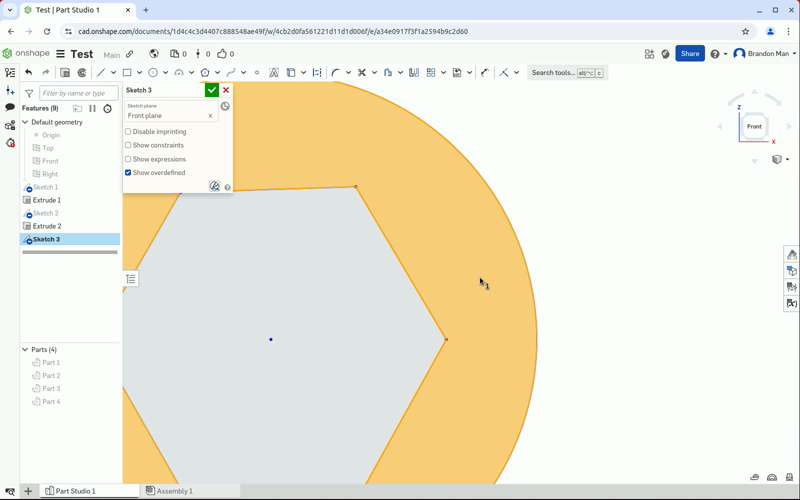
scroll(-6)
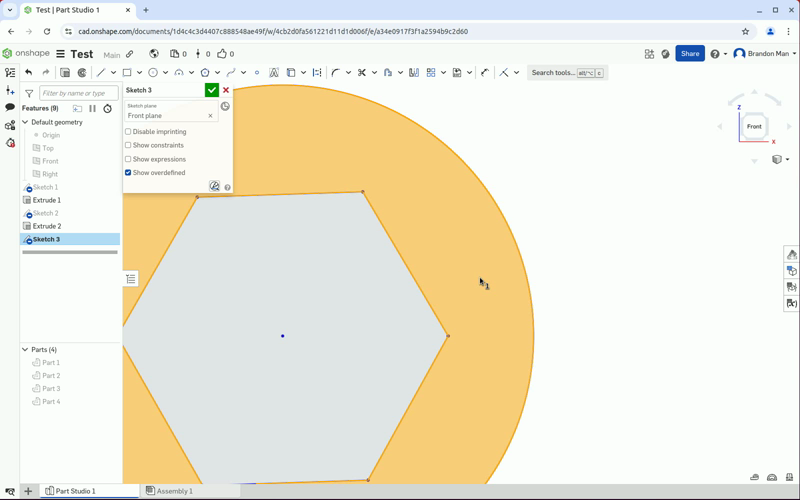
scroll(-6)
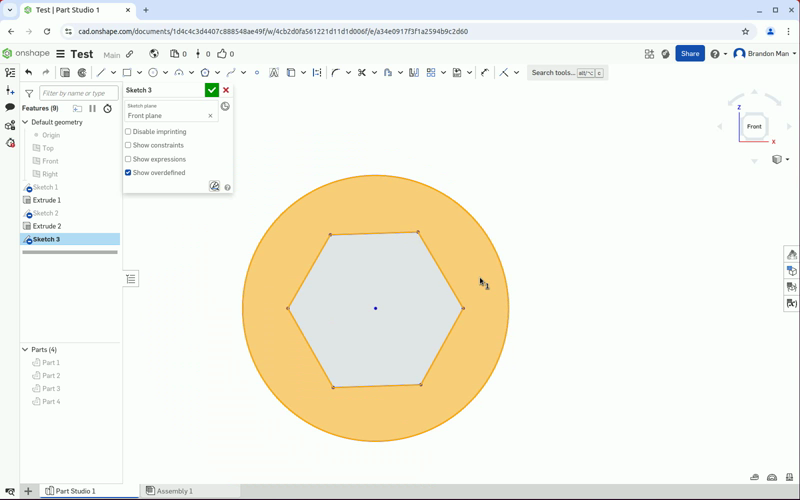
scroll(-6)
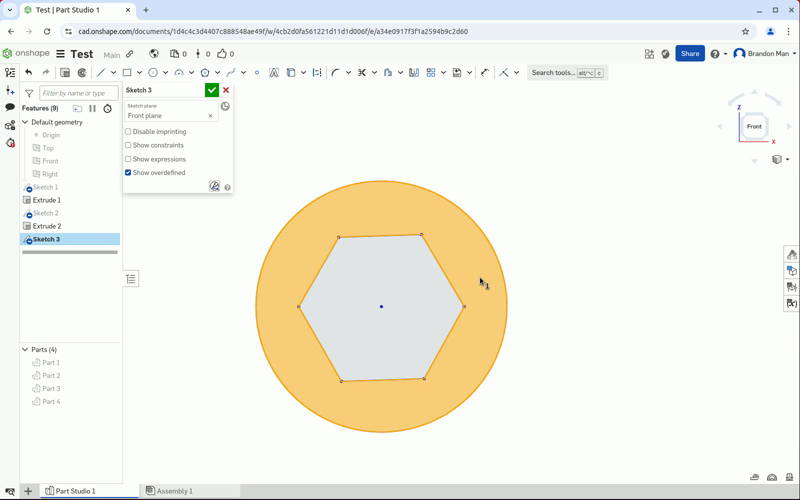
scroll(-6)
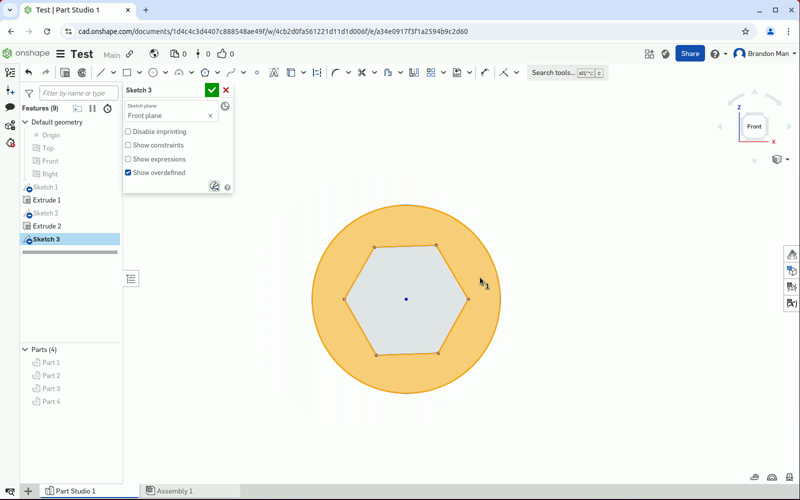
scroll(-6)
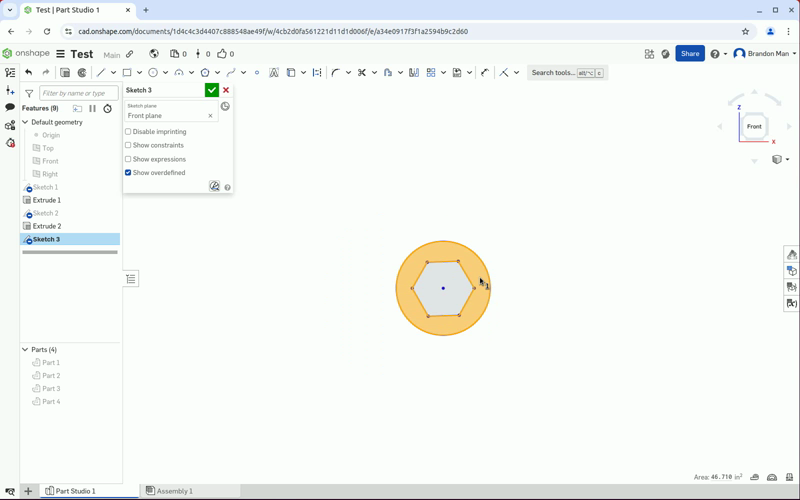
scroll(-6)
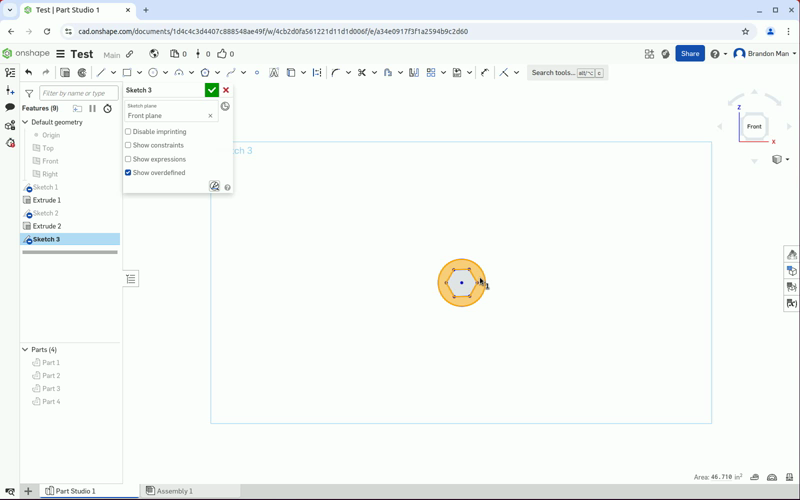
mouse_move(73, 352)
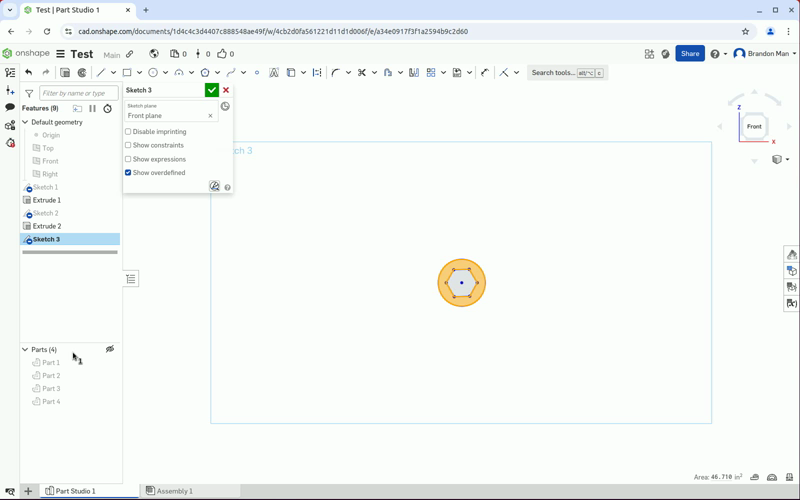
key(shift+y)
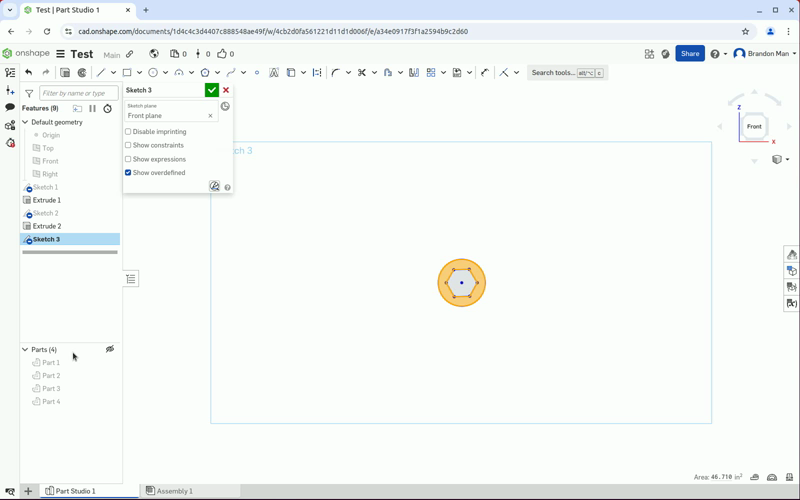
key(shift+e)
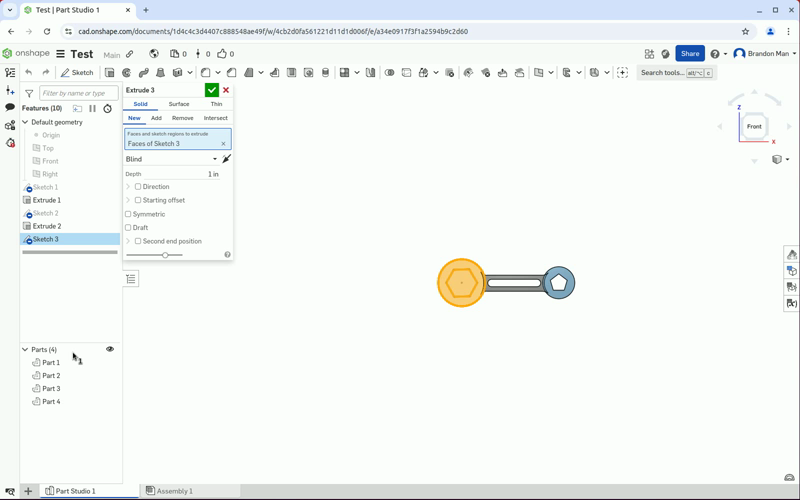
mouse_move(143, 106)
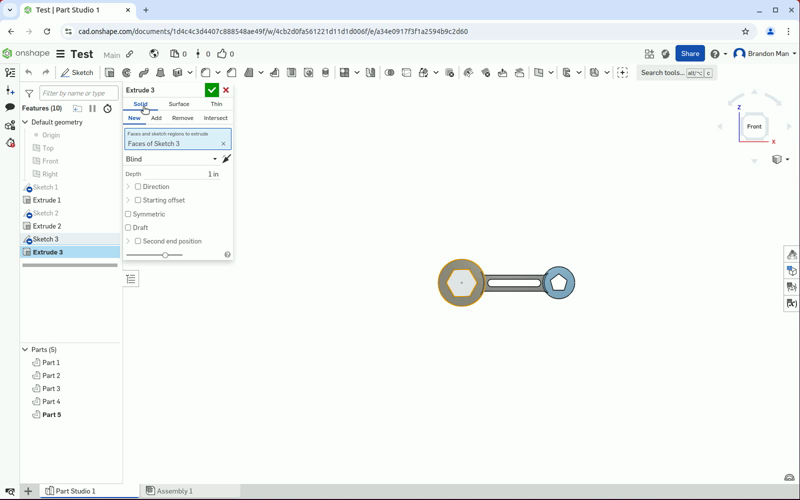
click(143, 106)
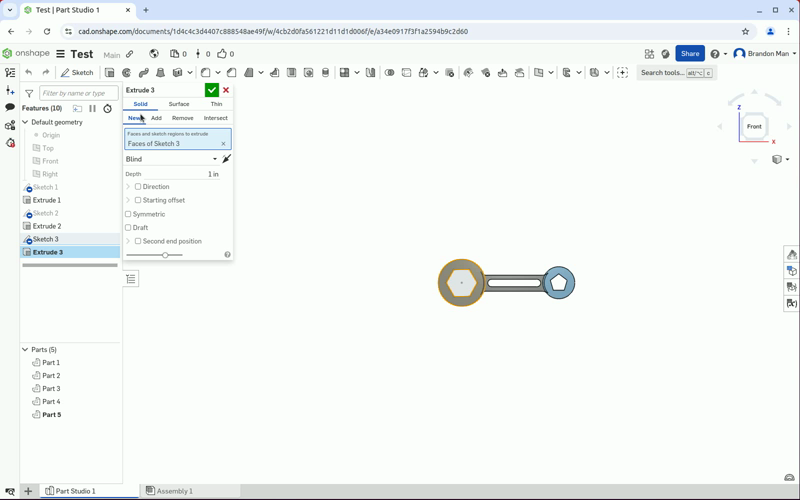
mouse_move(137, 120)
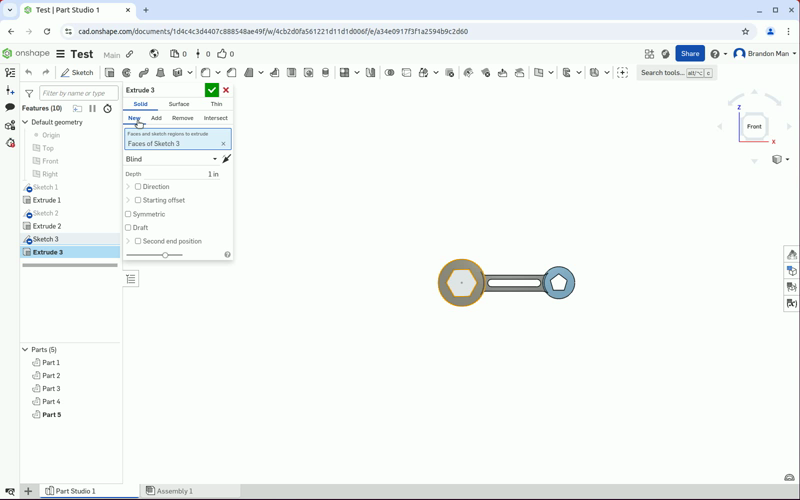
click(137, 120)
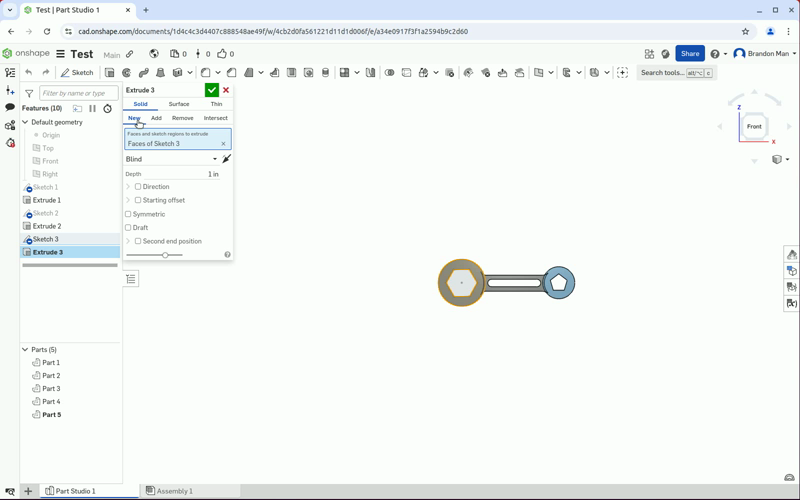
key(tab, 4)
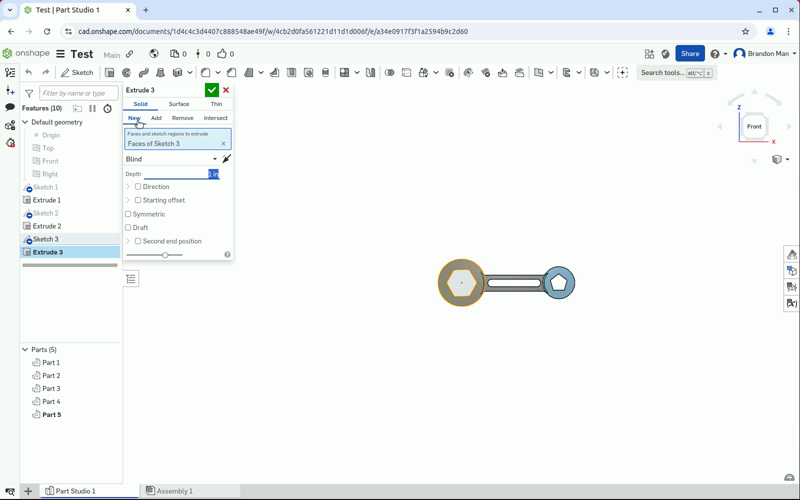
text(1.444)
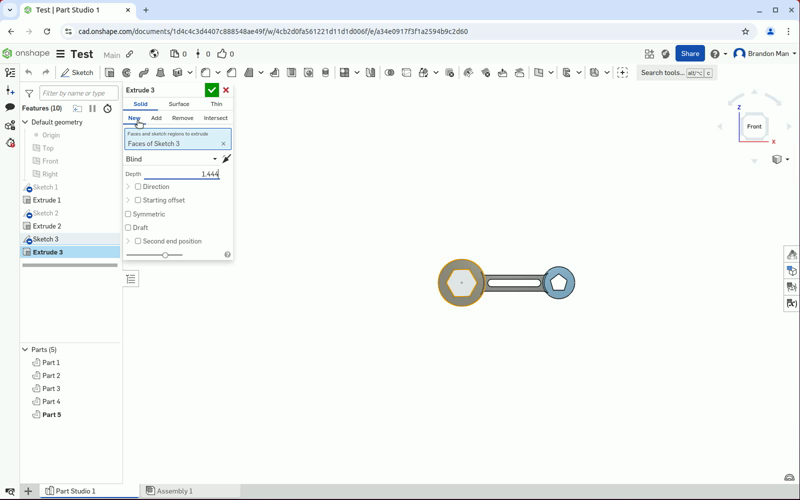
key(enter)
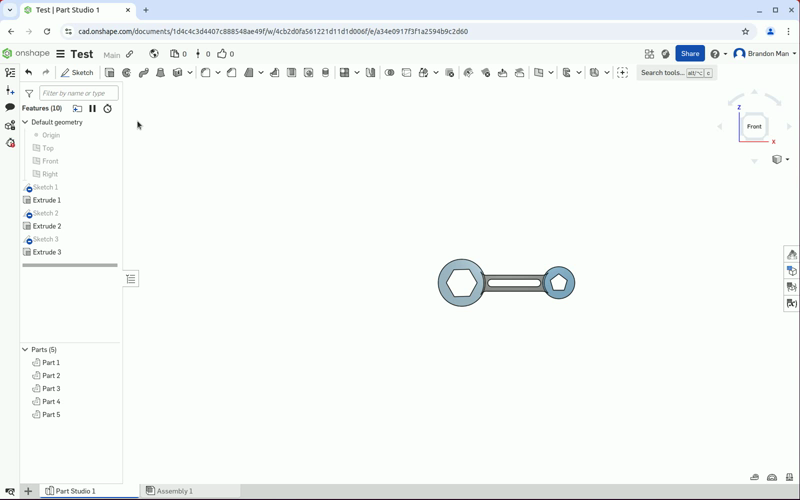
key(shift+h)
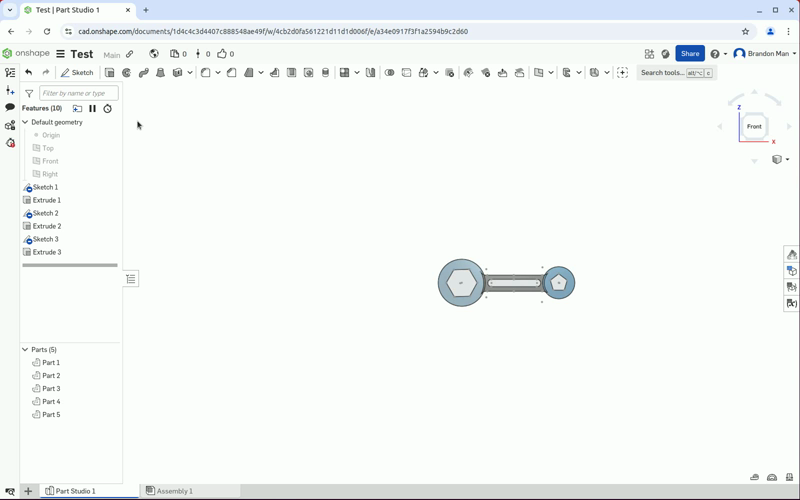
key(shift+h)
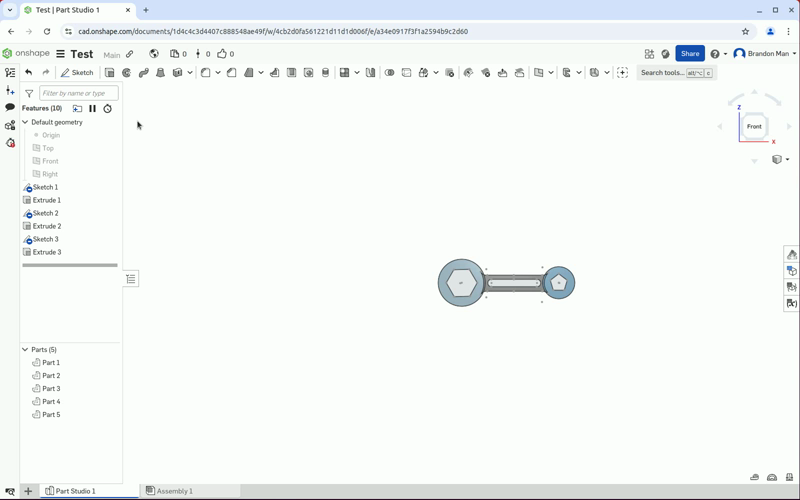
key(shift+7)
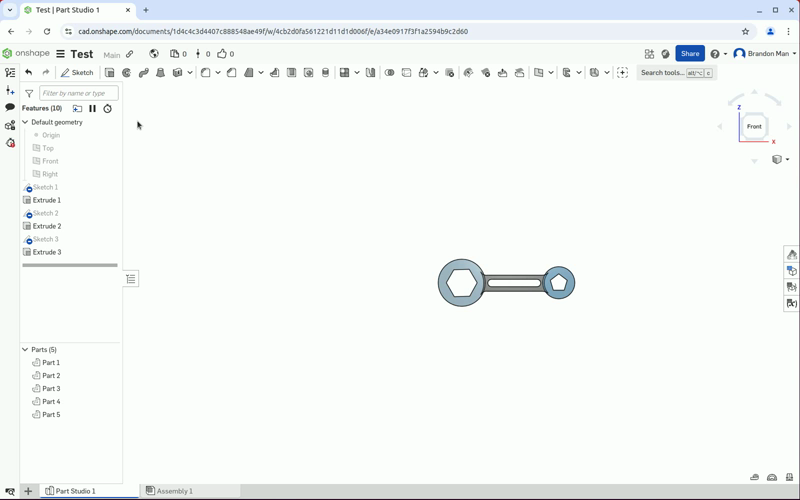
key(left, 2)
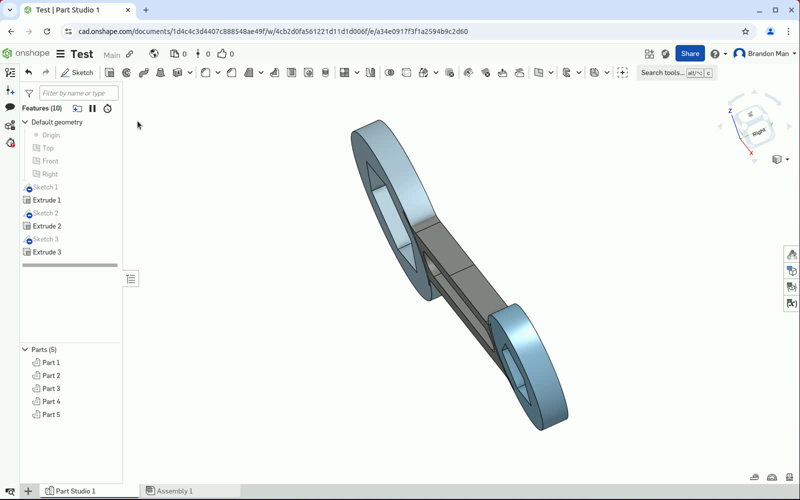
key(down, 2)
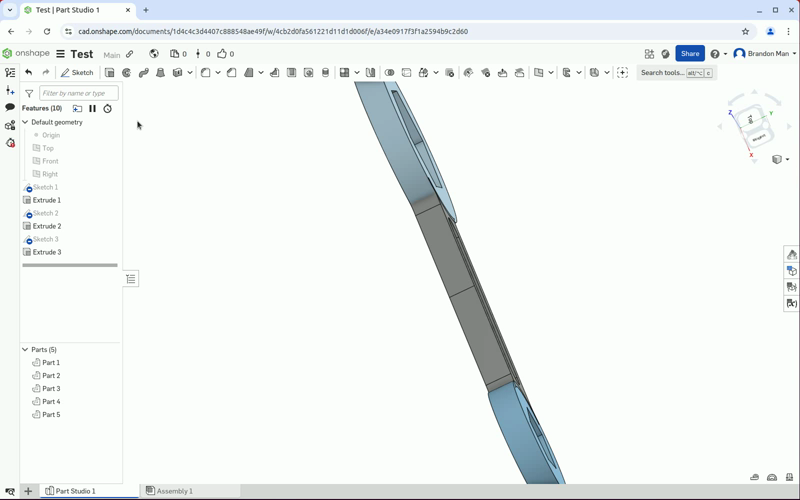
key(up, 2)
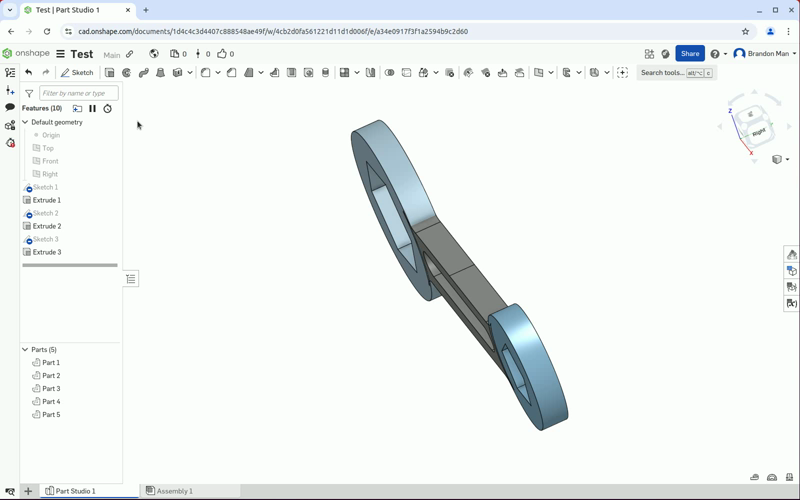
key(right, 2)
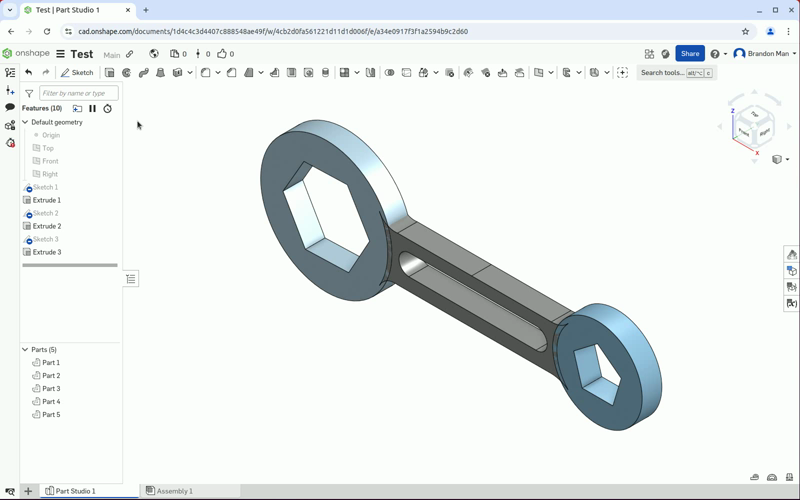
mouse_move(73, 189)
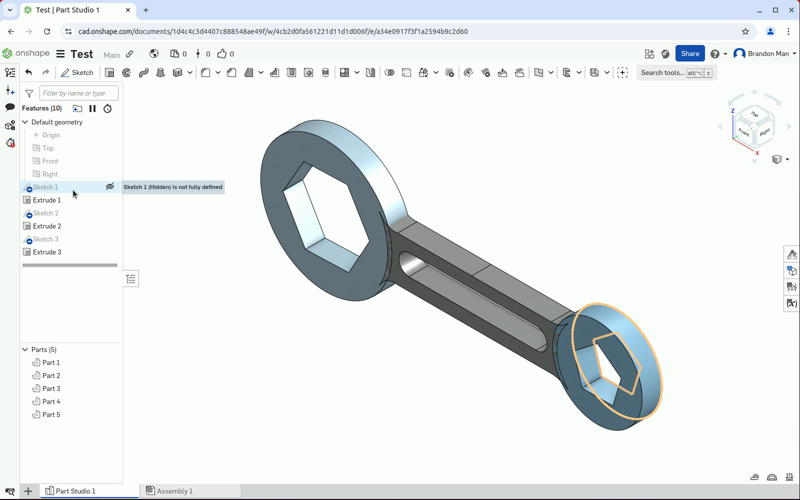
click(73, 189)